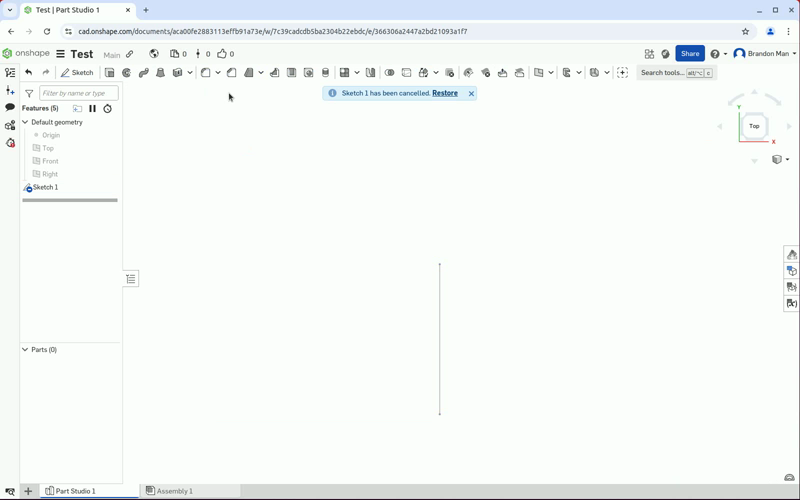
key(shift+h)
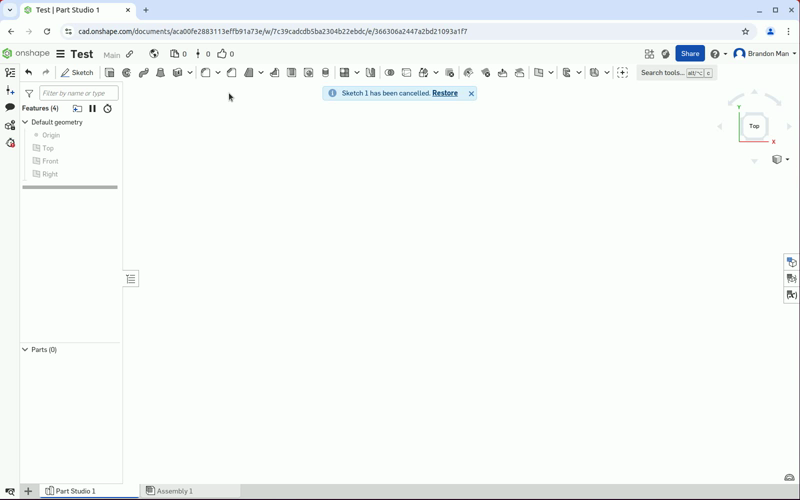
mouse_move(73, 352)
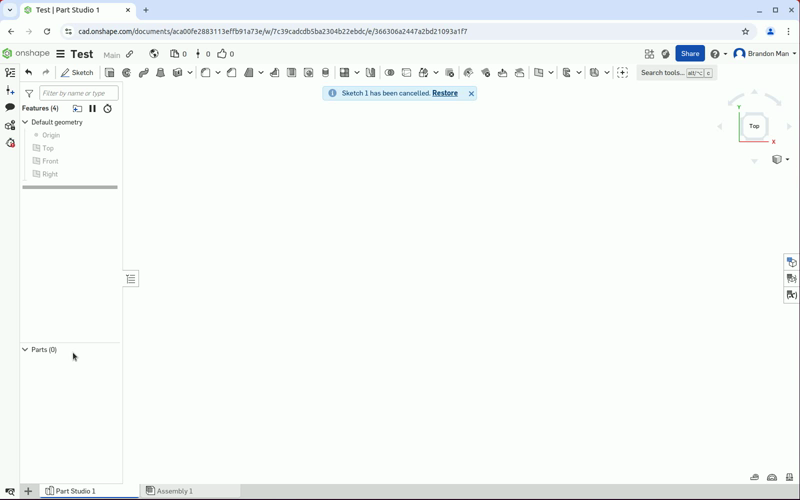
key(y)
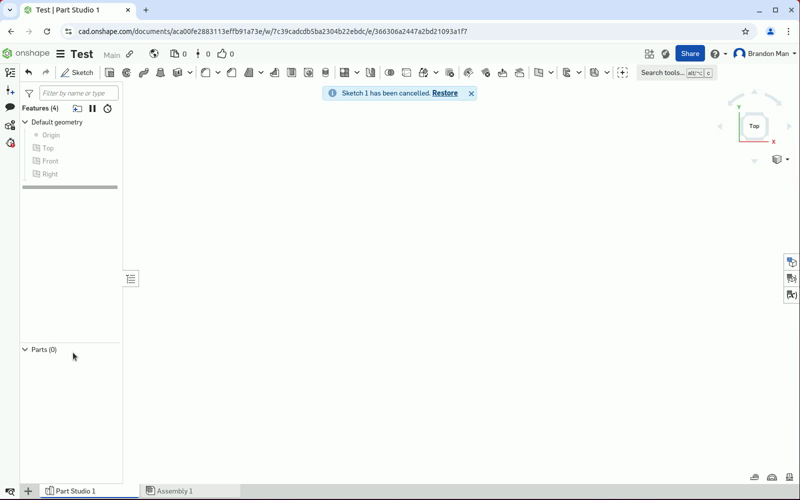
key(shift+p)
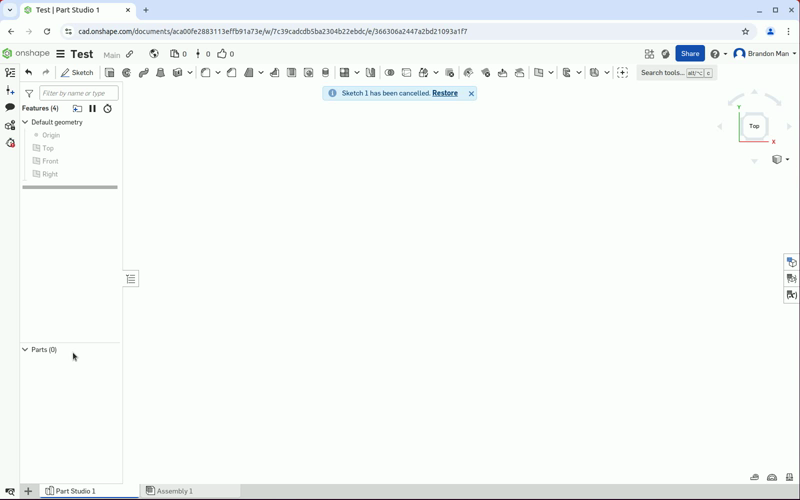
key(space)
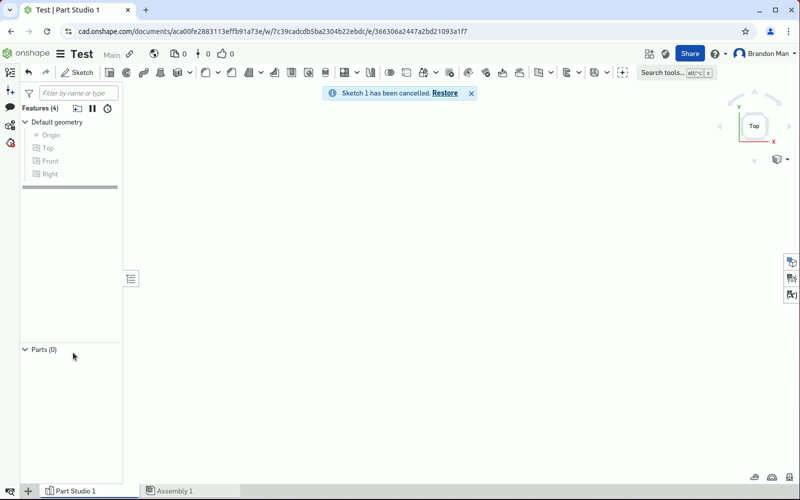
key_down(shift)
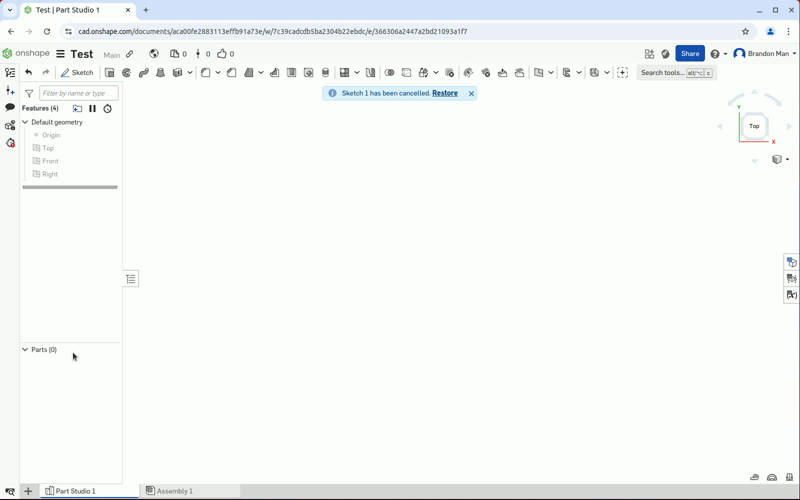
key(up)
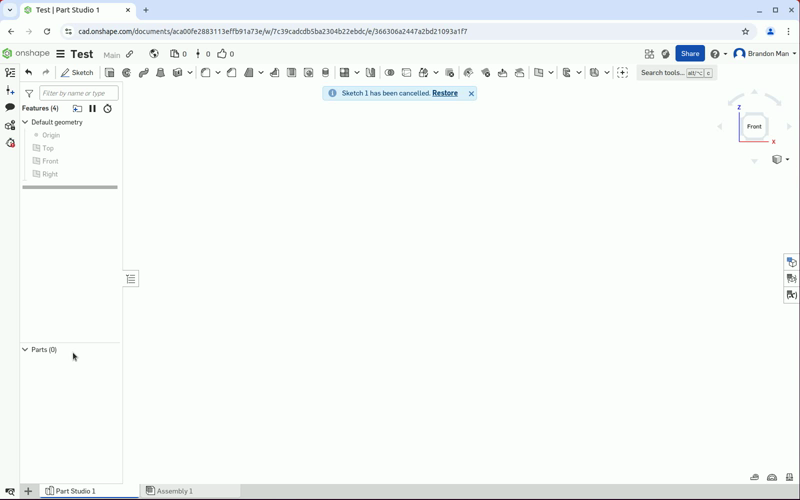
key_up(shift)
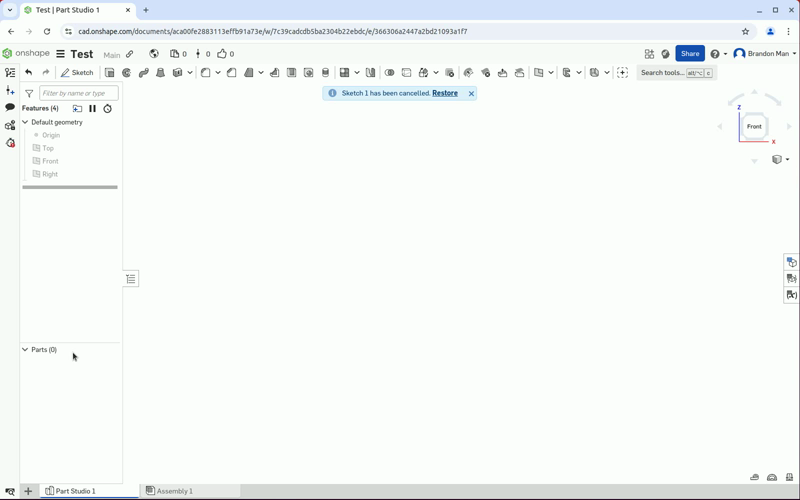
mouse_move(73, 352)
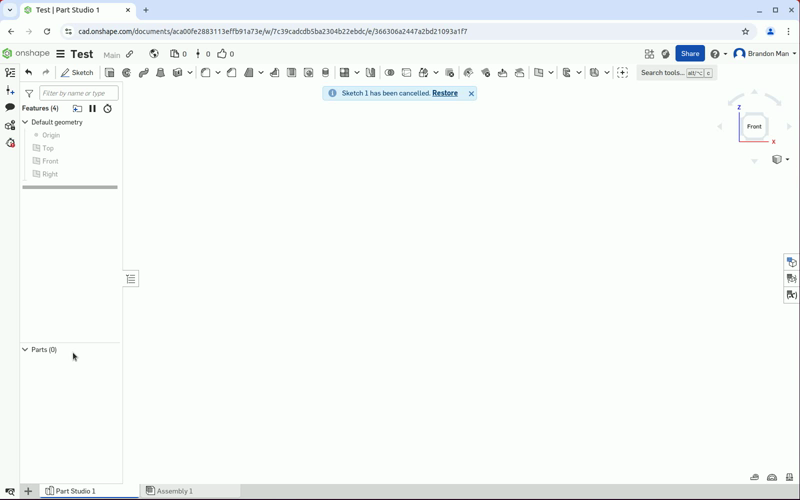
key(shift+y)
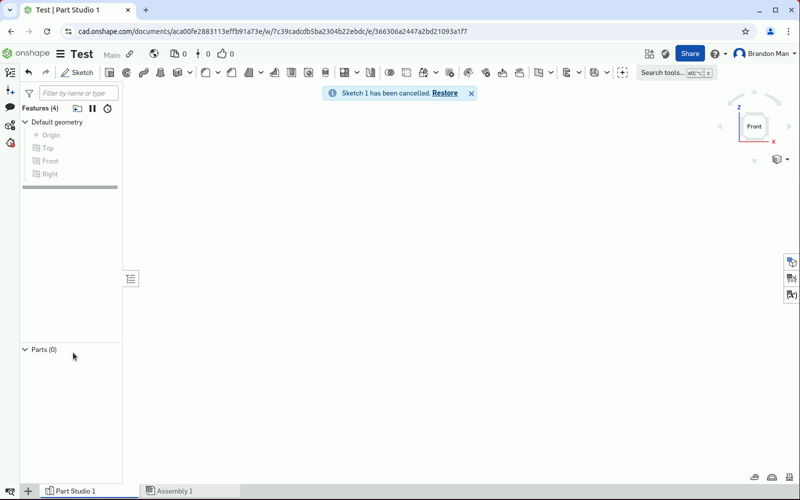
key(shift+s)
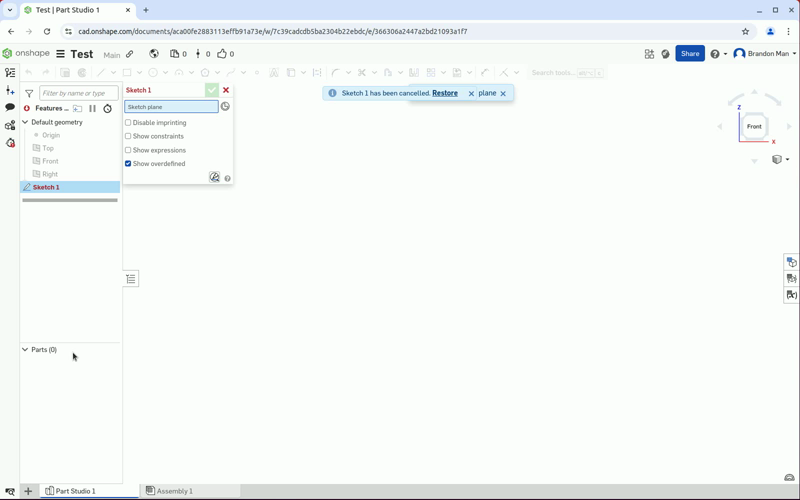
mouse_move(73, 163)
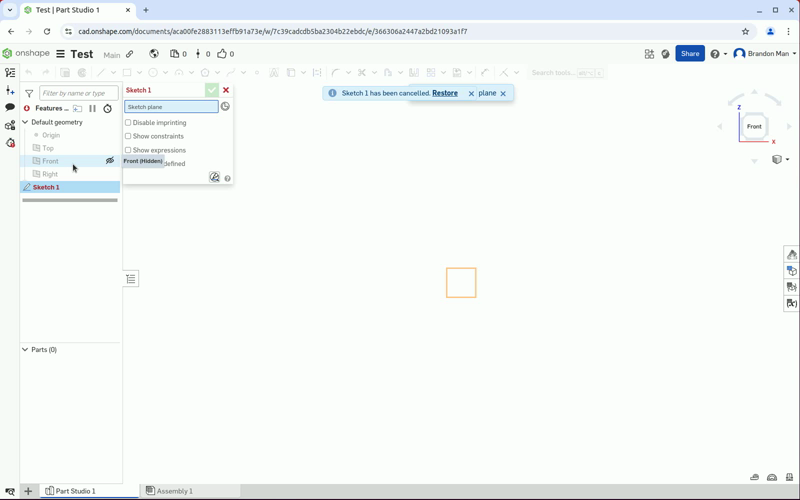
click(73, 163)
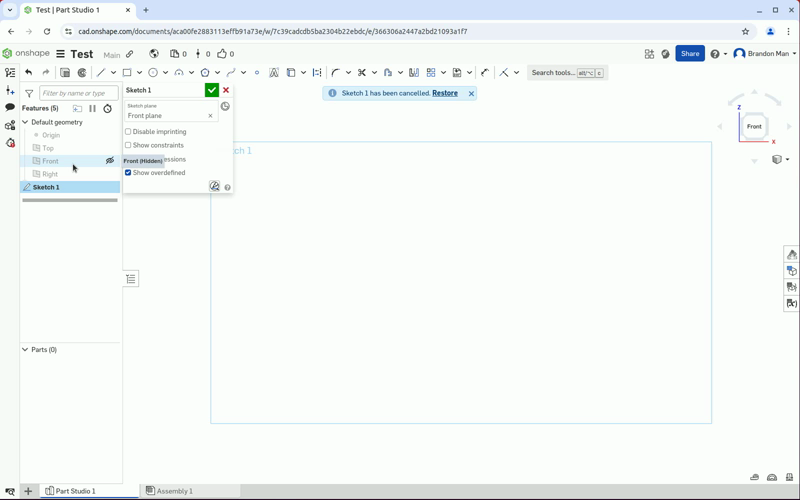
mouse_move(73, 352)
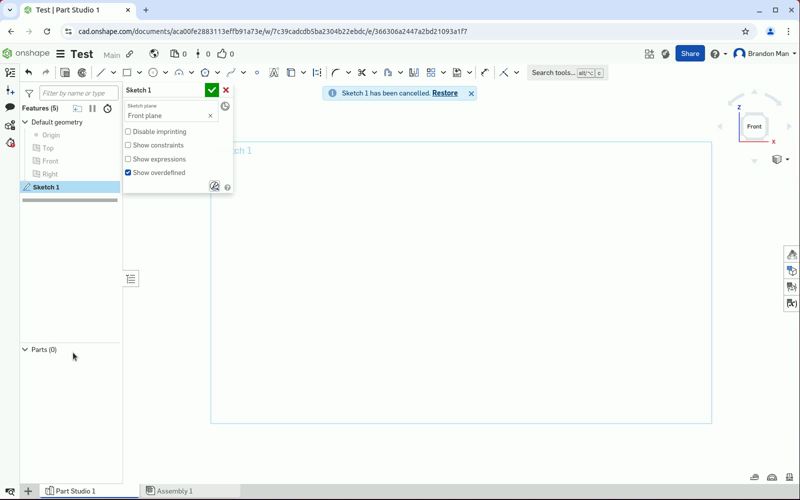
key(y)
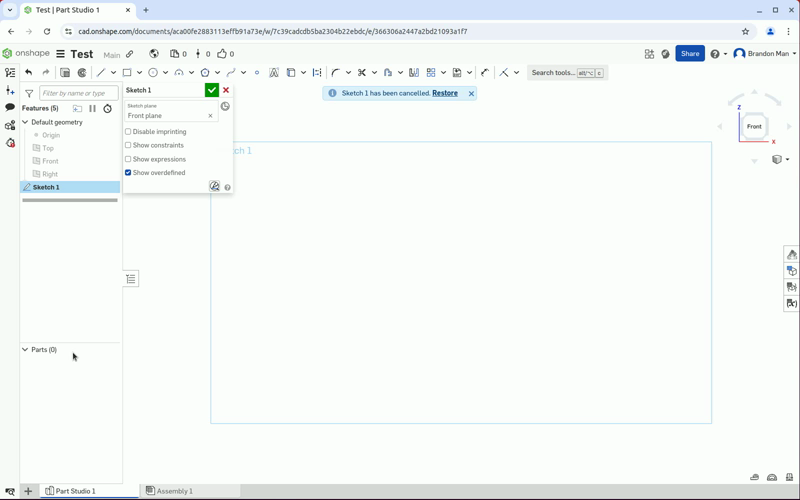
key(l)
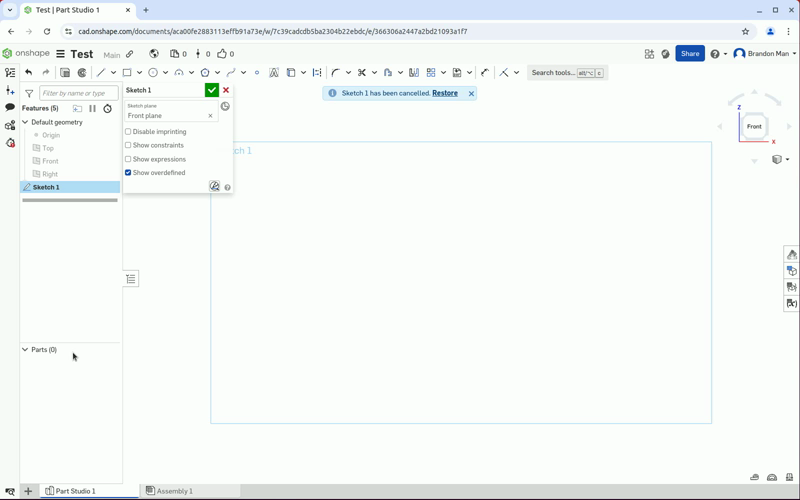
key_down(shift)
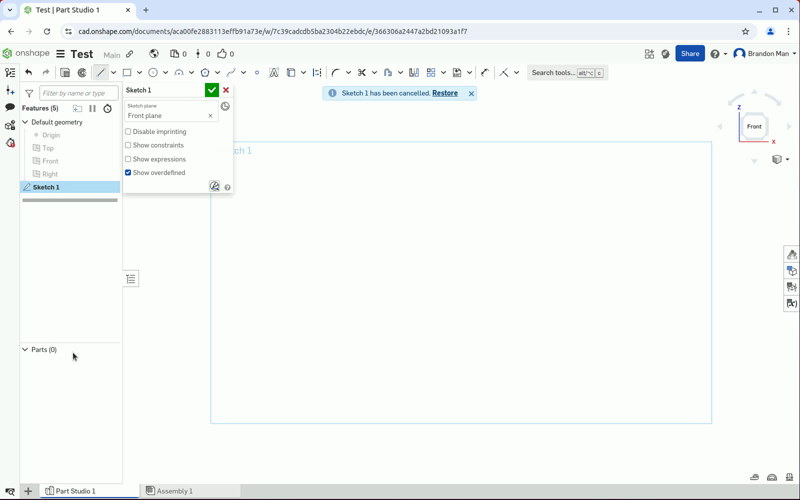
mouse_move(364, 394)
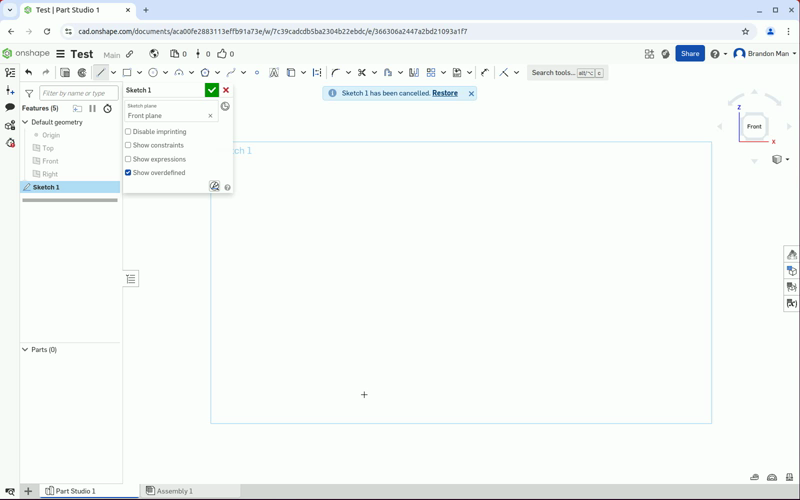
click(364, 394)
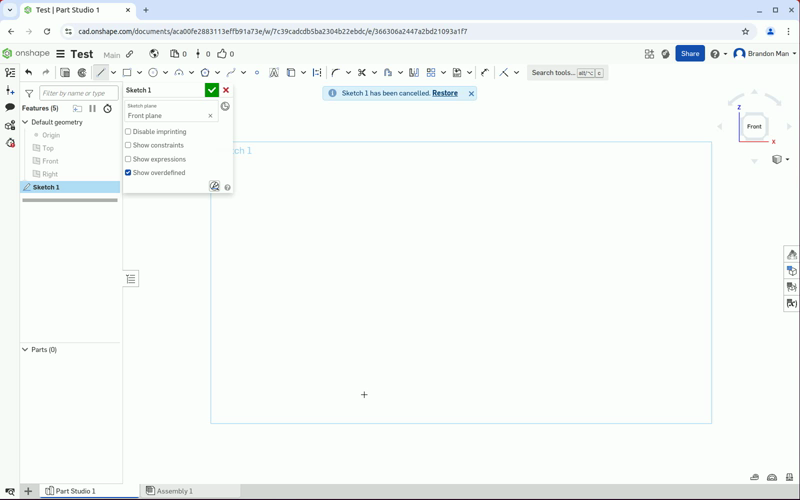
key_up(shift)
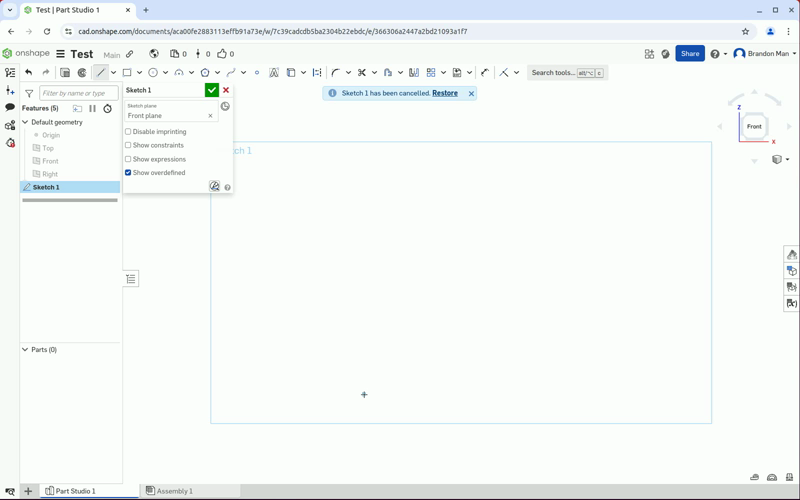
key_down(shift)
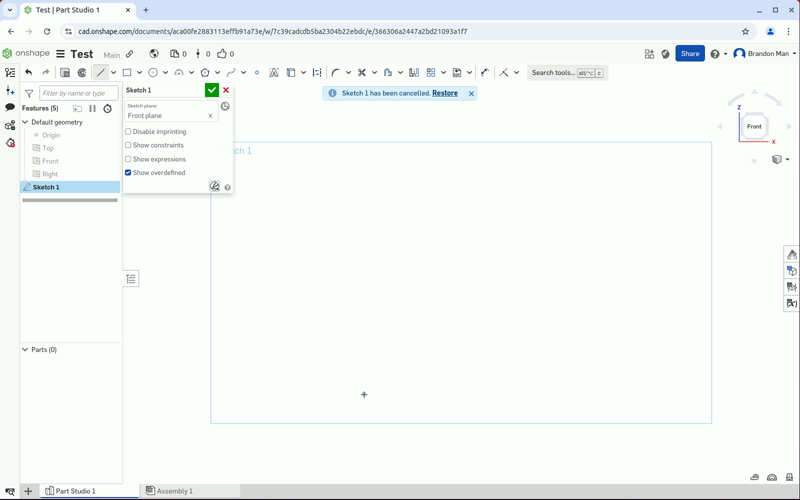
mouse_move(460, 394)
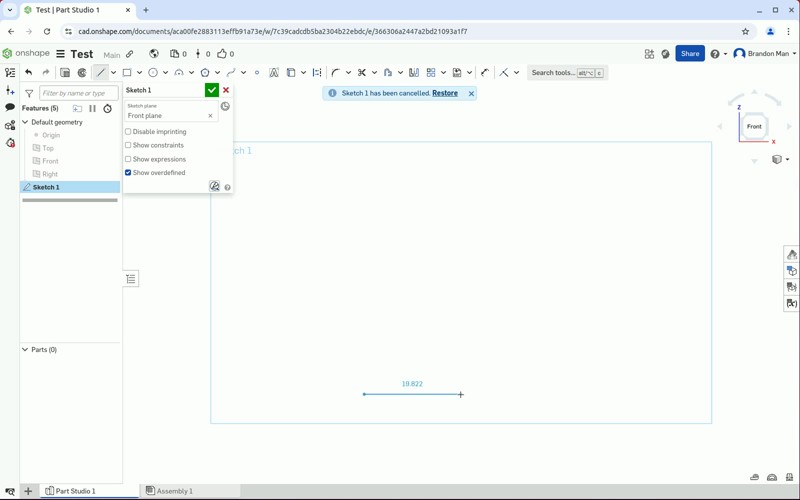
click(460, 394)
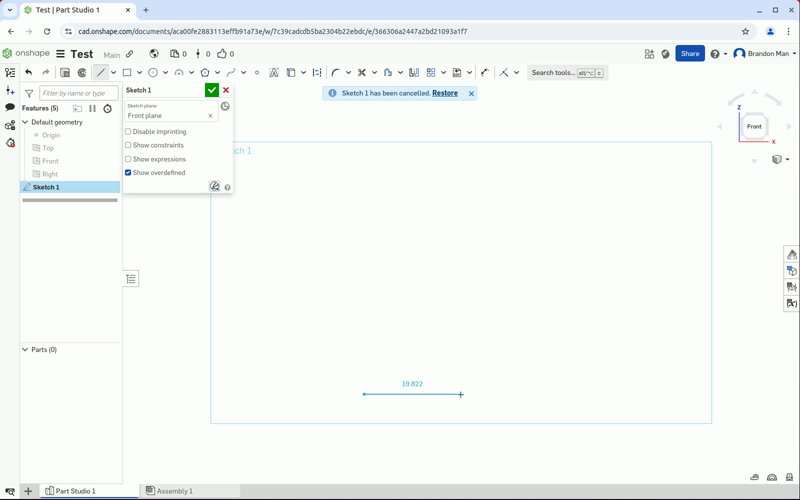
key_up(shift)
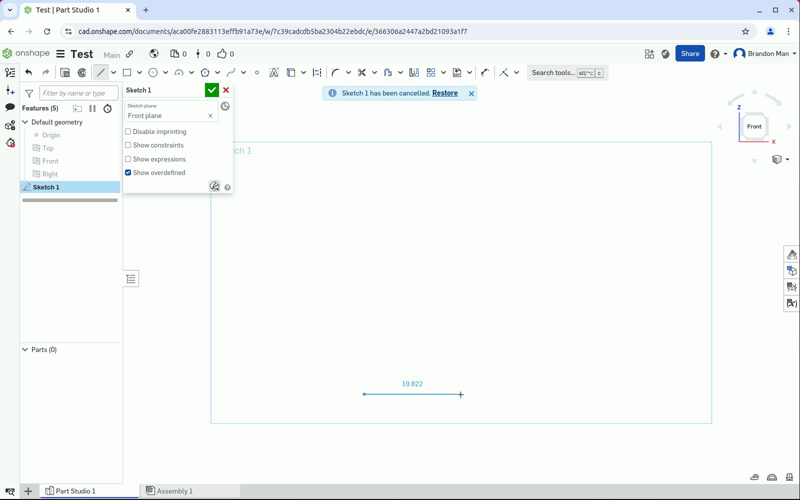
key_down(shift)
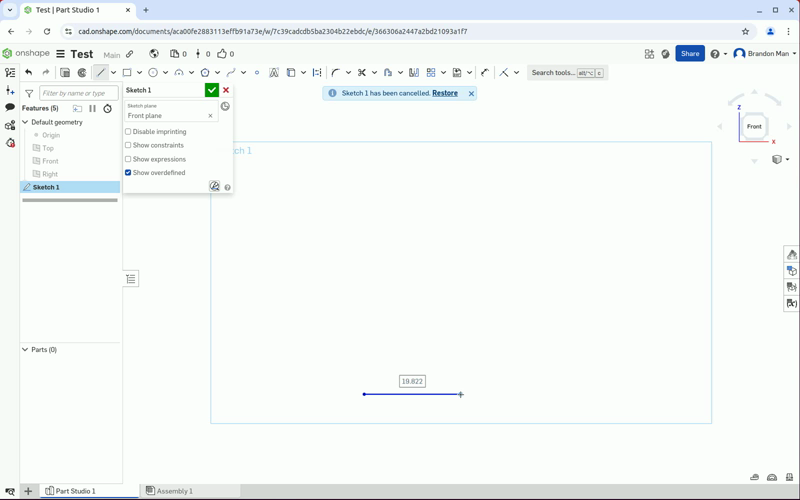
mouse_move(556, 394)
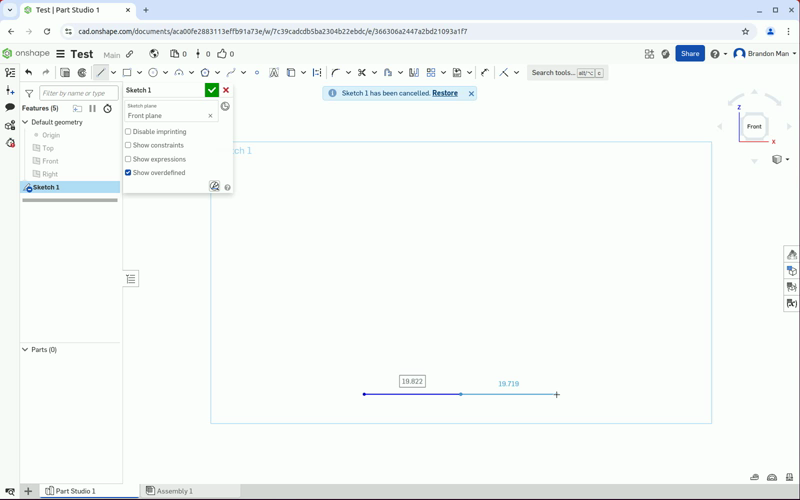
click(556, 394)
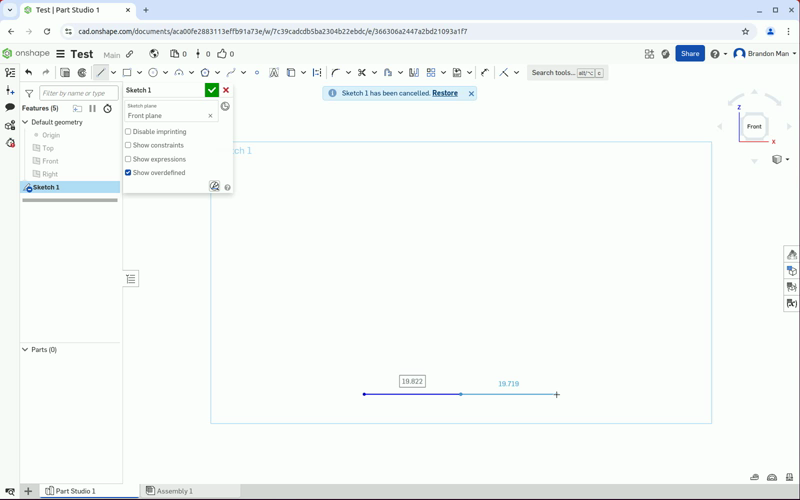
key_up(shift)
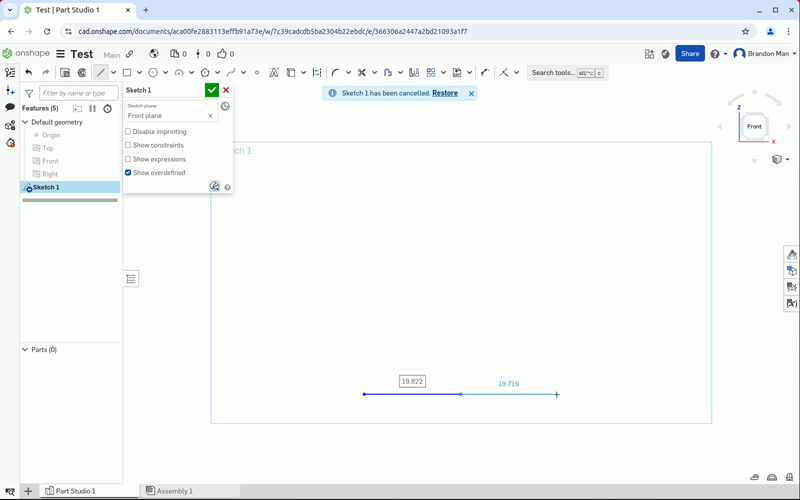
key_down(shift)
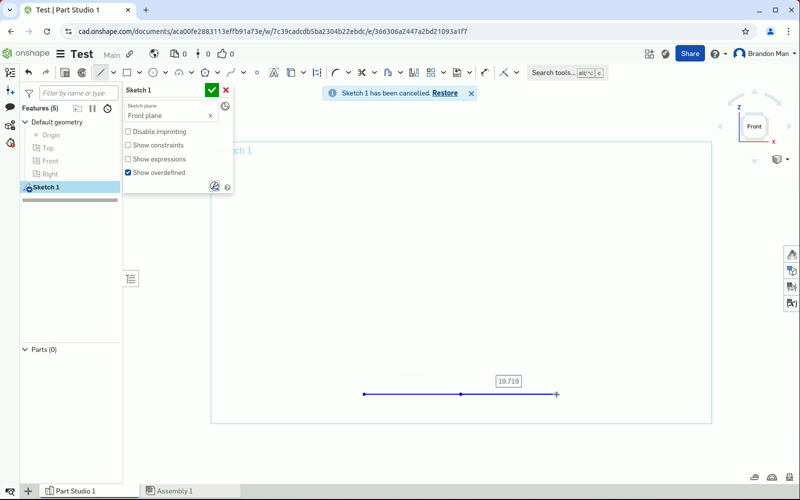
mouse_move(556, 206)
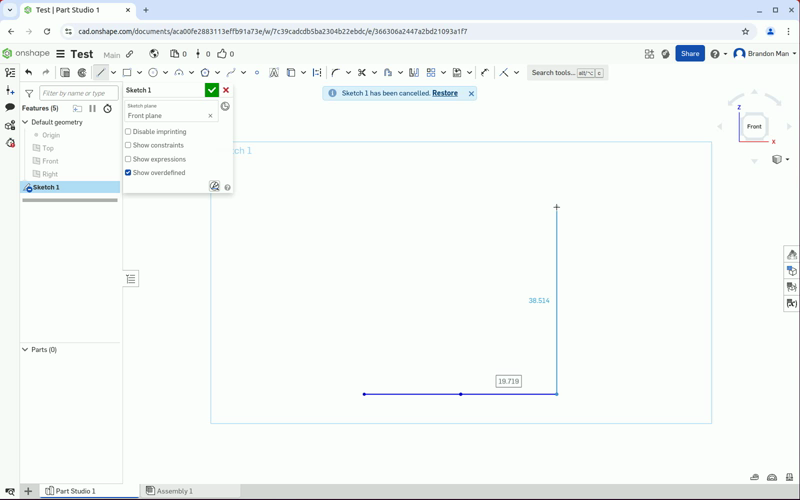
click(556, 206)
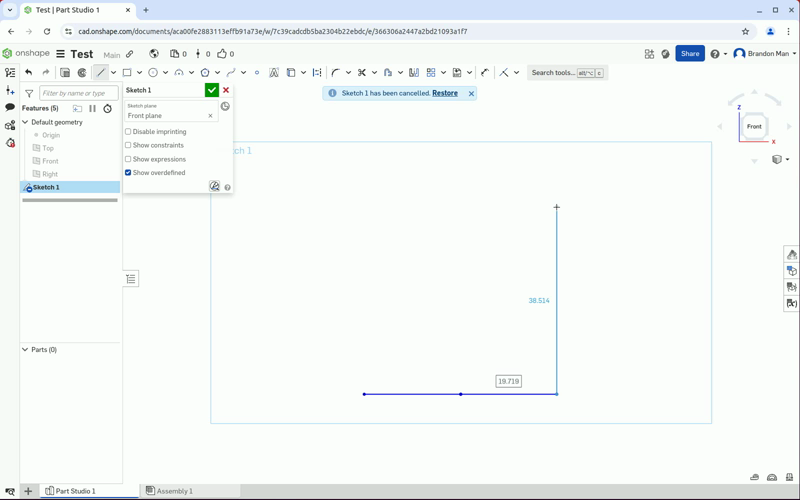
key_up(shift)
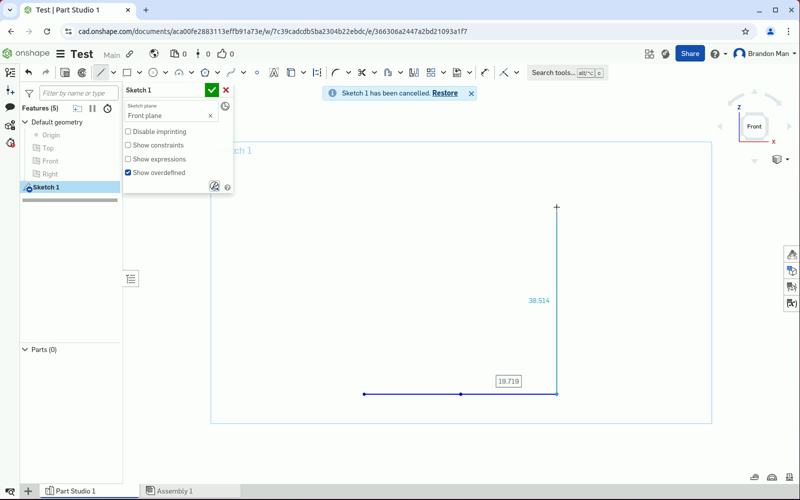
key_down(shift)
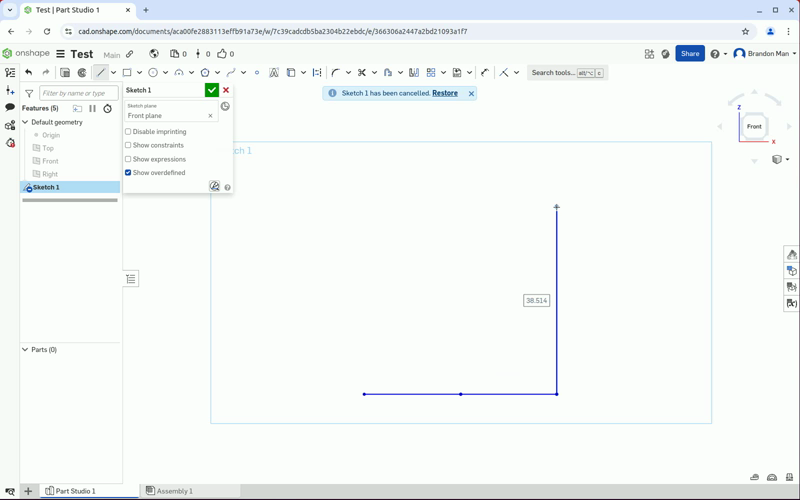
mouse_move(586, 206)
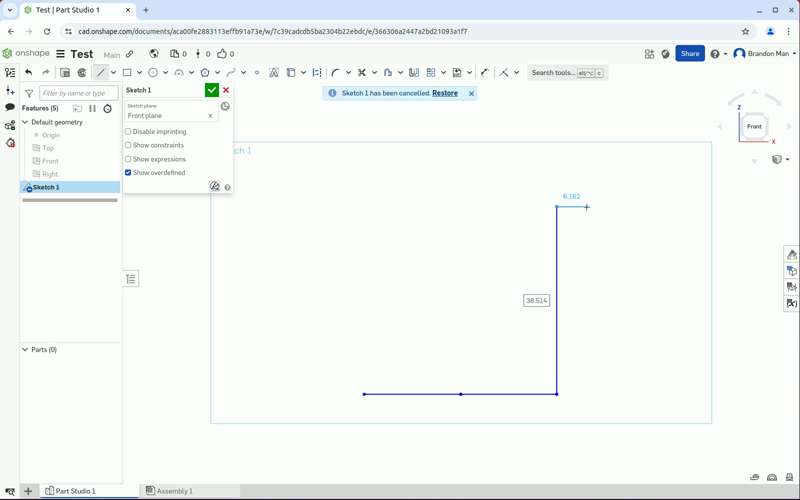
mouse_move(545, 206)
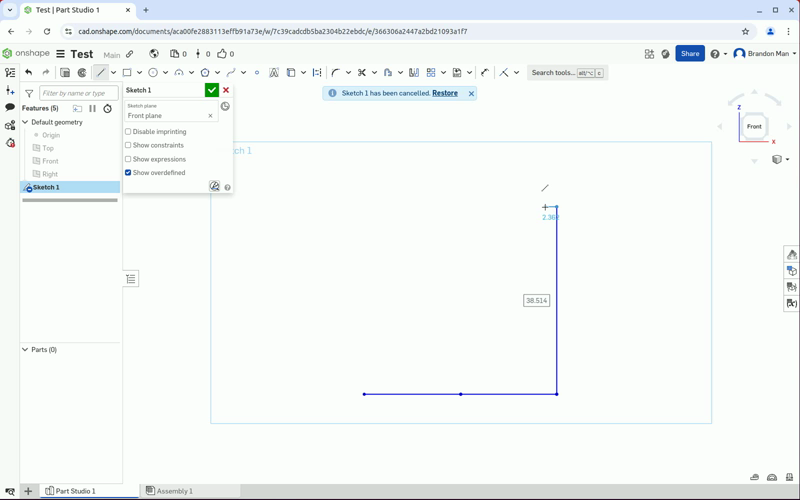
click(545, 206)
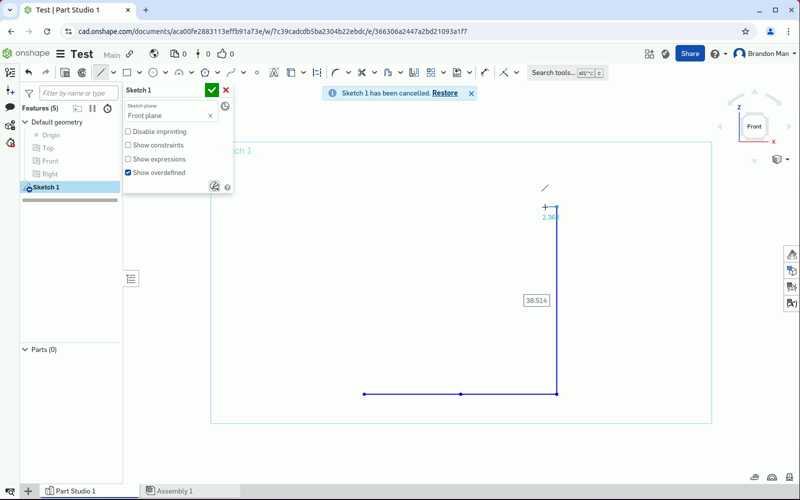
key_up(shift)
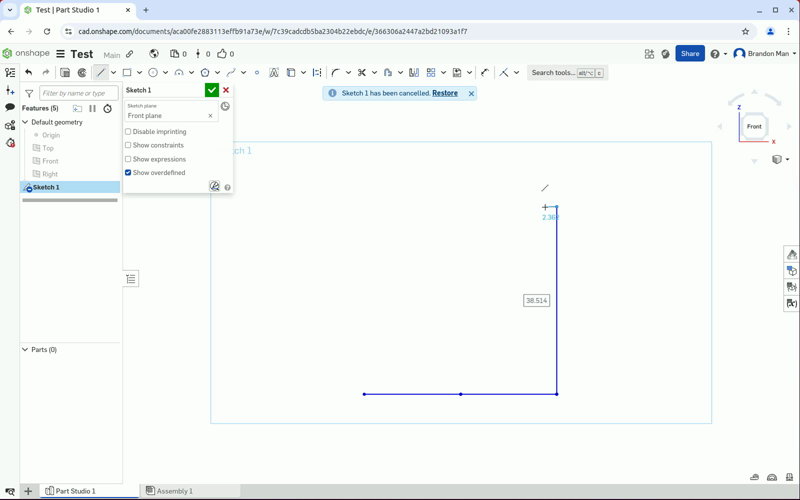
key_down(shift)
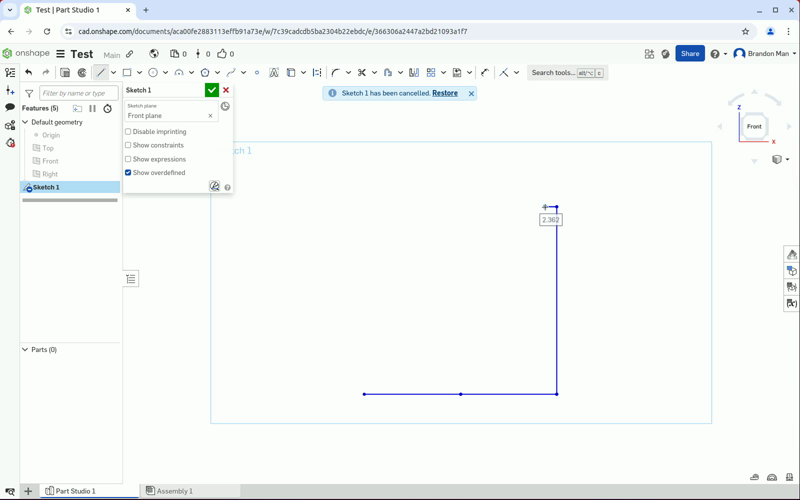
mouse_move(575, 206)
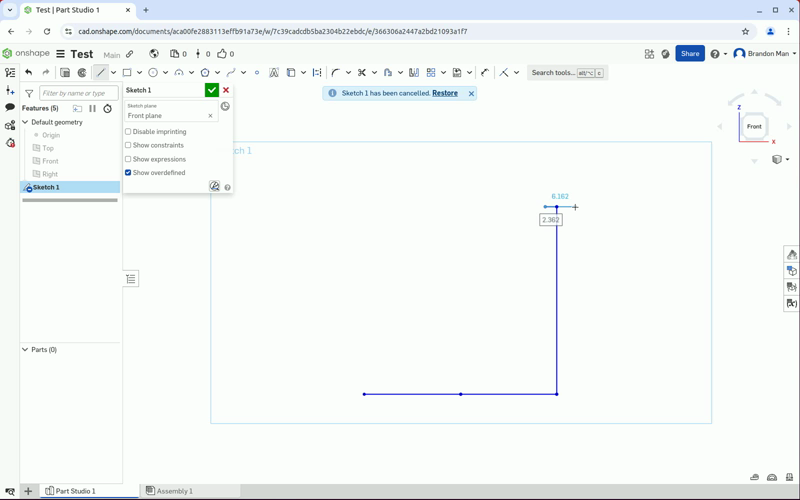
mouse_move(545, 260)
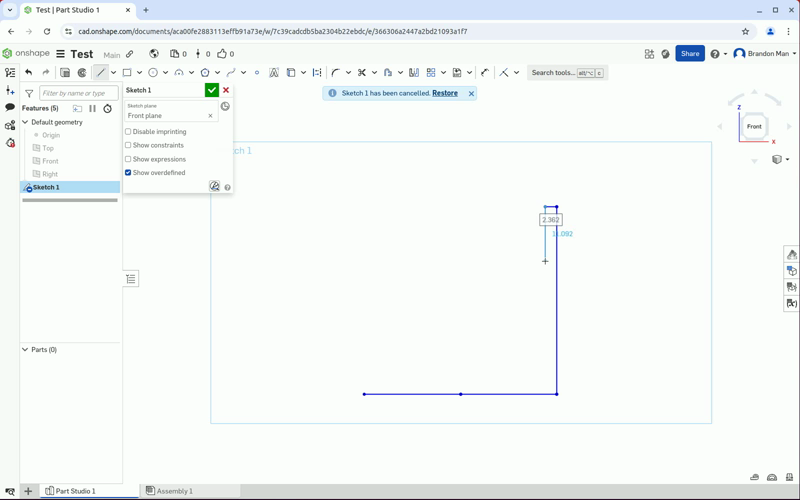
click(545, 260)
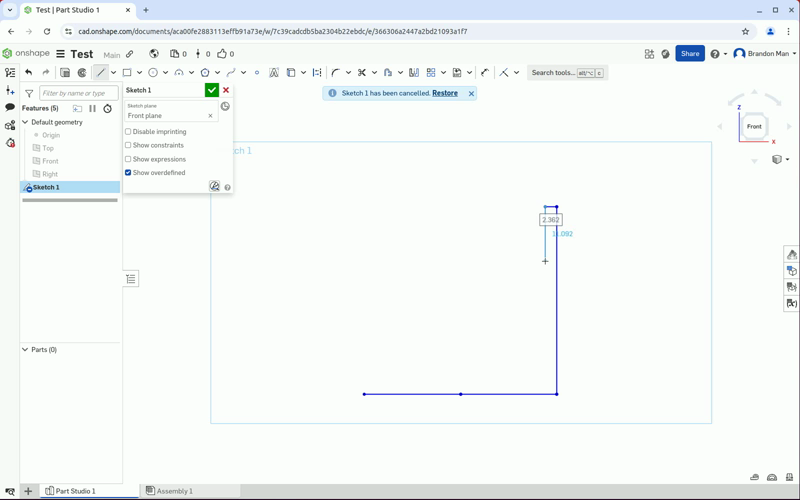
key_up(shift)
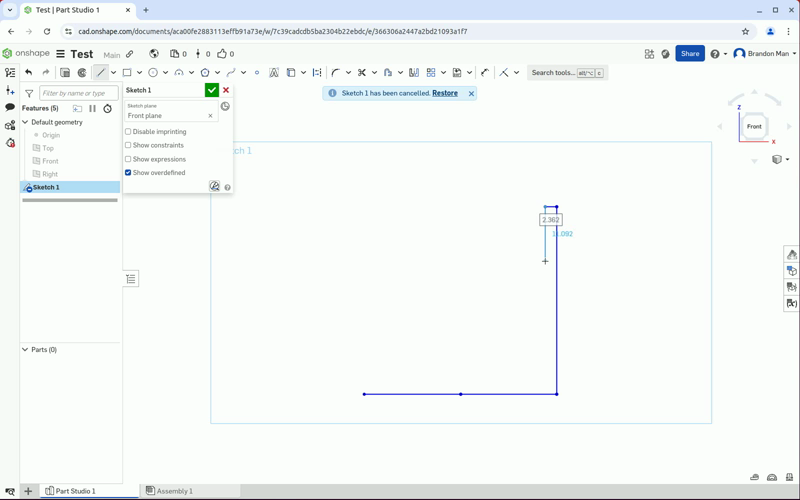
key(esc)
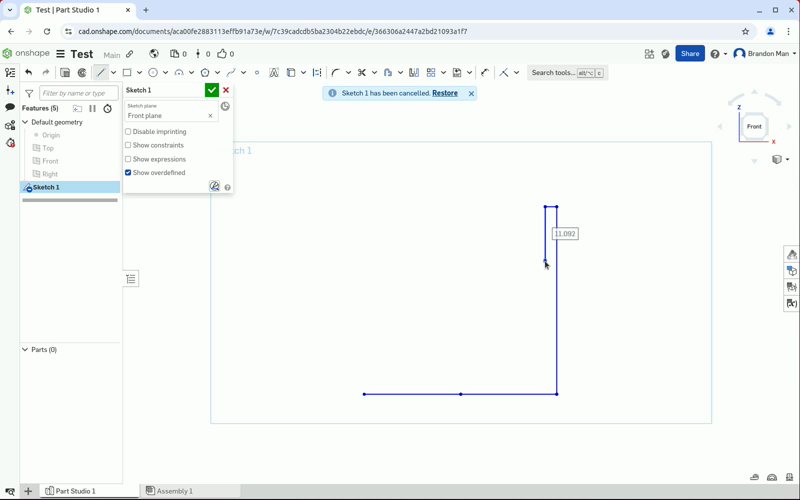
key(a)
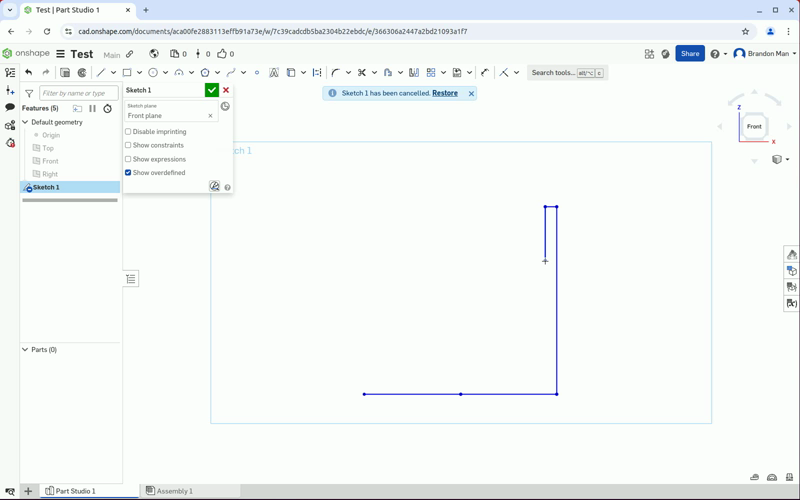
mouse_move(545, 260)
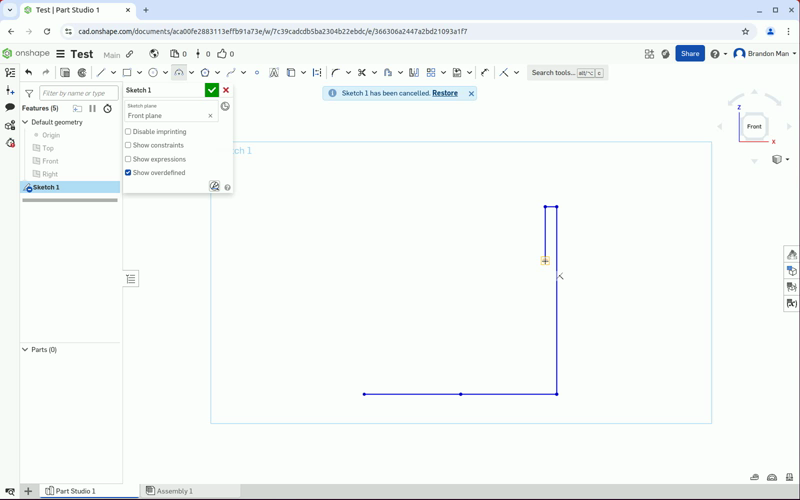
click(545, 260)
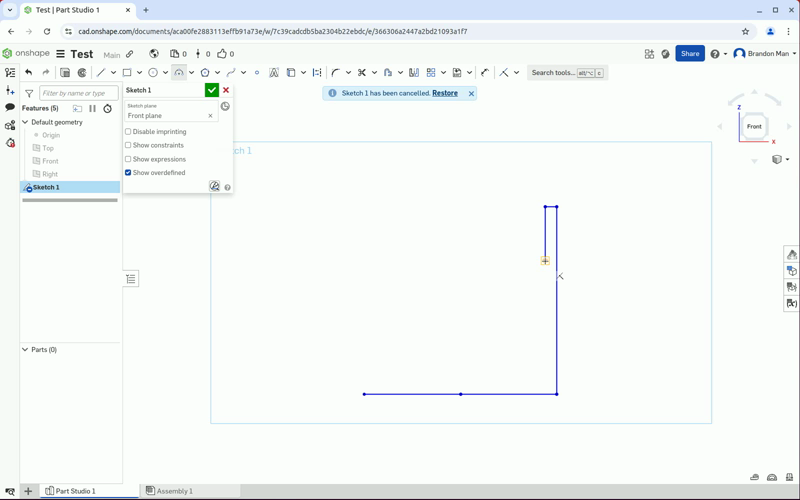
key_down(shift)
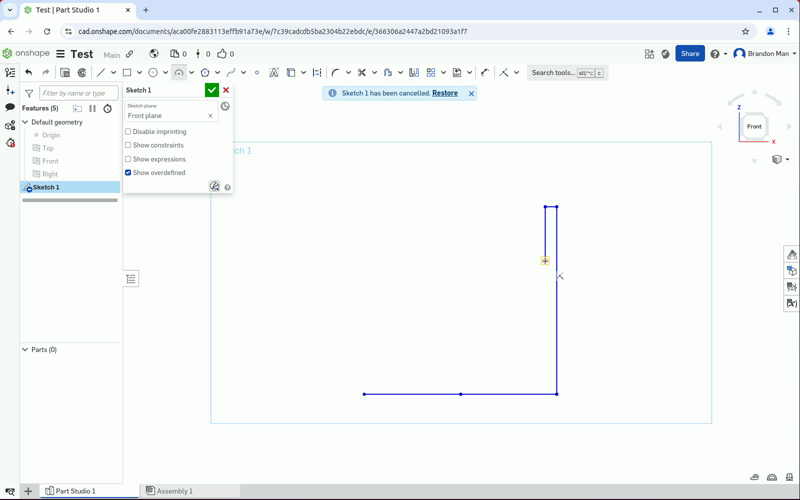
mouse_move(463, 345)
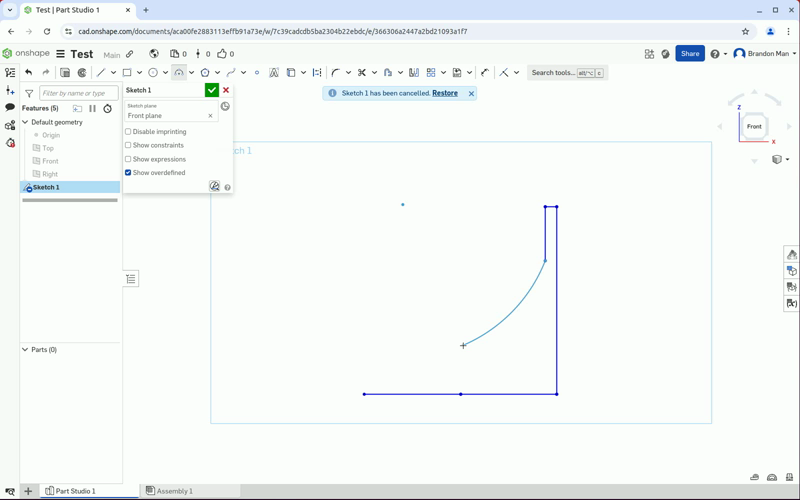
click(463, 345)
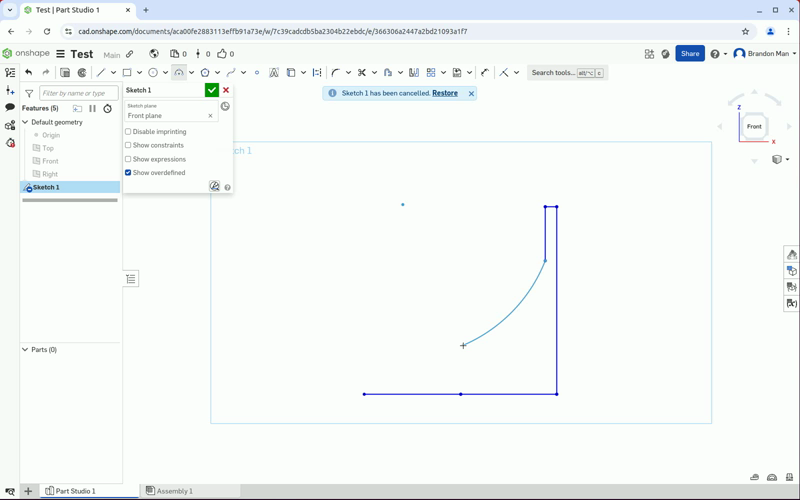
mouse_move(521, 319)
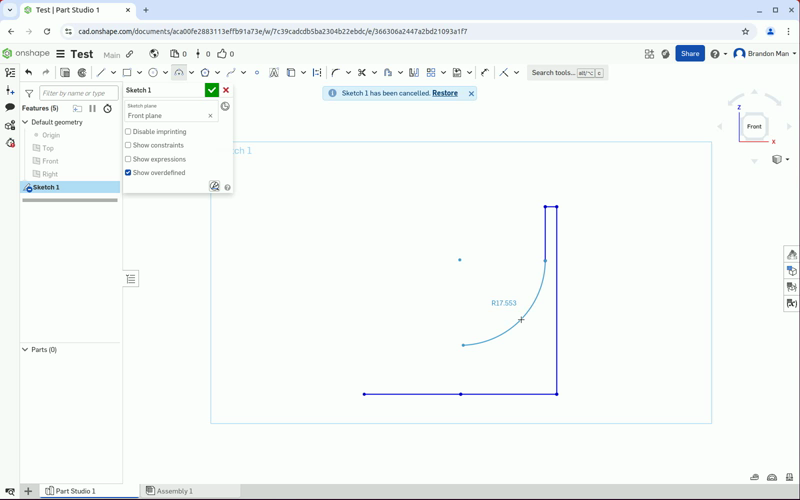
click(521, 319)
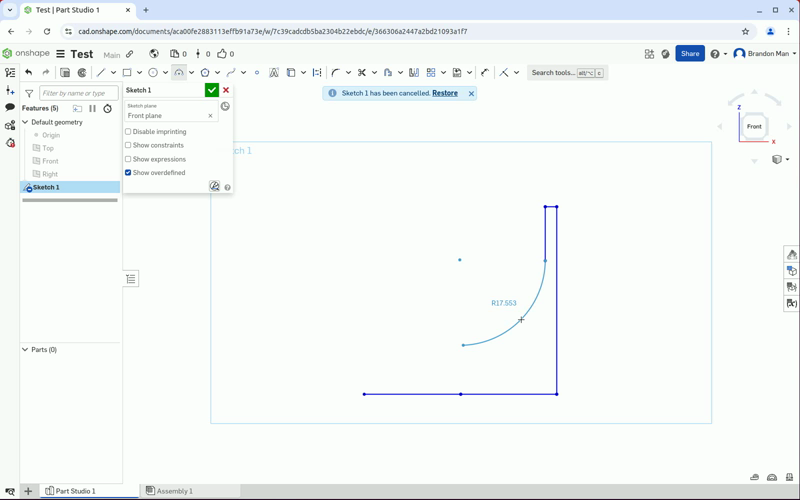
key_up(shift)
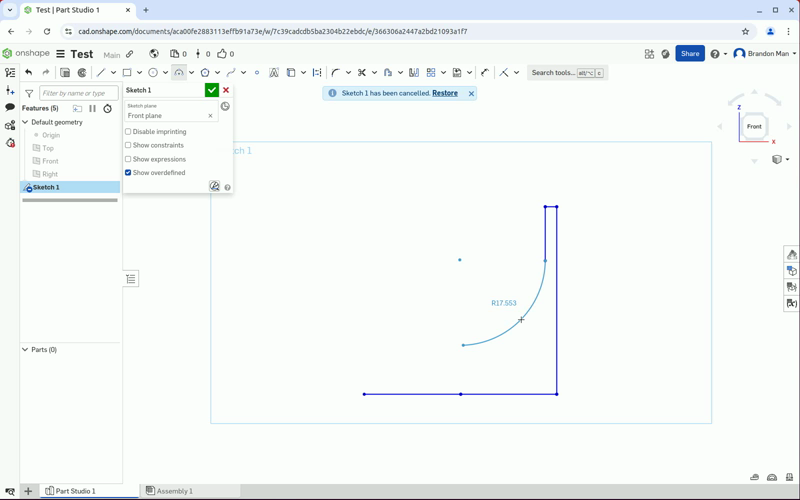
mouse_move(463, 345)
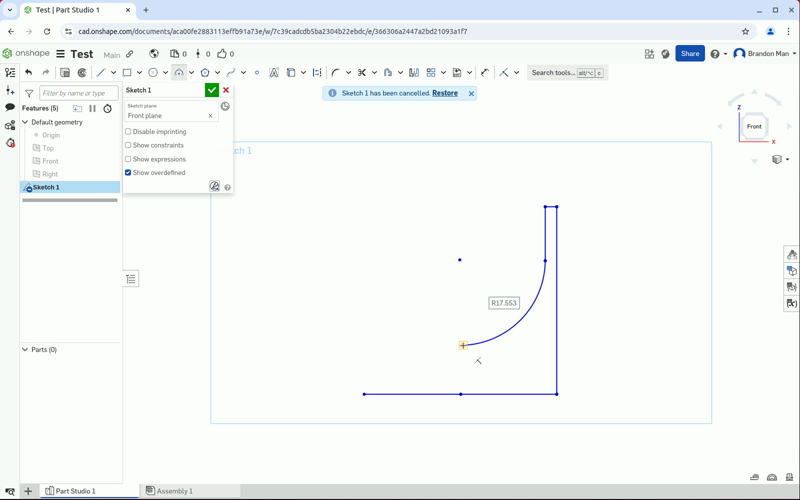
click(463, 345)
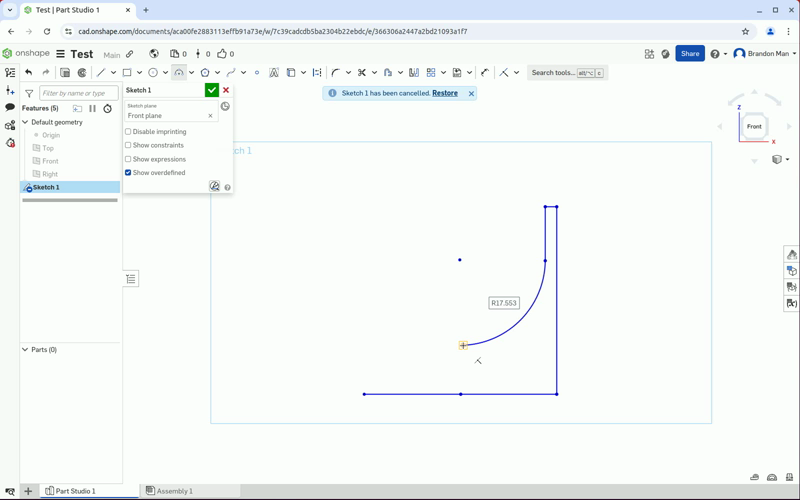
key_down(shift)
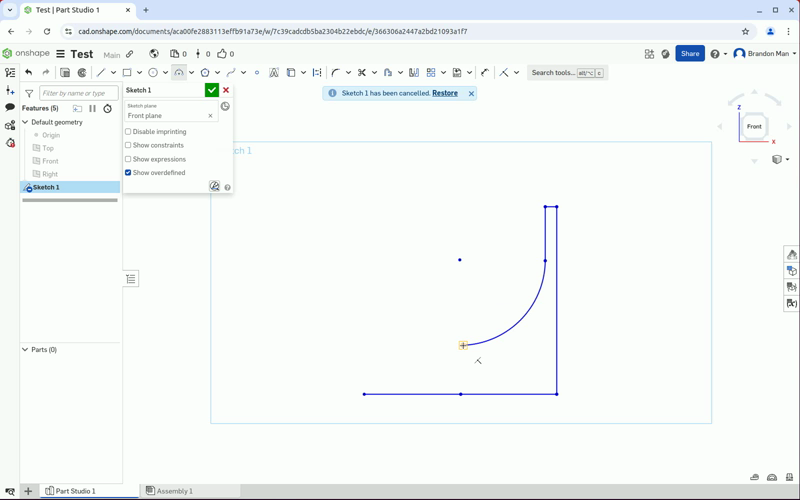
mouse_move(456, 345)
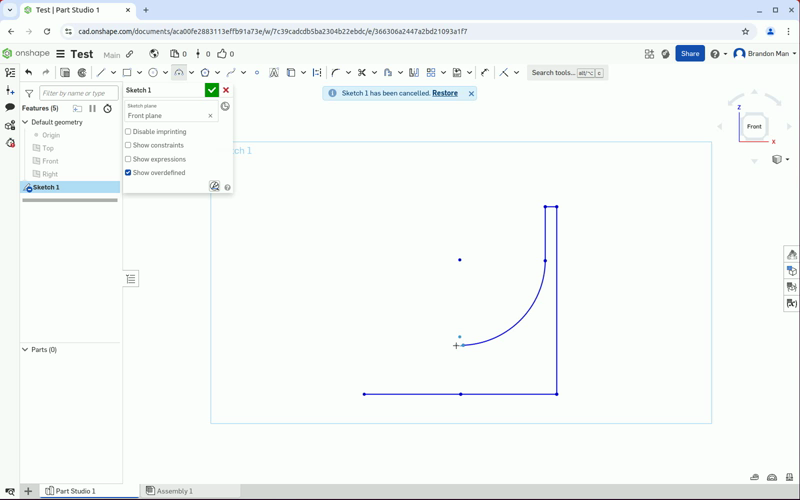
scroll(6)
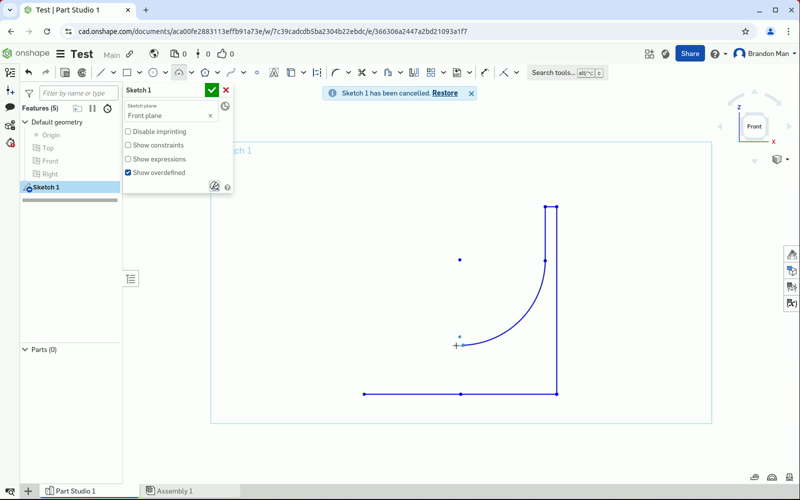
scroll(6)
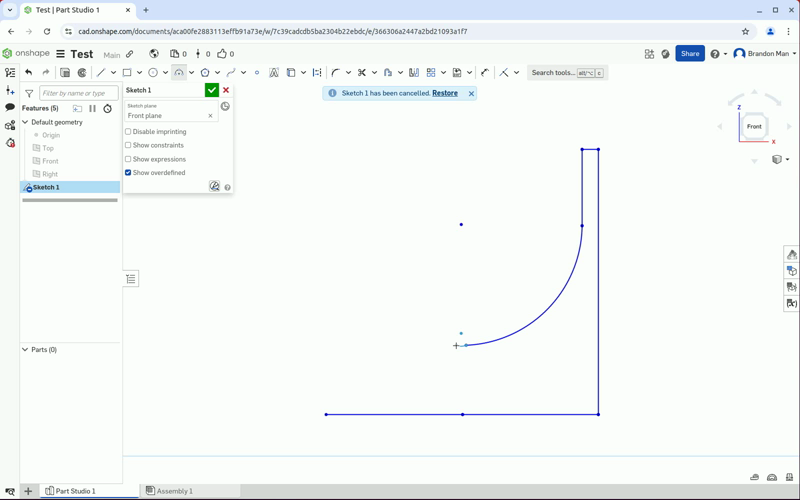
scroll(6)
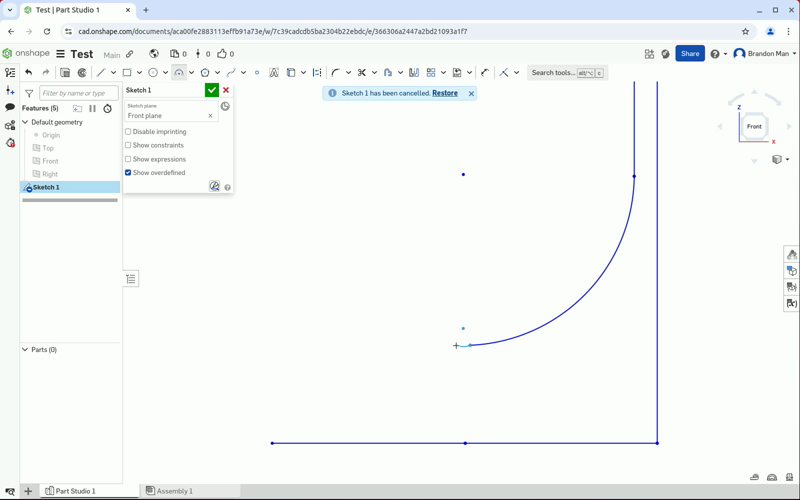
scroll(6)
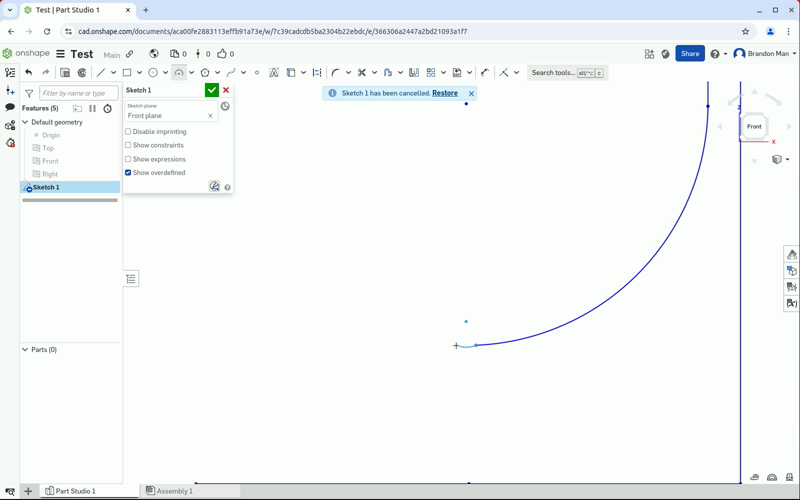
scroll(6)
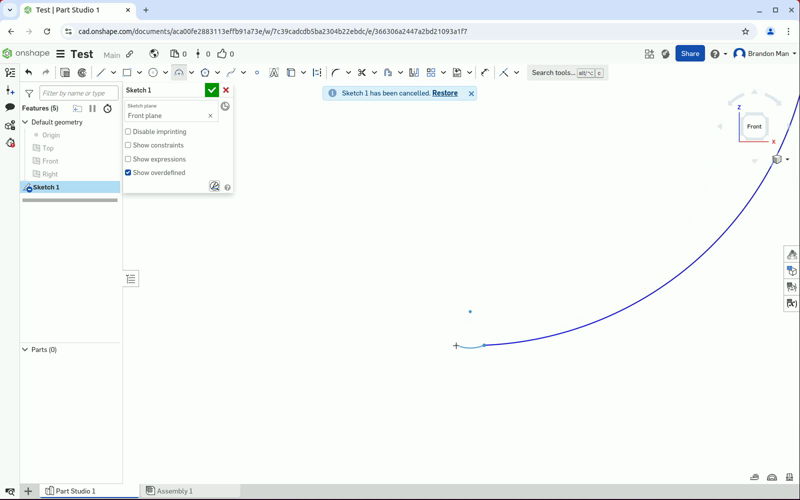
scroll(6)
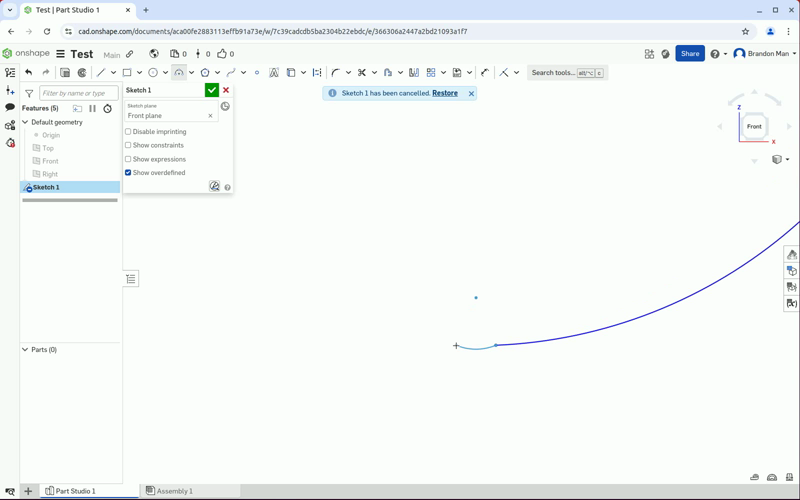
scroll(6)
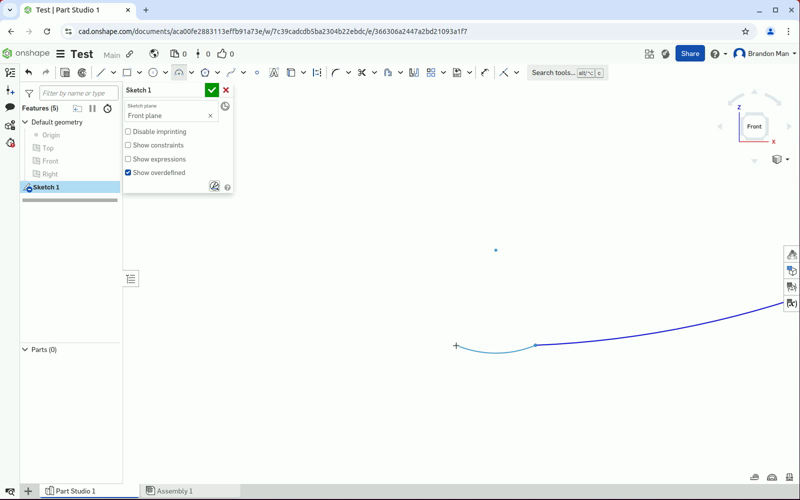
click(456, 345)
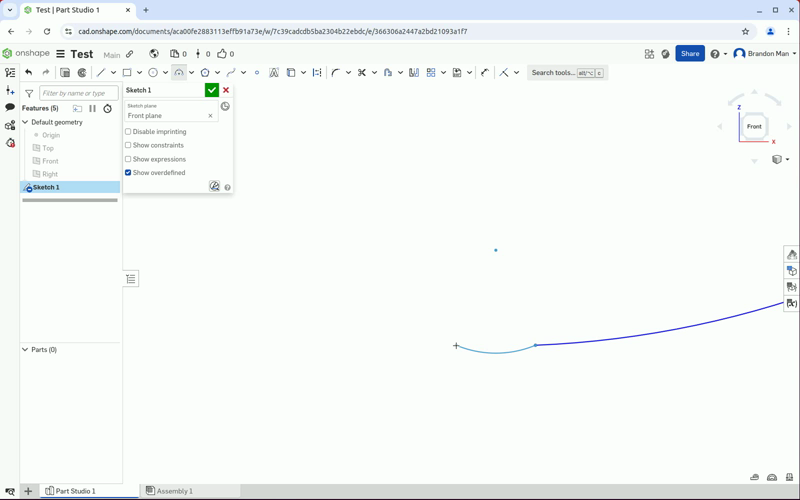
scroll(-6)
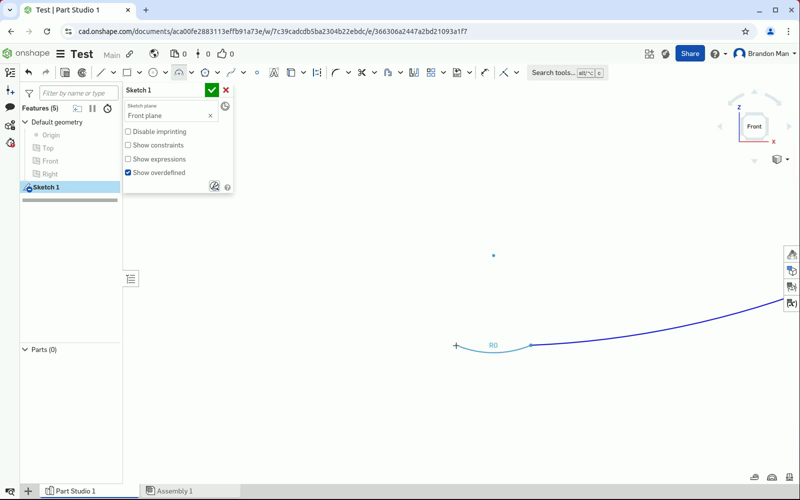
scroll(-6)
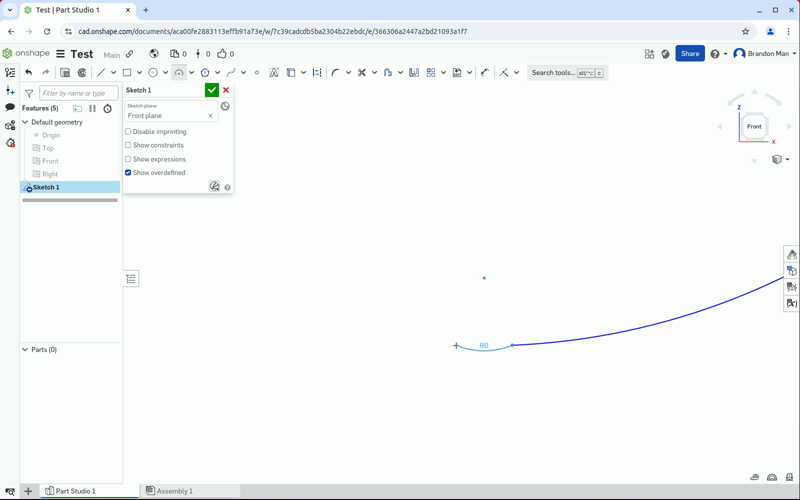
scroll(-6)
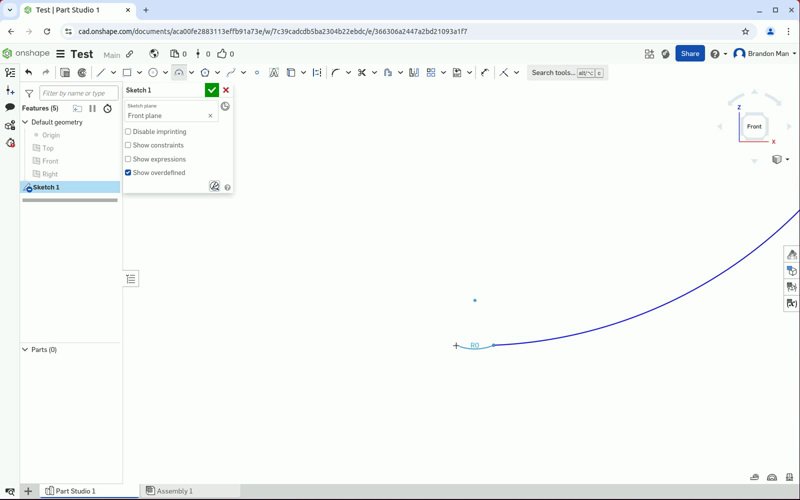
scroll(-6)
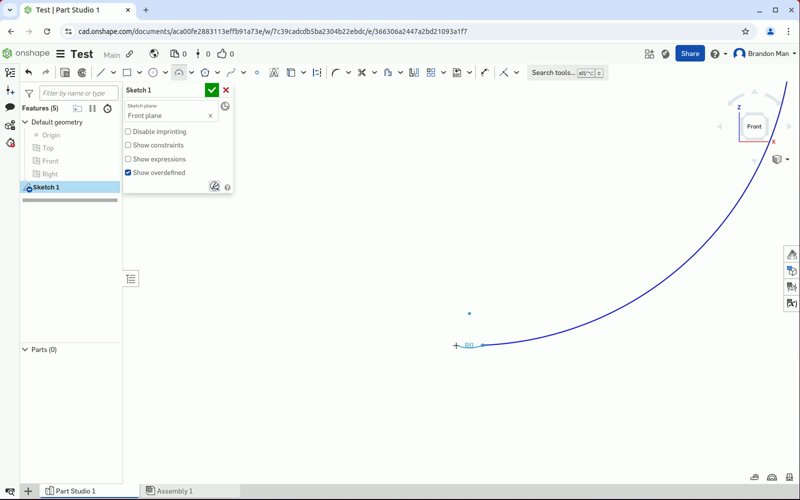
scroll(-6)
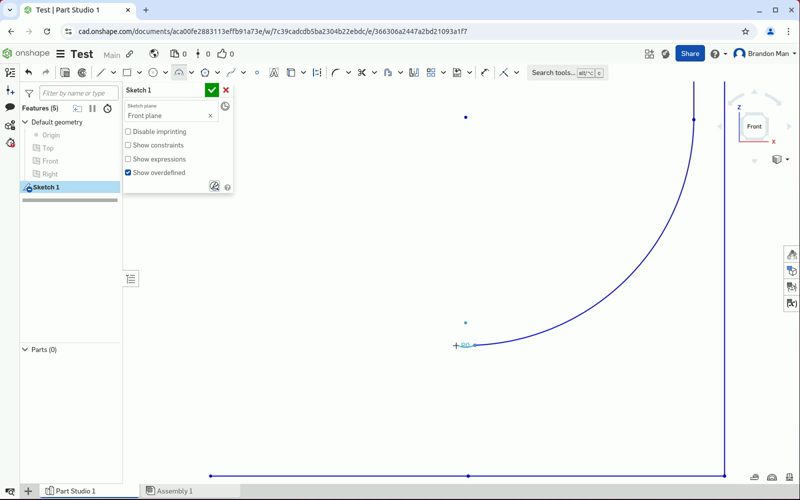
scroll(-6)
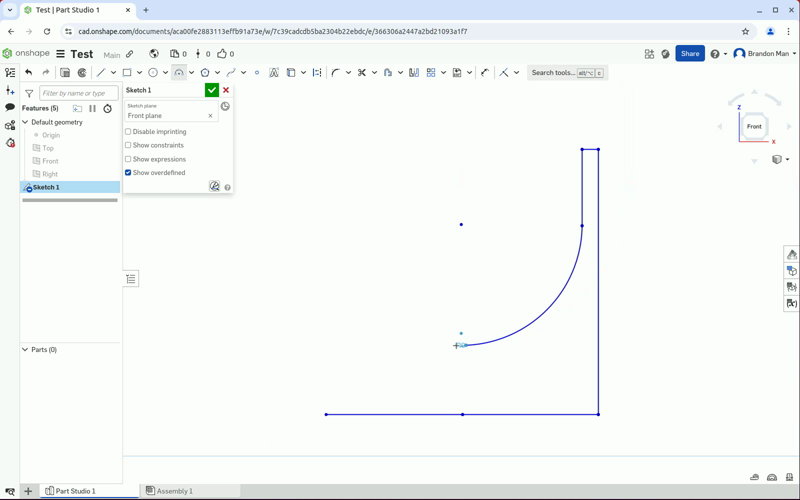
scroll(-6)
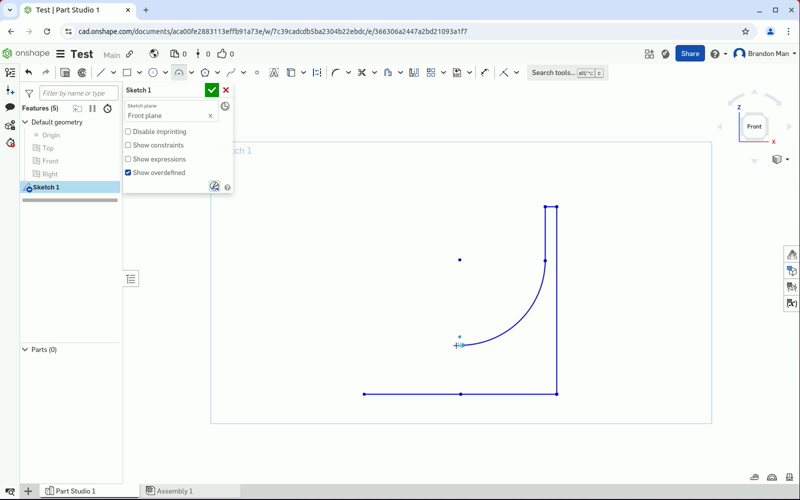
mouse_move(459, 346)
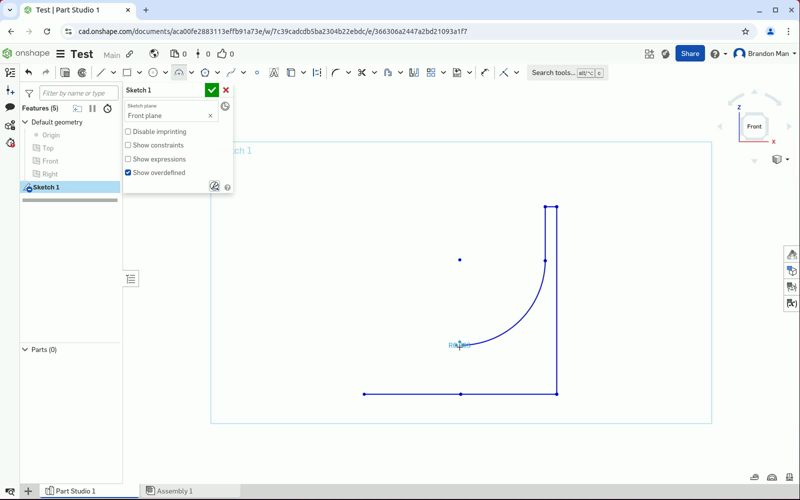
scroll(6)
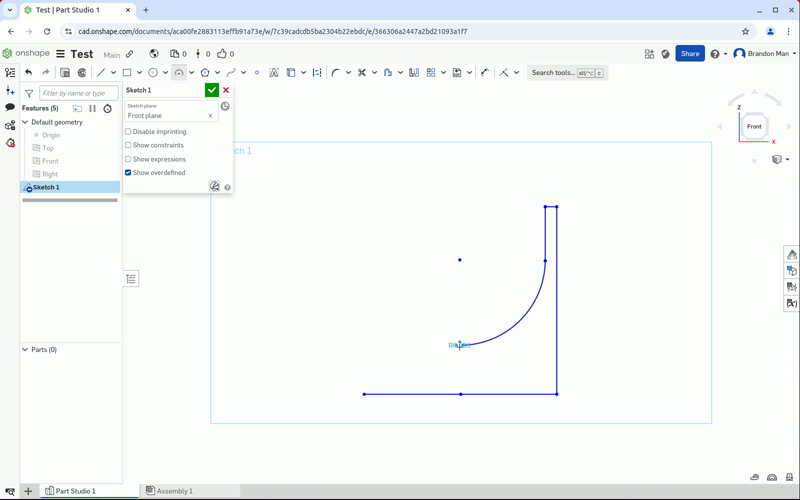
scroll(6)
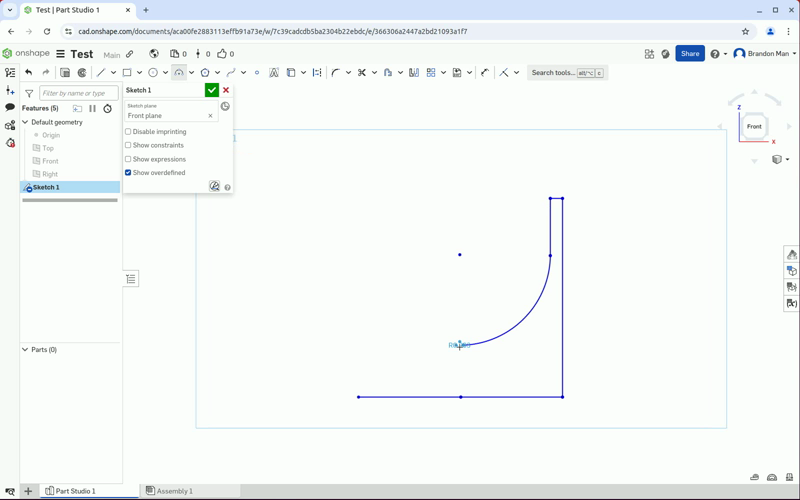
scroll(6)
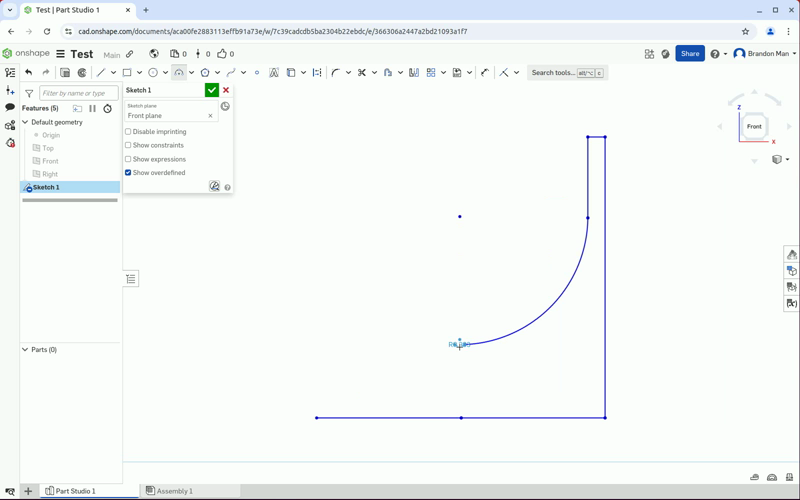
scroll(6)
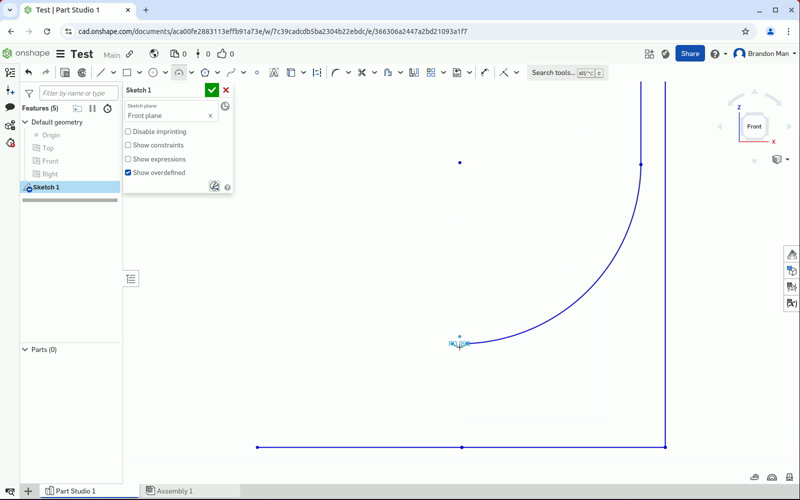
scroll(6)
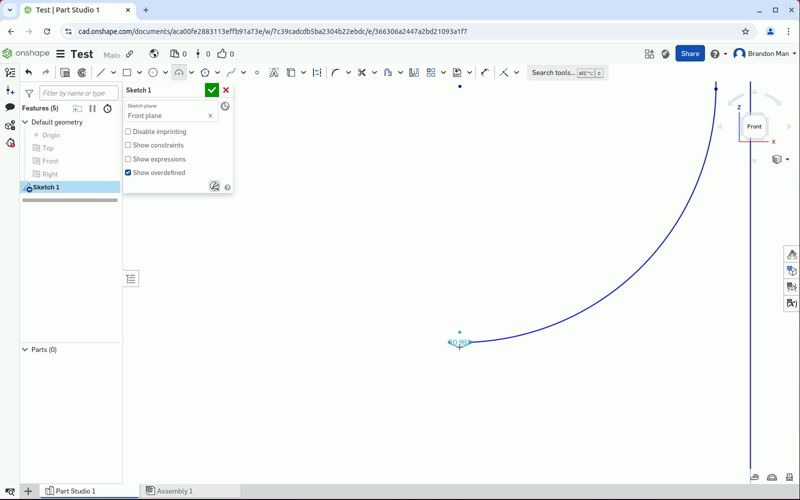
scroll(6)
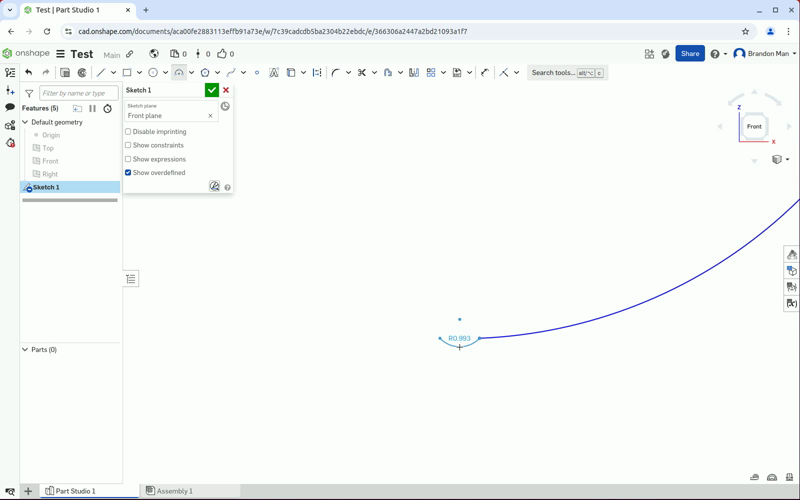
scroll(6)
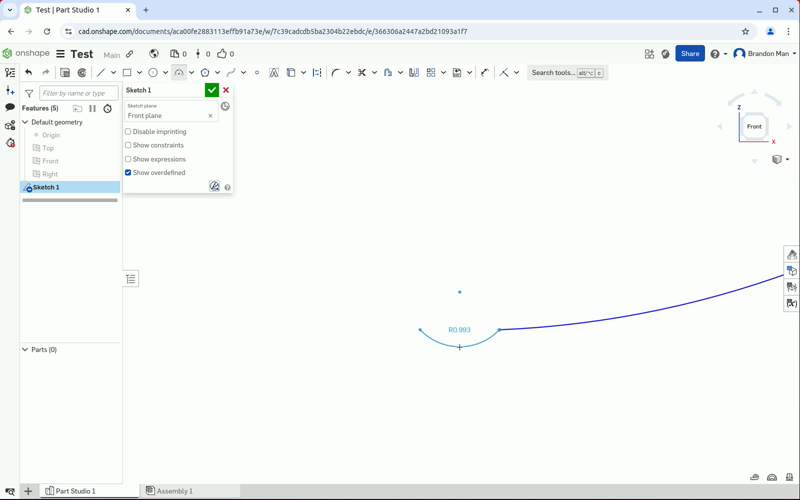
click(459, 346)
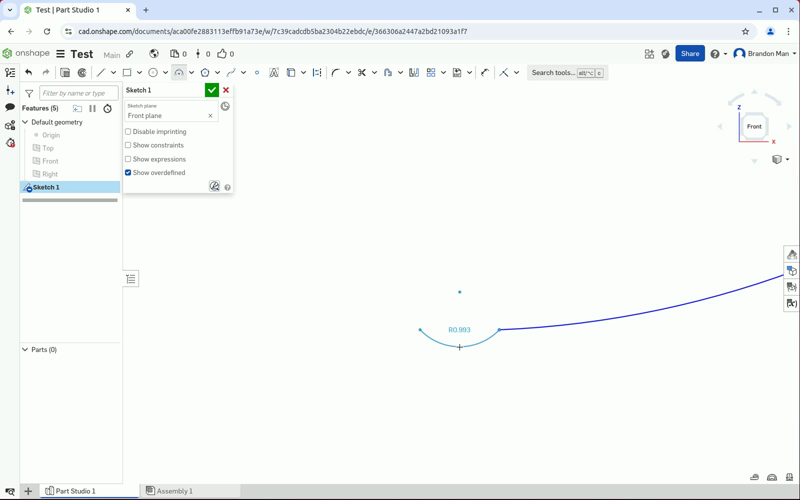
scroll(-6)
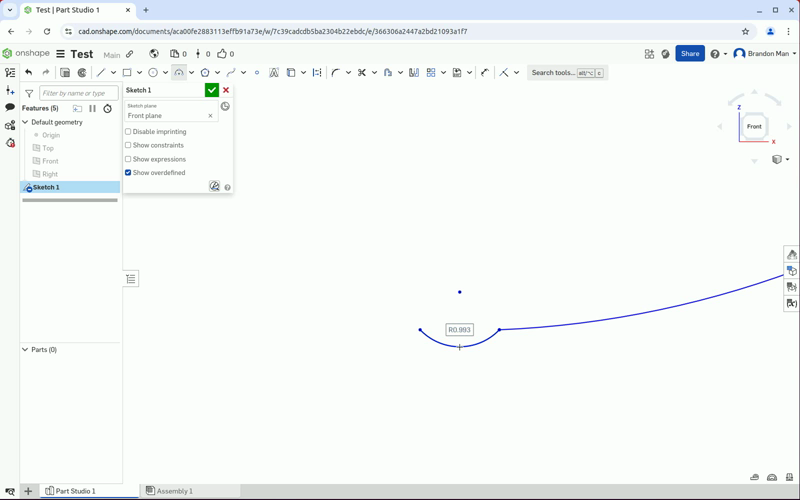
scroll(-6)
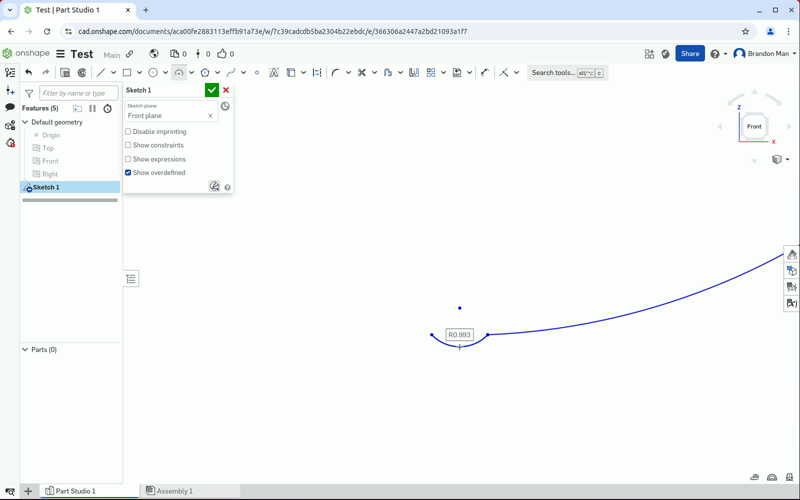
scroll(-6)
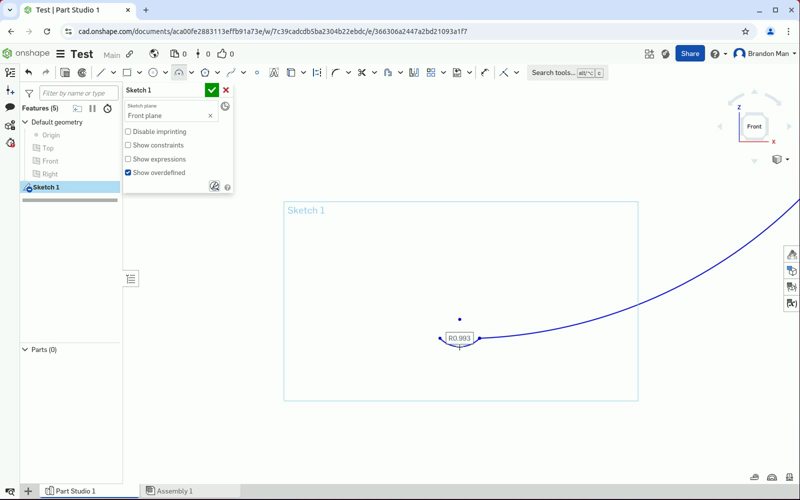
scroll(-6)
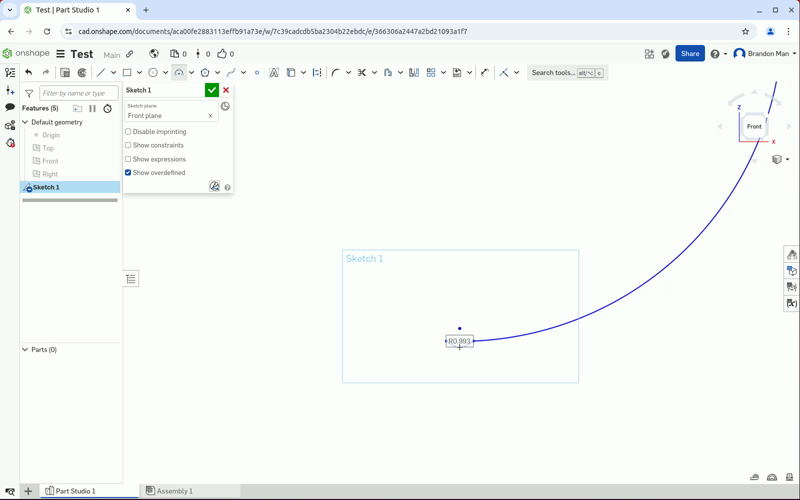
scroll(-6)
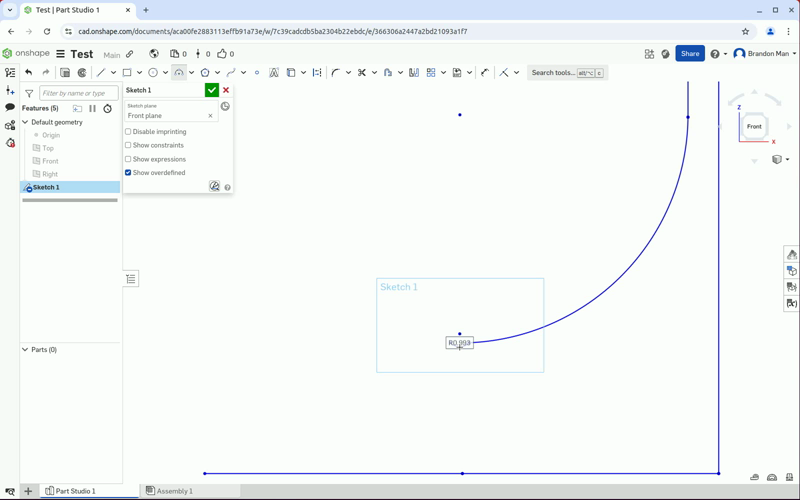
scroll(-6)
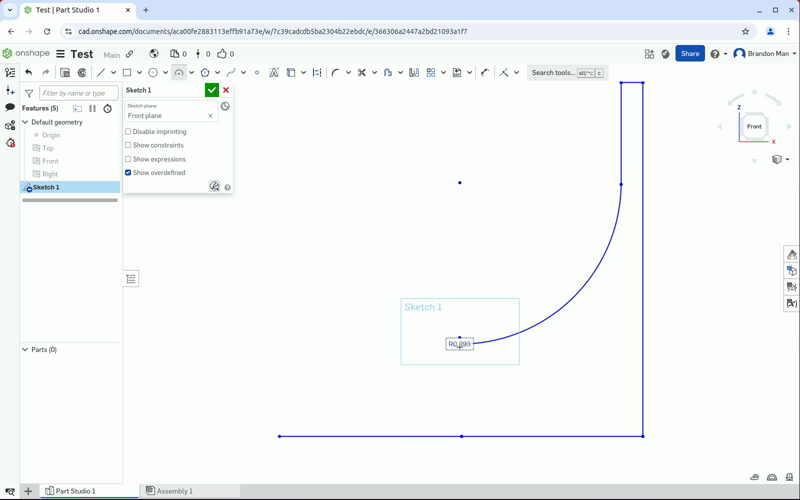
scroll(-6)
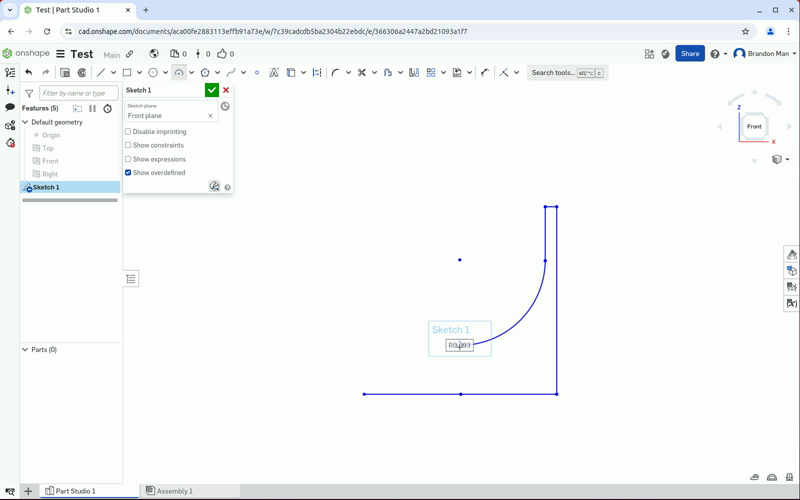
key_up(shift)
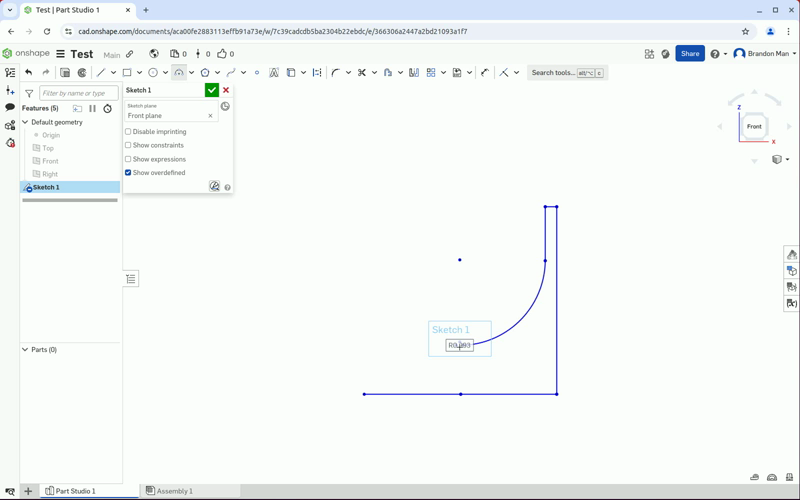
mouse_move(456, 345)
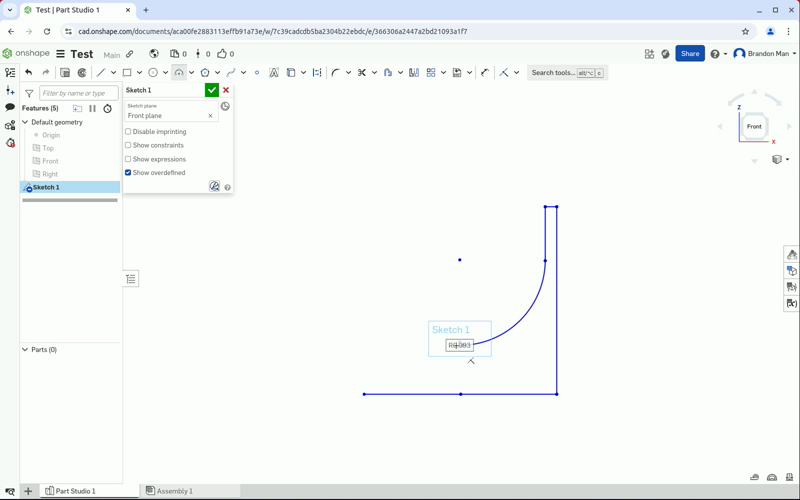
scroll(6)
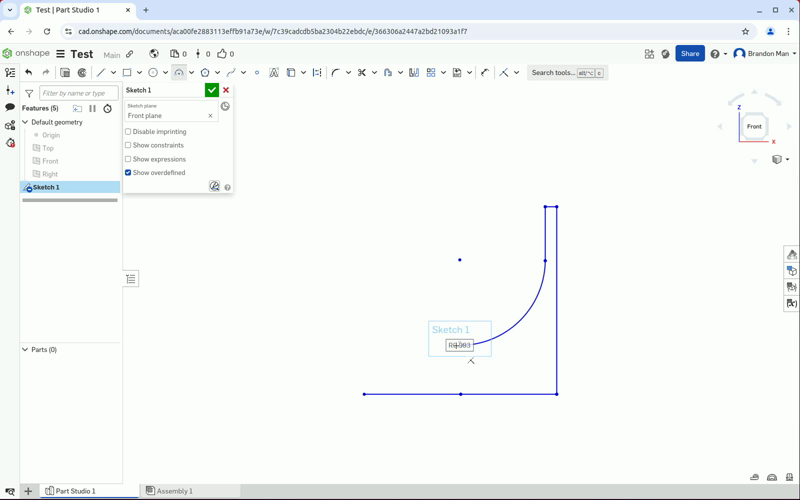
scroll(6)
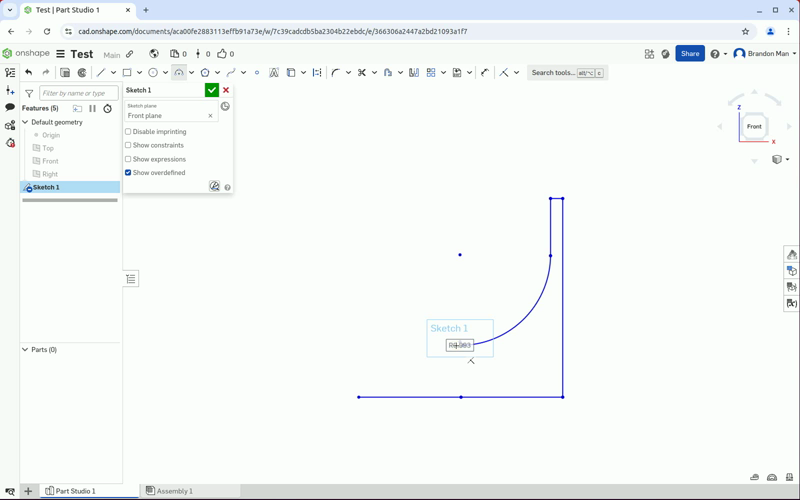
scroll(6)
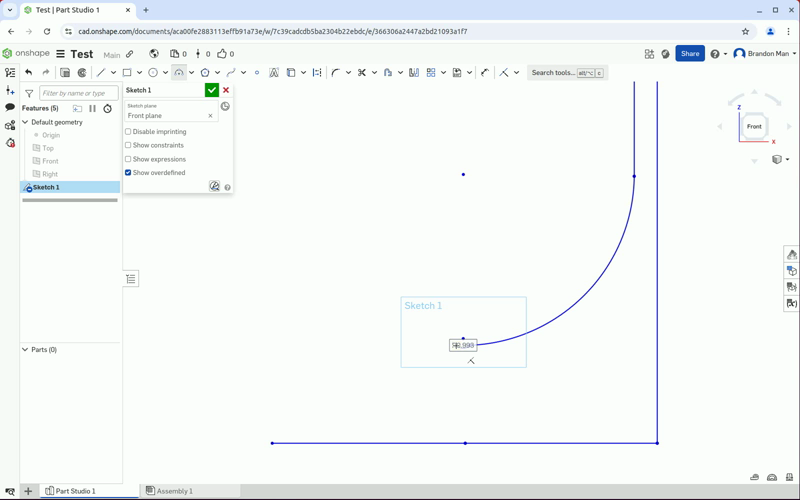
scroll(6)
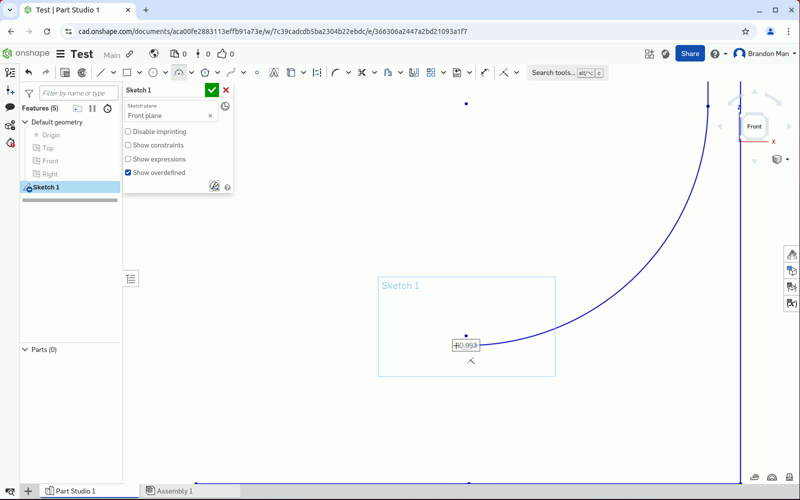
scroll(6)
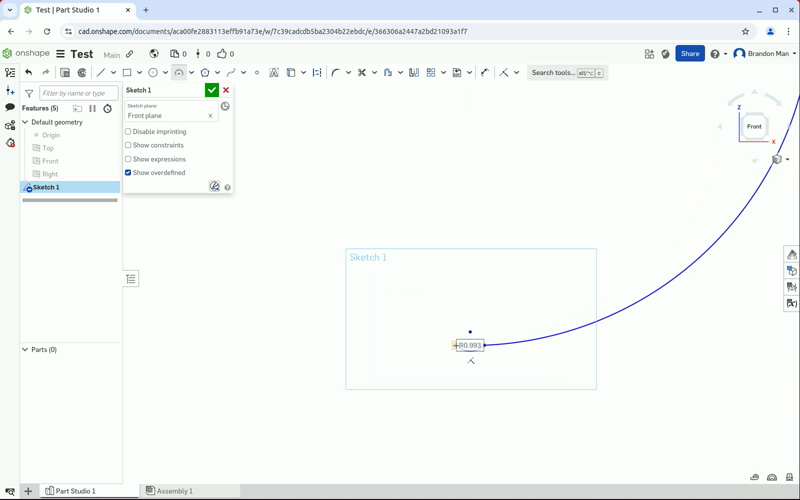
scroll(6)
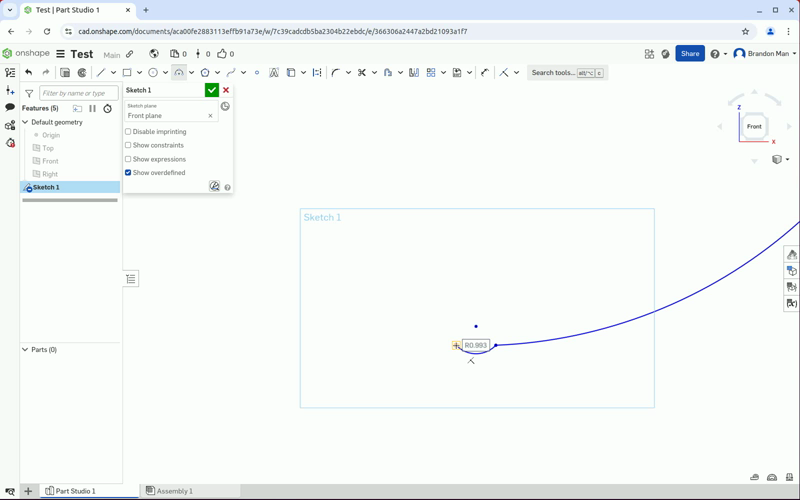
scroll(6)
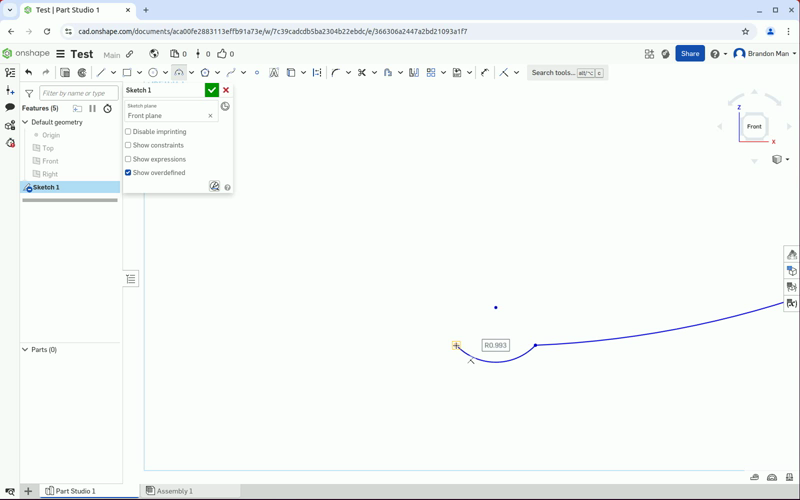
click(456, 345)
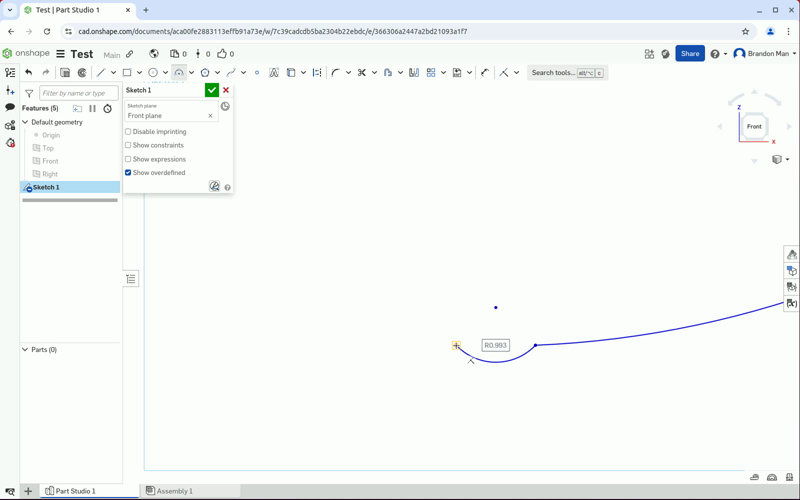
scroll(-6)
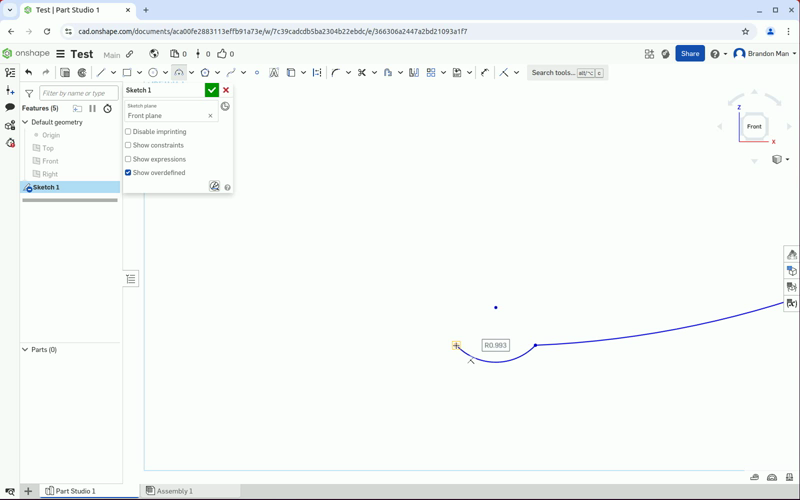
scroll(-6)
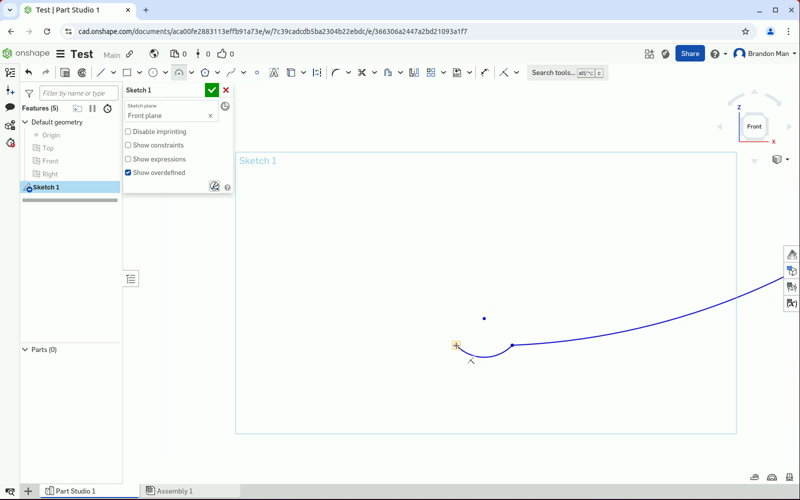
scroll(-6)
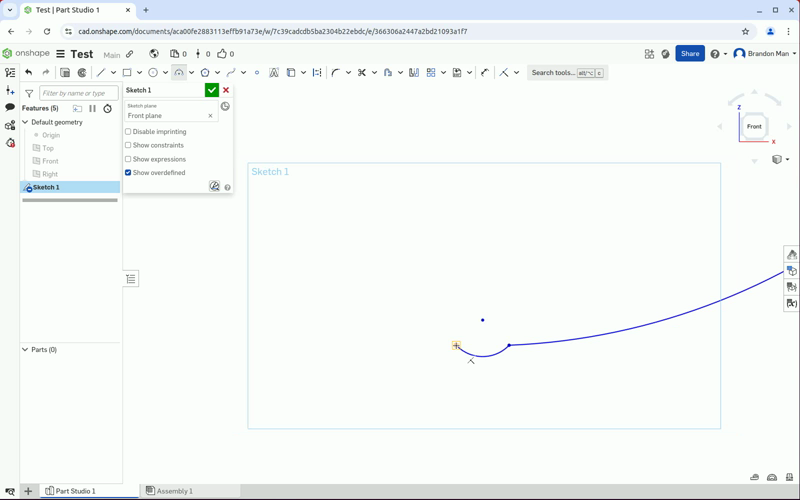
scroll(-6)
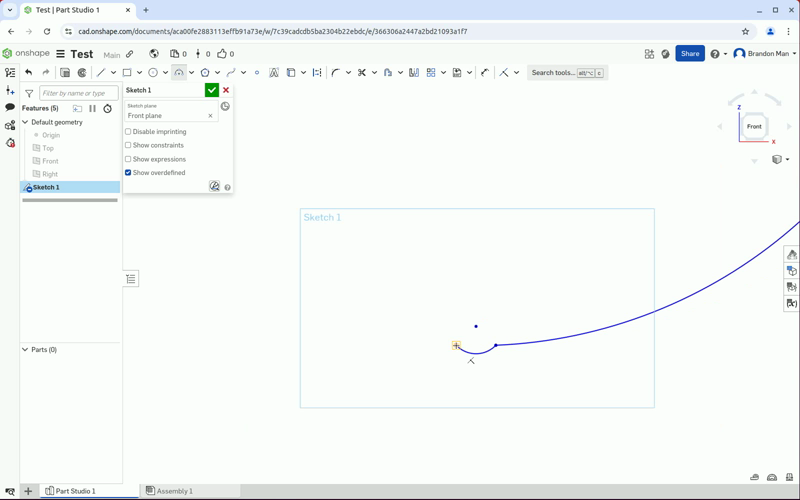
scroll(-6)
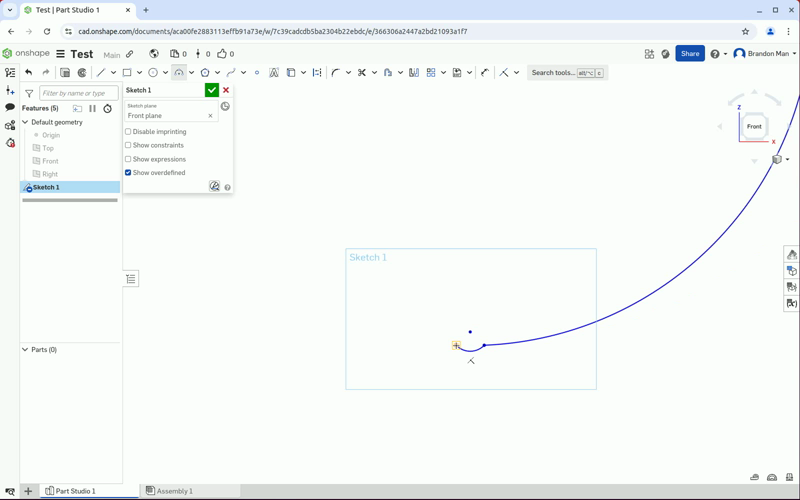
scroll(-6)
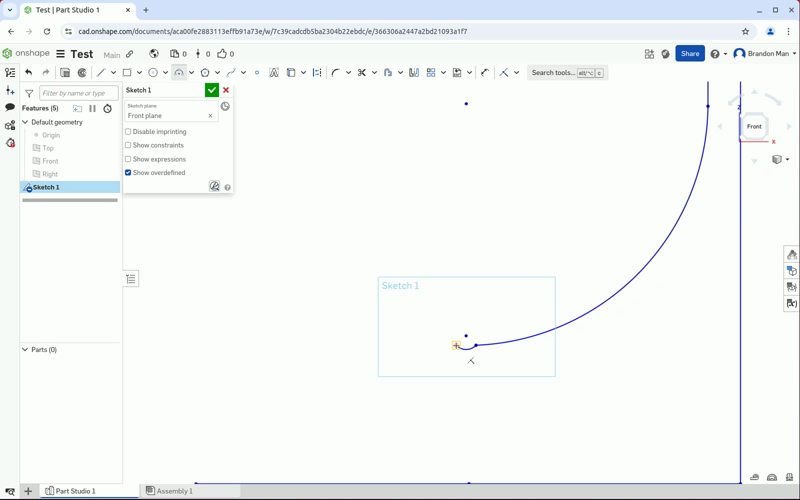
scroll(-6)
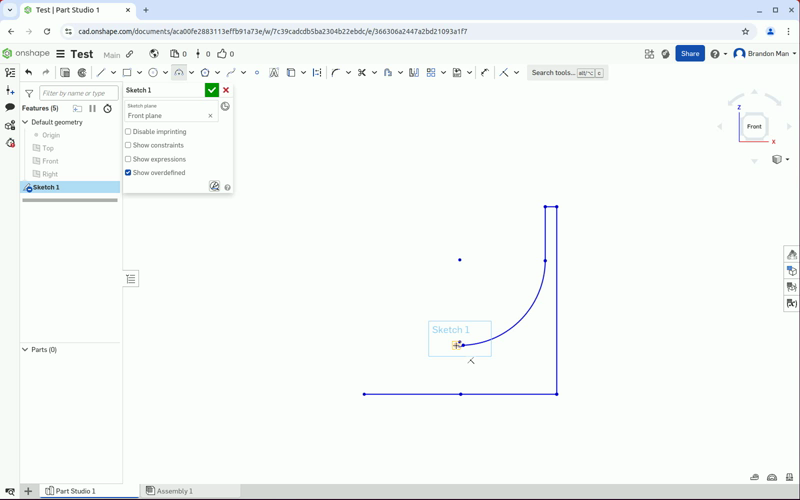
key_down(shift)
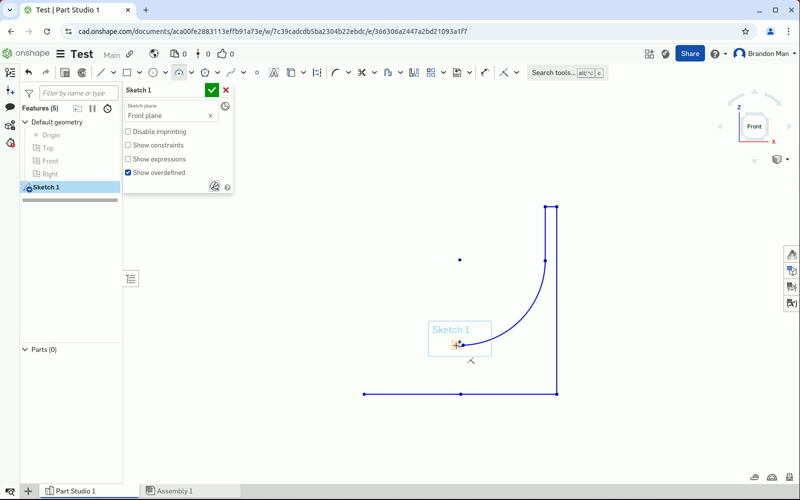
mouse_move(376, 267)
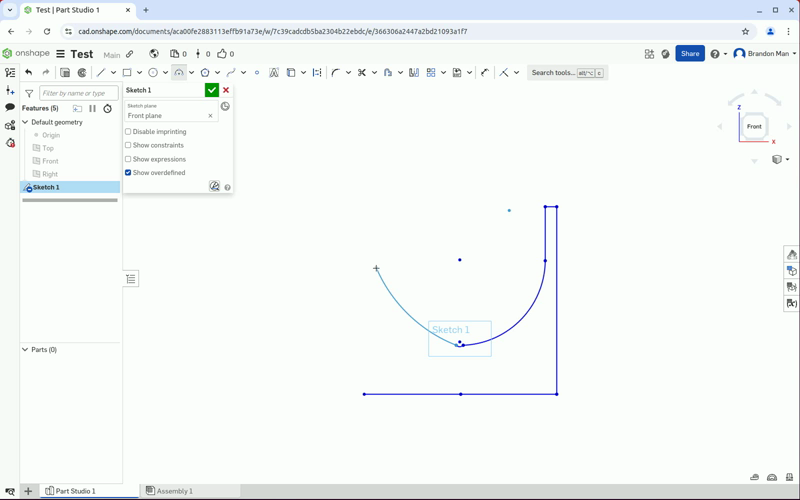
click(376, 267)
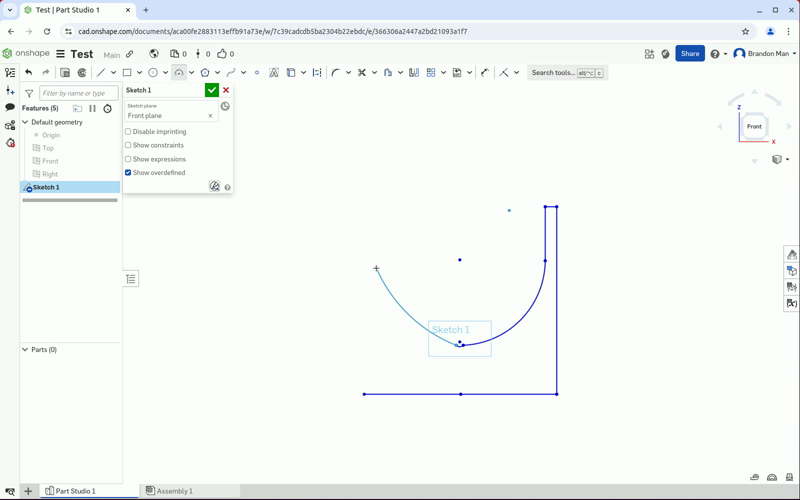
mouse_move(401, 321)
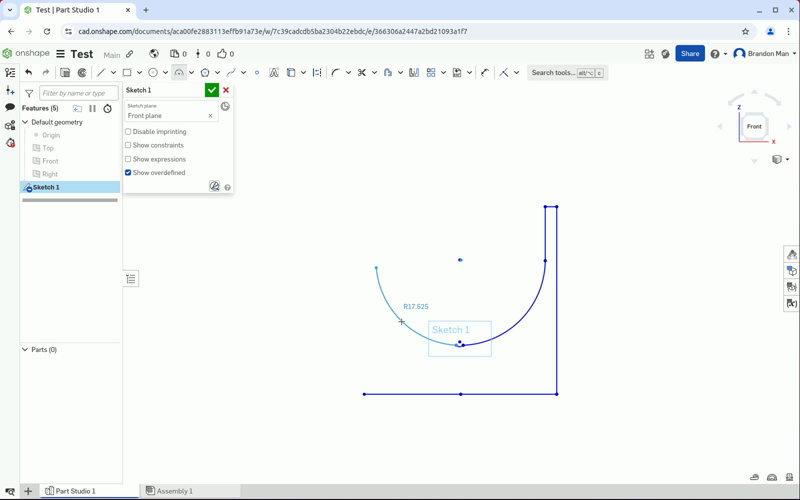
click(401, 321)
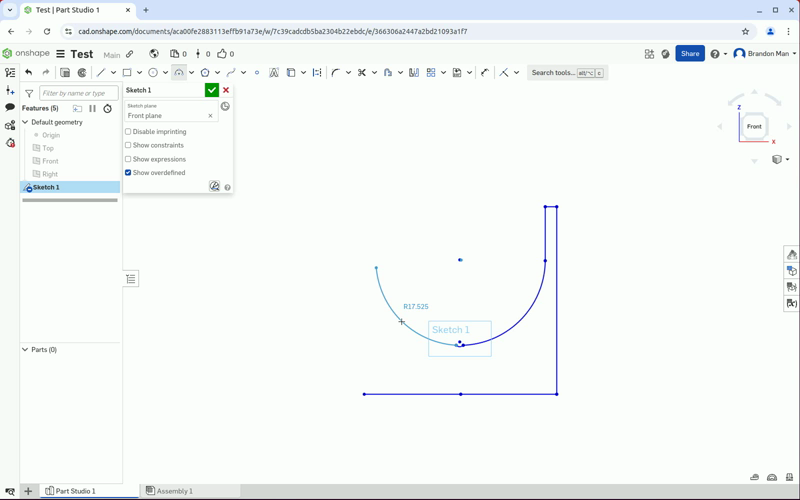
key_up(shift)
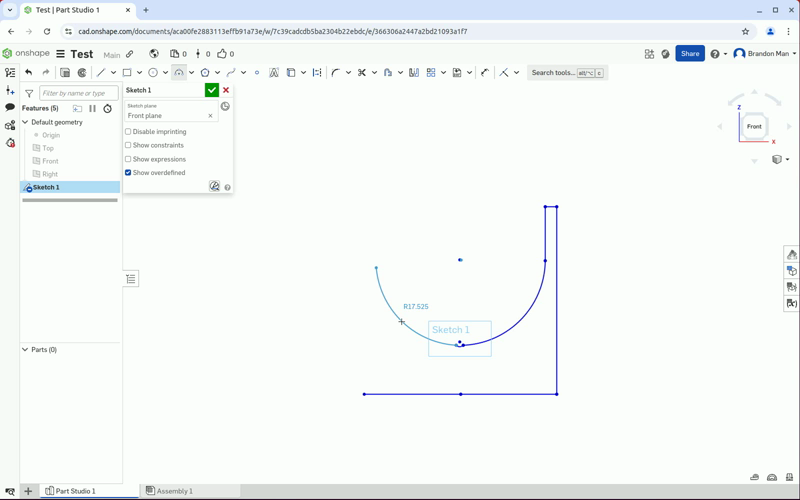
key(esc)
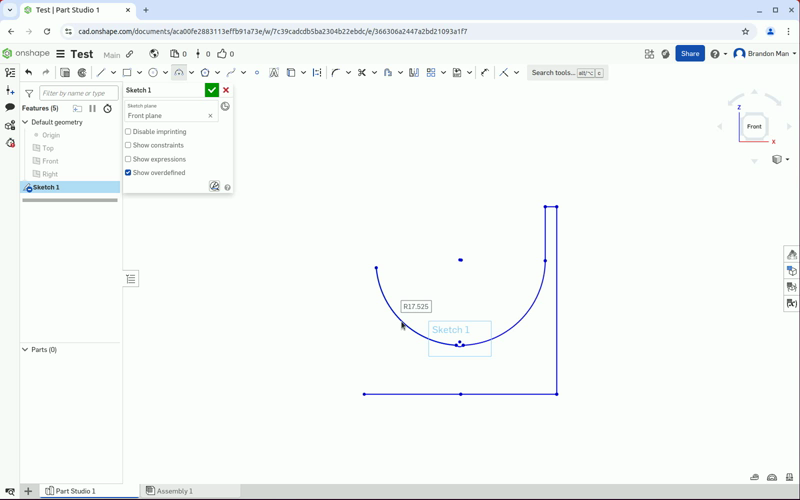
key(l)
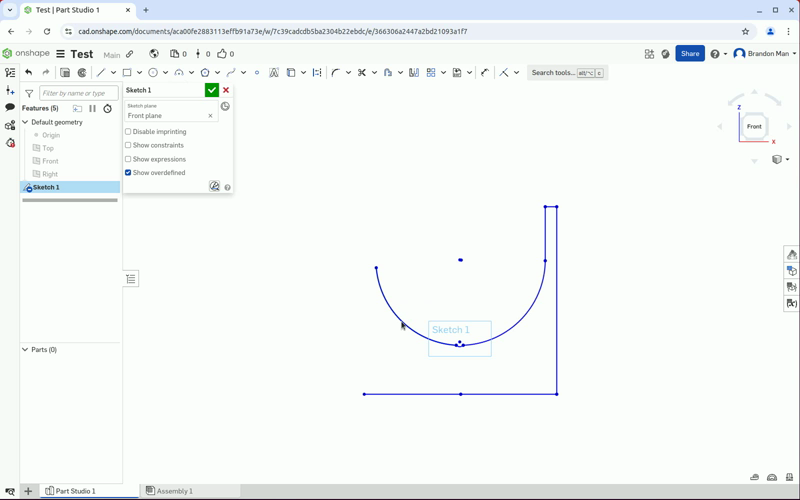
mouse_move(376, 267)
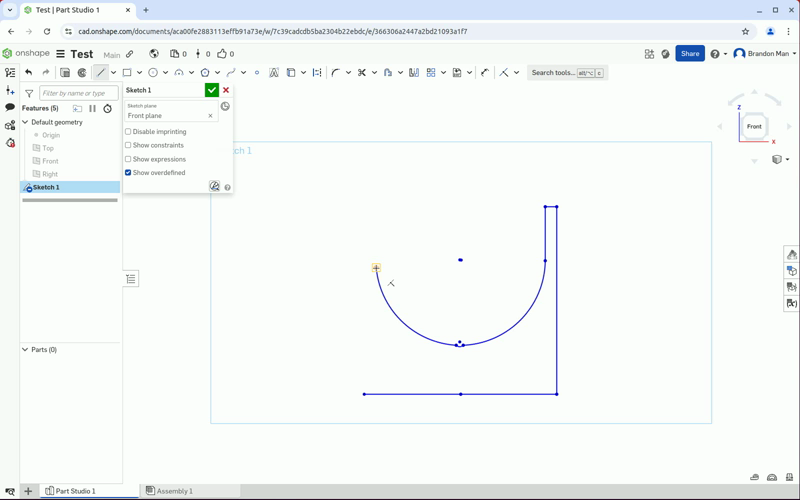
click(376, 267)
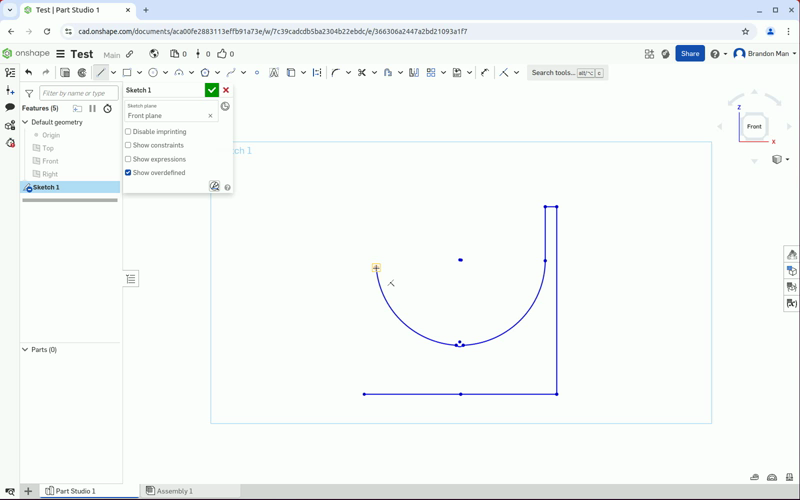
key_down(shift)
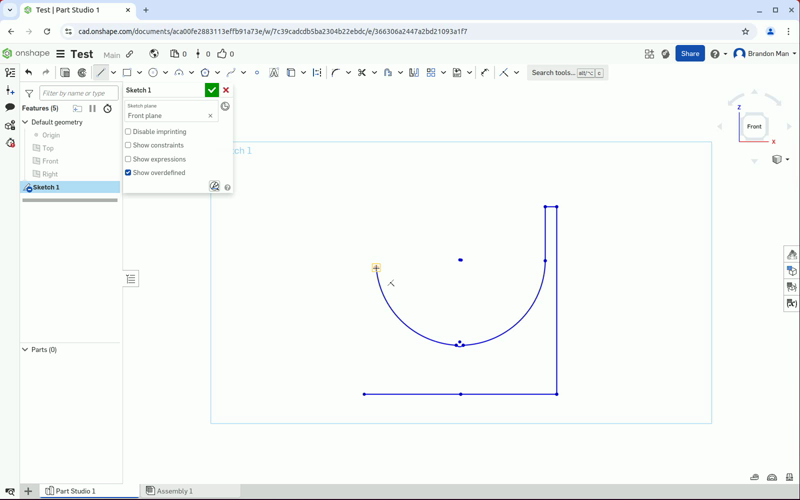
mouse_move(376, 171)
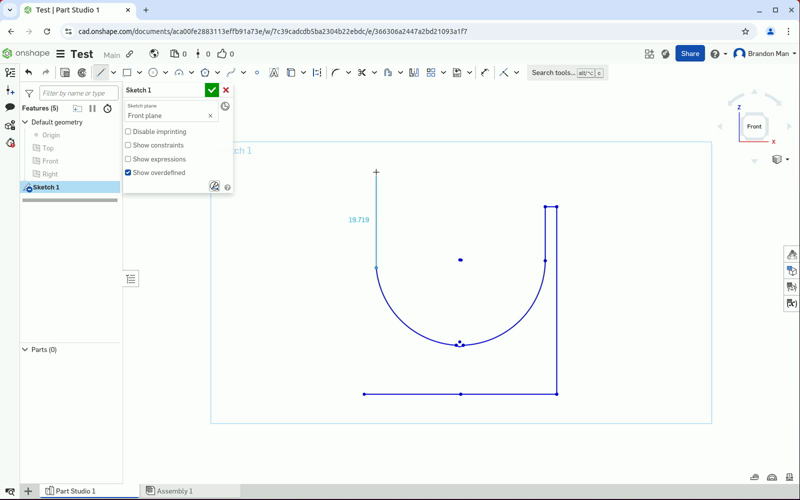
click(376, 171)
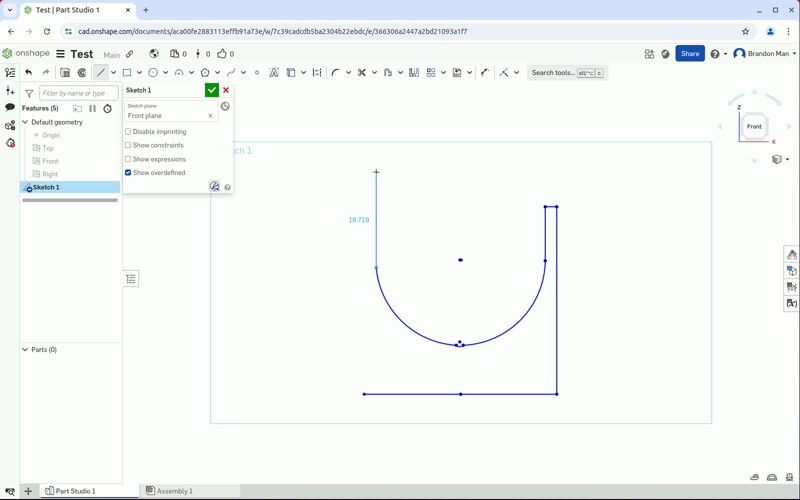
key_up(shift)
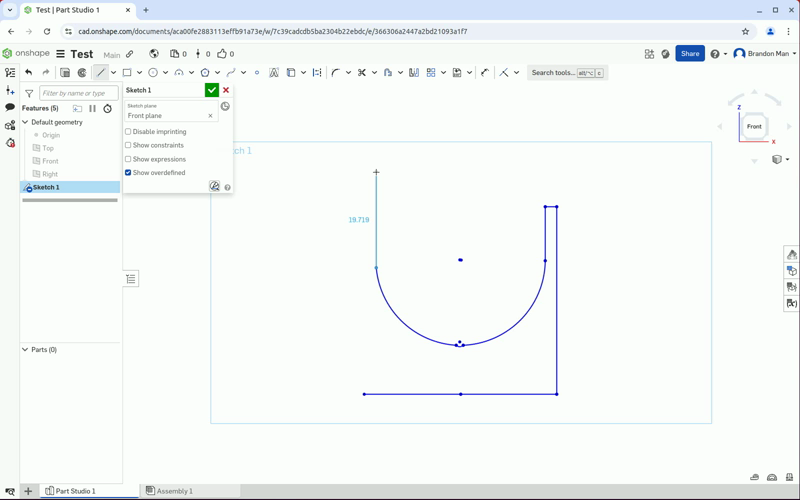
key_down(shift)
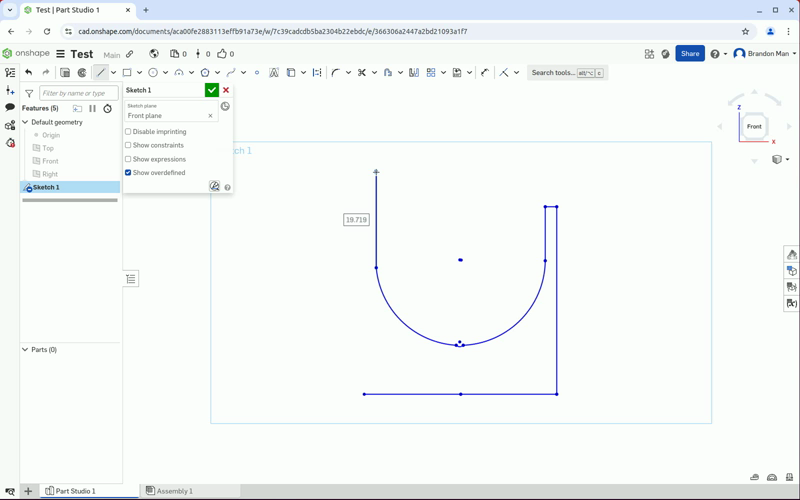
mouse_move(406, 171)
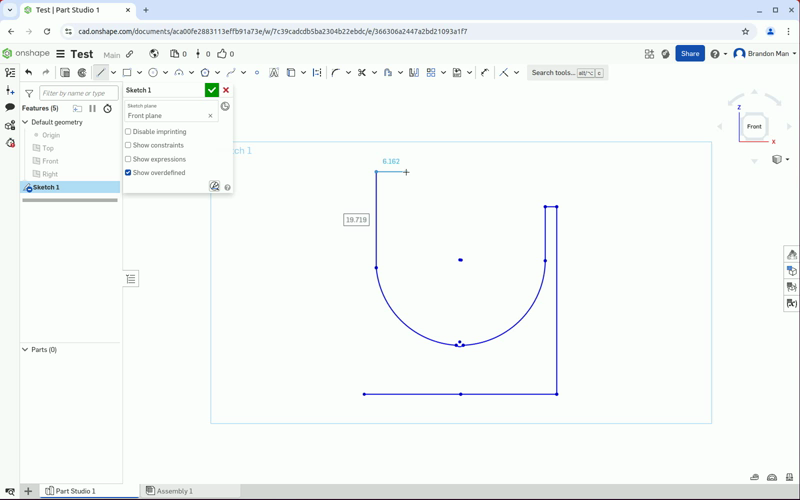
mouse_move(364, 171)
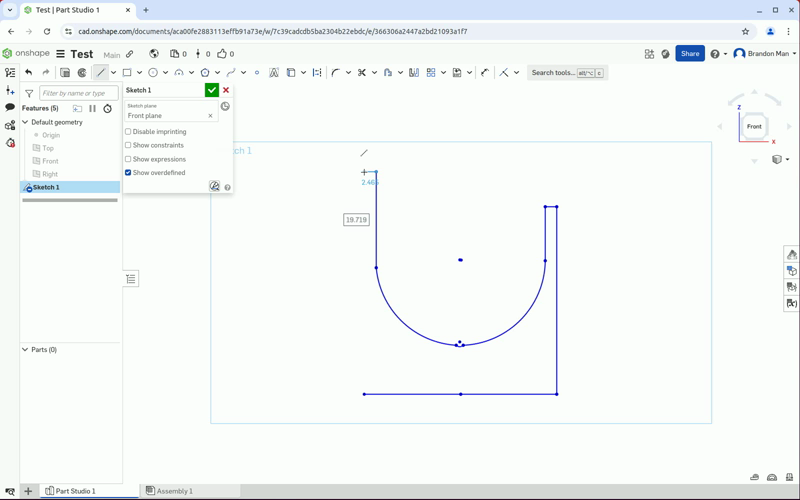
click(364, 171)
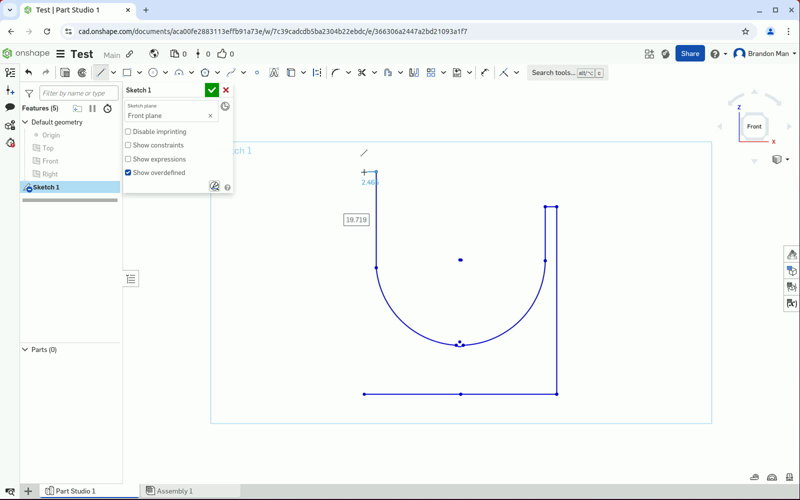
key_up(shift)
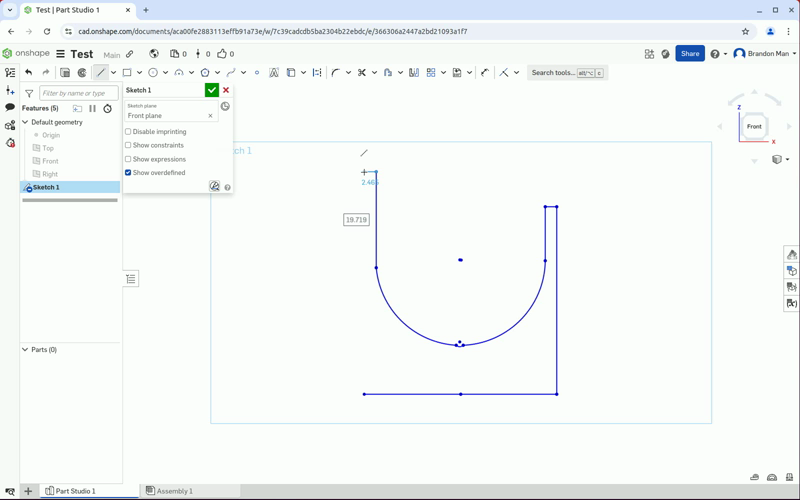
key_down(shift)
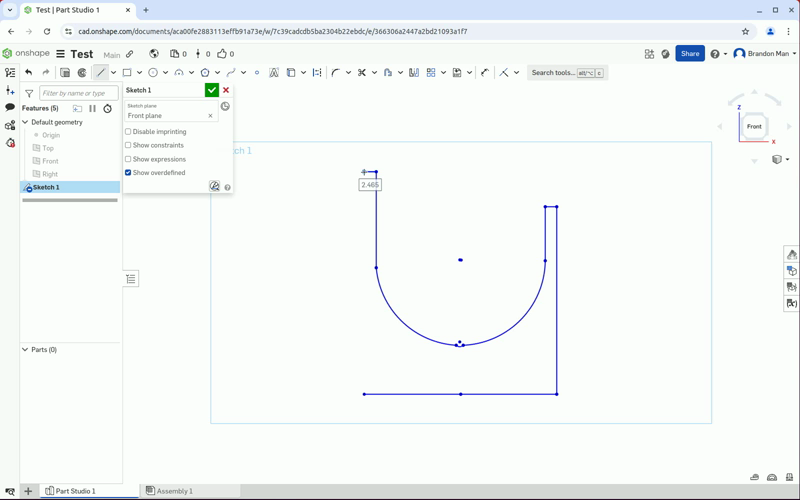
mouse_move(364, 394)
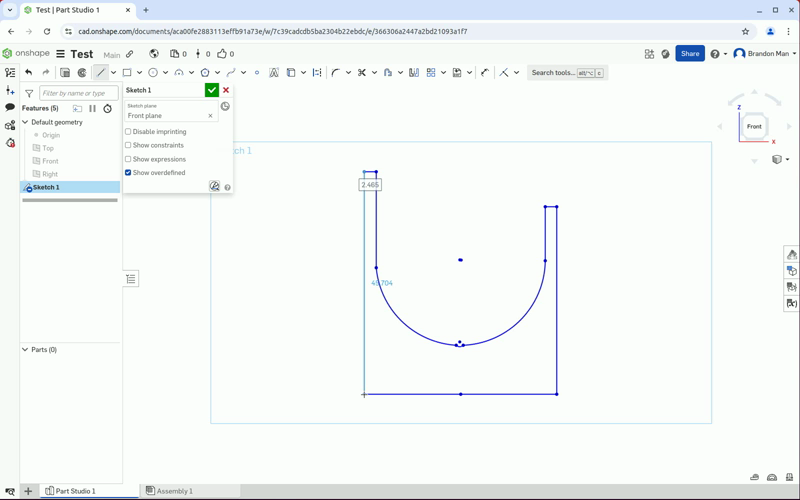
key_up(shift)
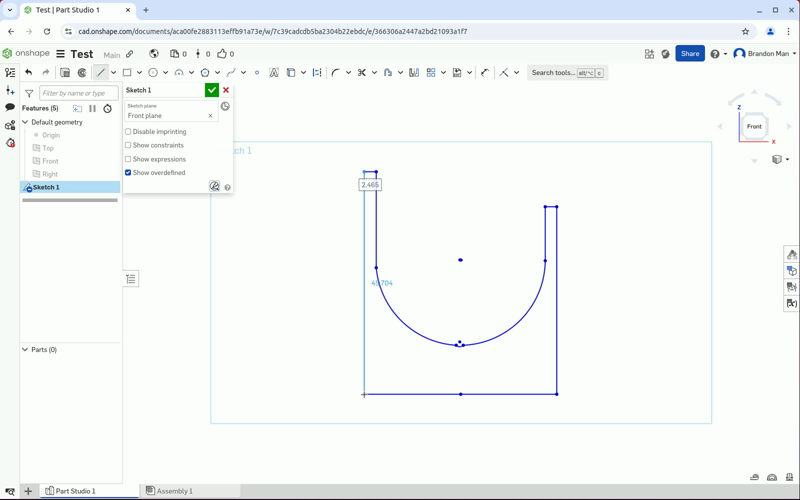
click(364, 394)
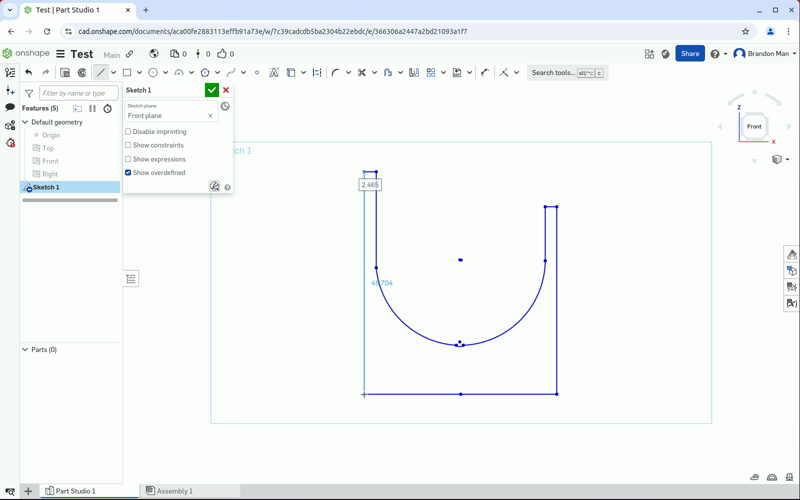
key(esc)
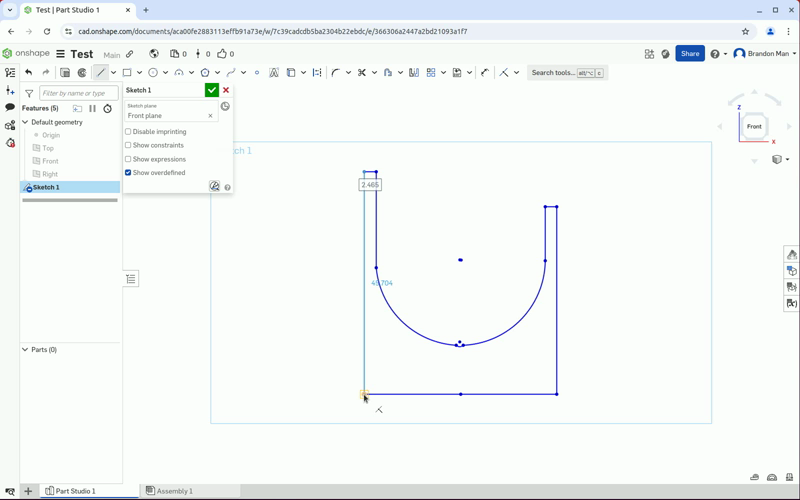
key(l)
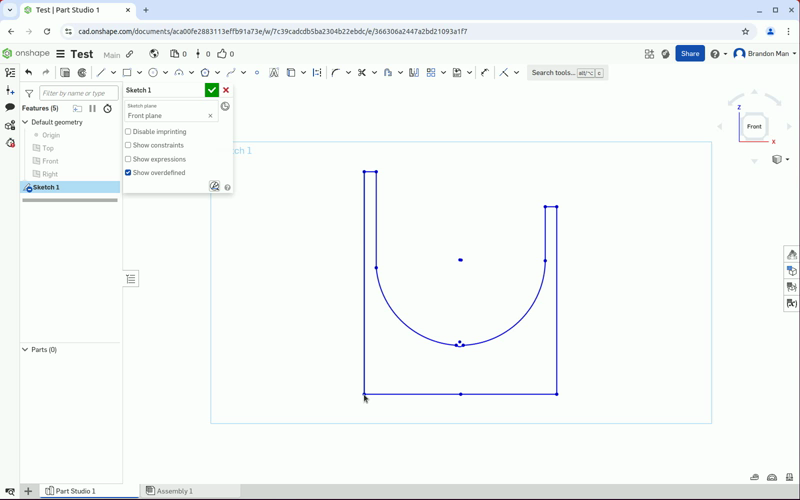
key_down(shift)
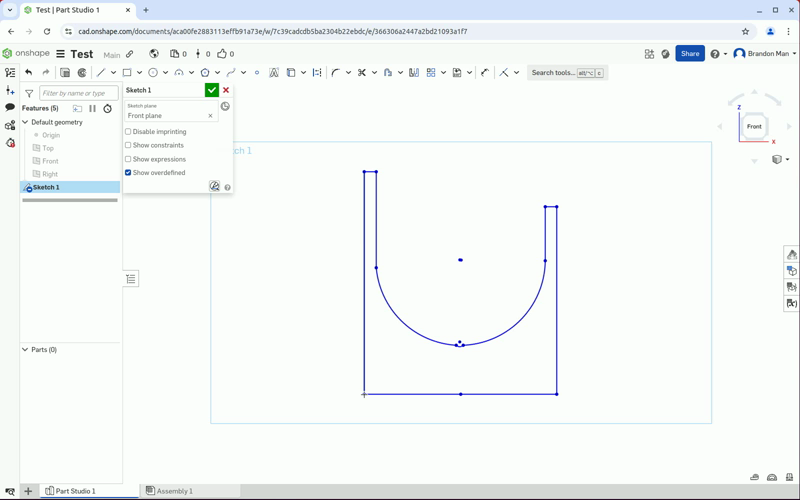
mouse_move(369, 387)
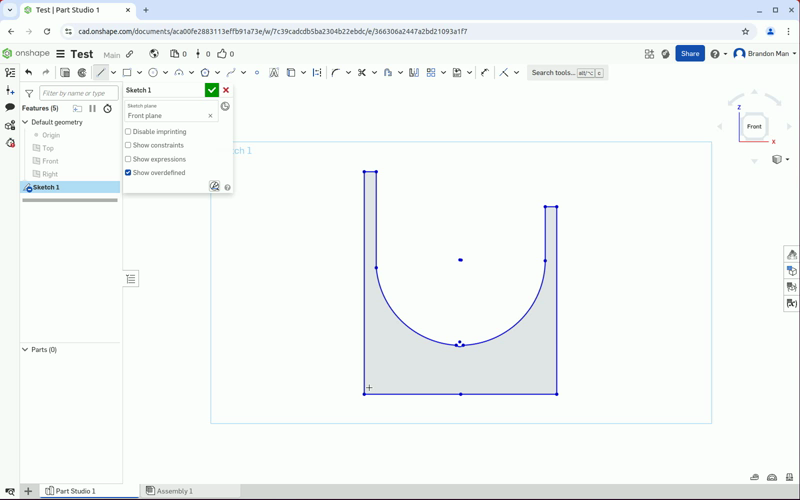
click(369, 387)
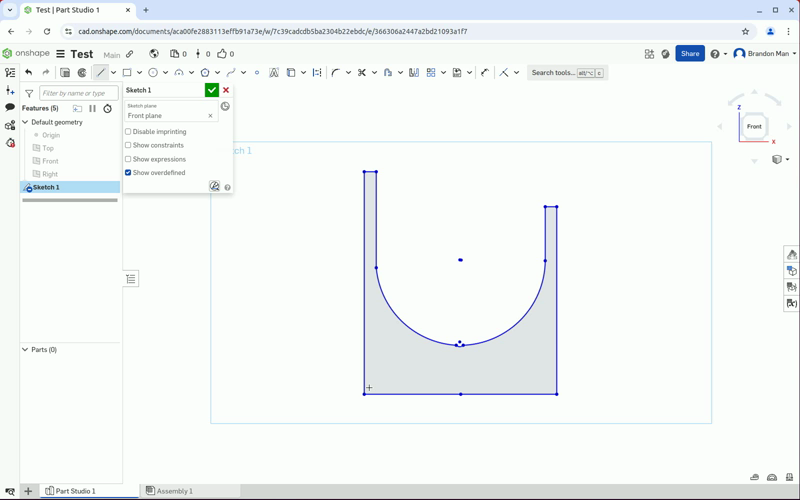
key_up(shift)
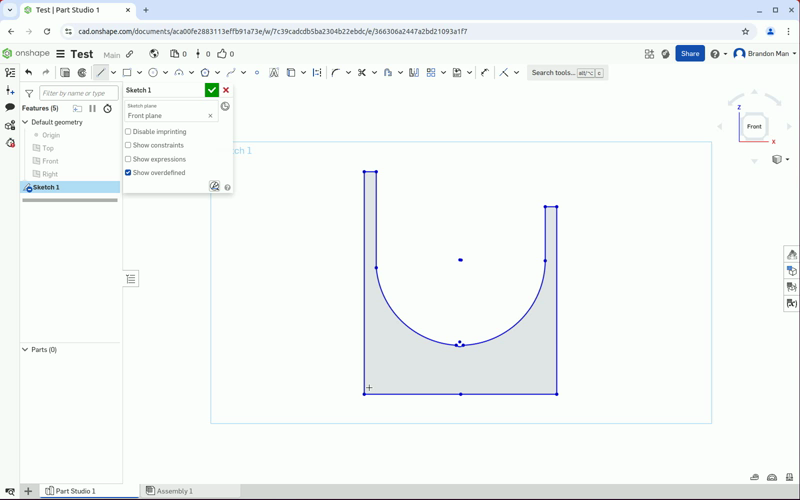
key_down(shift)
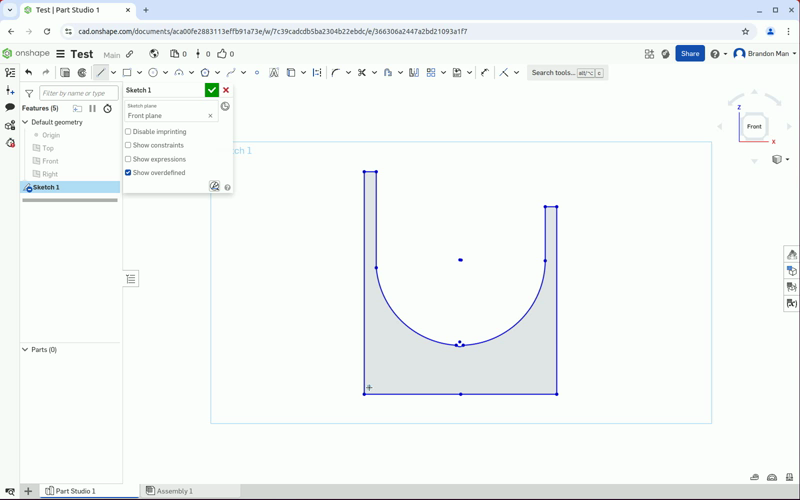
mouse_move(552, 387)
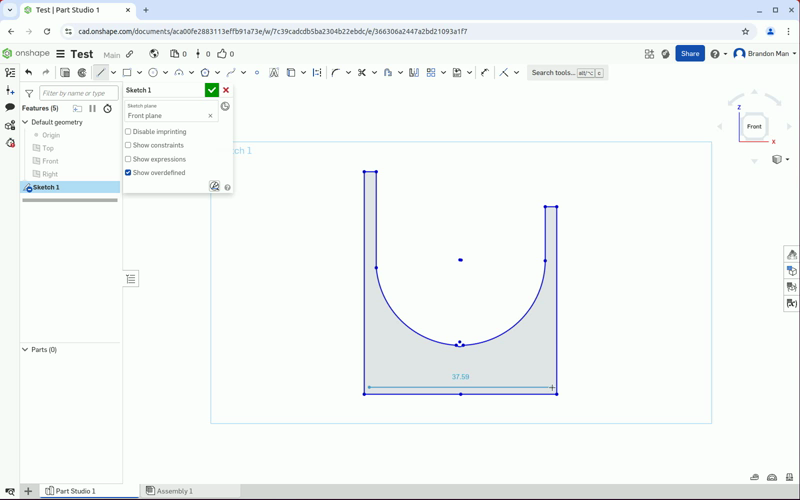
click(552, 387)
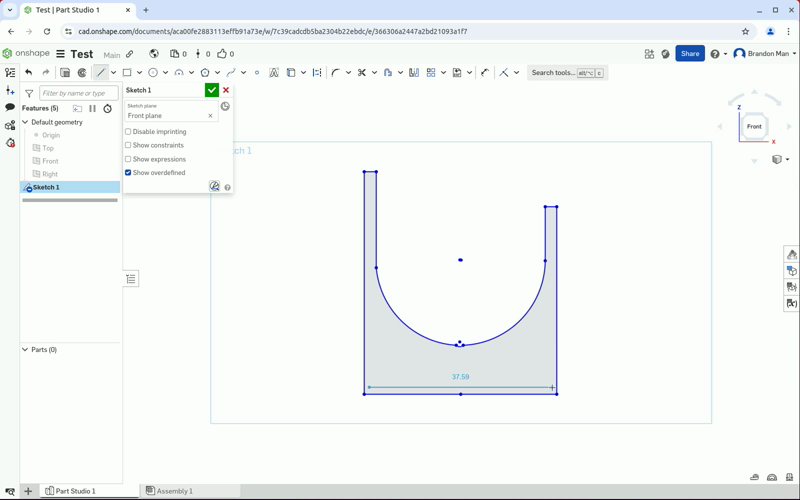
key_up(shift)
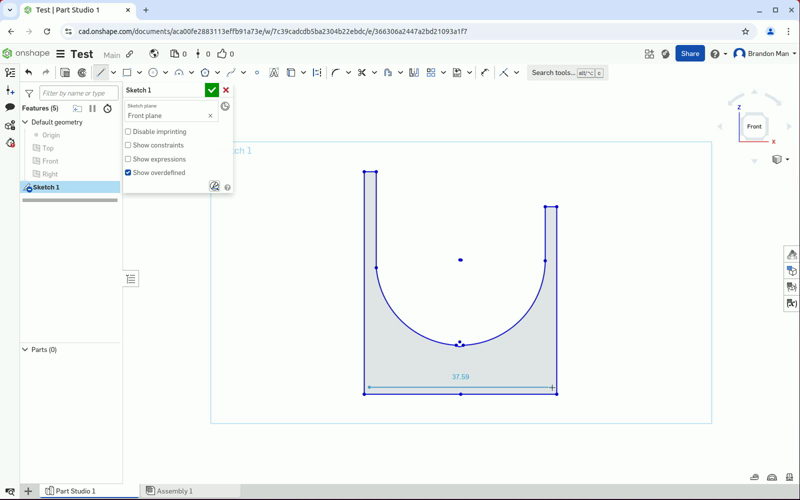
key_down(shift)
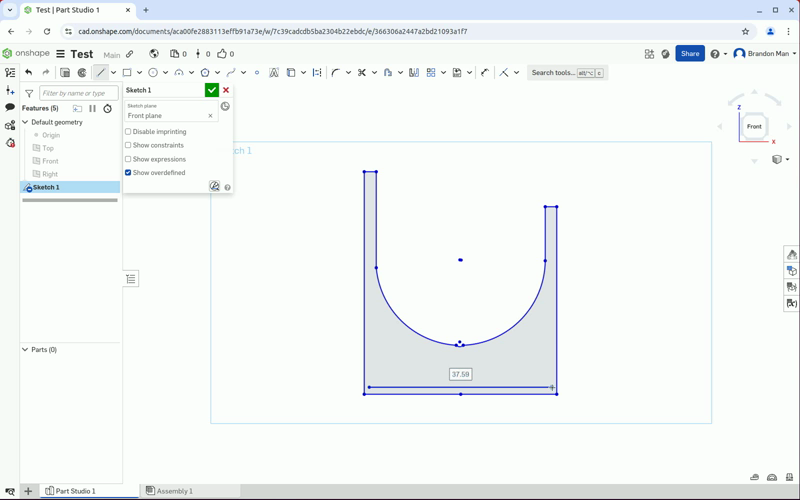
mouse_move(582, 387)
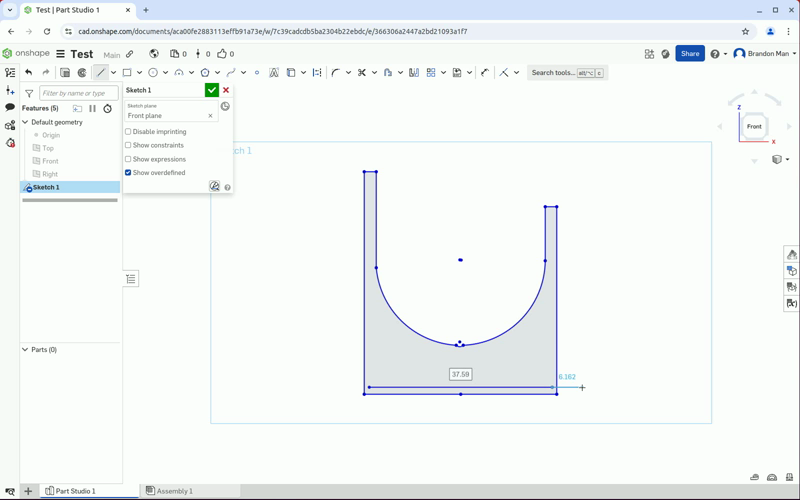
mouse_move(552, 347)
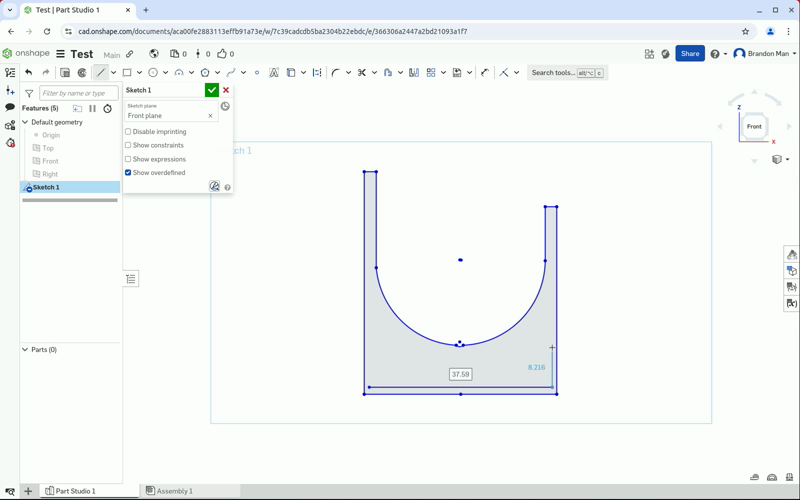
click(552, 347)
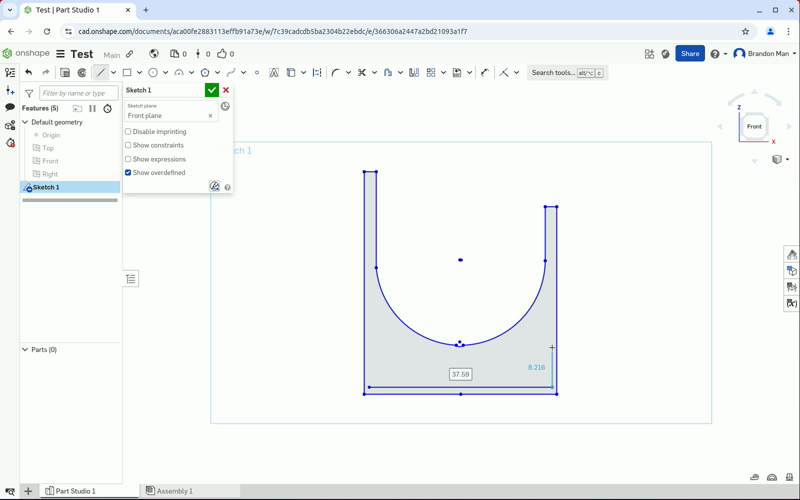
key_up(shift)
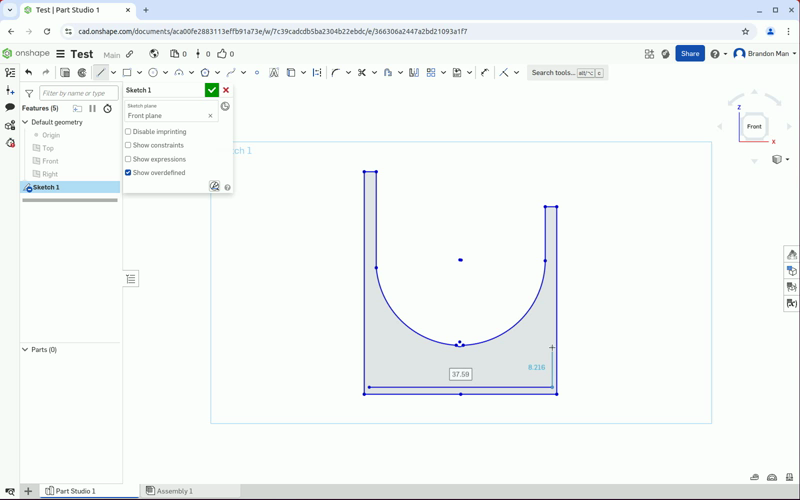
key_down(shift)
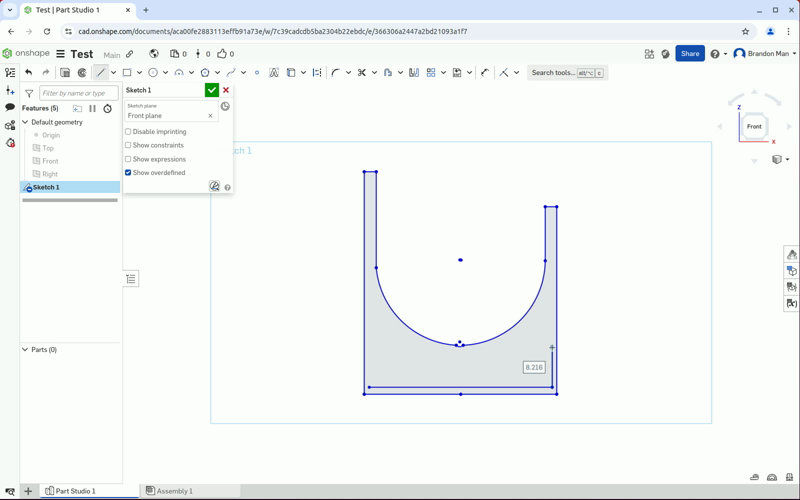
mouse_move(369, 347)
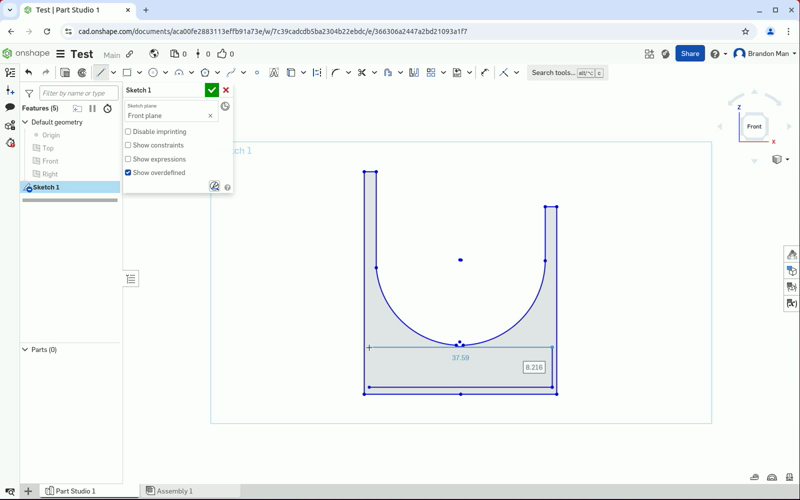
click(369, 347)
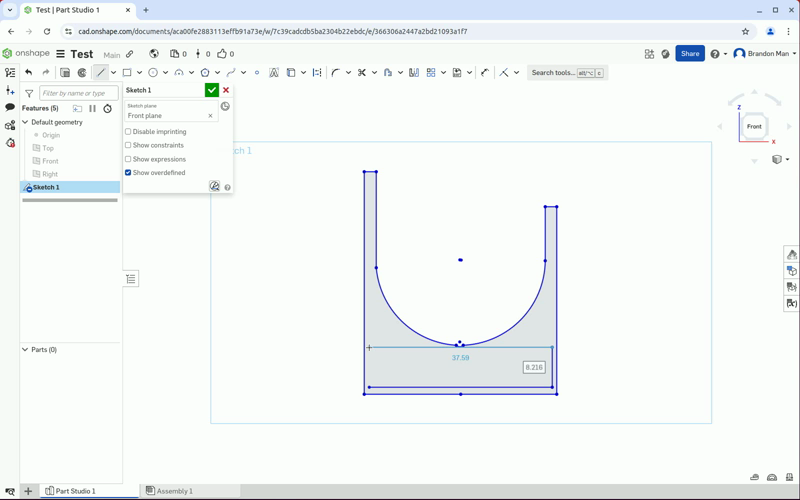
key_up(shift)
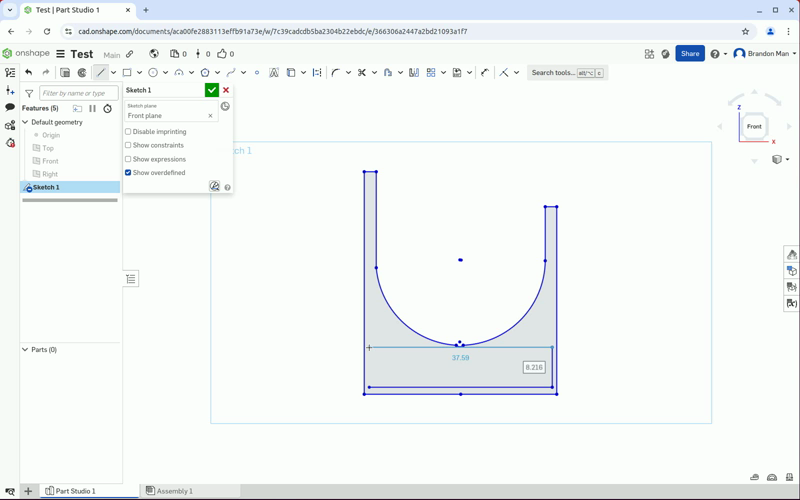
mouse_move(399, 347)
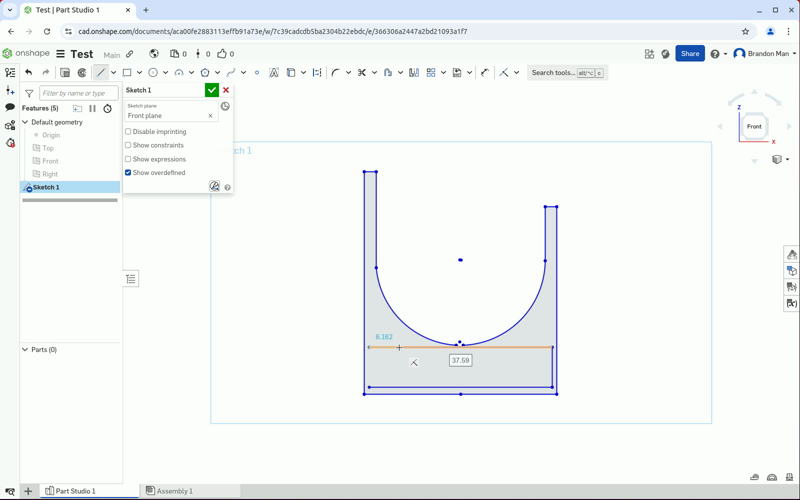
key_down(shift)
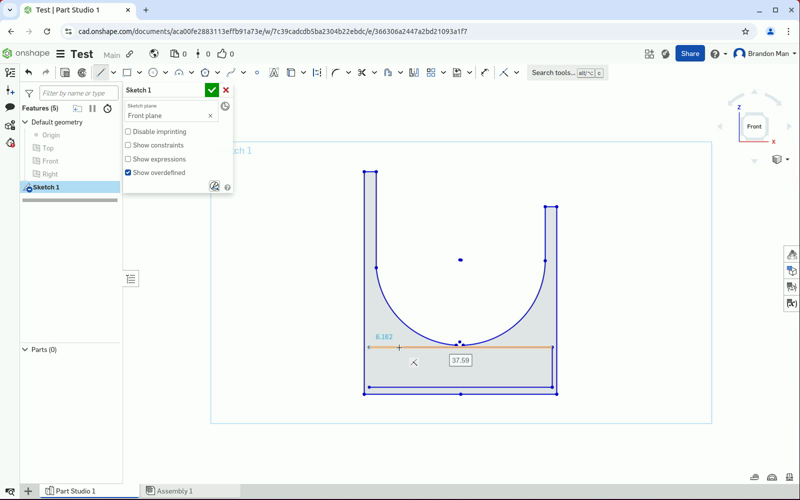
mouse_move(369, 387)
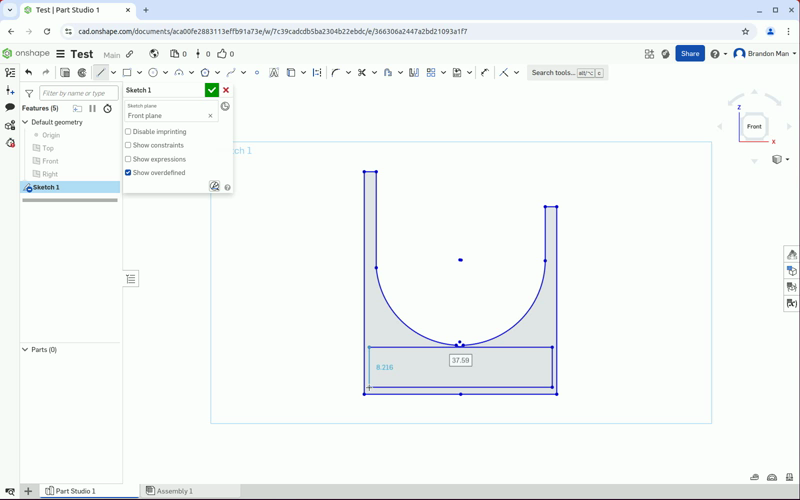
key_up(shift)
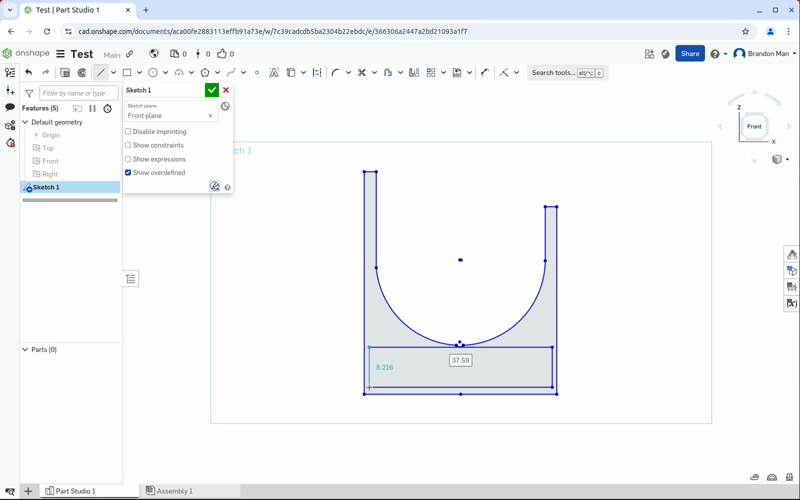
click(369, 387)
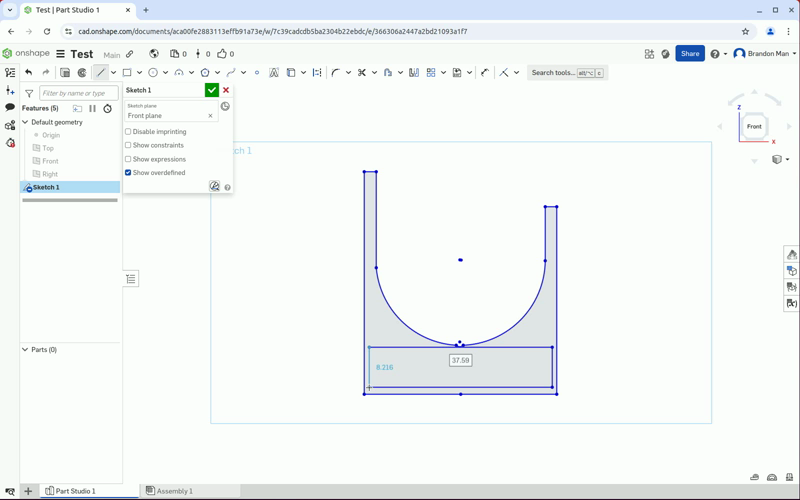
key(esc)
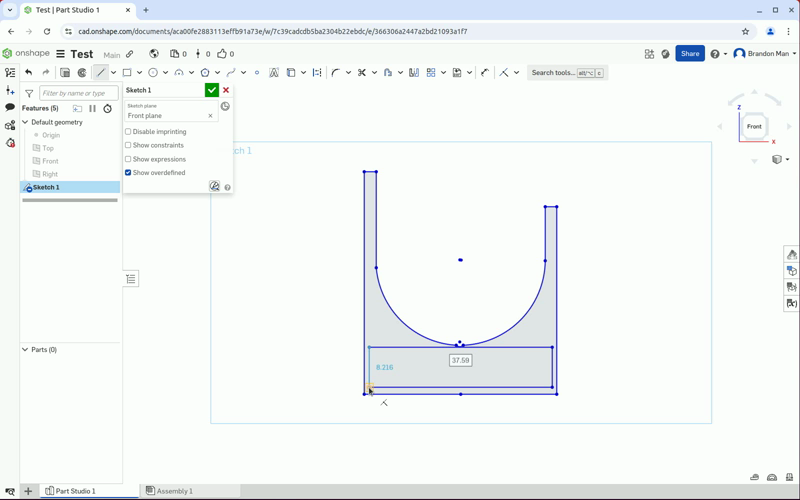
mouse_move(549, 290)
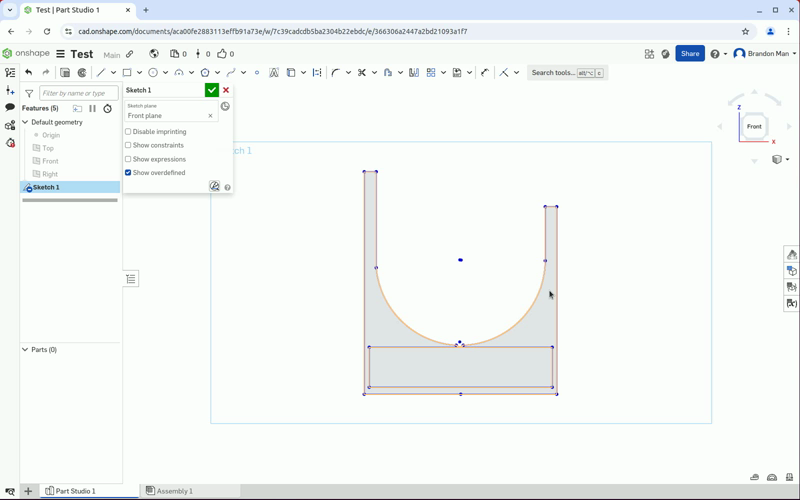
click(549, 290)
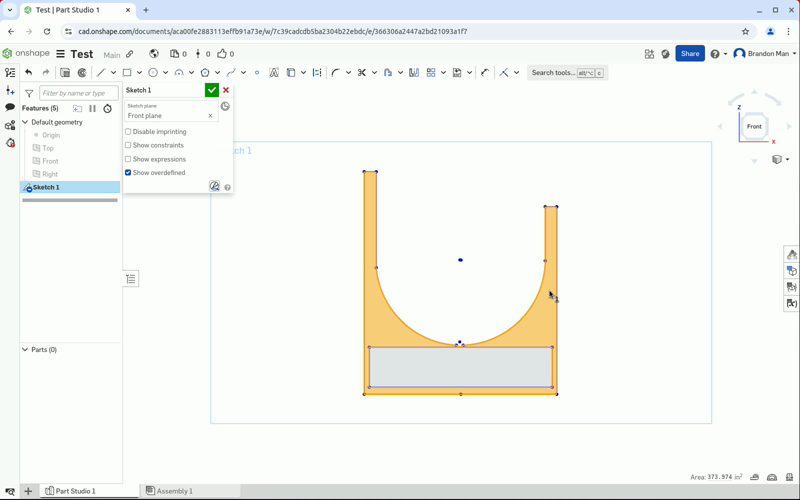
mouse_move(73, 352)
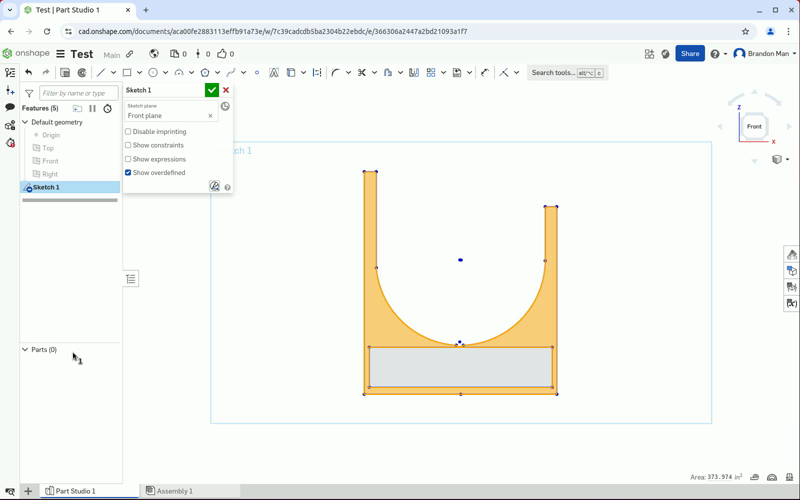
key(shift+y)
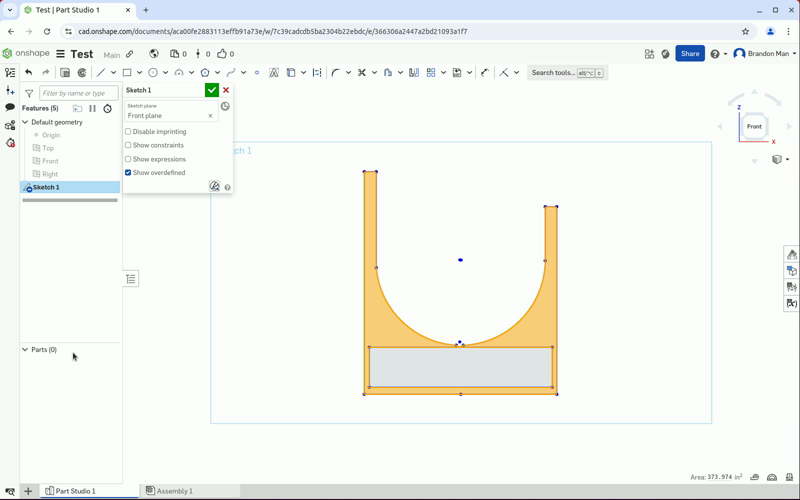
key(shift+e)
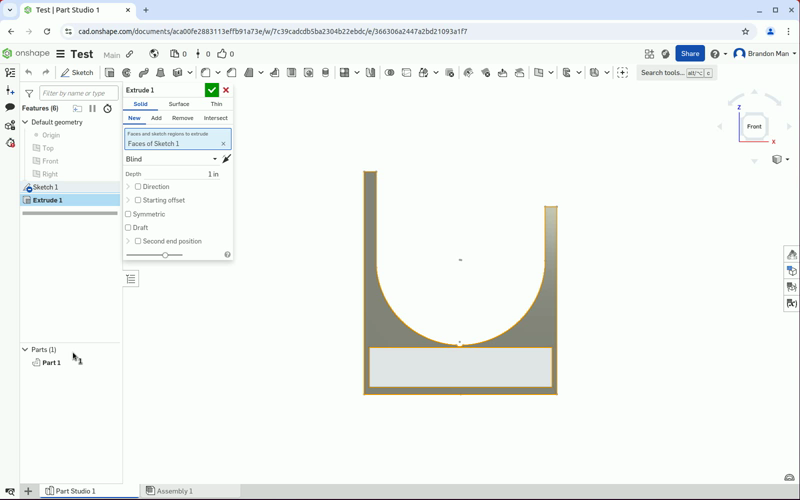
mouse_move(143, 106)
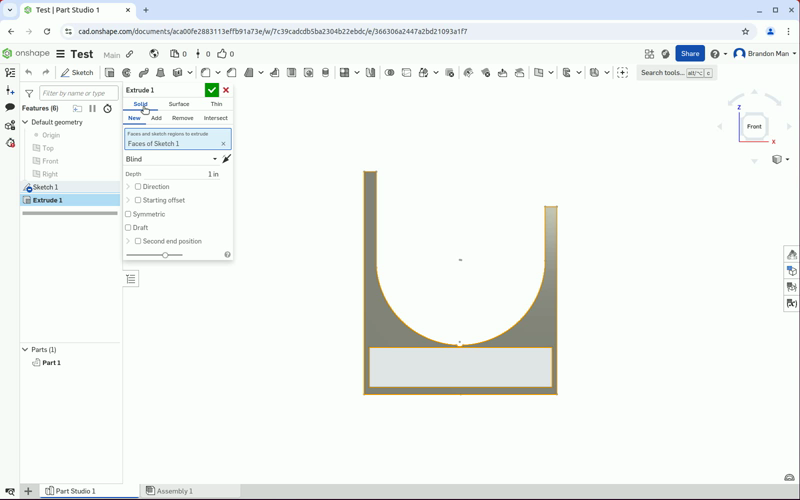
click(143, 106)
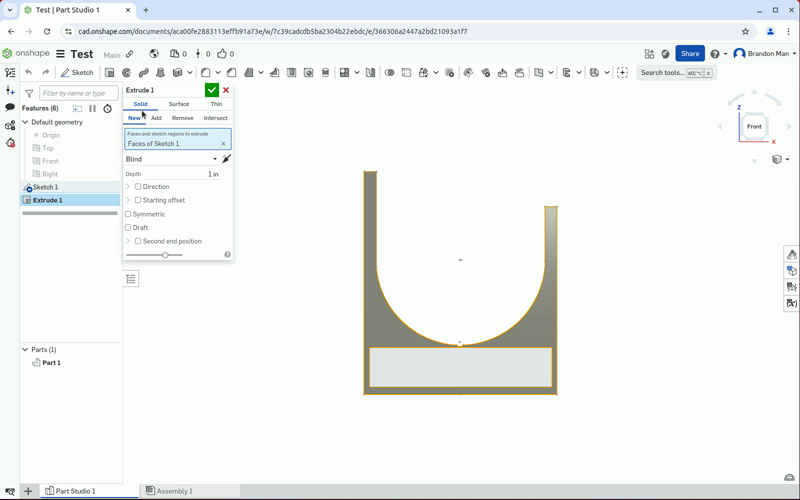
mouse_move(137, 120)
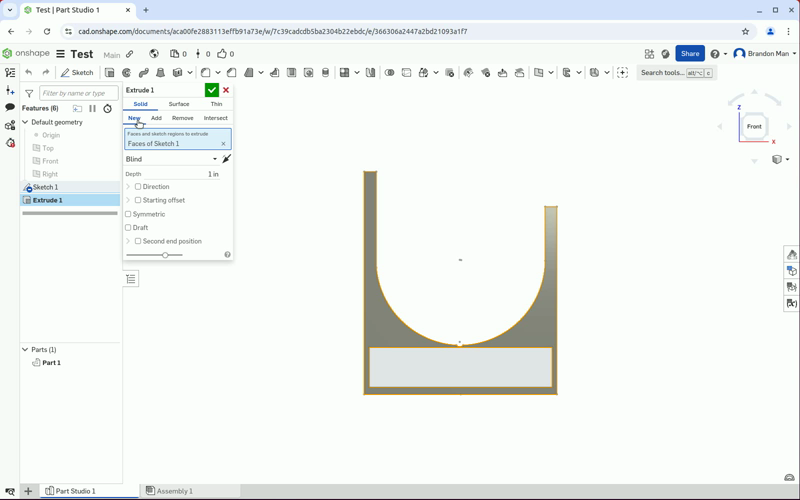
click(137, 120)
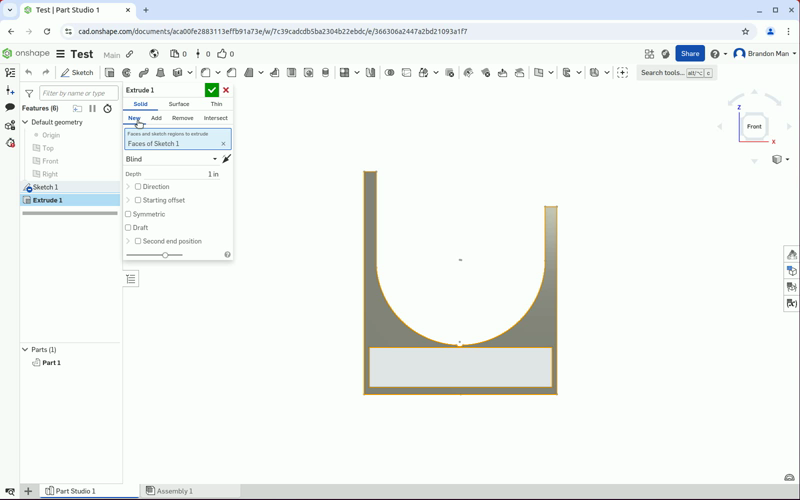
key(tab, 4)
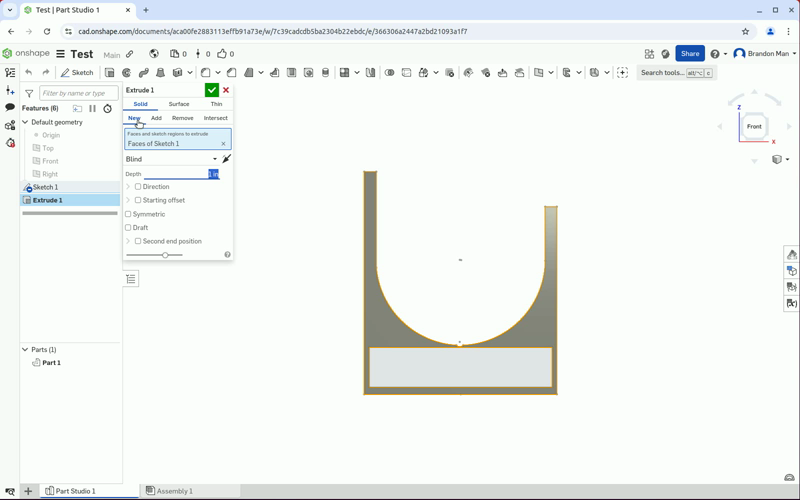
text(27.922)
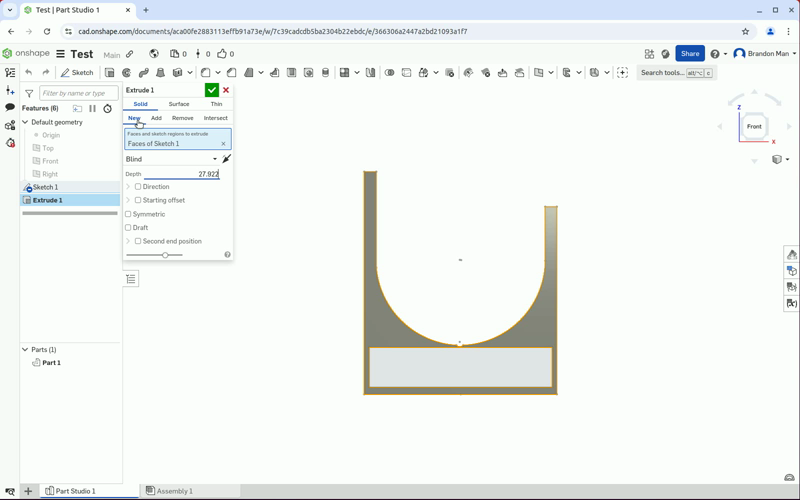
key(tab, 3)
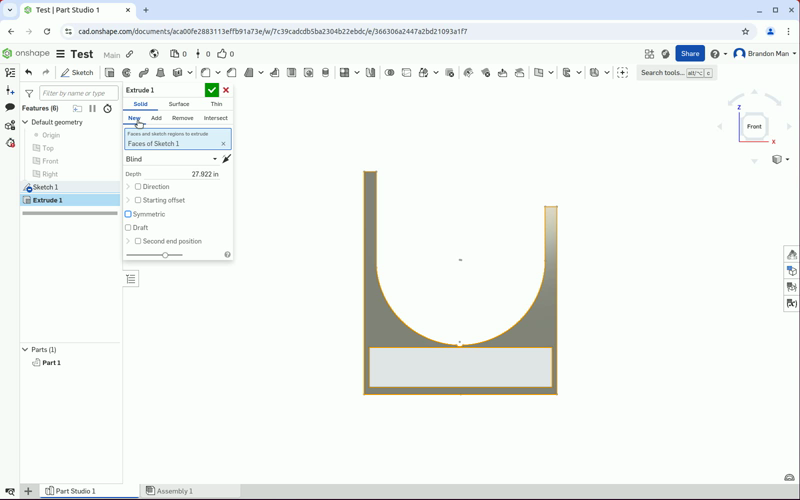
key(space)
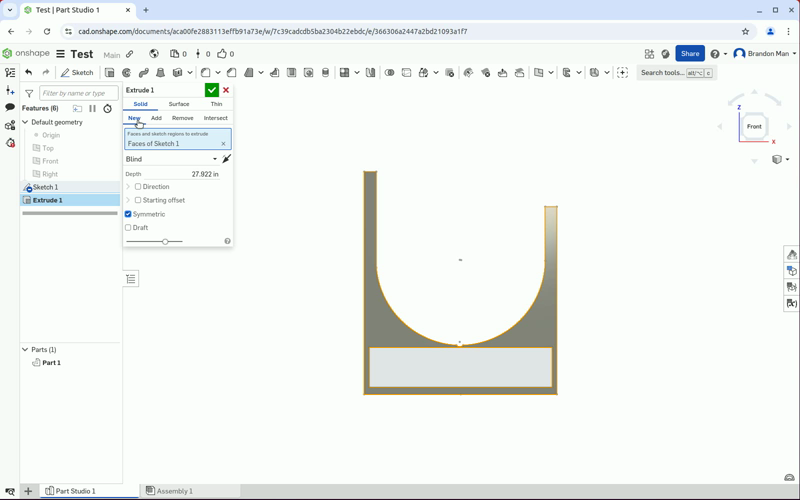
key(enter)
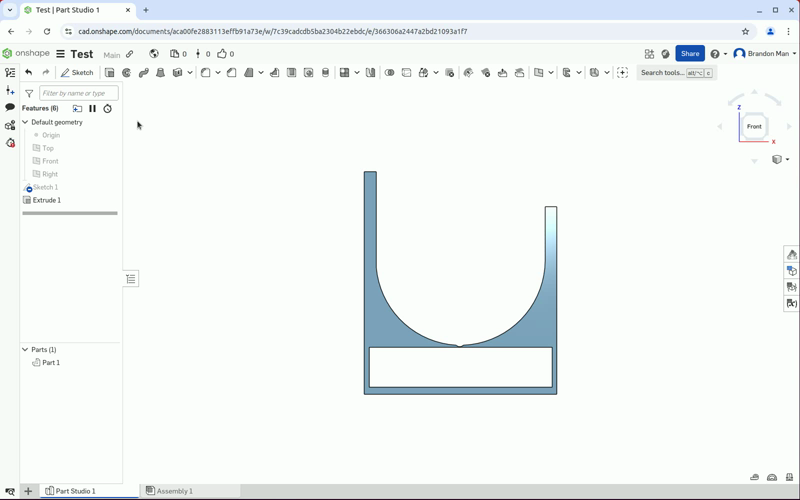
key(shift+h)
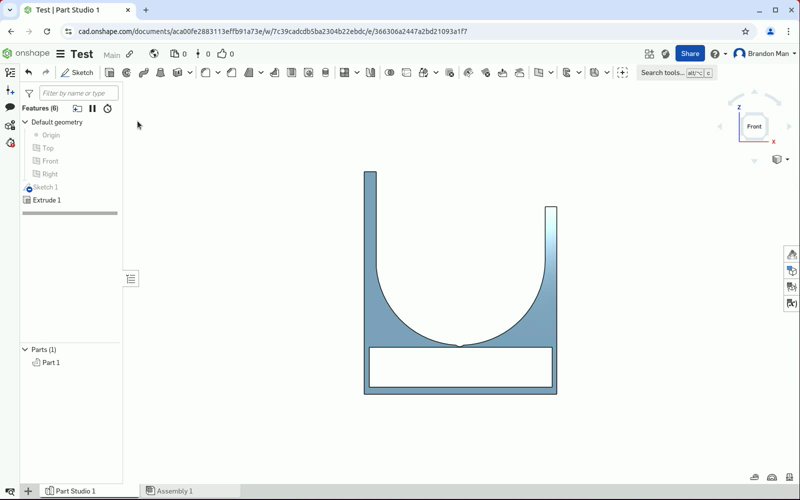
key(shift+h)
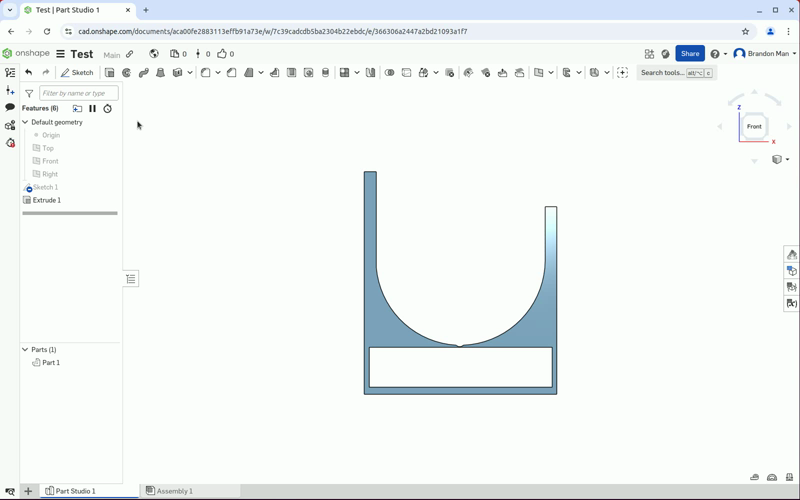
mouse_move(73, 189)
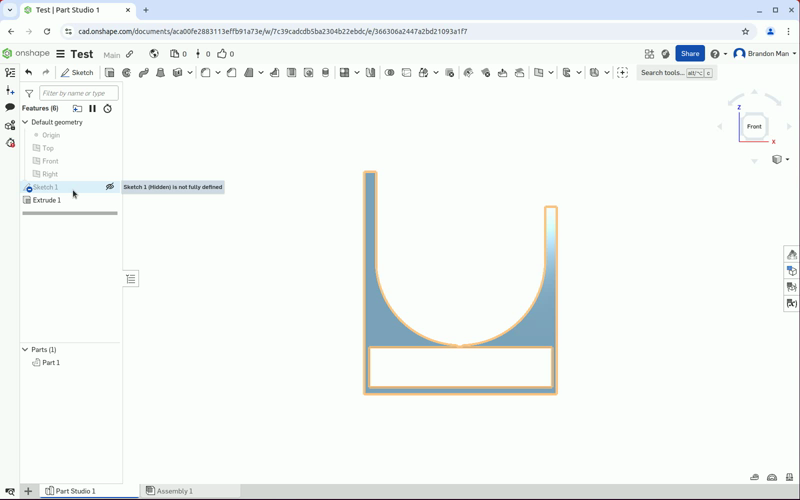
click(73, 189)
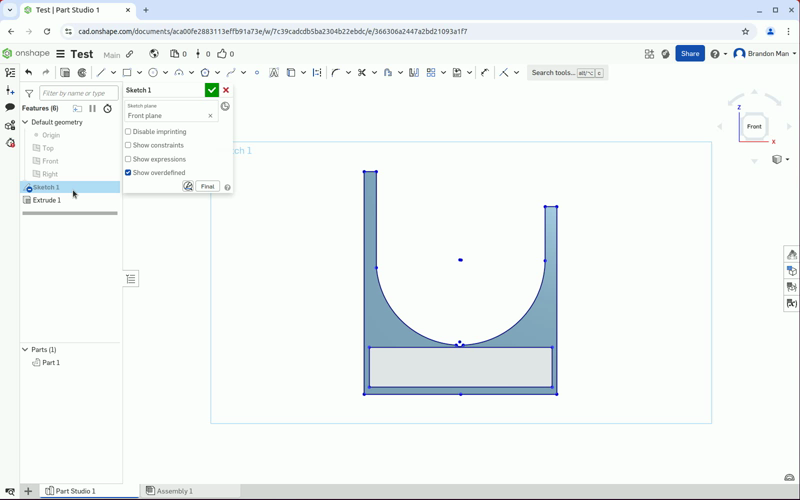
mouse_move(229, 92)
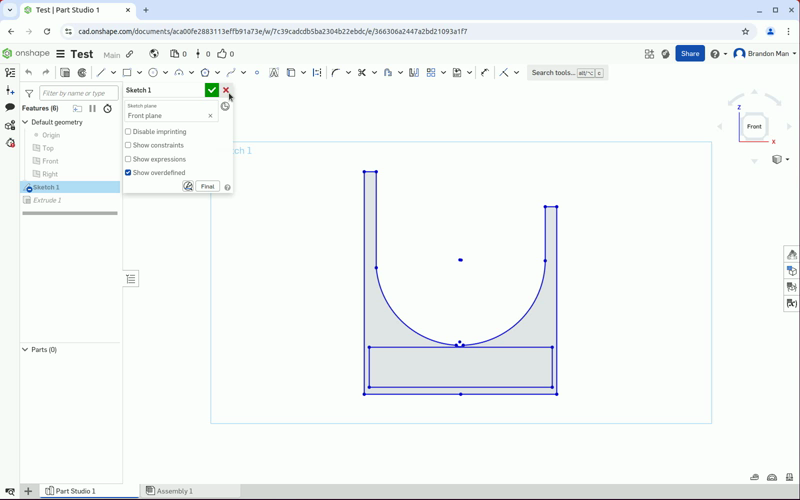
click(229, 92)
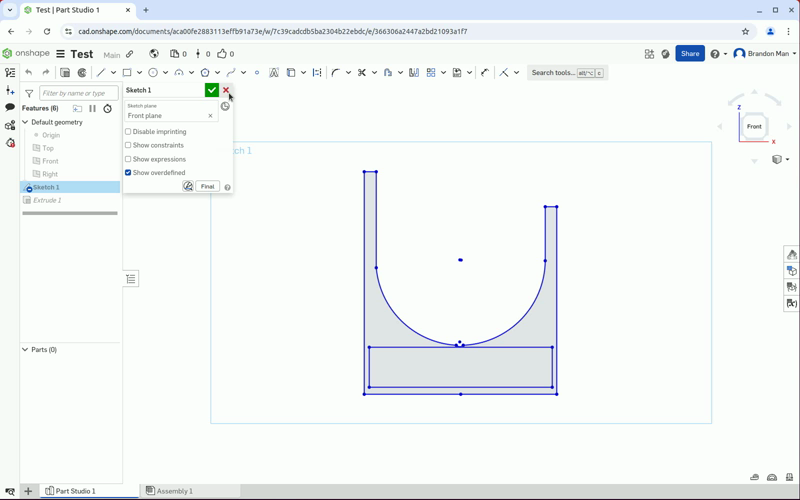
key(shift+s)
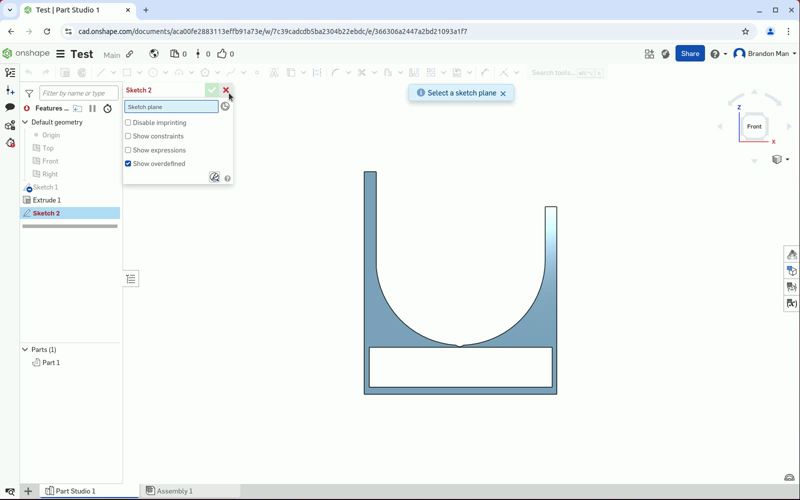
mouse_move(73, 163)
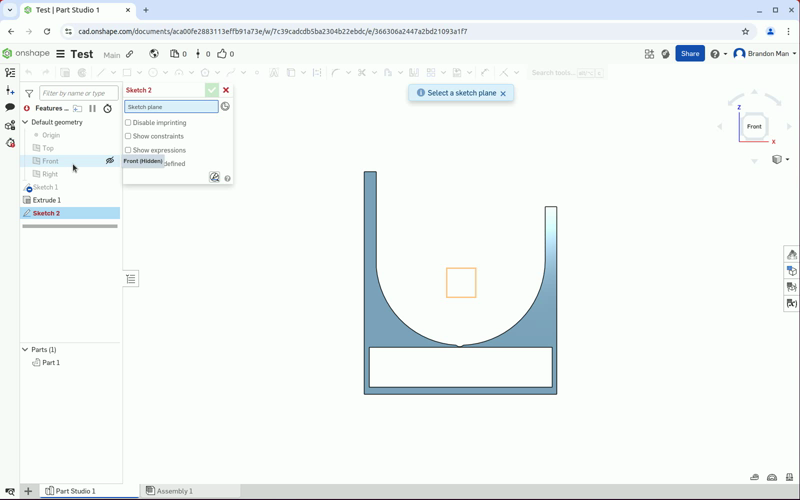
click(73, 163)
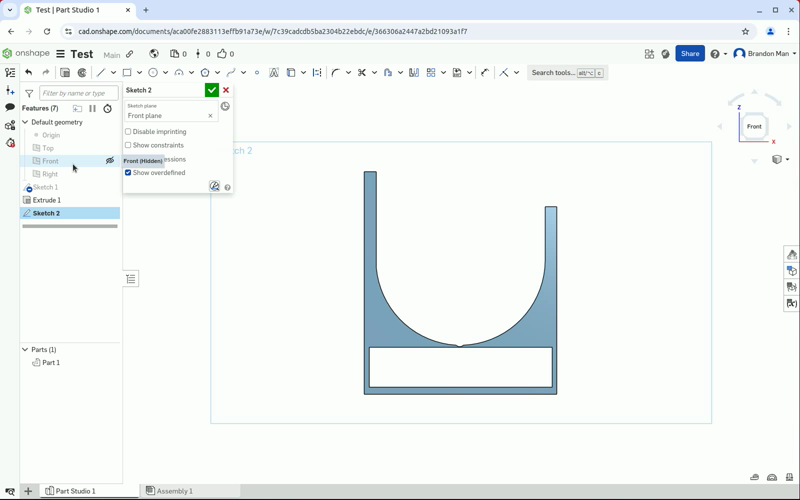
mouse_move(73, 352)
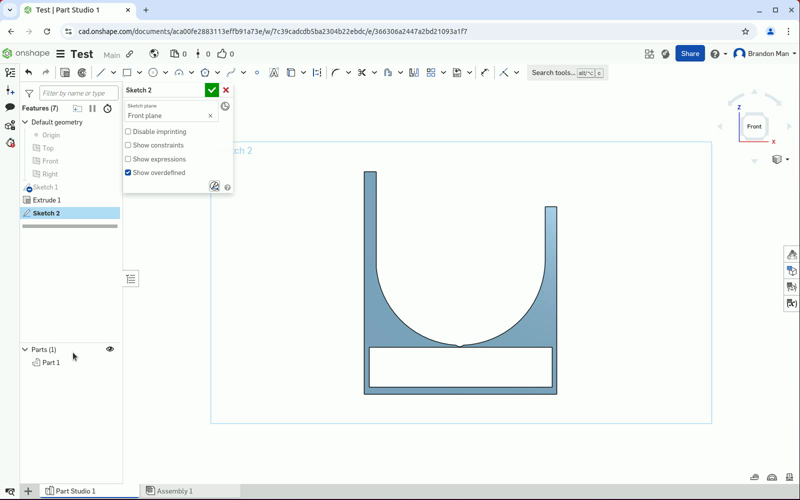
key(y)
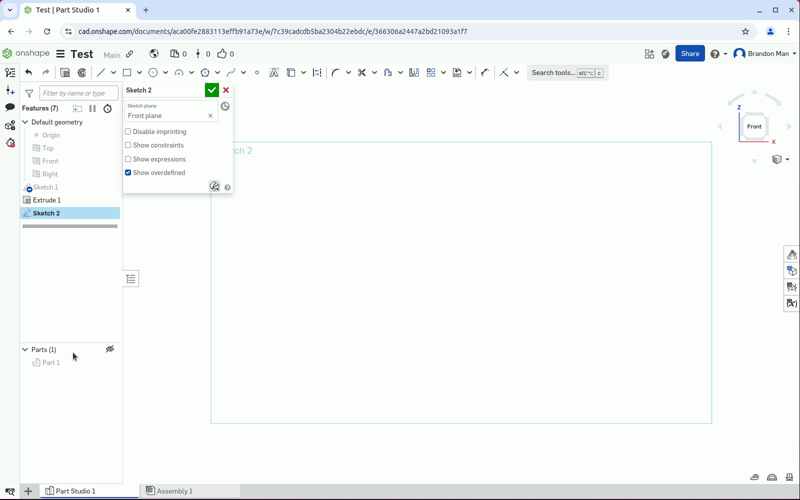
key(a)
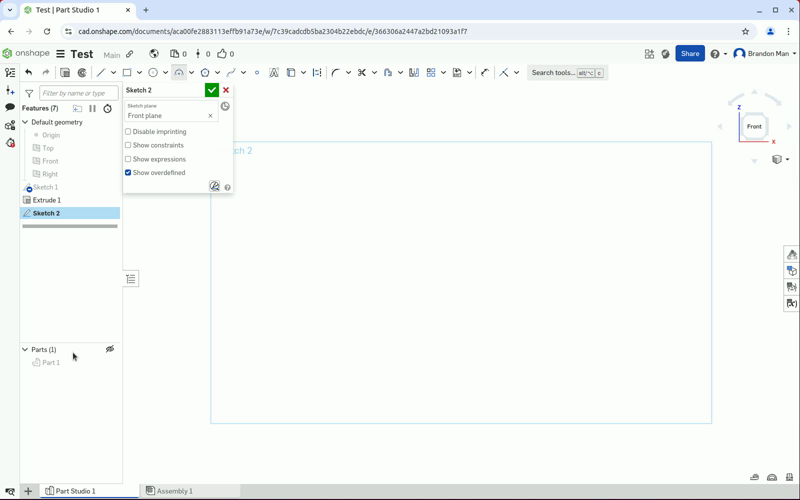
key_down(shift)
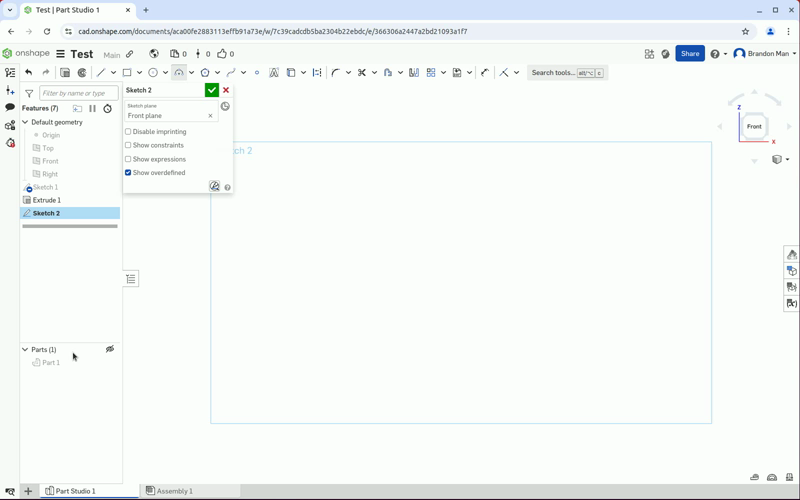
mouse_move(375, 267)
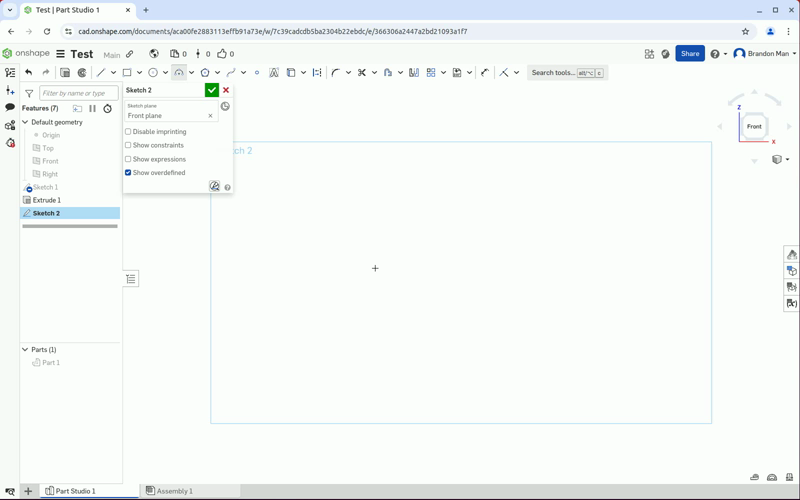
click(375, 267)
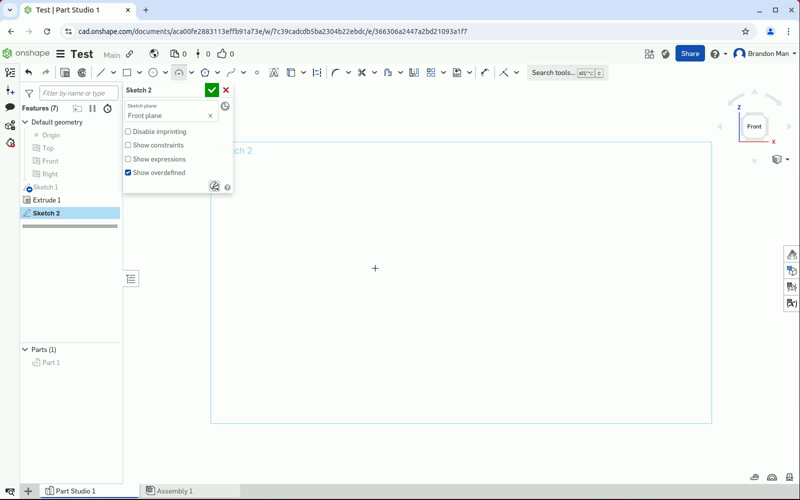
key_up(shift)
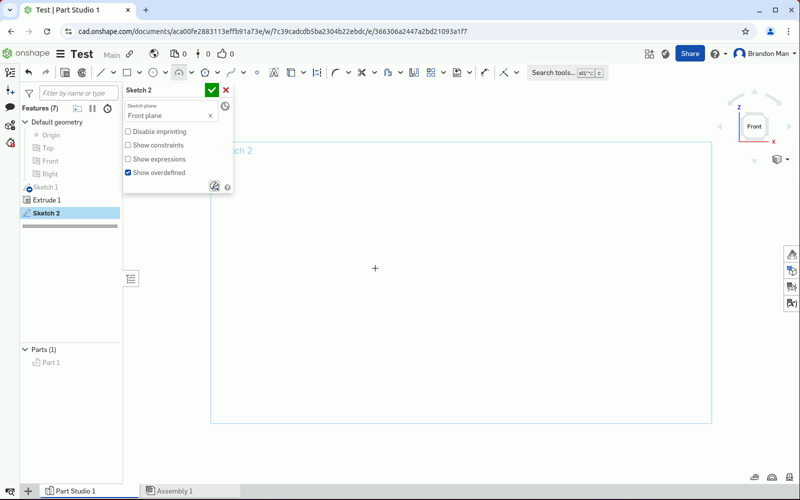
key_down(shift)
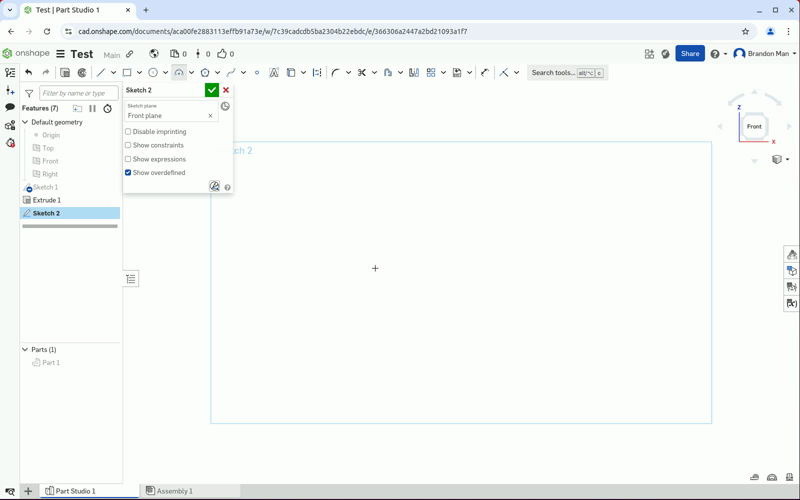
mouse_move(545, 260)
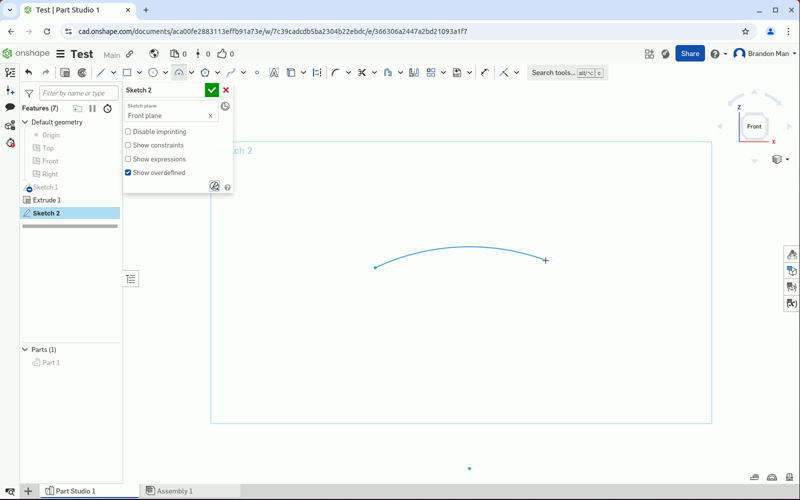
click(545, 260)
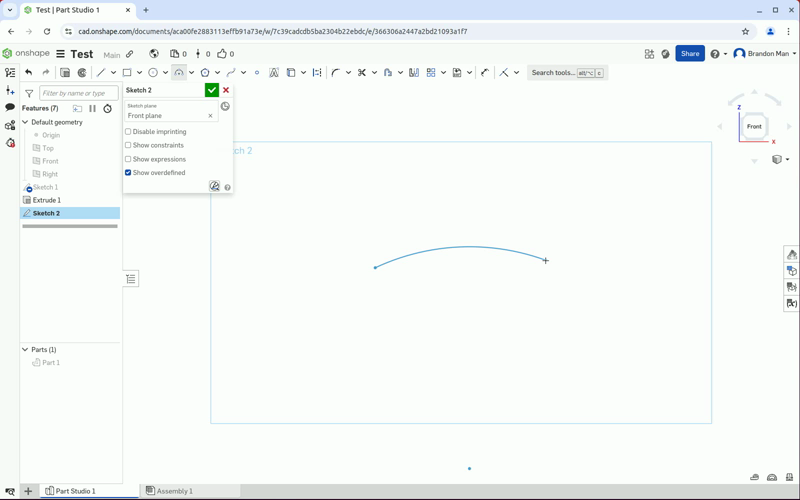
mouse_move(464, 345)
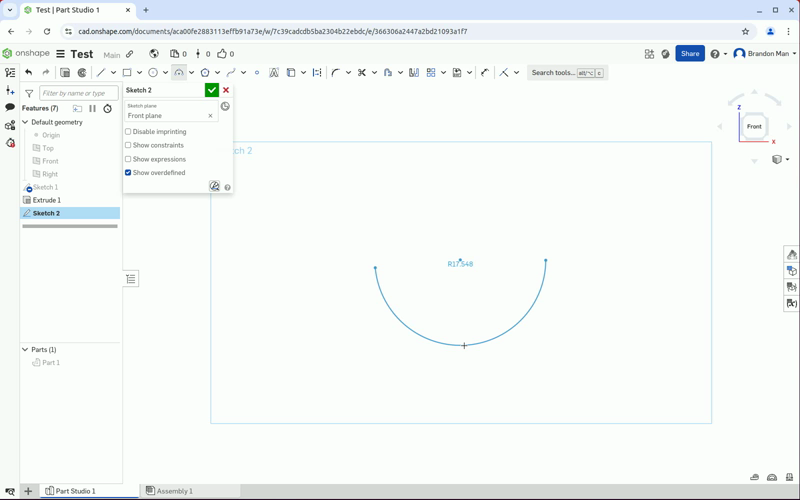
click(464, 345)
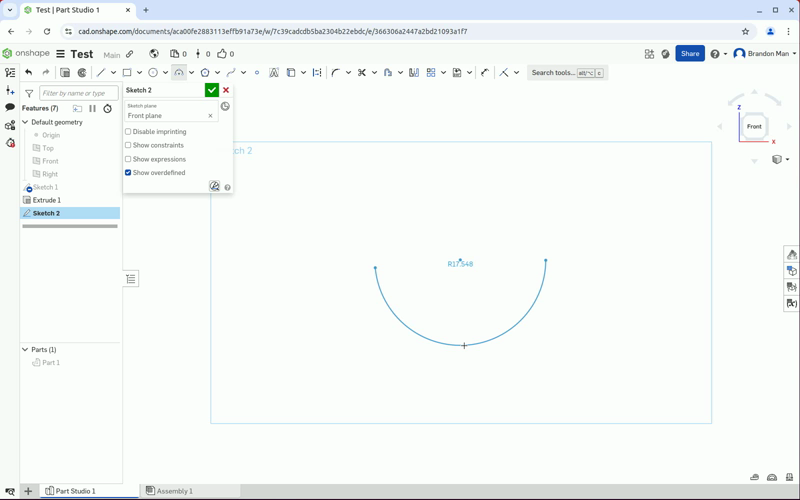
key_up(shift)
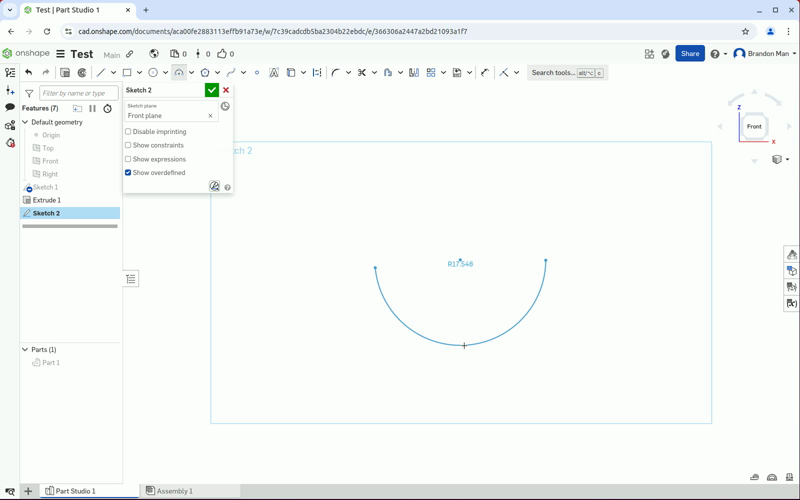
key(esc)
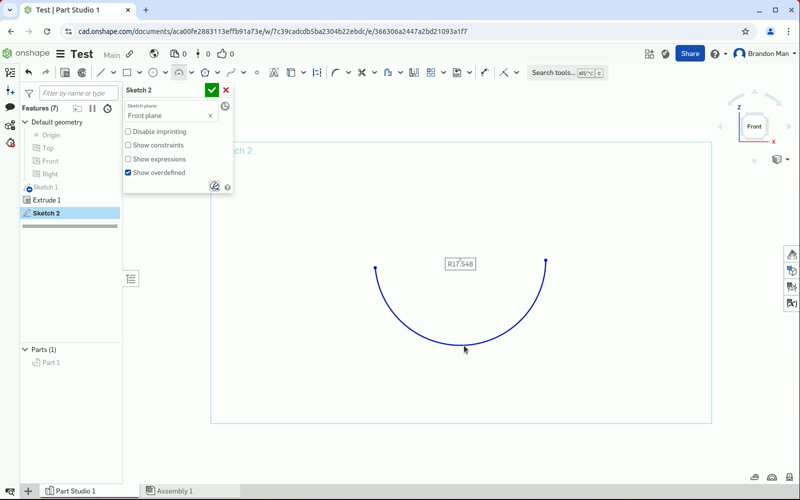
key(l)
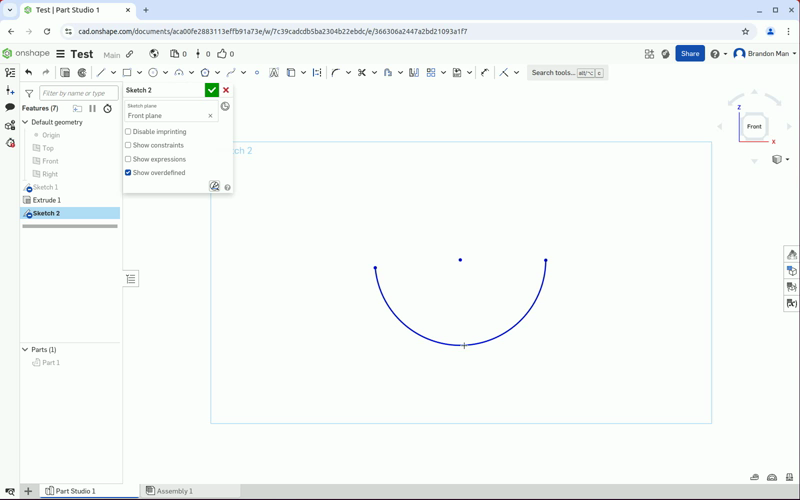
mouse_move(545, 260)
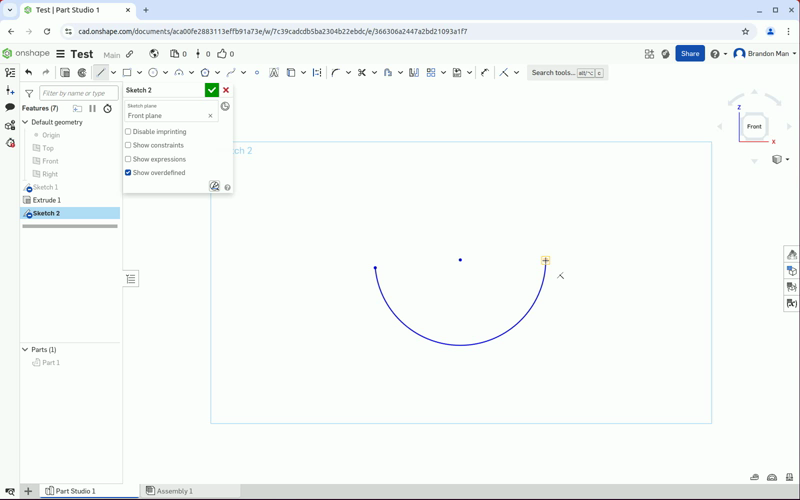
click(545, 260)
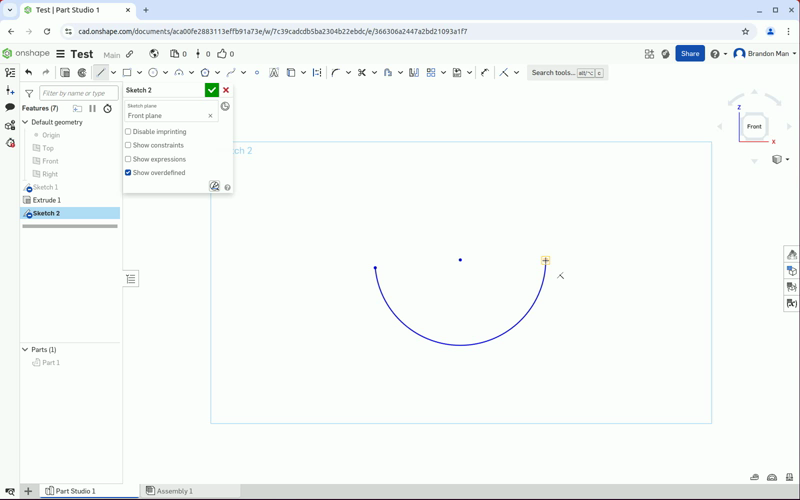
key_down(shift)
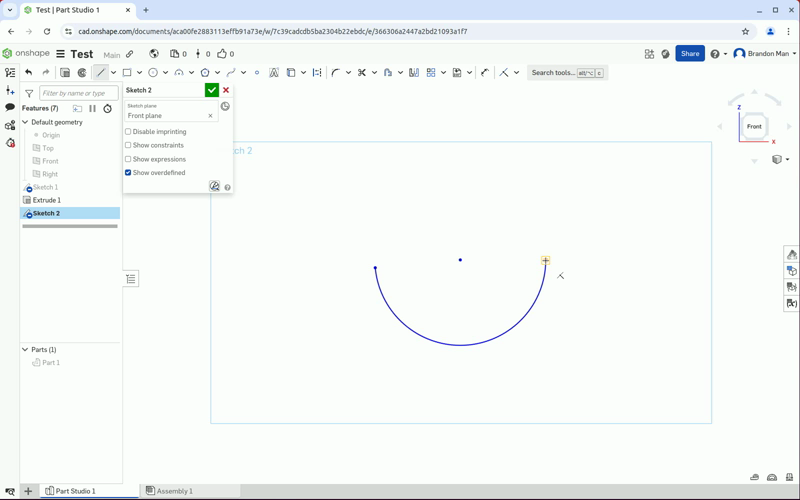
mouse_move(575, 260)
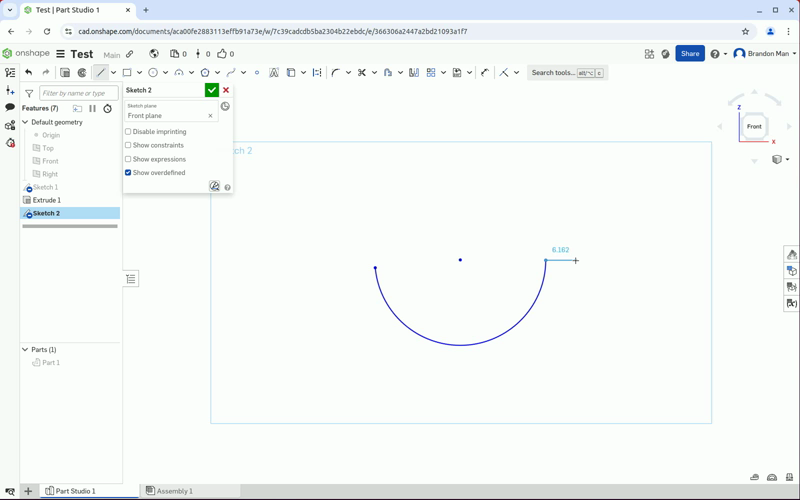
mouse_move(545, 204)
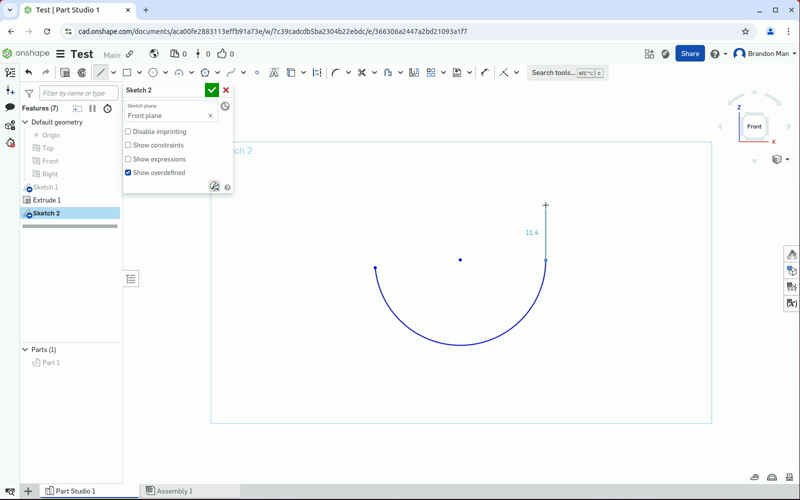
click(545, 204)
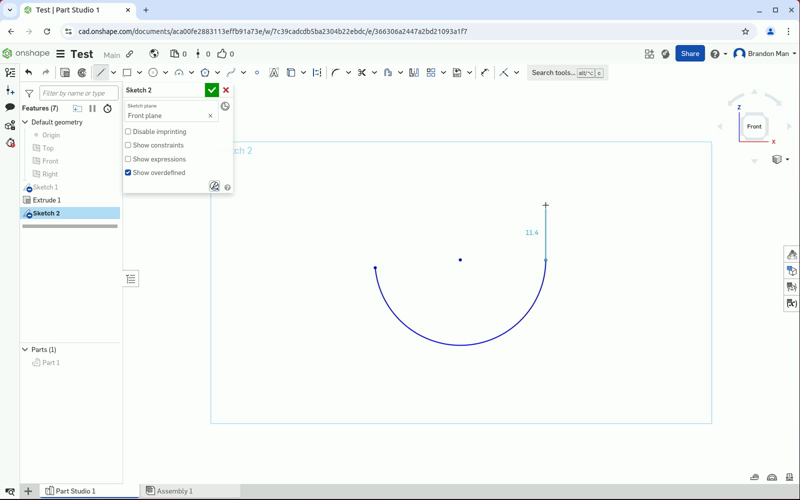
key_up(shift)
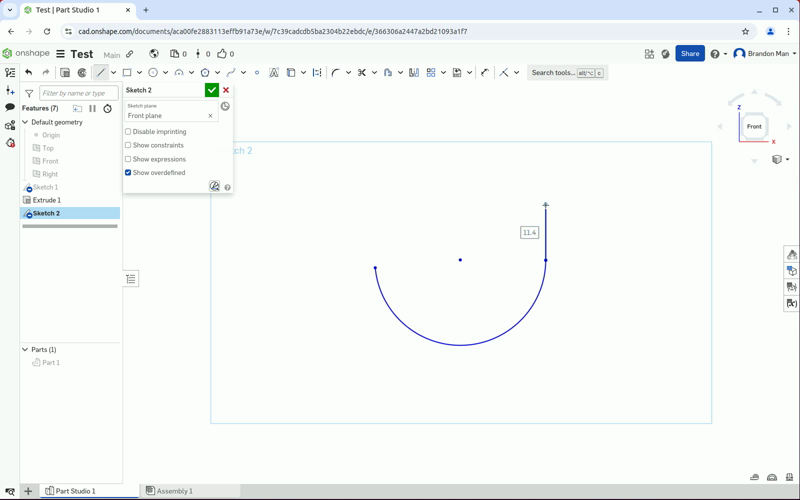
key_down(shift)
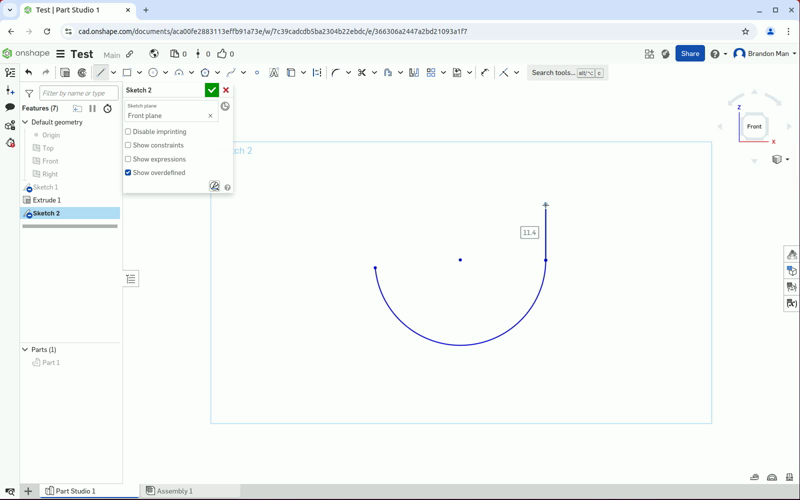
mouse_move(575, 204)
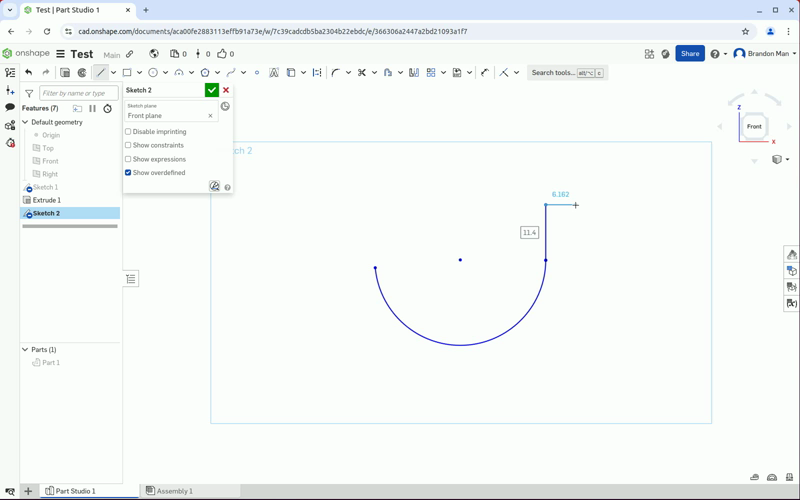
mouse_move(545, 170)
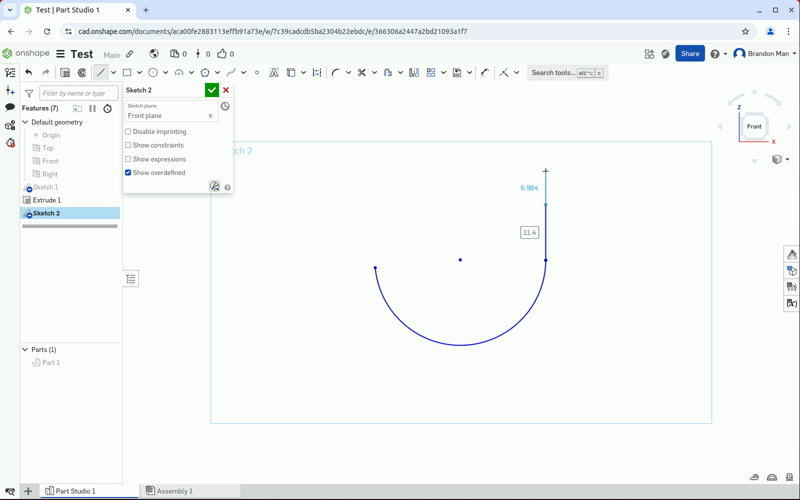
click(545, 170)
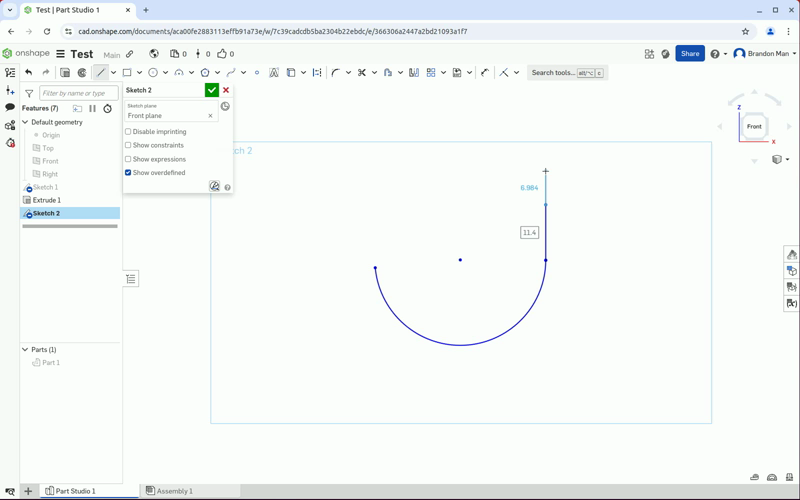
key_up(shift)
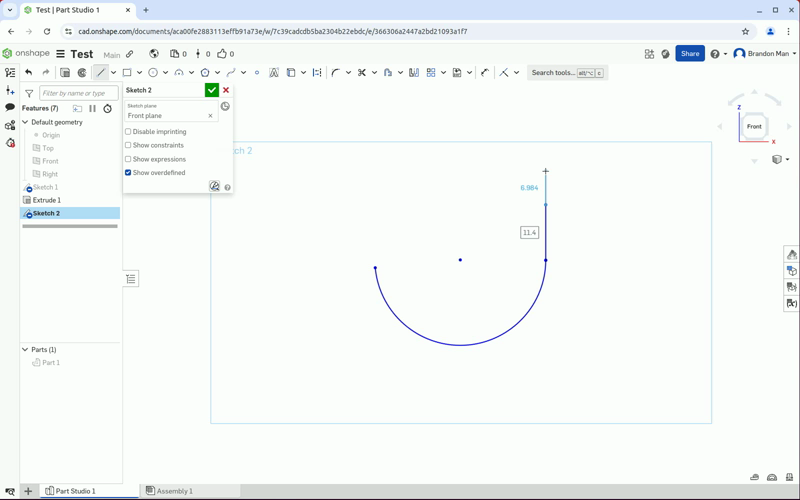
key_down(shift)
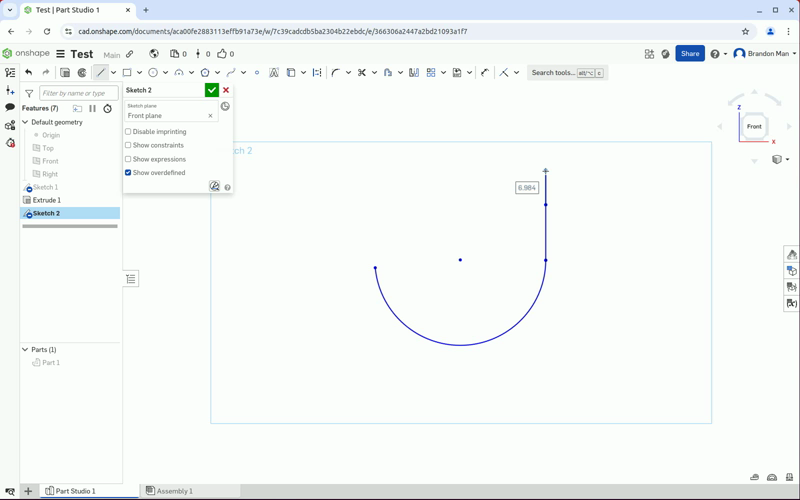
mouse_move(375, 170)
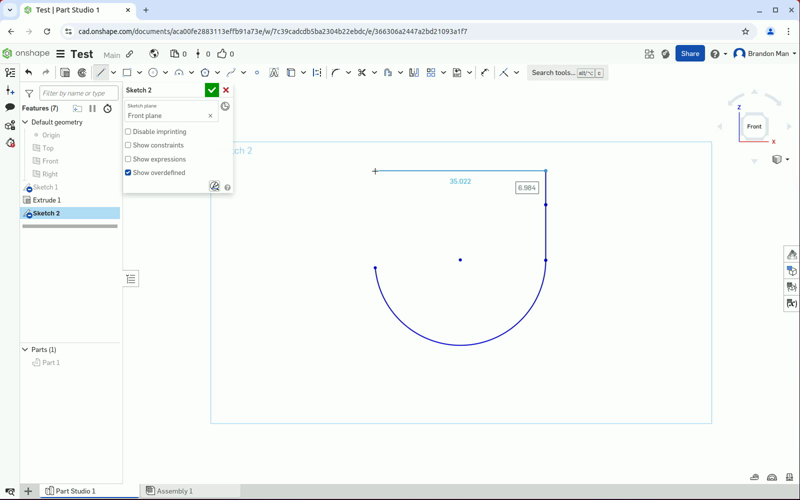
click(375, 170)
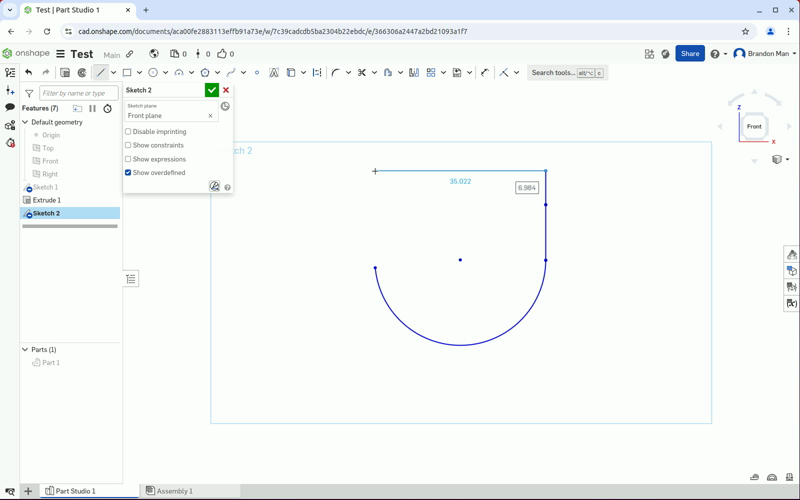
key_up(shift)
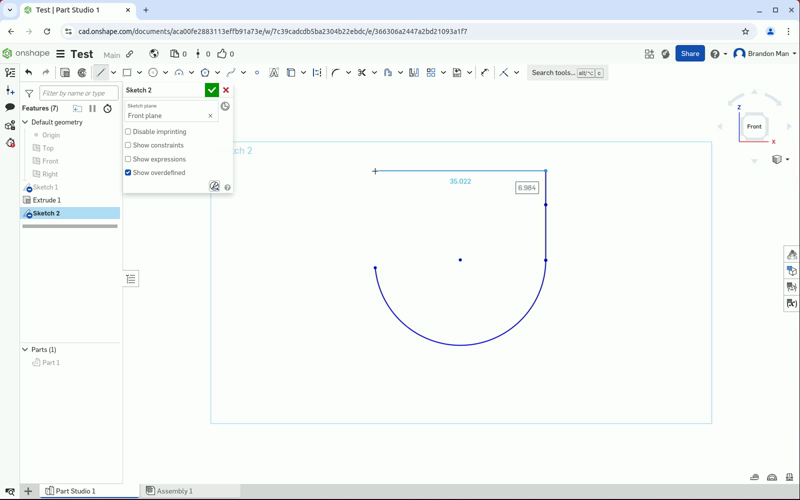
key_down(shift)
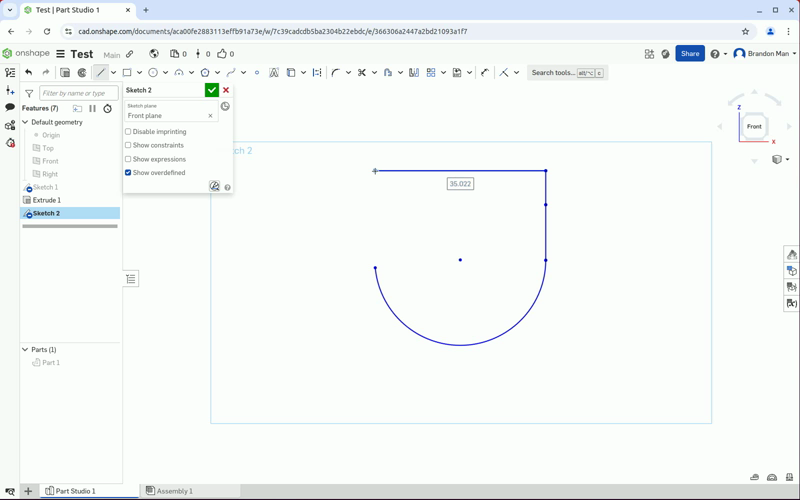
mouse_move(375, 267)
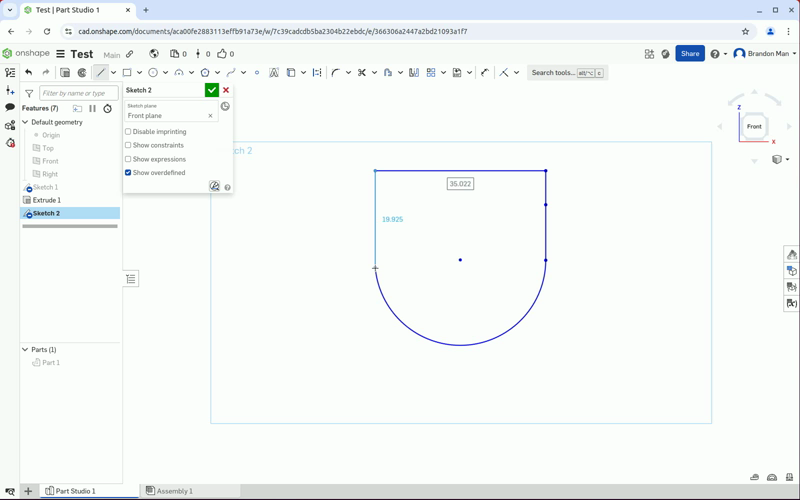
key_up(shift)
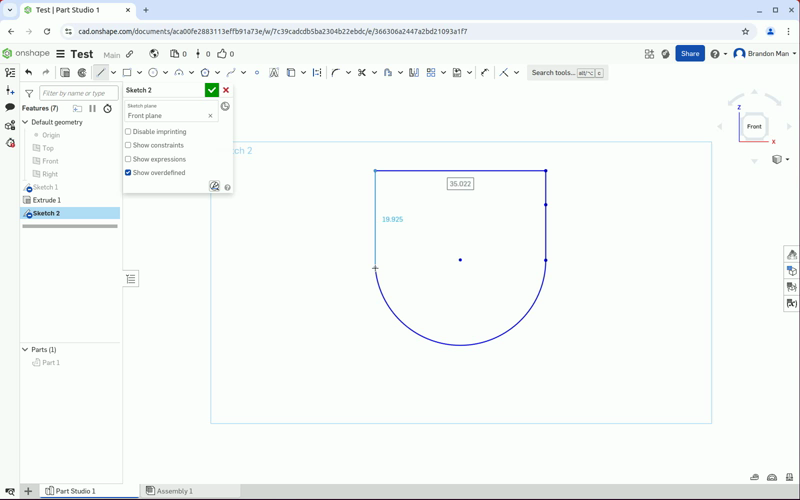
click(375, 267)
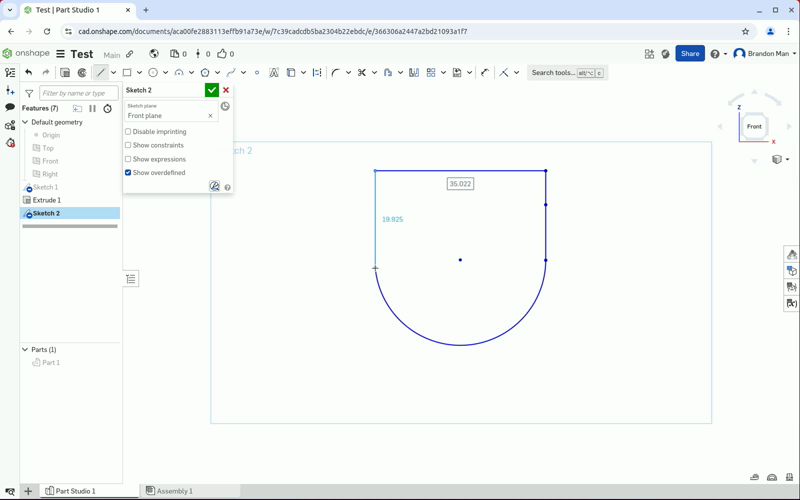
key(esc)
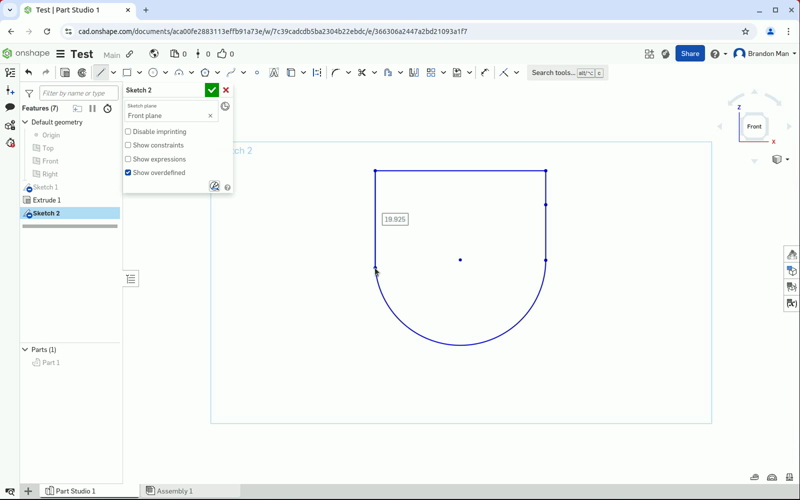
mouse_move(406, 202)
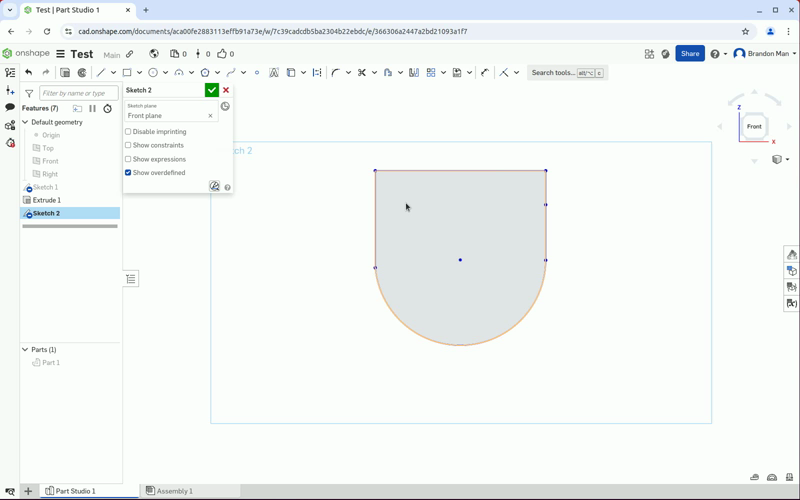
click(406, 202)
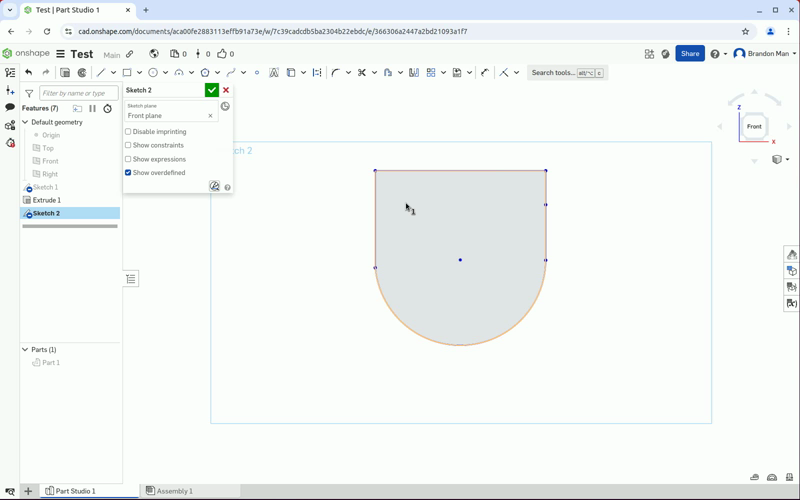
mouse_move(73, 352)
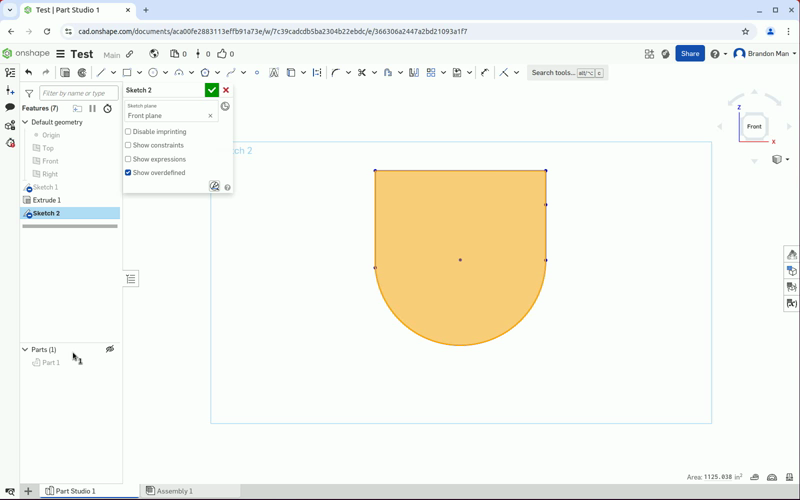
key(shift+y)
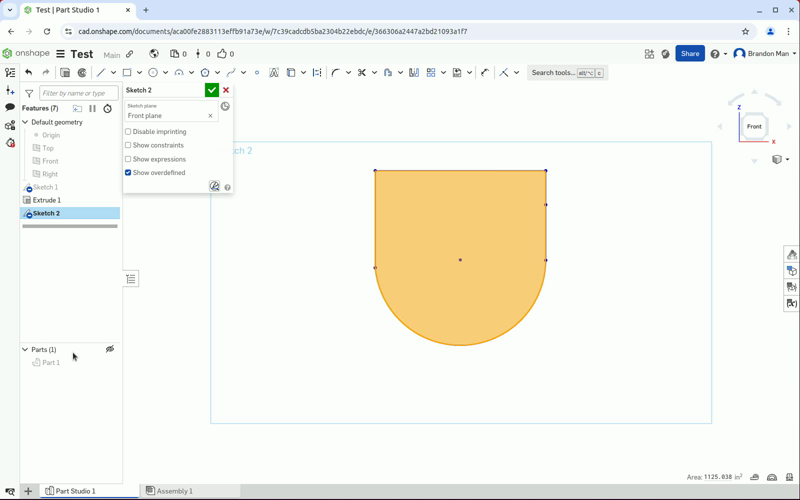
key(shift+e)
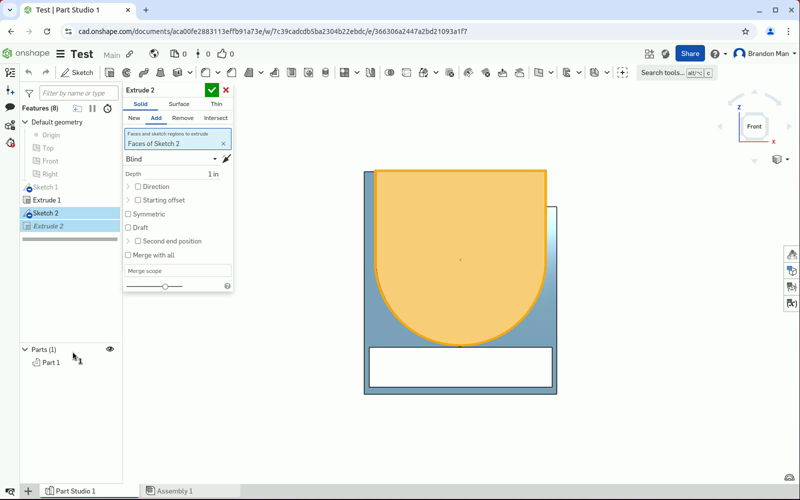
mouse_move(143, 106)
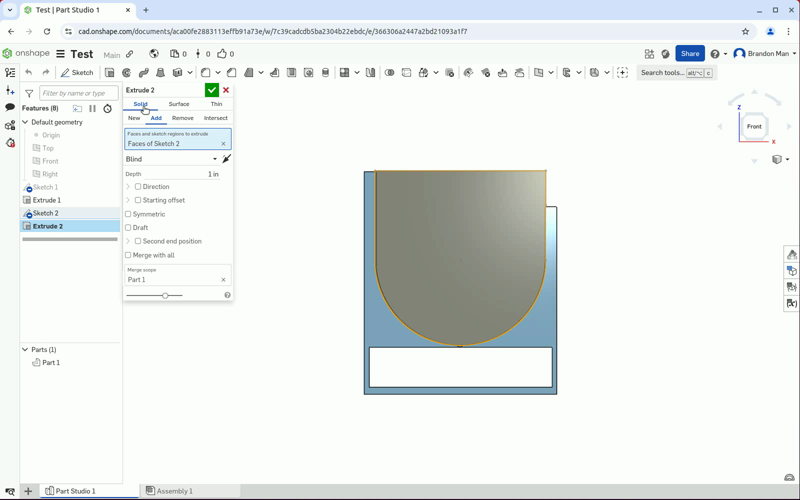
click(143, 106)
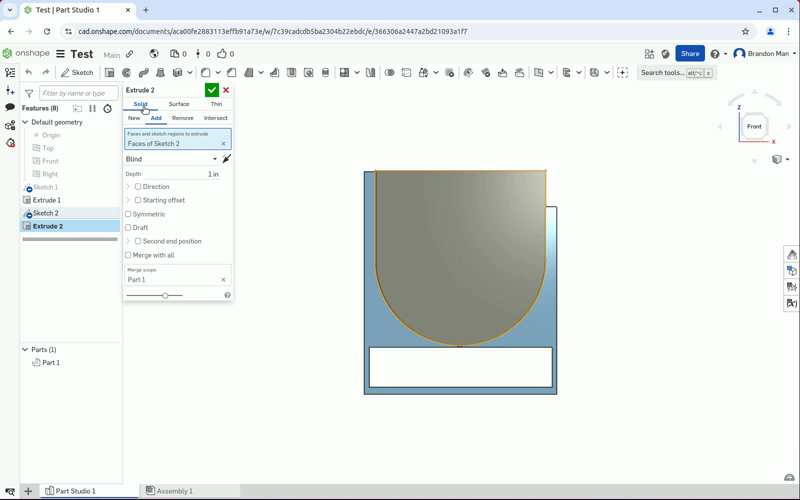
mouse_move(137, 120)
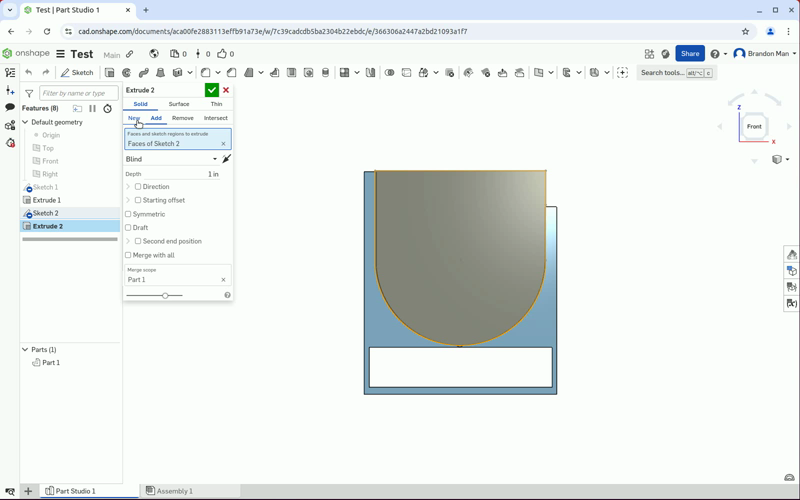
click(137, 120)
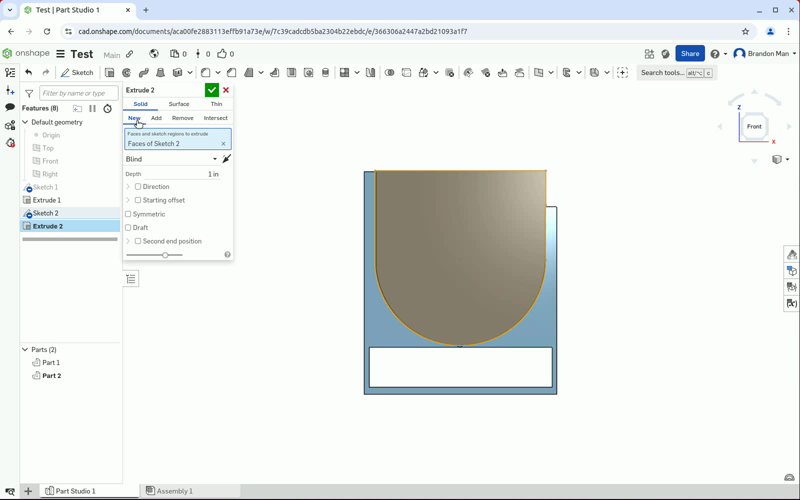
key(tab, 4)
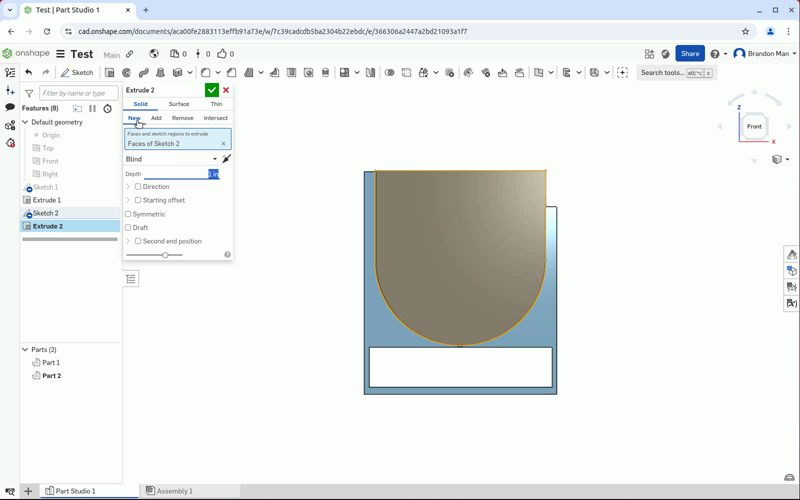
text(27.922)
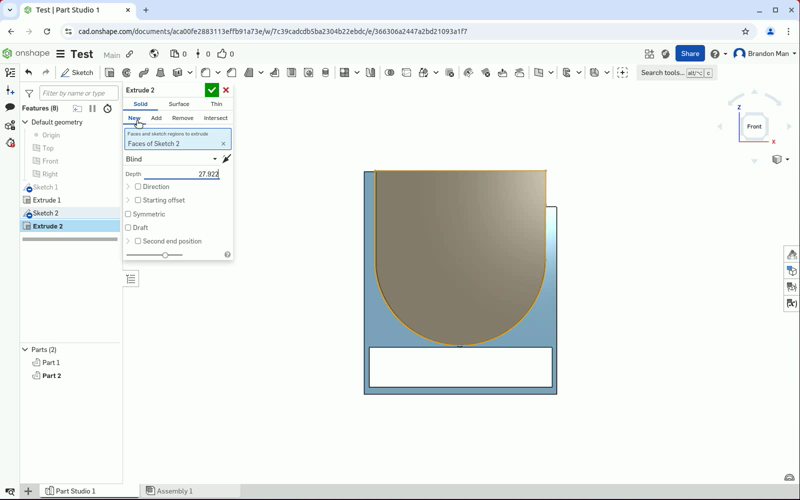
key(tab, 3)
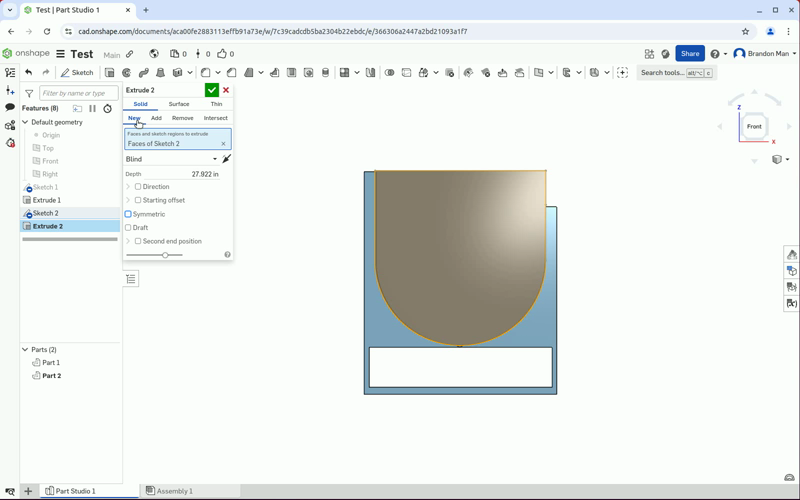
key(space)
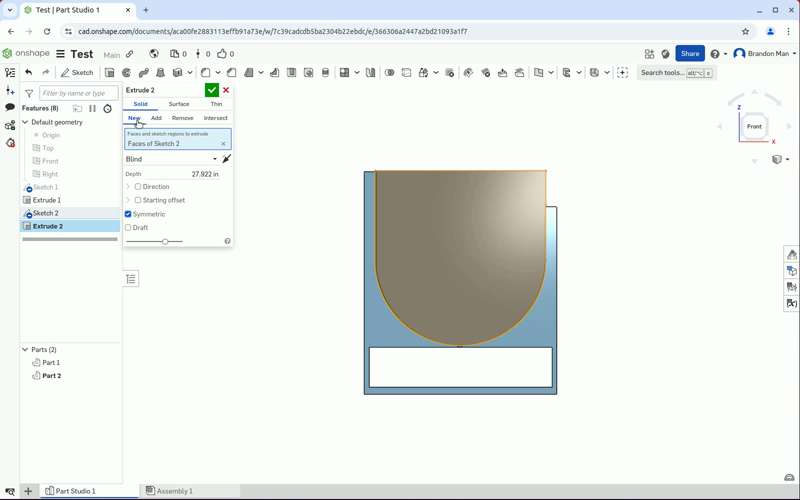
key(enter)
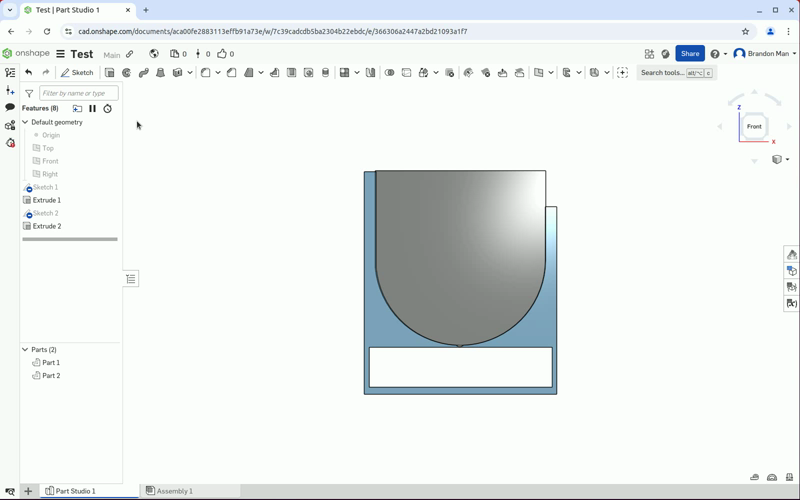
key(shift+h)
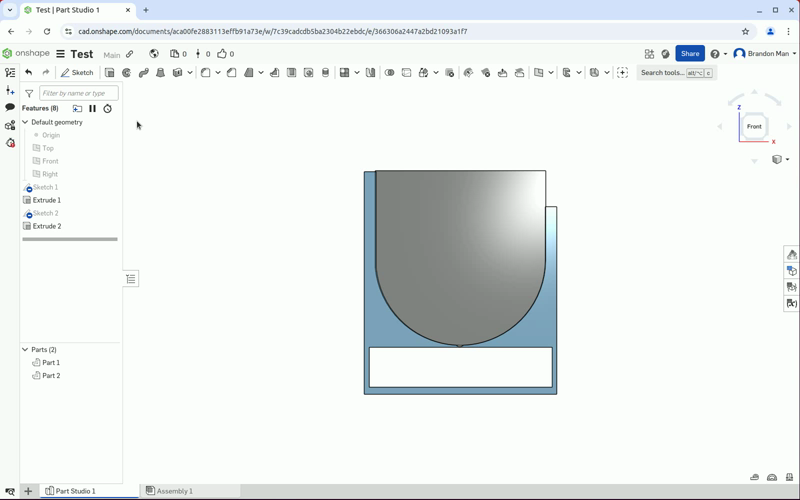
key(shift+h)
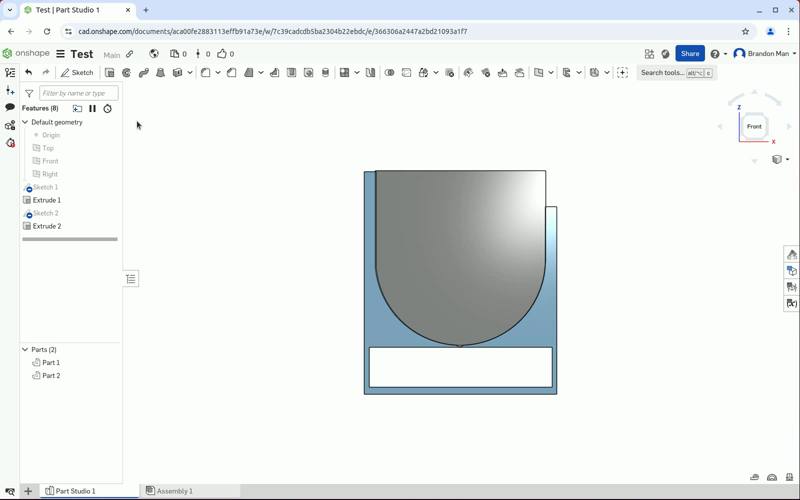
mouse_move(73, 189)
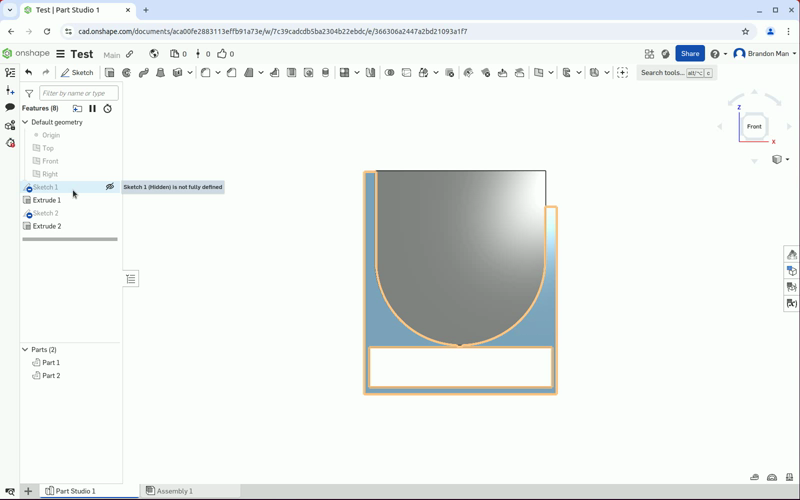
click(73, 189)
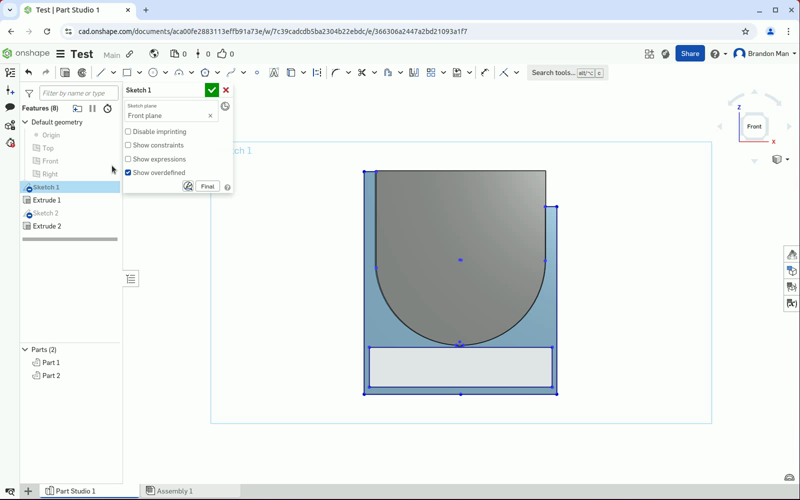
mouse_move(229, 92)
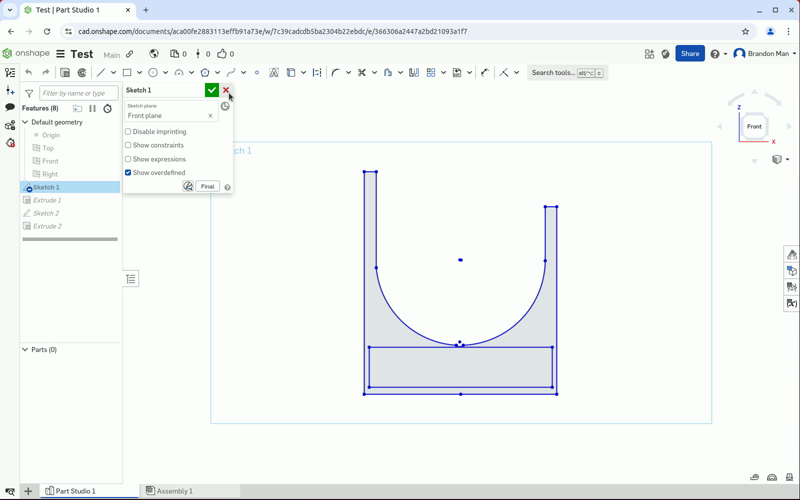
click(229, 92)
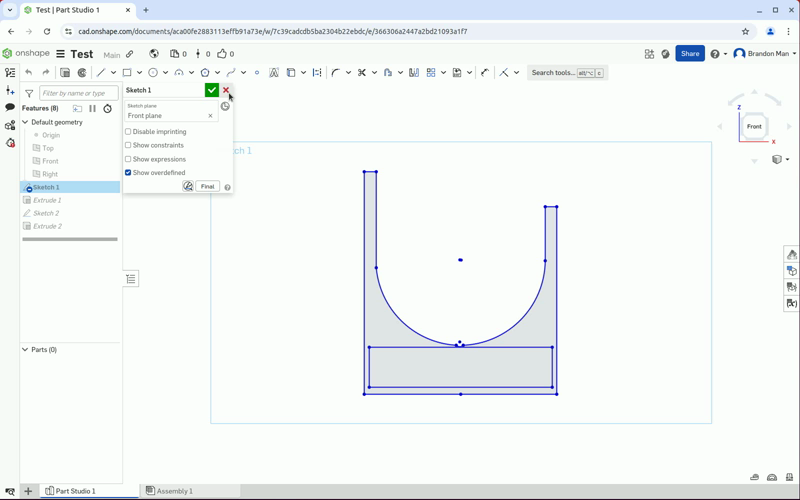
key(shift+s)
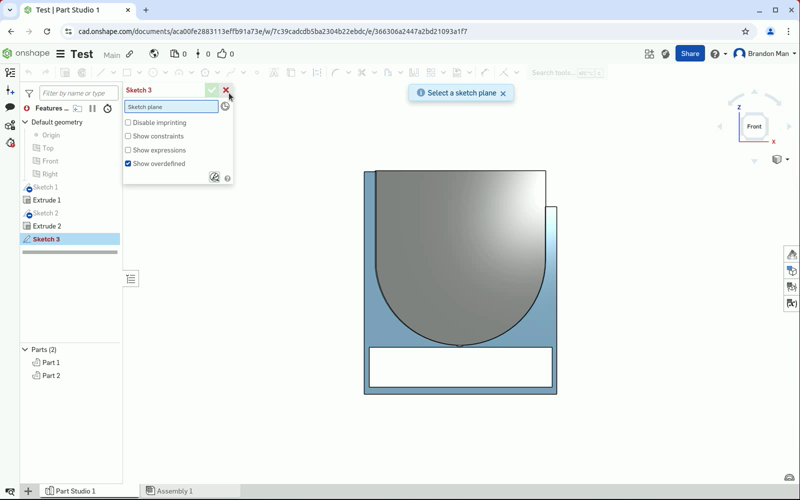
mouse_move(73, 163)
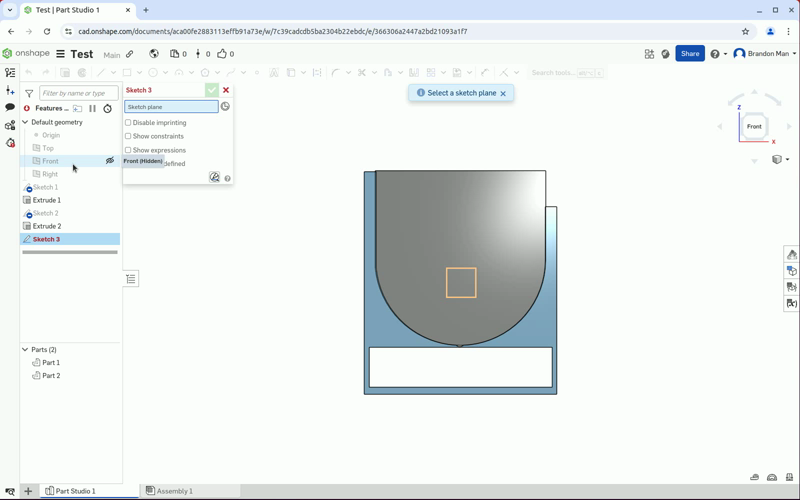
click(73, 163)
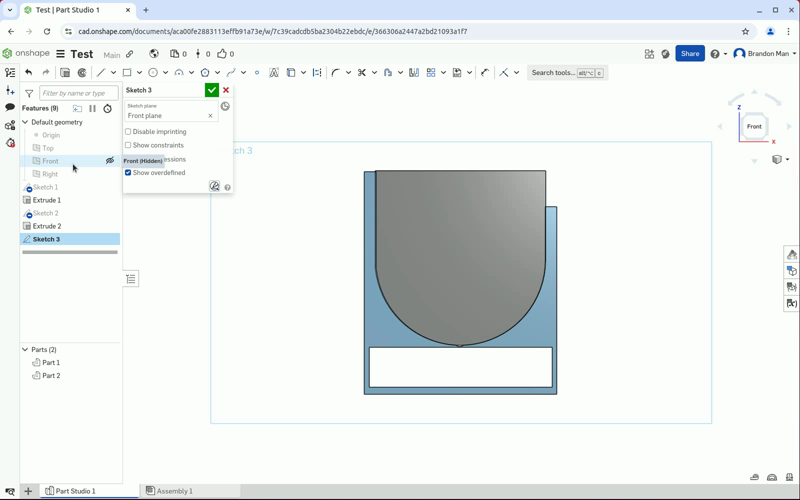
mouse_move(73, 352)
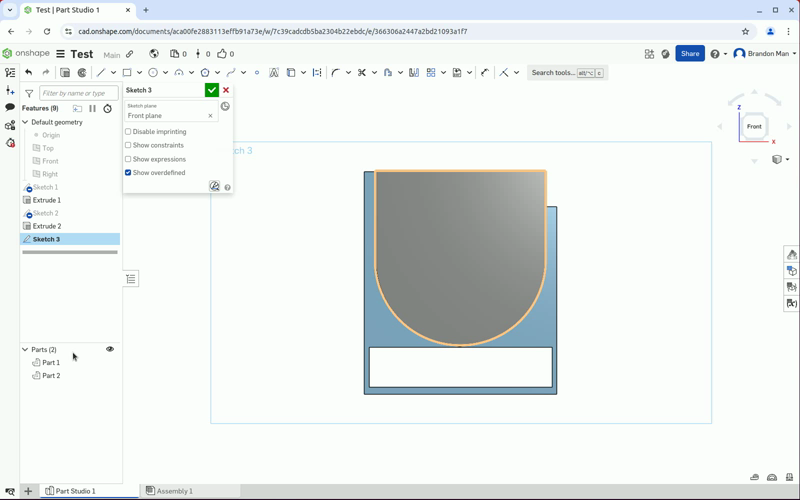
key(y)
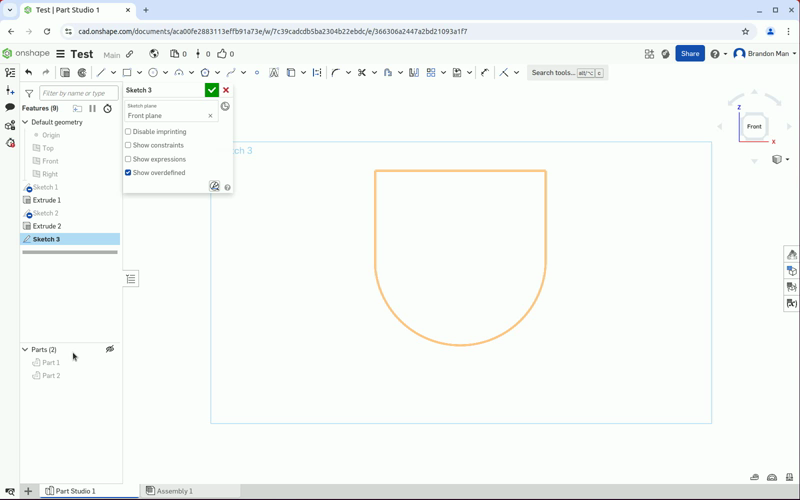
key(l)
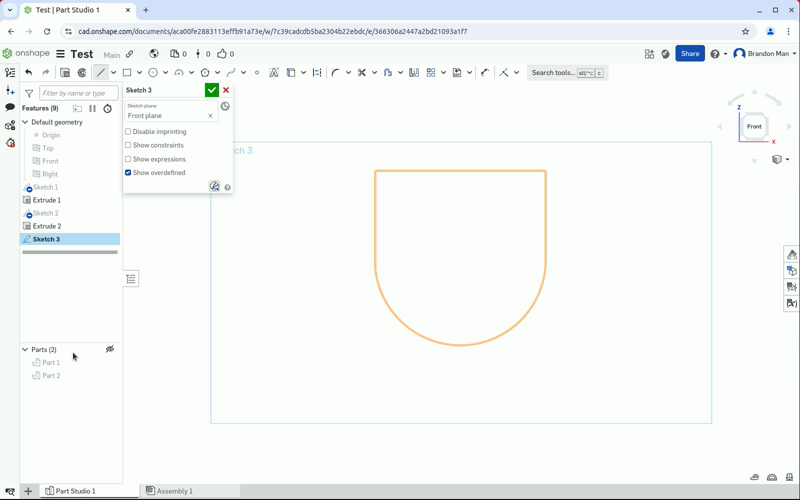
key_down(shift)
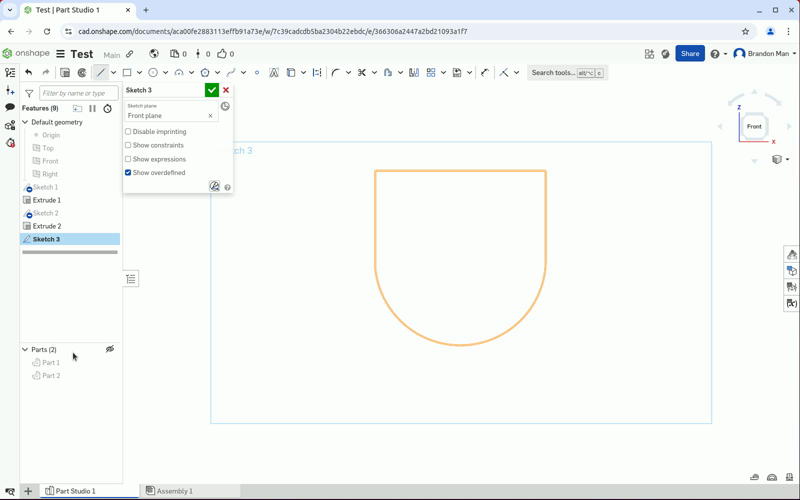
mouse_move(369, 388)
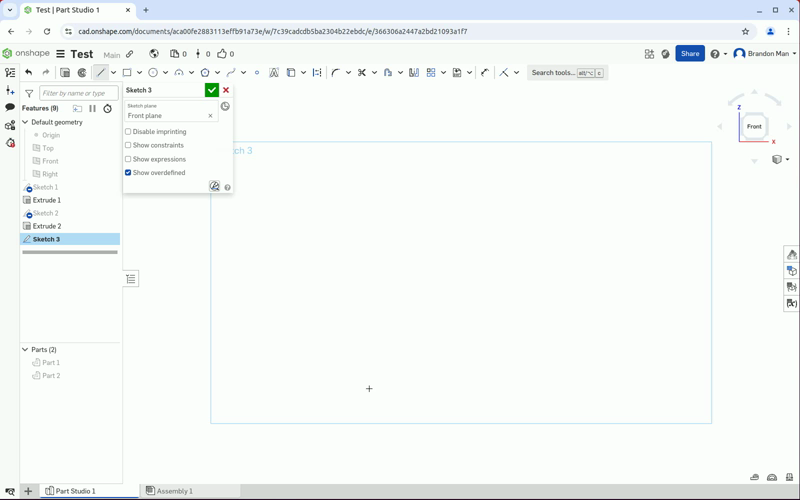
click(369, 388)
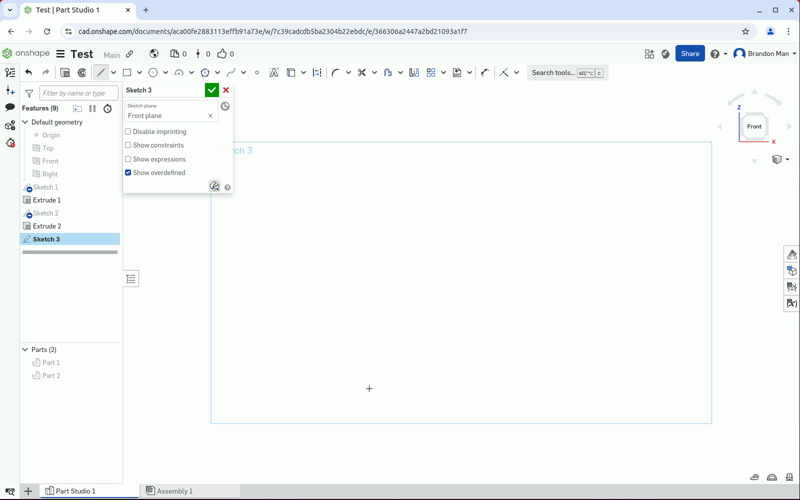
key_up(shift)
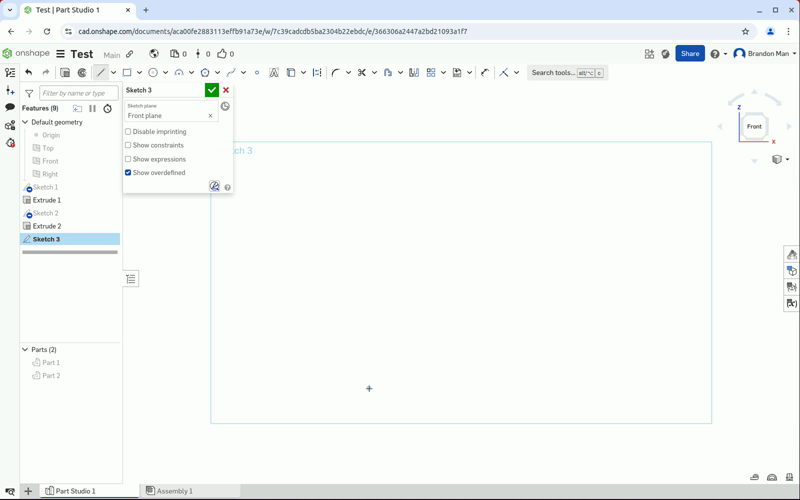
key_down(shift)
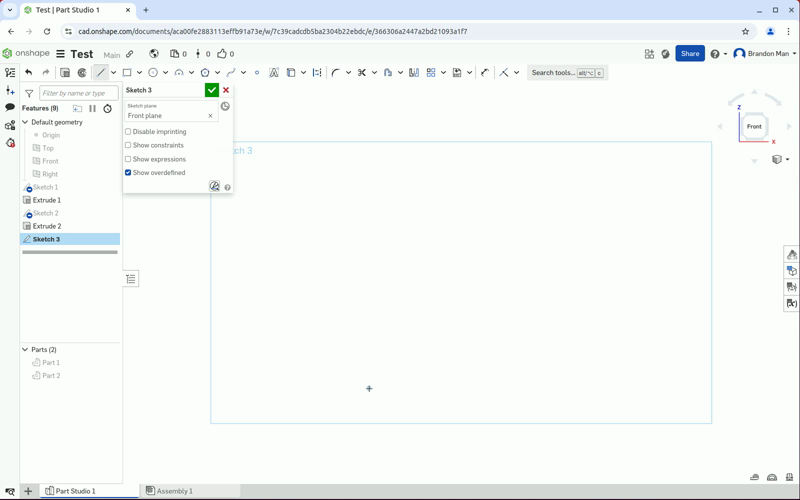
mouse_move(551, 388)
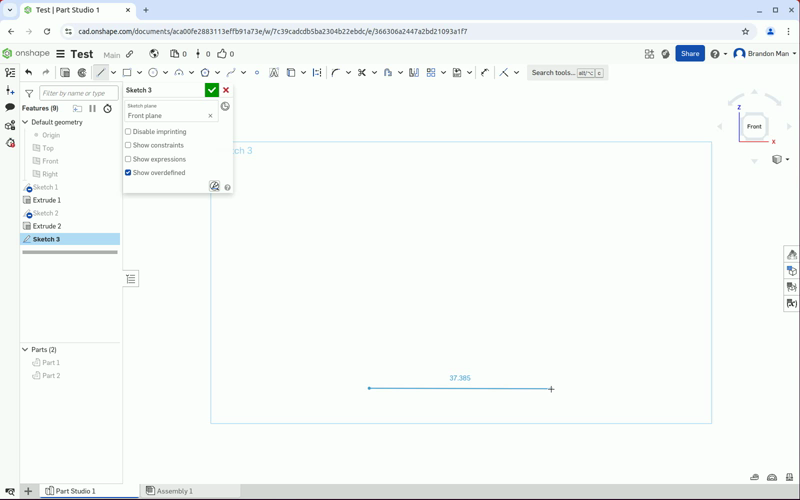
click(551, 388)
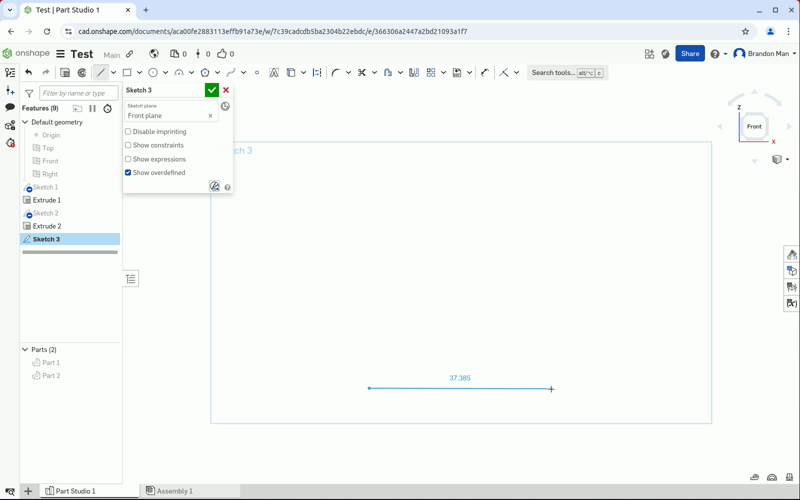
key_up(shift)
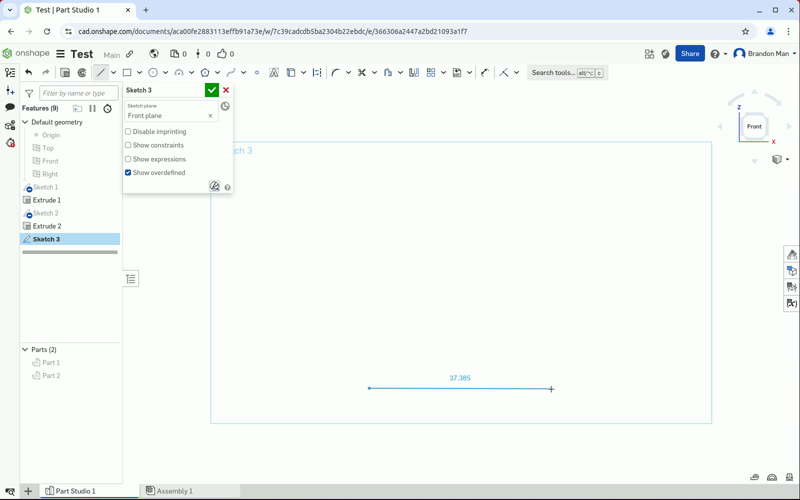
key_down(shift)
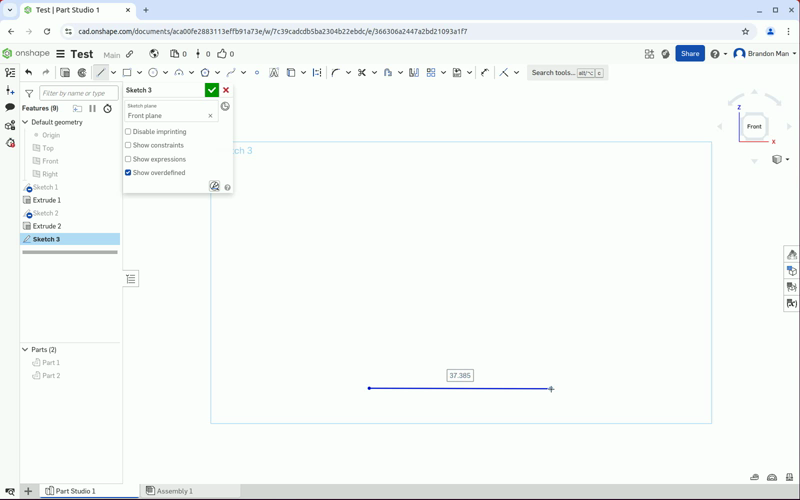
mouse_move(581, 388)
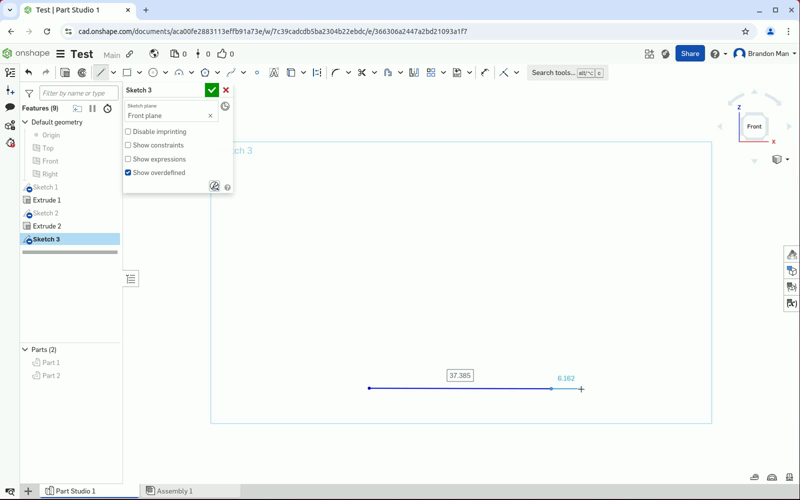
mouse_move(551, 348)
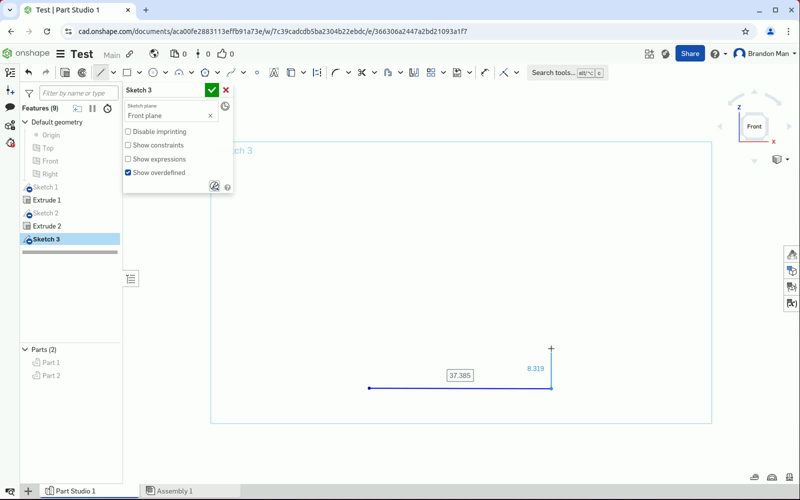
click(551, 348)
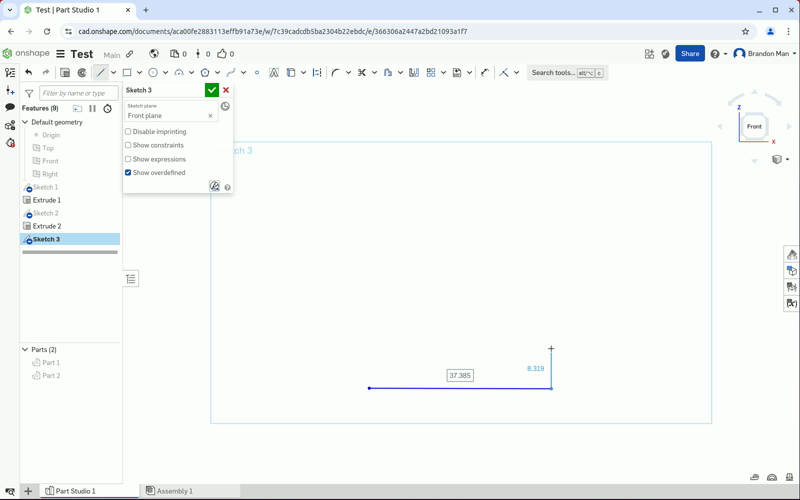
key_up(shift)
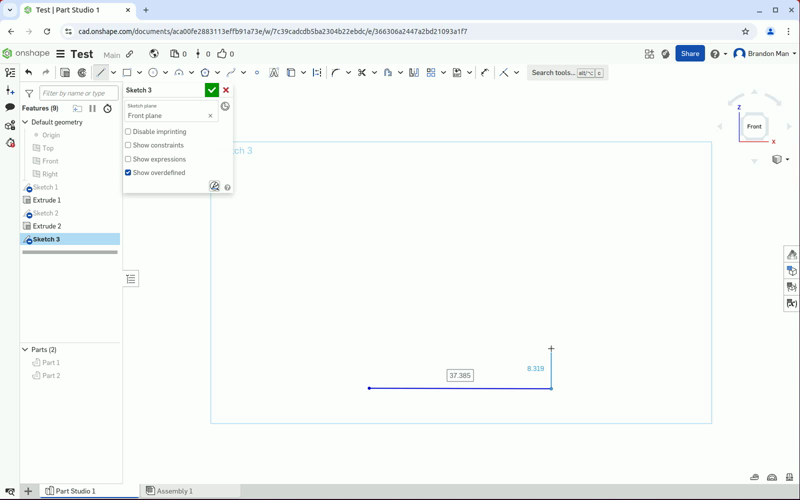
key_down(shift)
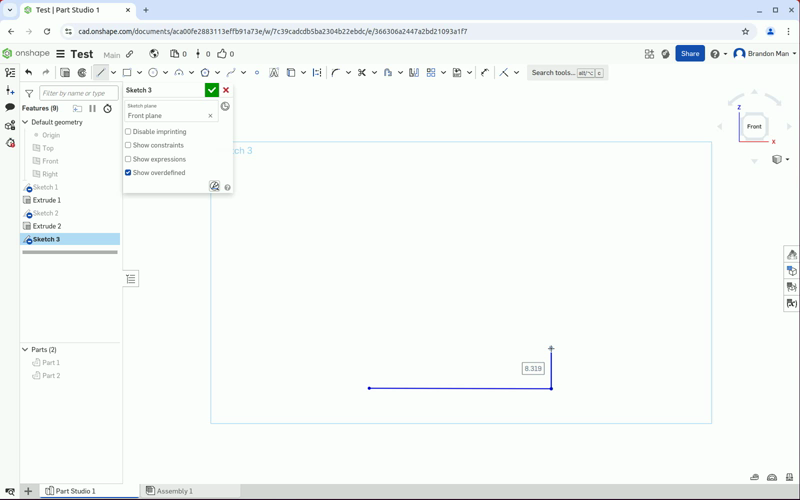
mouse_move(369, 348)
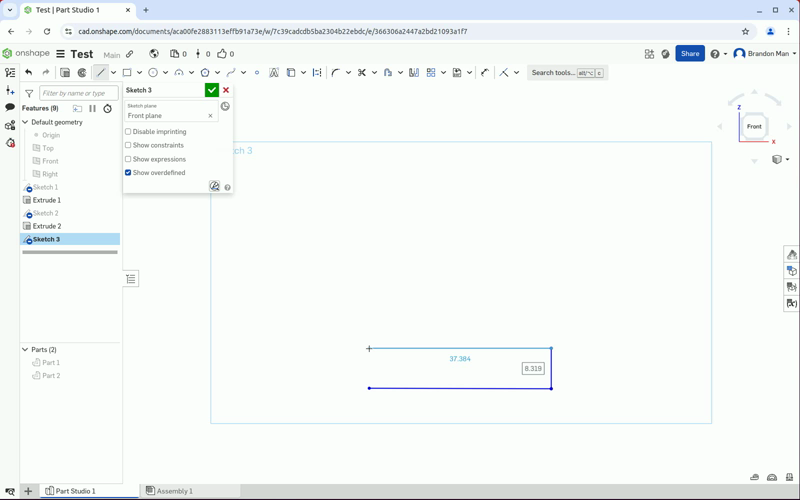
click(369, 348)
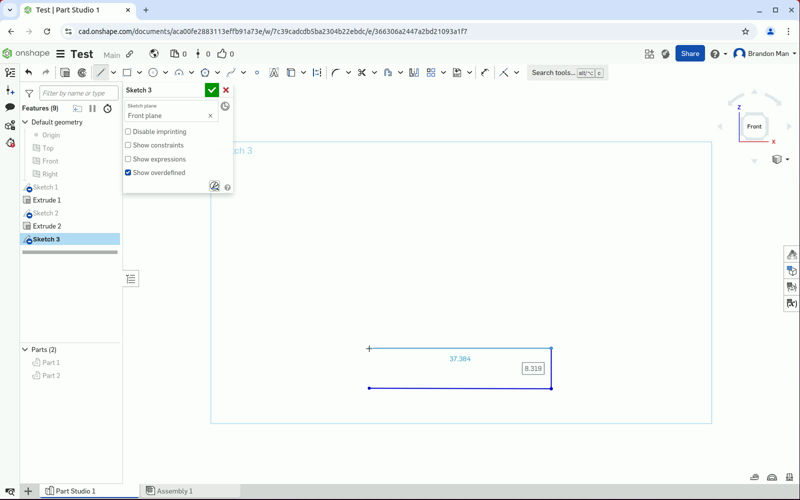
key_up(shift)
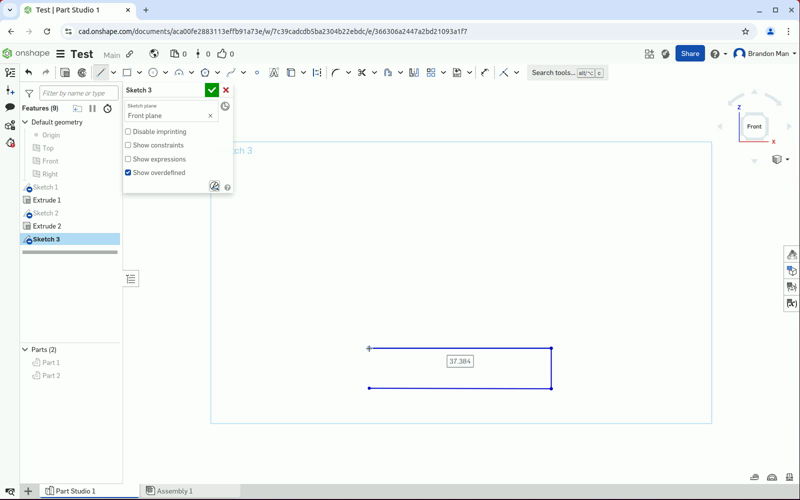
mouse_move(399, 348)
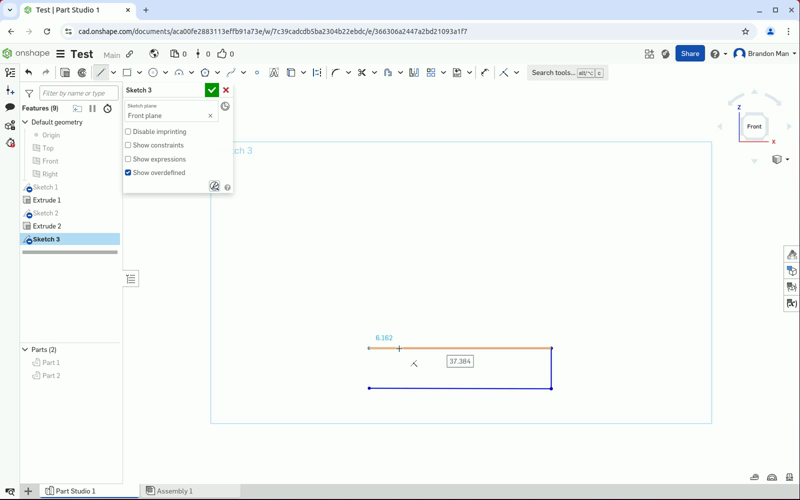
key_down(shift)
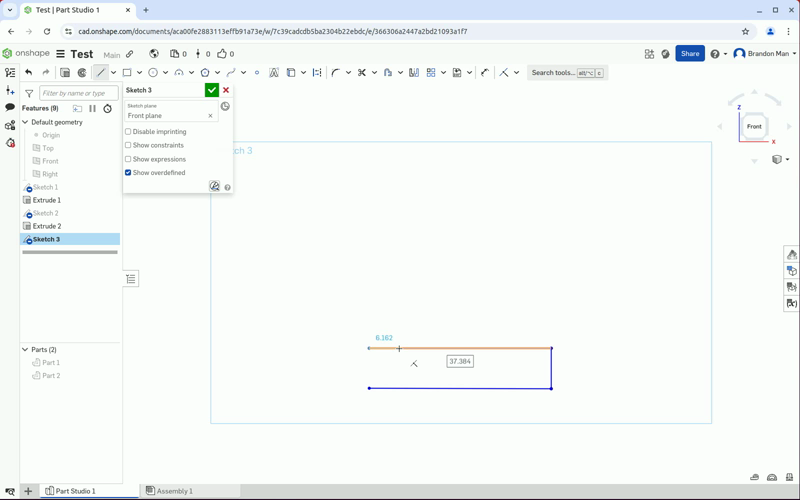
mouse_move(369, 388)
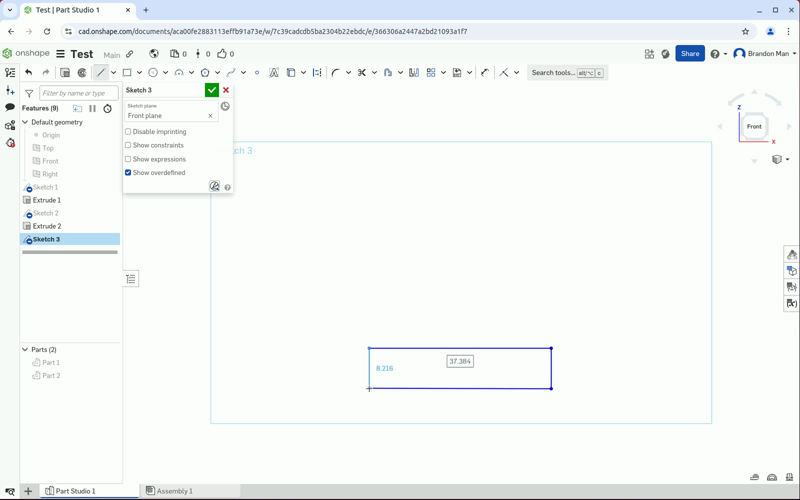
key_up(shift)
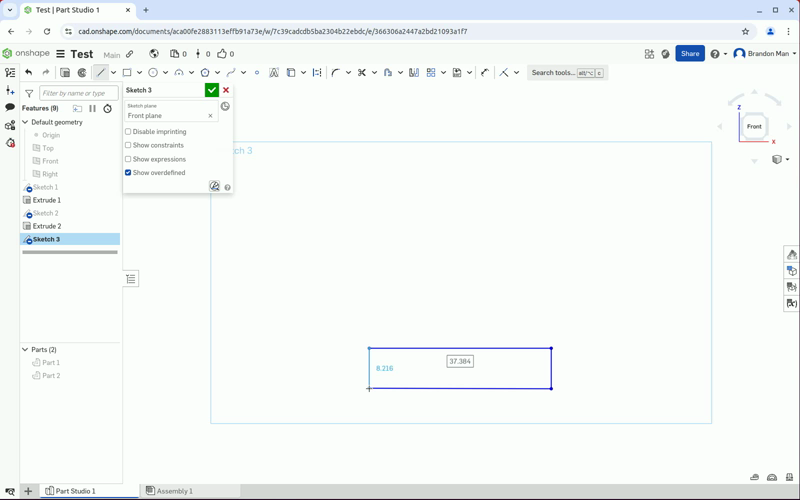
click(369, 388)
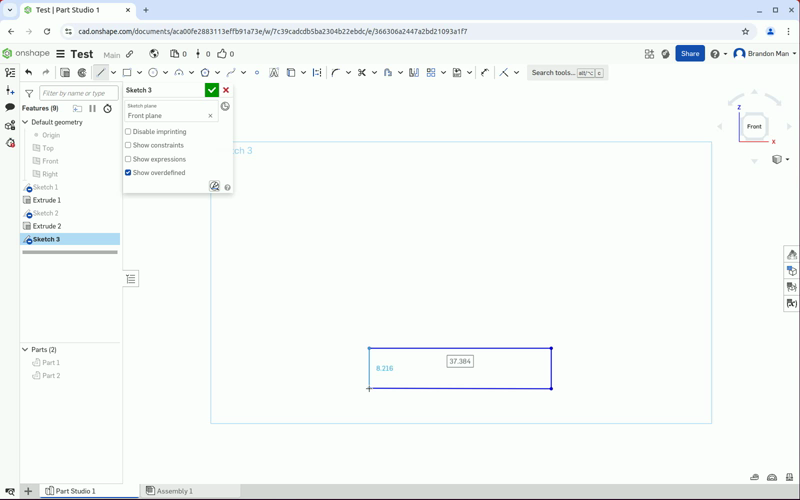
key(esc)
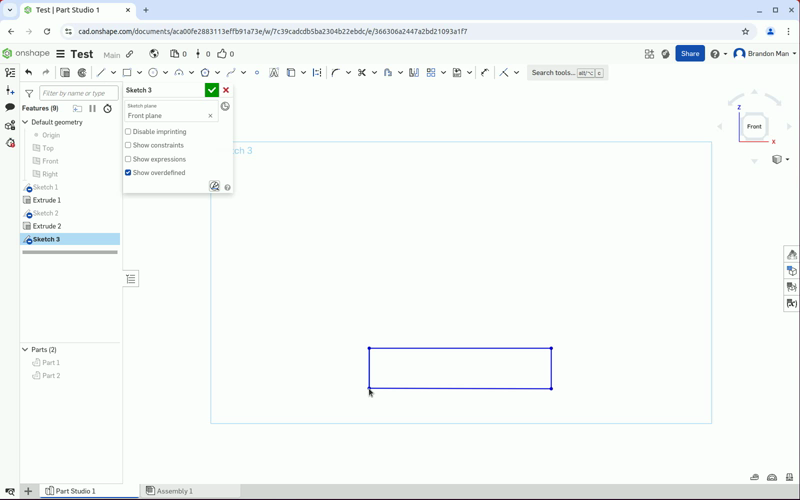
mouse_move(532, 377)
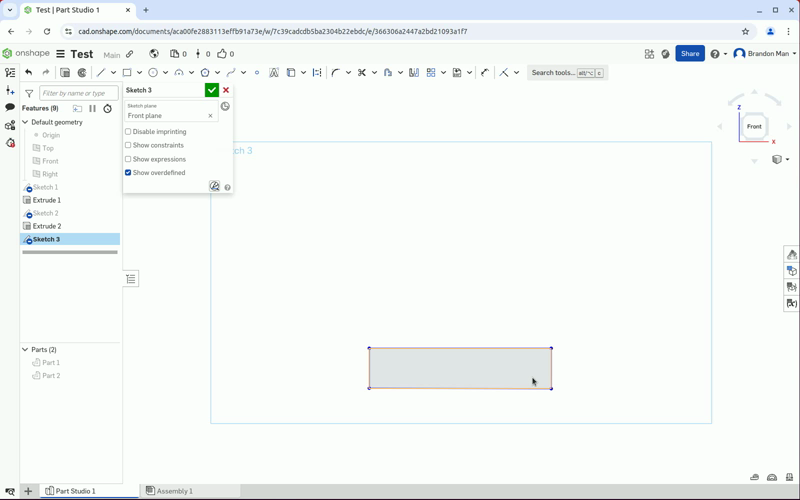
click(532, 377)
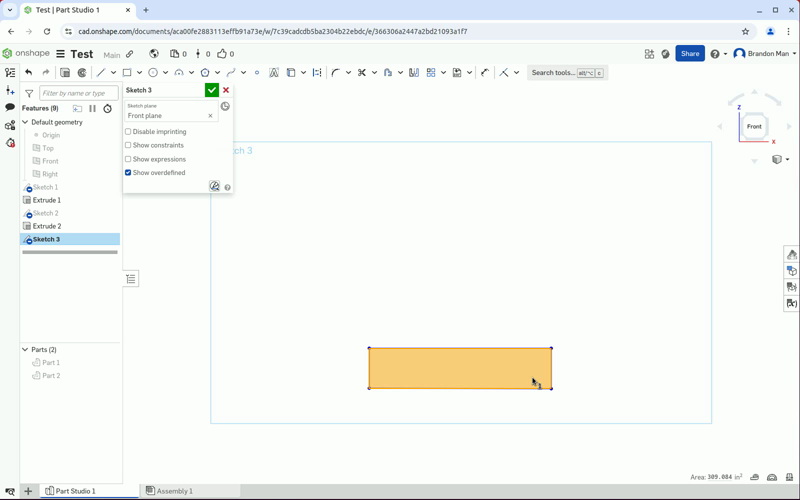
mouse_move(73, 352)
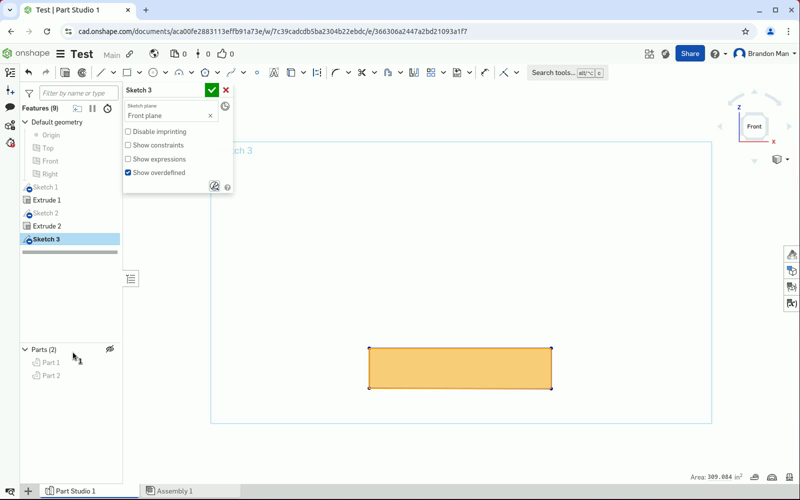
key(shift+y)
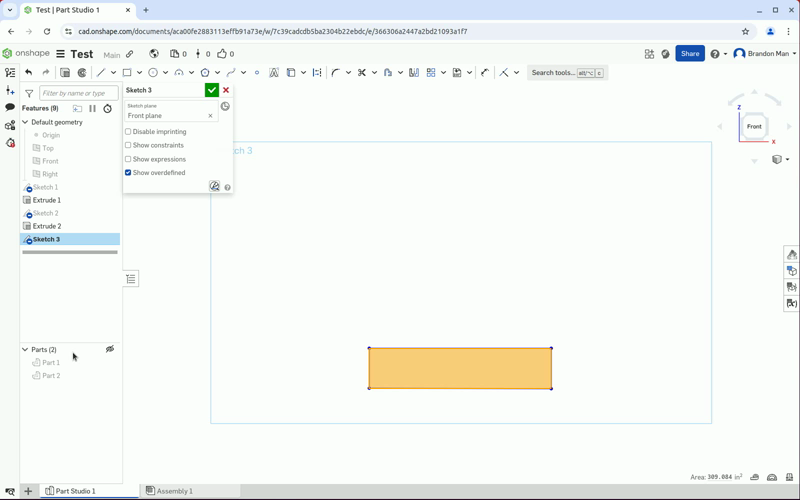
key(shift+e)
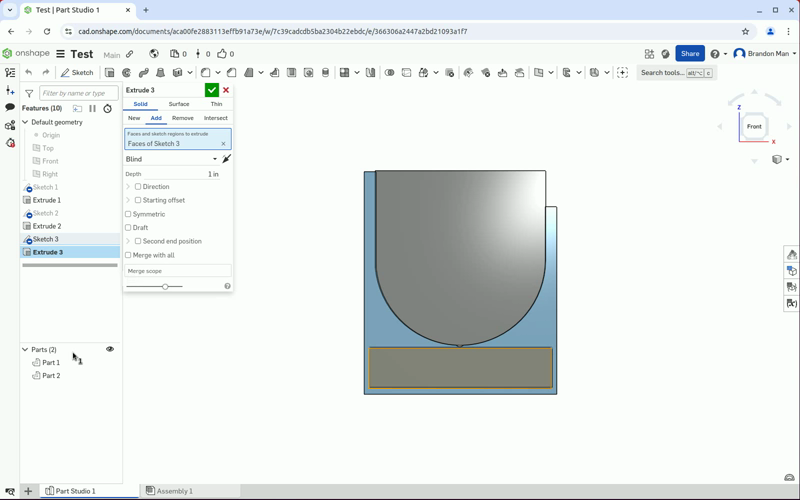
mouse_move(143, 106)
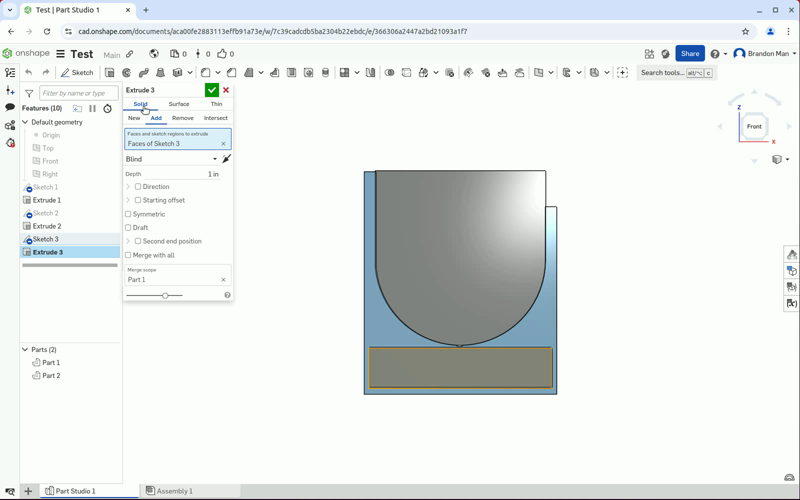
click(143, 106)
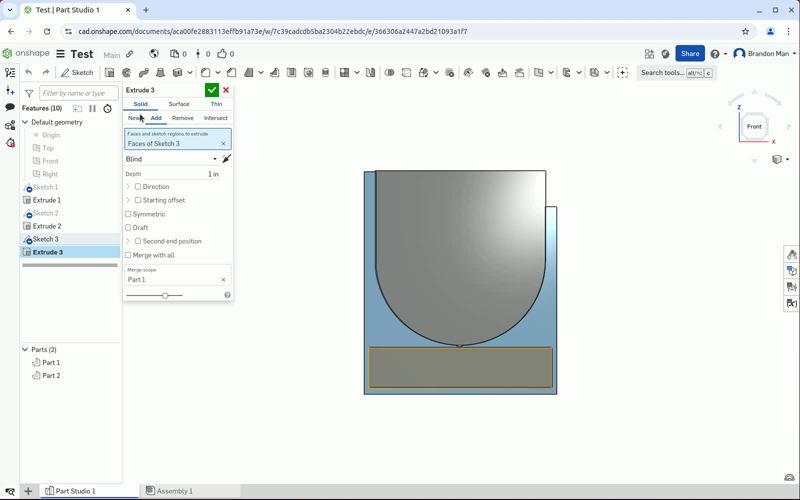
mouse_move(137, 120)
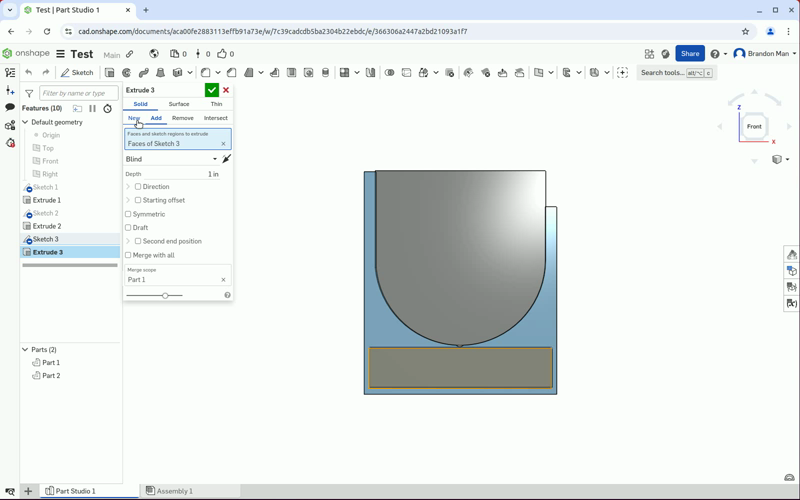
click(137, 120)
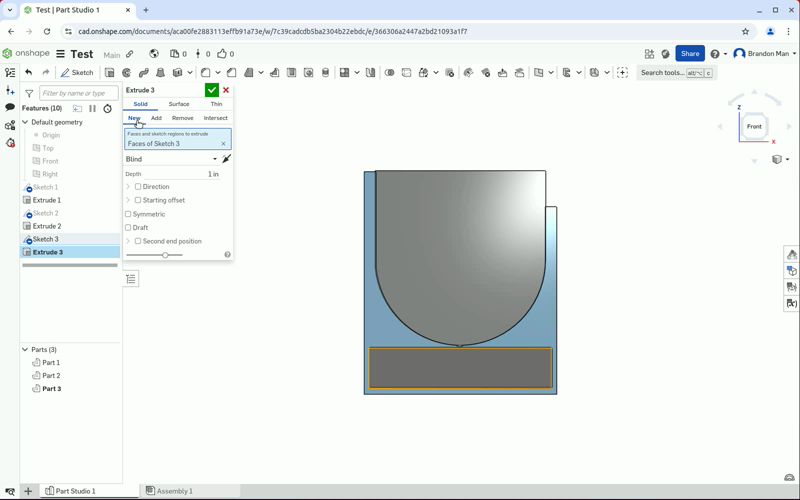
key(tab, 4)
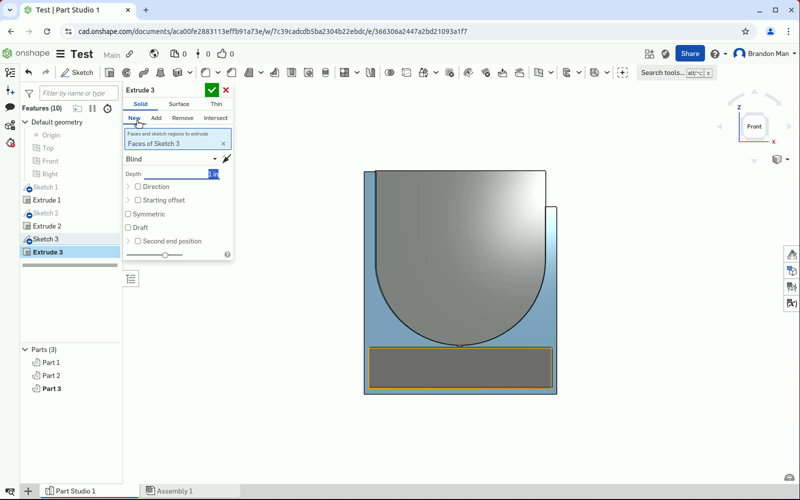
text(27.922)
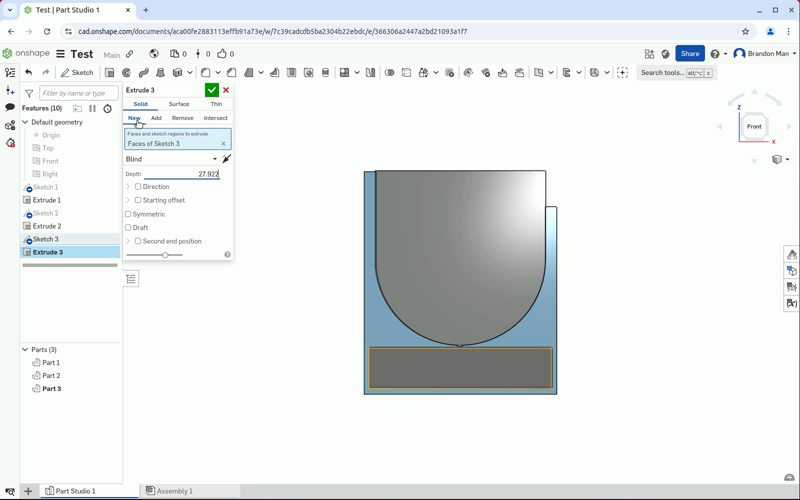
key(tab, 3)
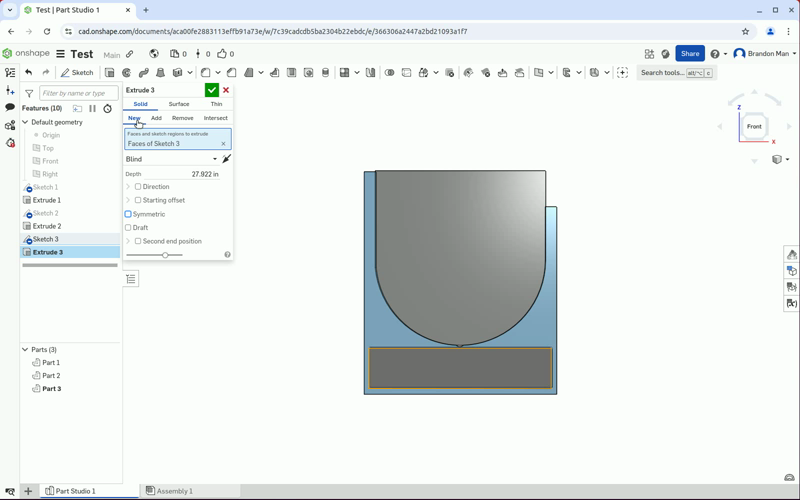
key(space)
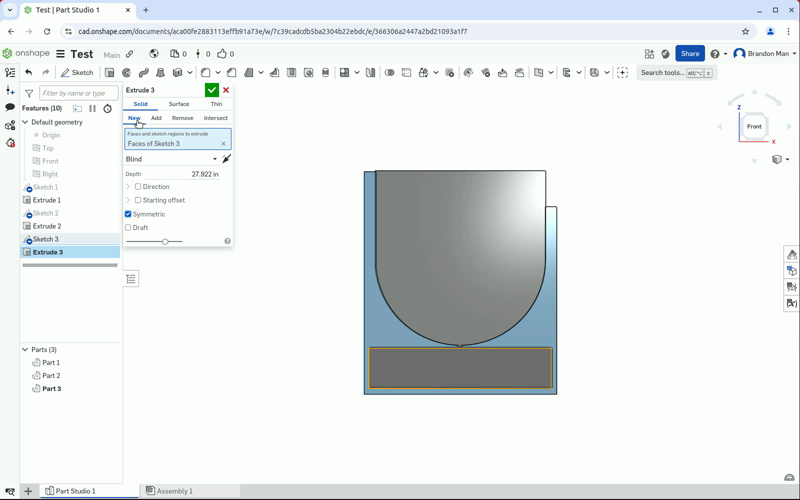
key(enter)
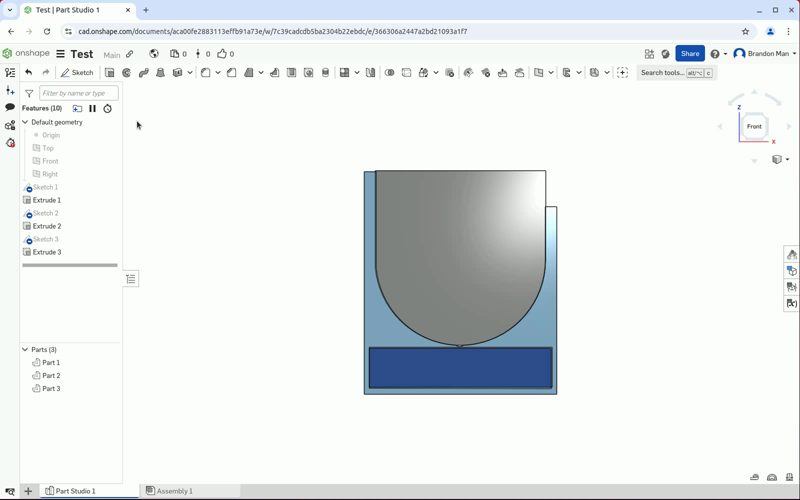
key(shift+h)
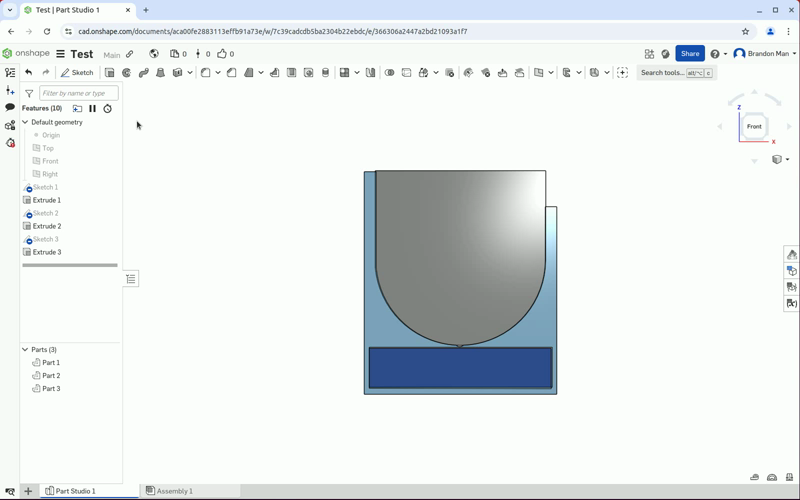
key(shift+h)
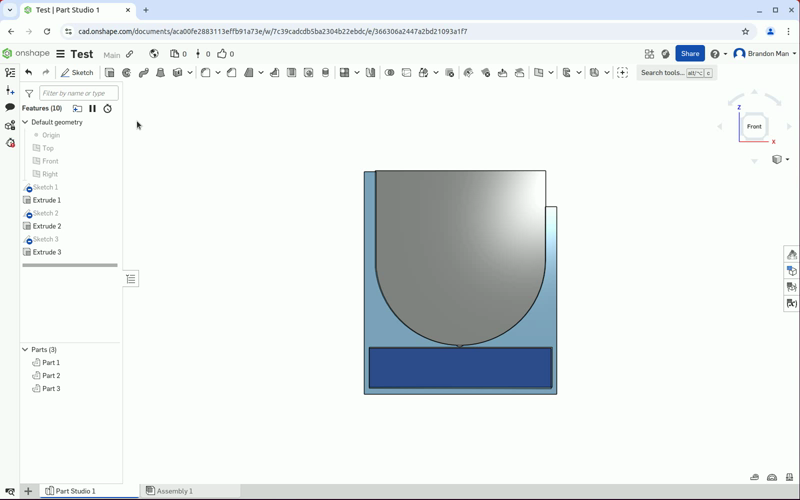
mouse_move(73, 189)
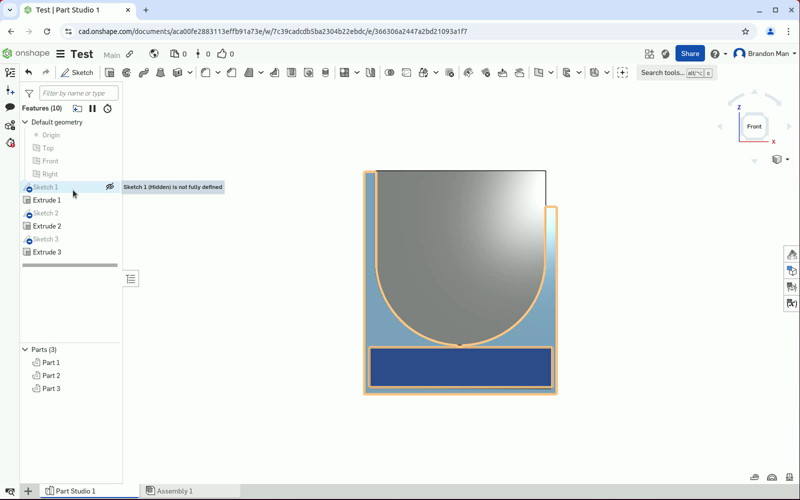
click(73, 189)
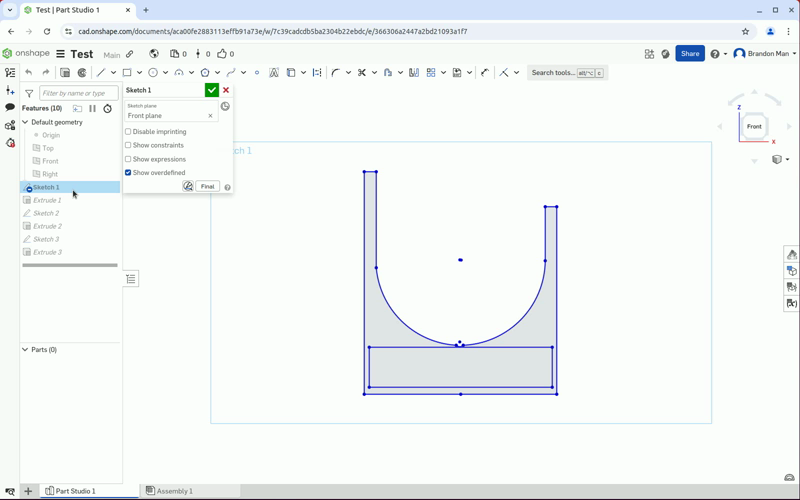
mouse_move(229, 92)
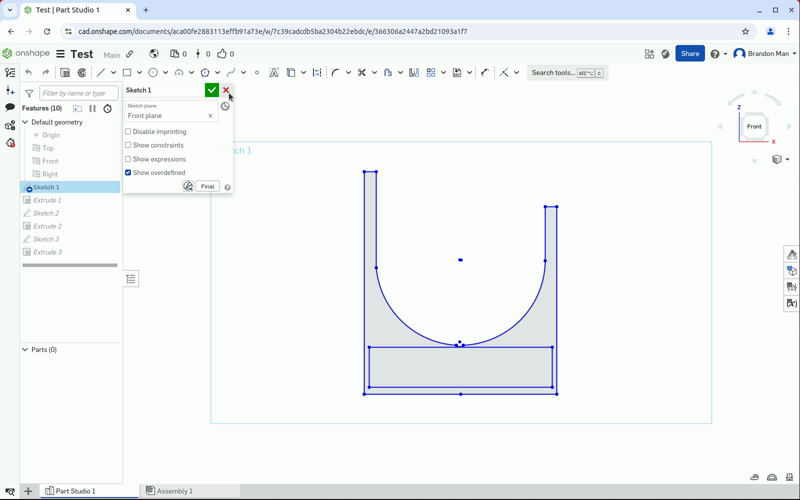
click(229, 92)
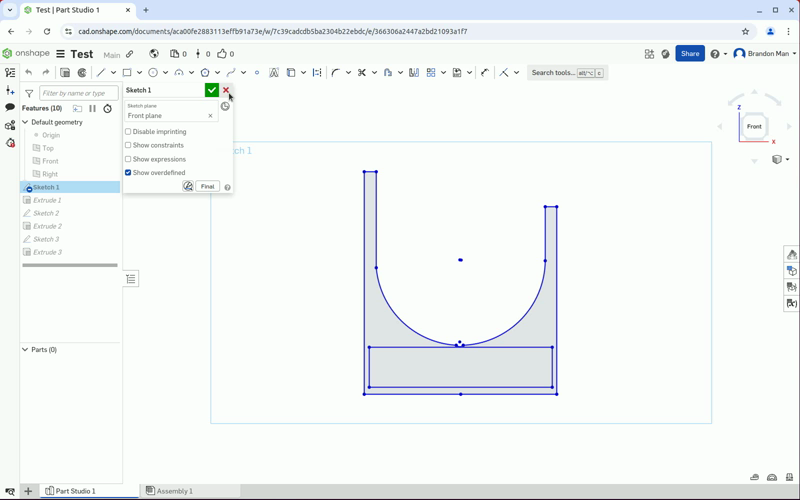
key(shift+s)
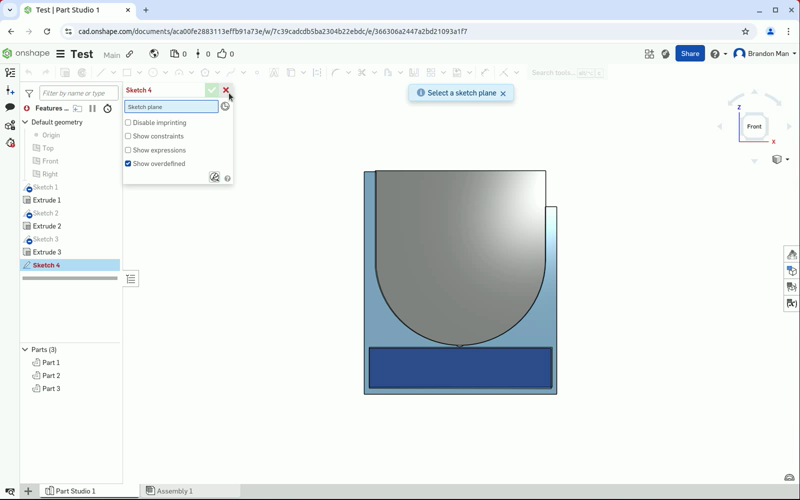
mouse_move(73, 163)
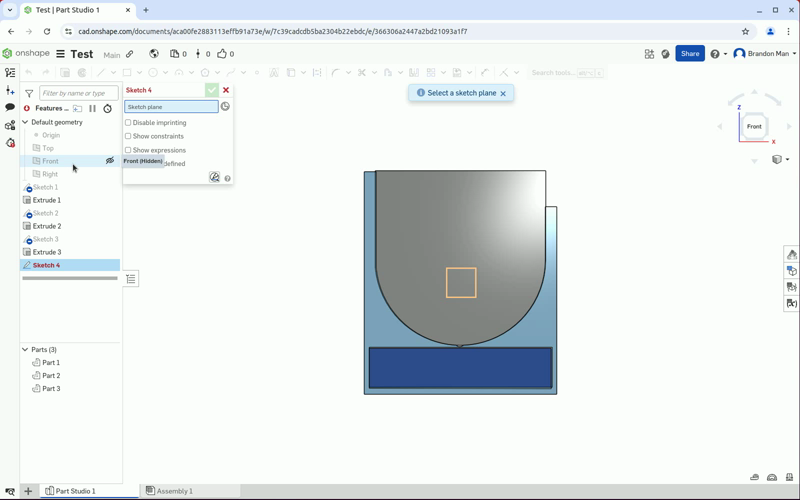
click(73, 163)
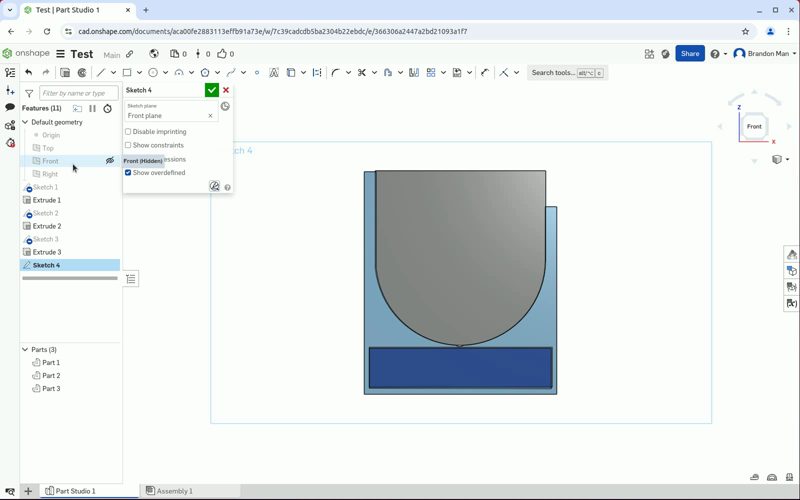
mouse_move(73, 352)
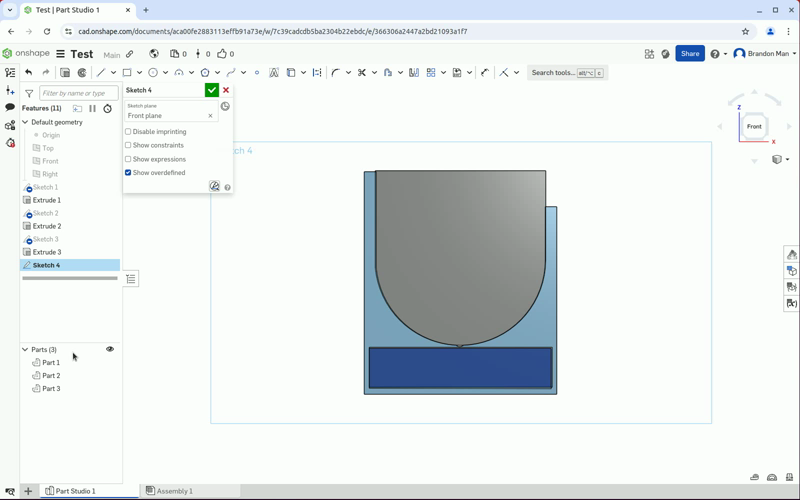
key(y)
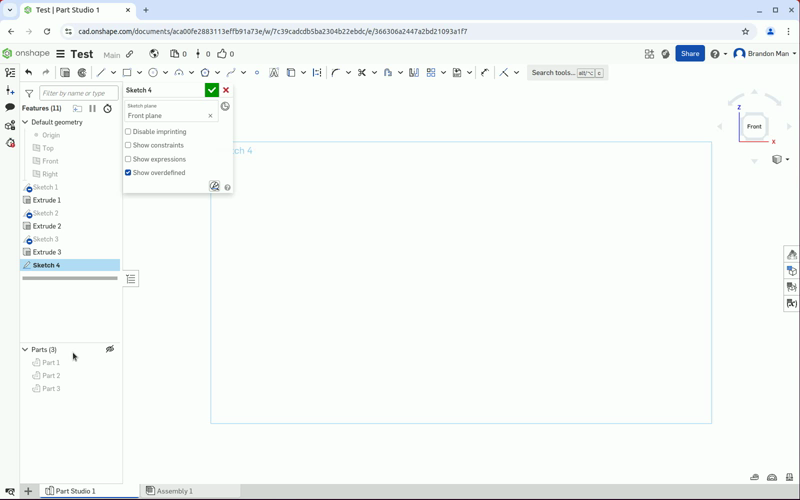
key(a)
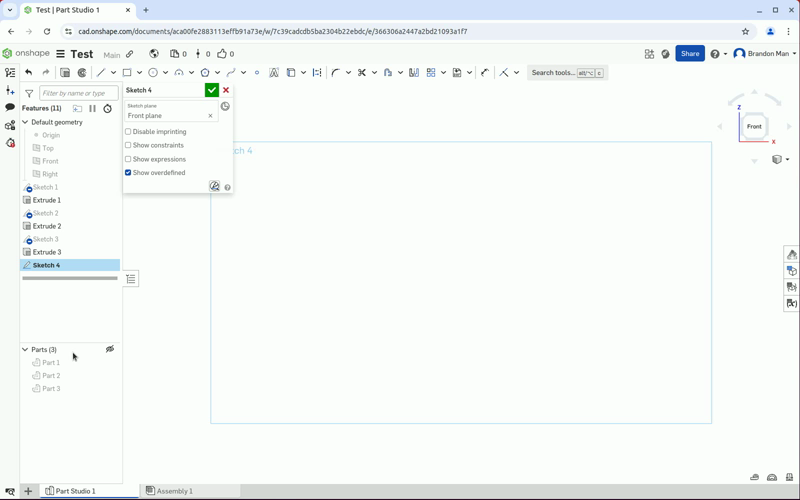
key_down(shift)
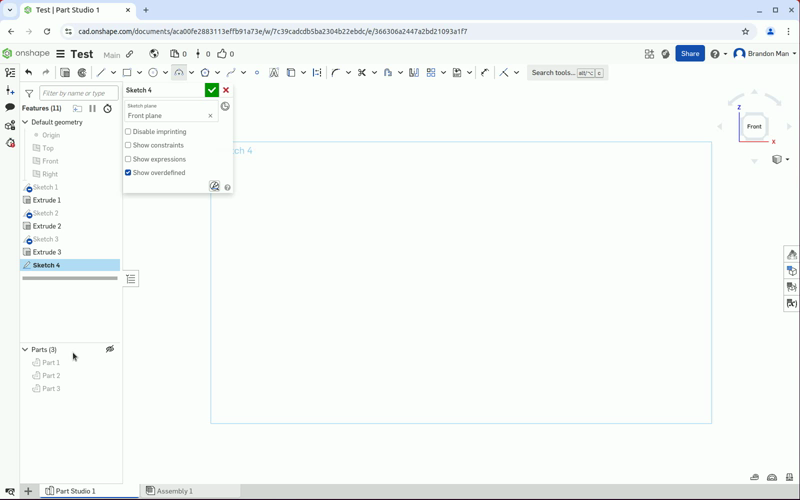
mouse_move(456, 346)
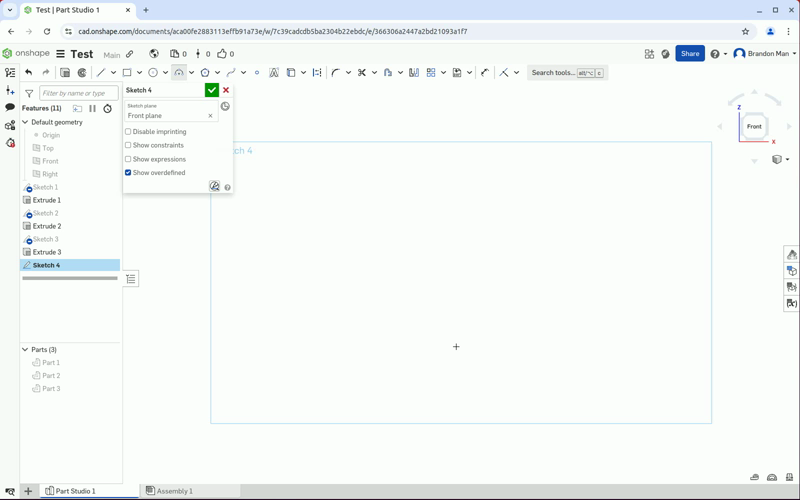
click(456, 346)
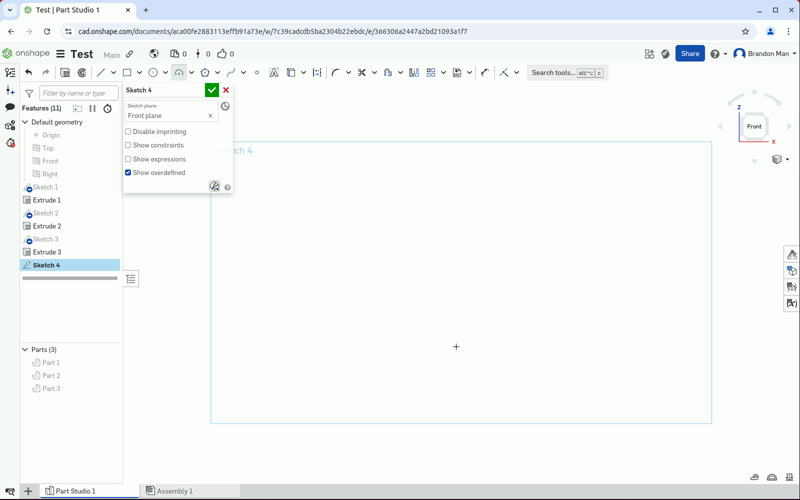
key_up(shift)
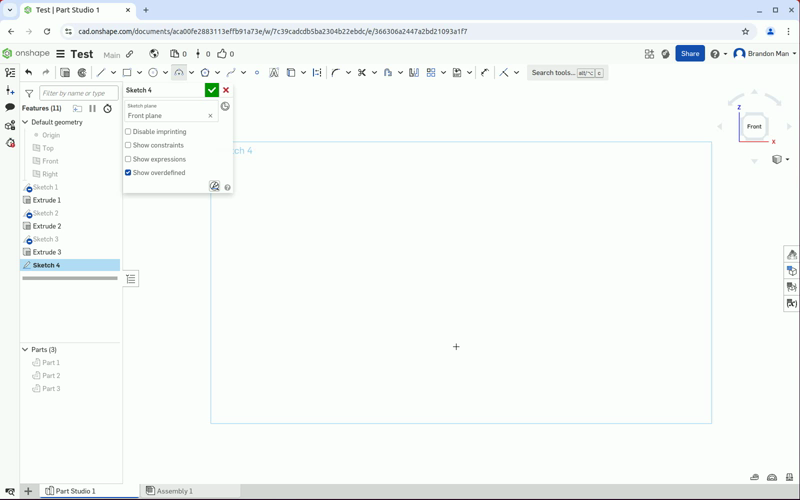
key_down(shift)
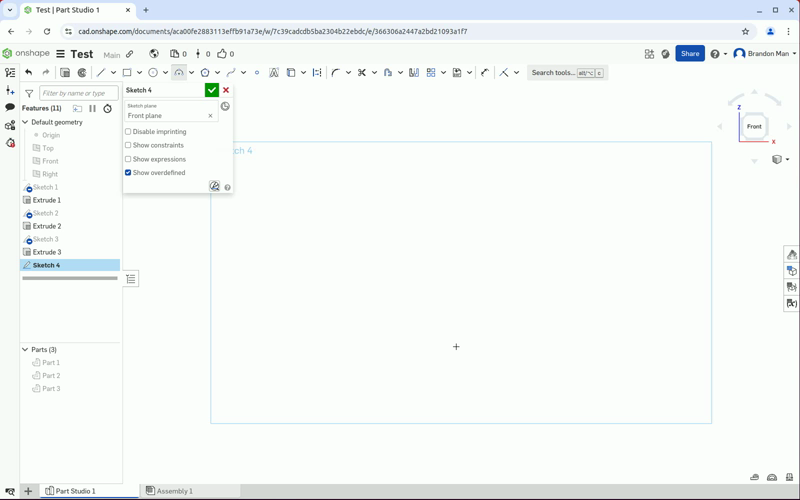
mouse_move(465, 346)
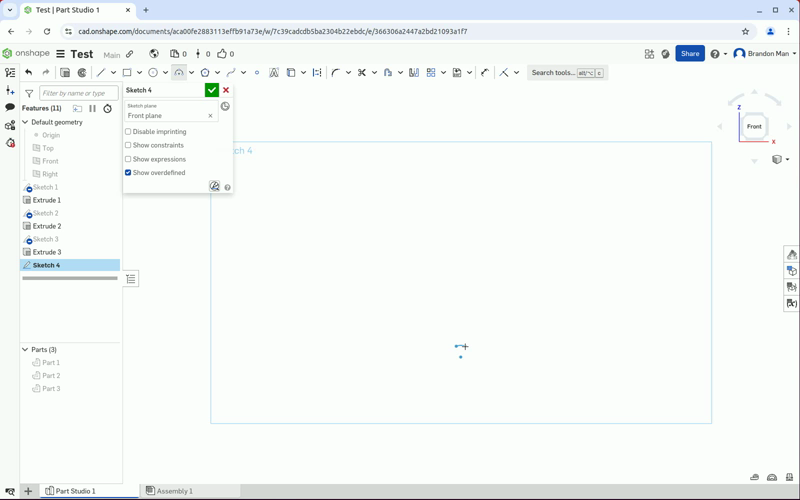
click(465, 346)
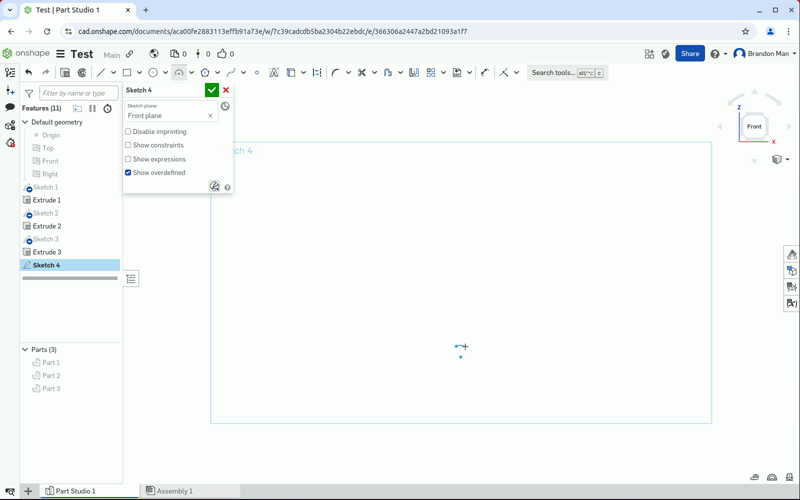
mouse_move(460, 348)
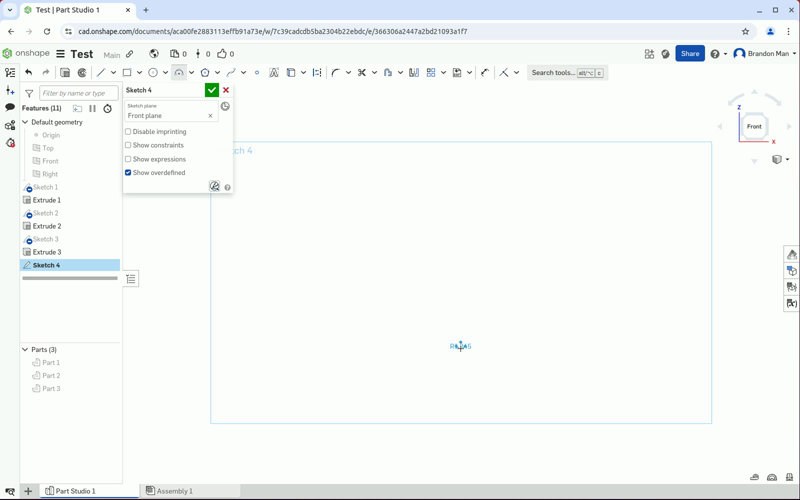
click(460, 348)
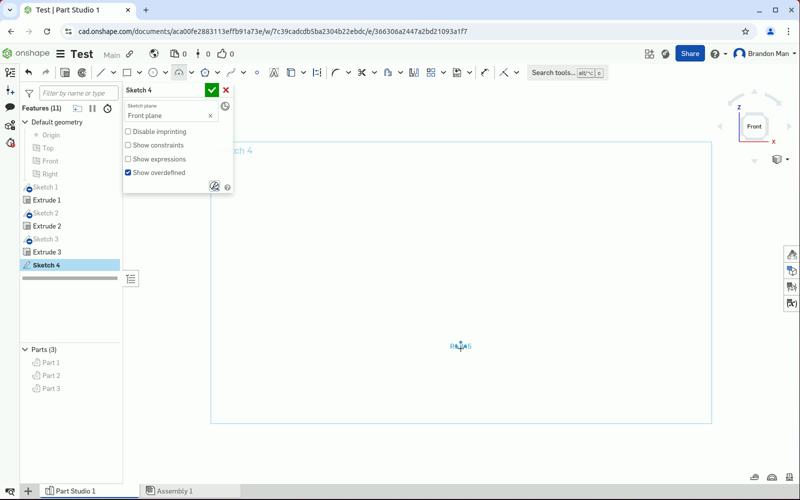
key_up(shift)
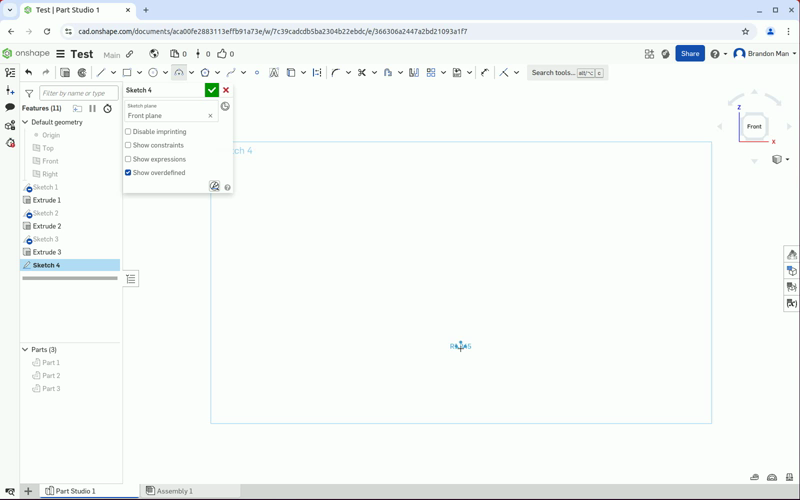
mouse_move(465, 346)
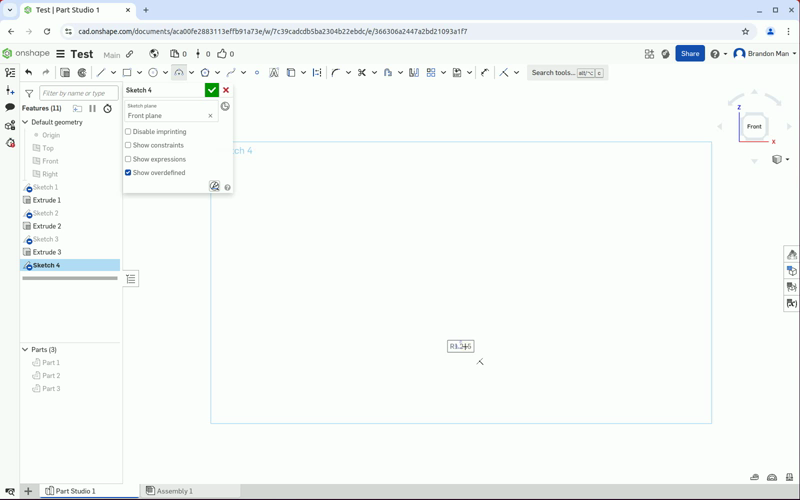
click(465, 346)
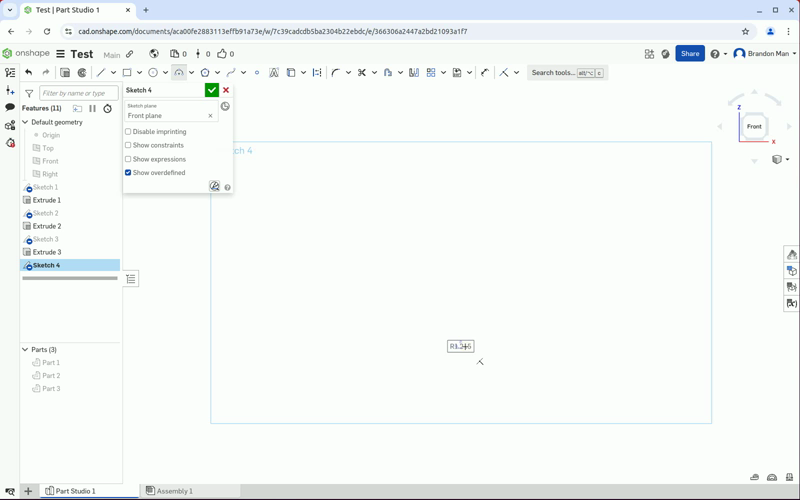
mouse_move(456, 346)
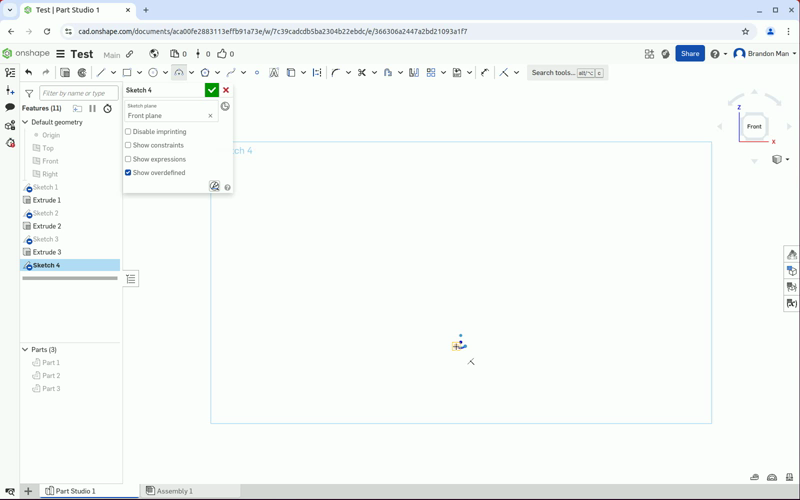
click(456, 346)
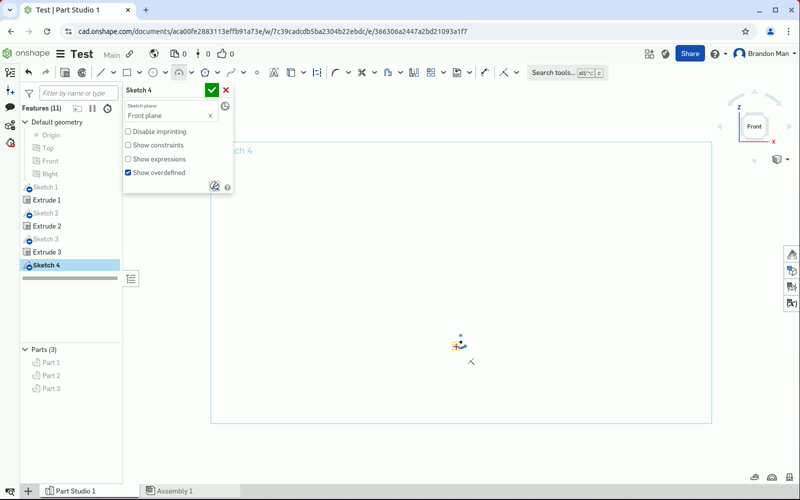
key_down(shift)
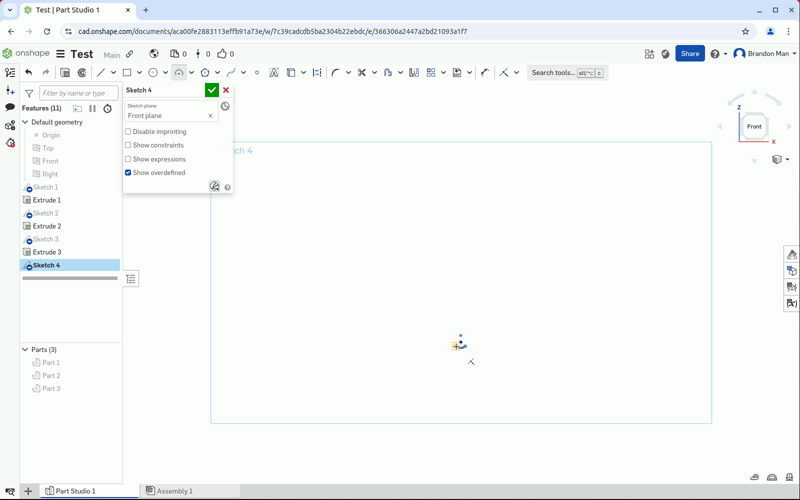
mouse_move(460, 346)
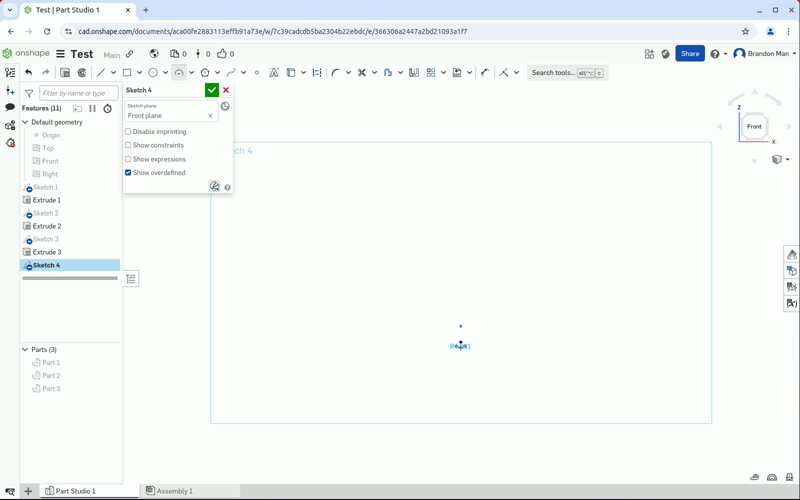
scroll(6)
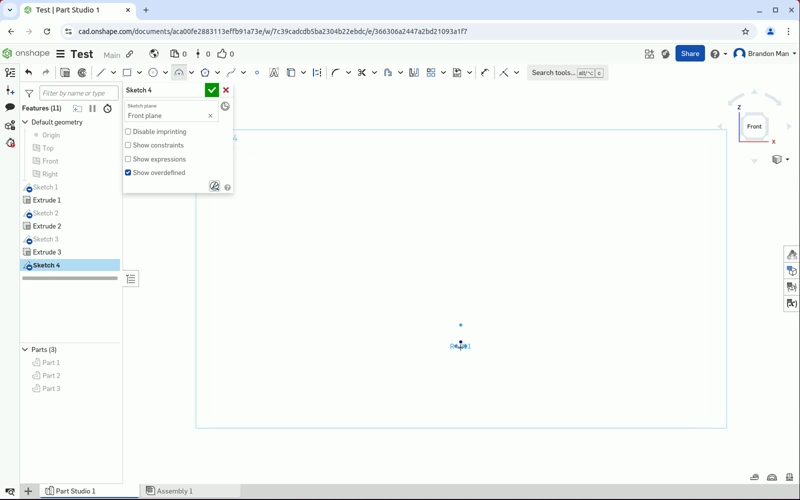
scroll(6)
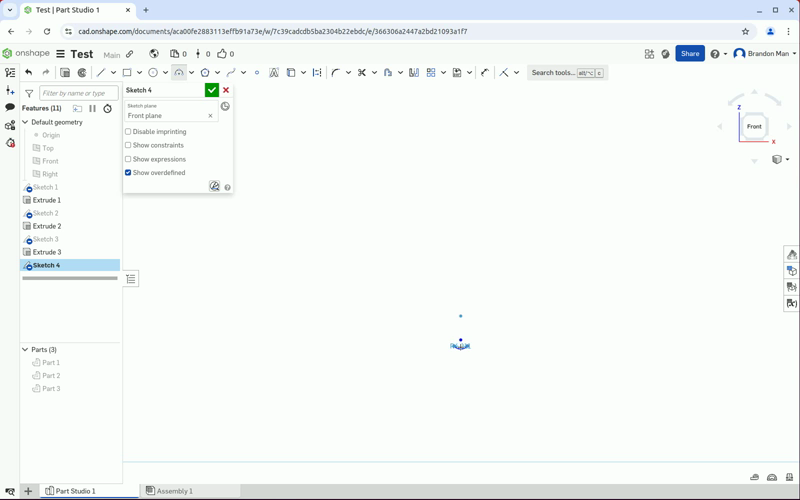
scroll(6)
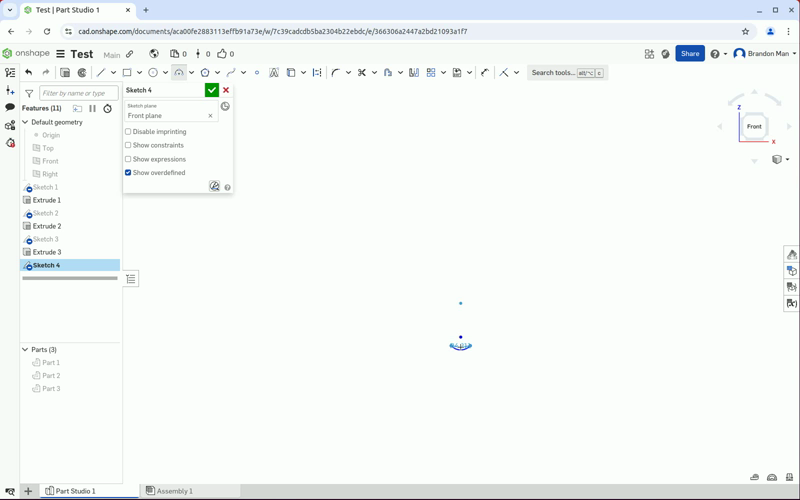
scroll(6)
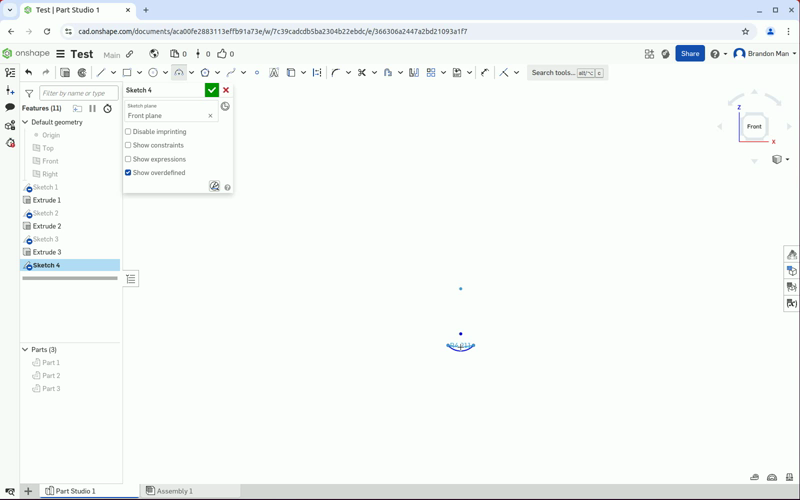
scroll(6)
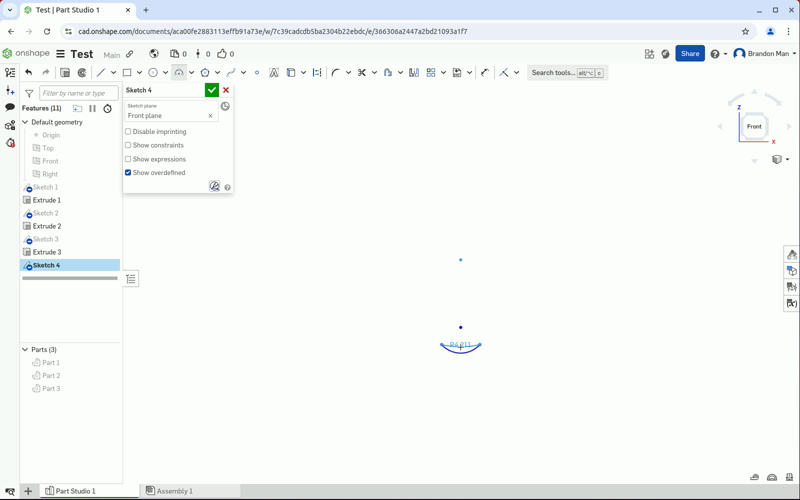
scroll(6)
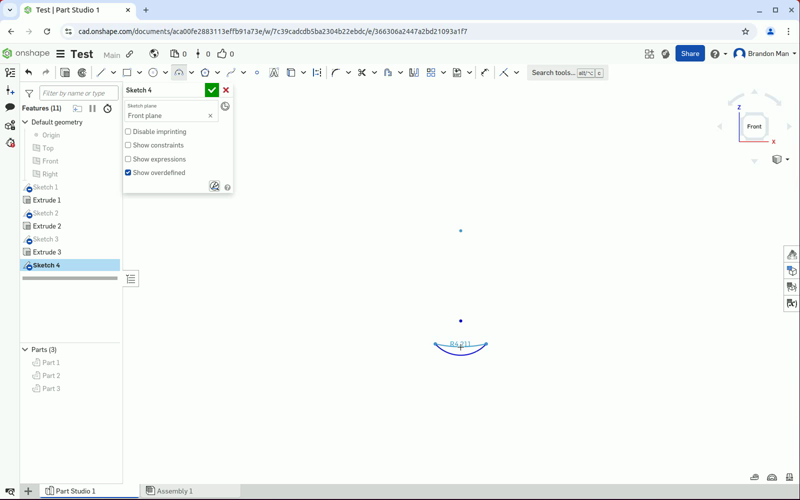
scroll(6)
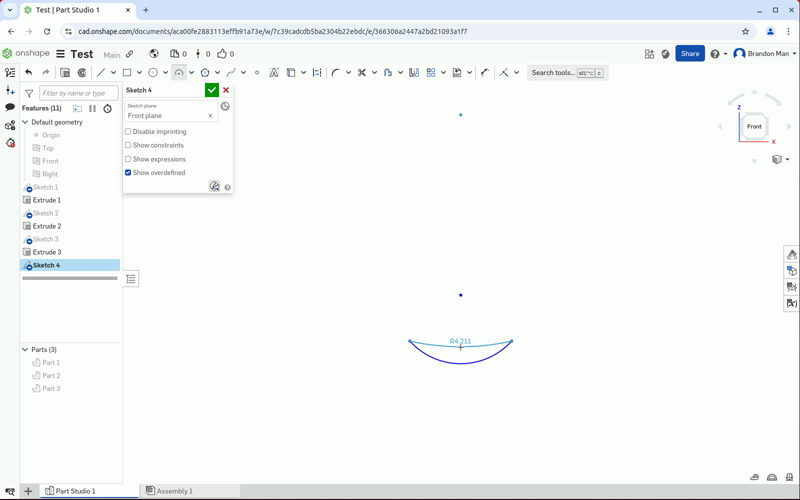
click(460, 346)
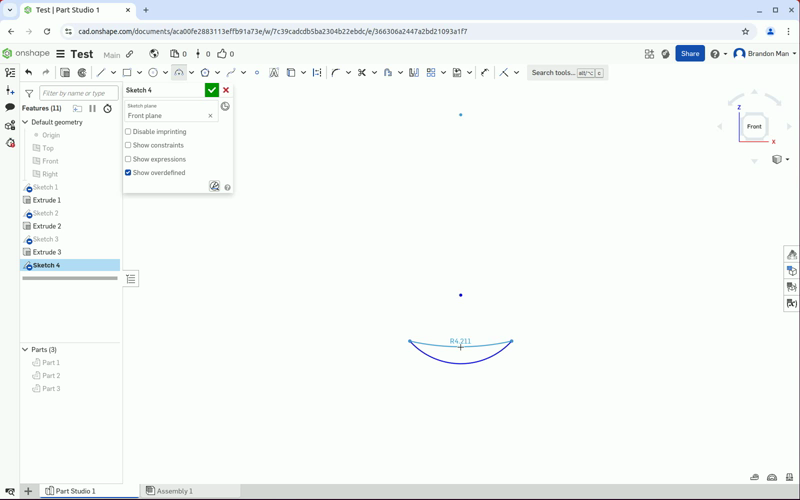
scroll(-6)
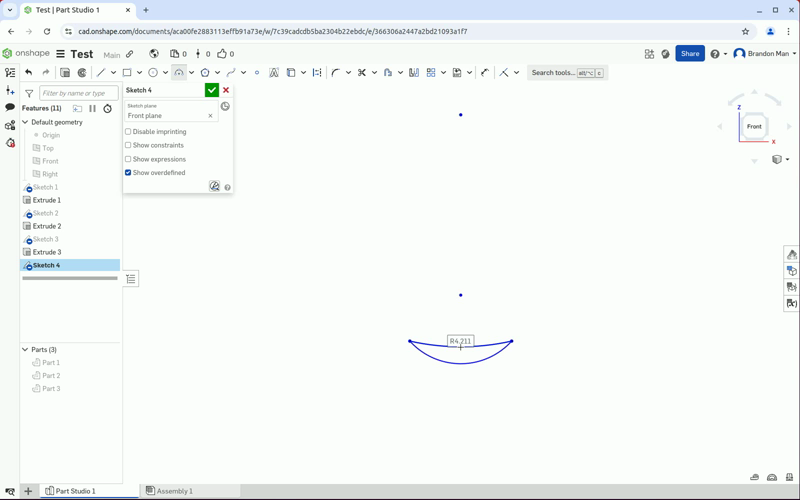
scroll(-6)
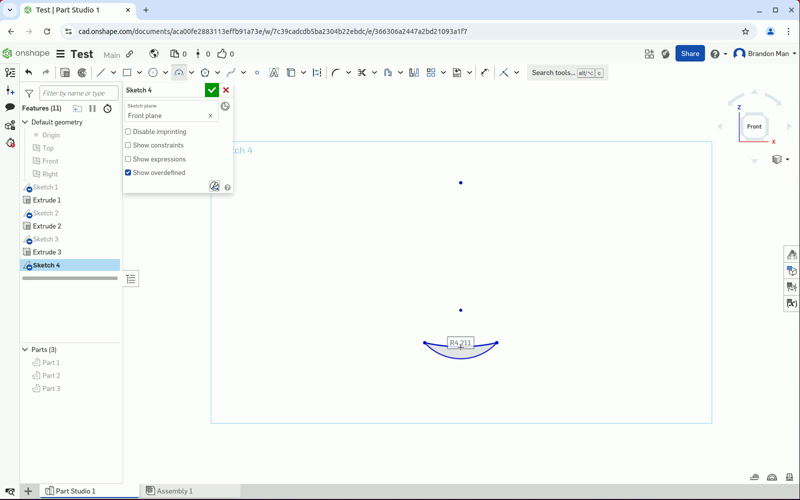
scroll(-6)
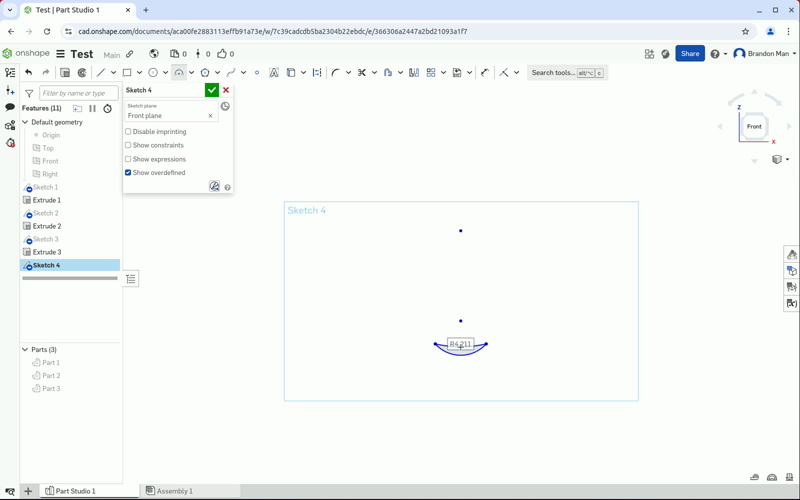
scroll(-6)
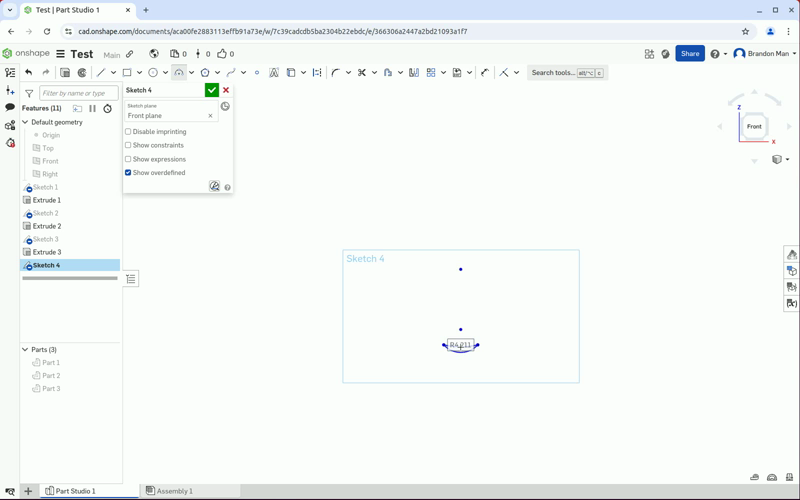
scroll(-6)
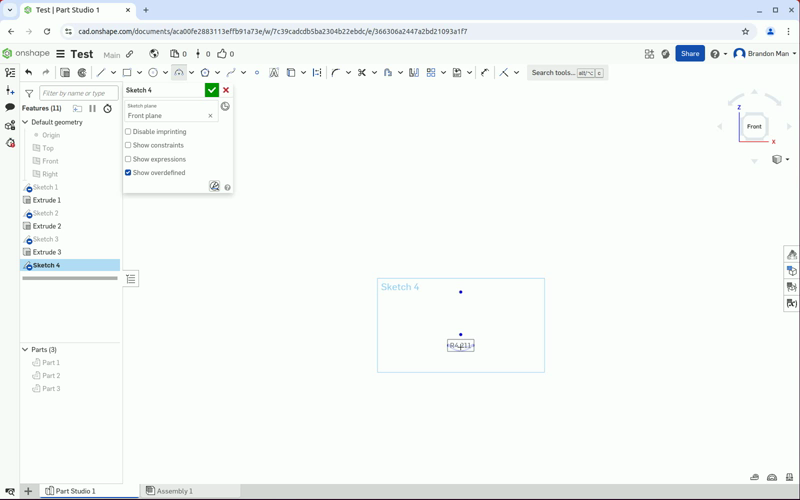
scroll(-6)
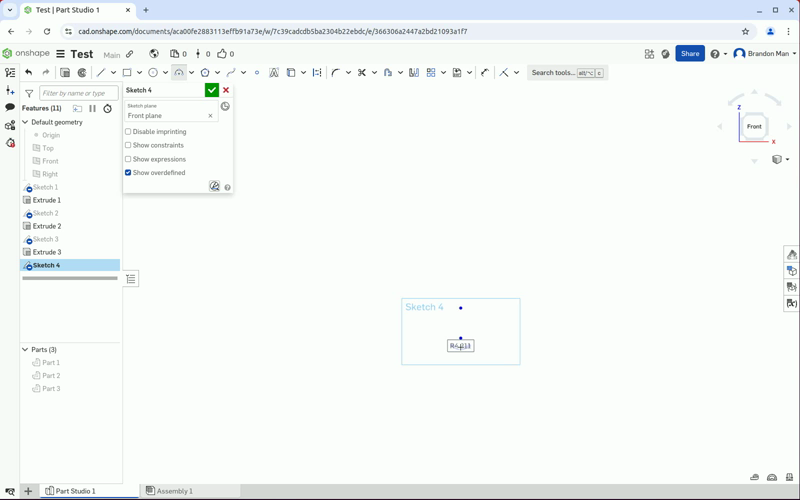
scroll(-6)
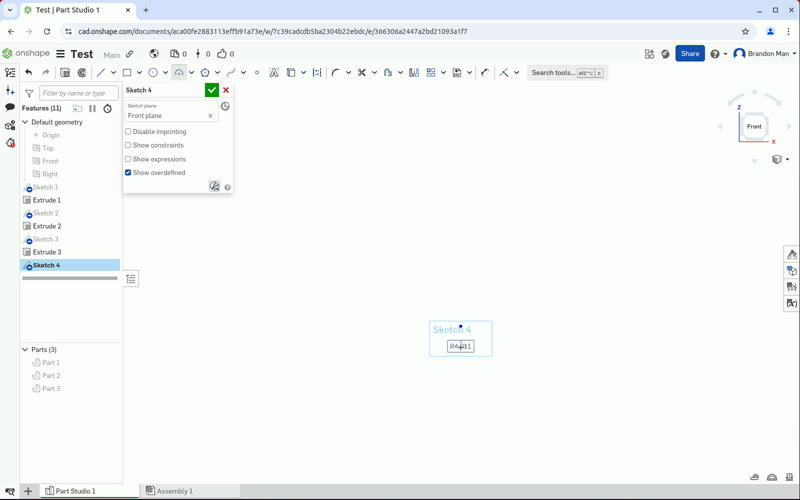
key_up(shift)
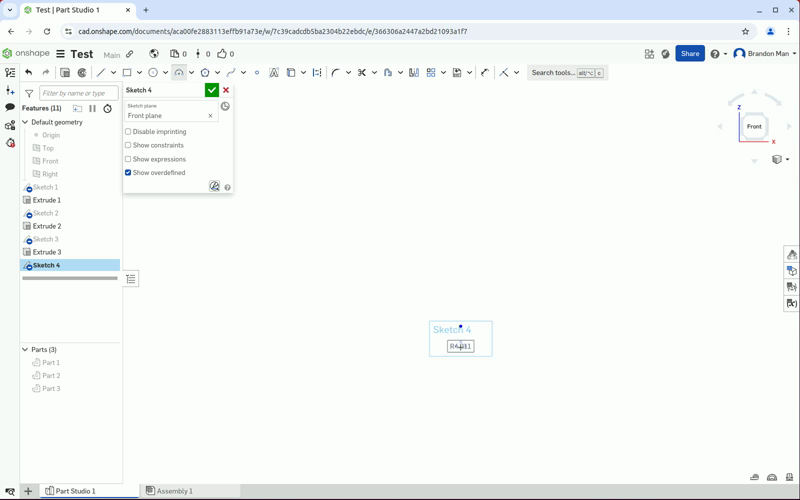
key(esc)
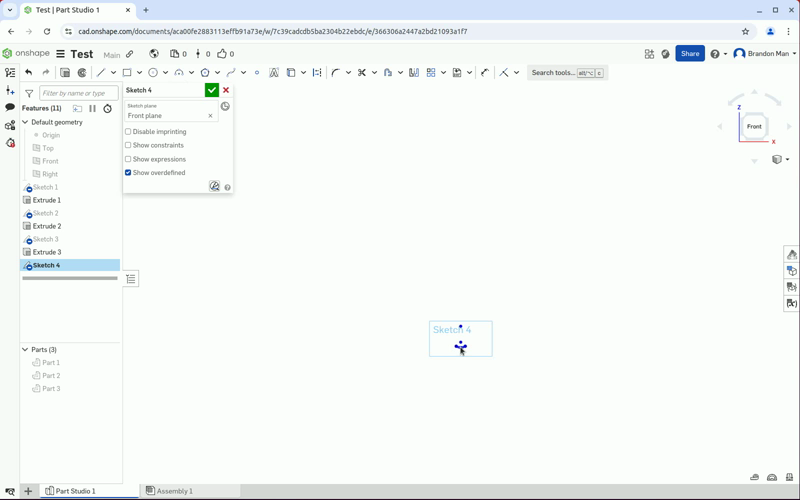
mouse_move(461, 346)
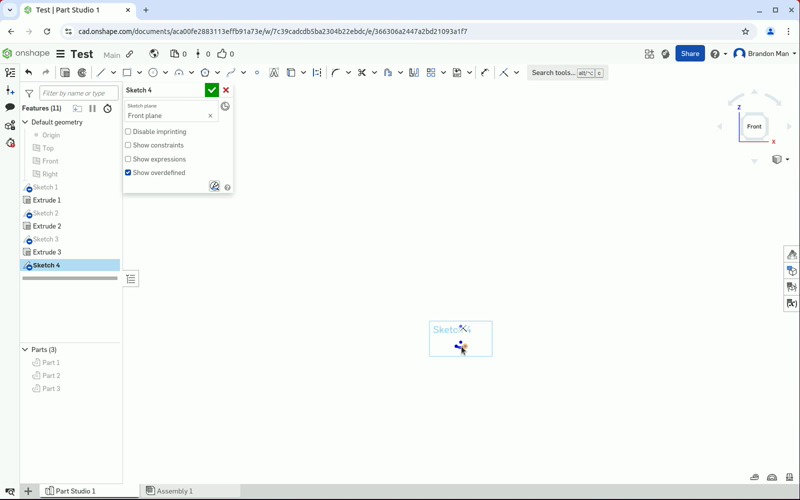
scroll(6)
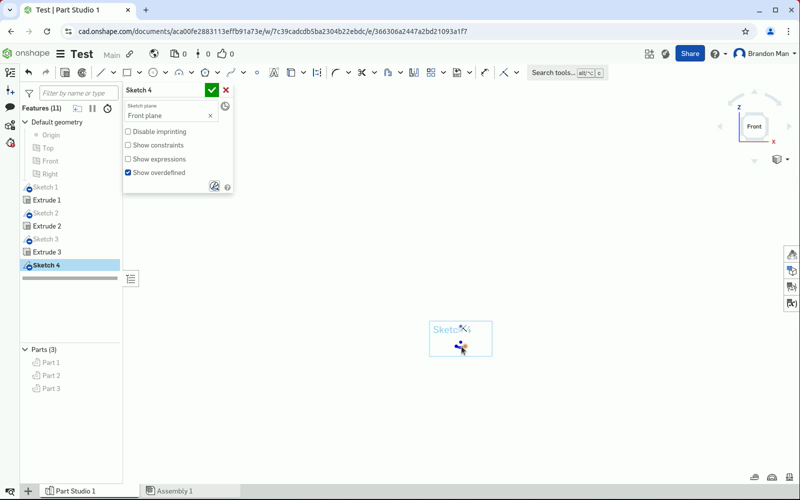
scroll(6)
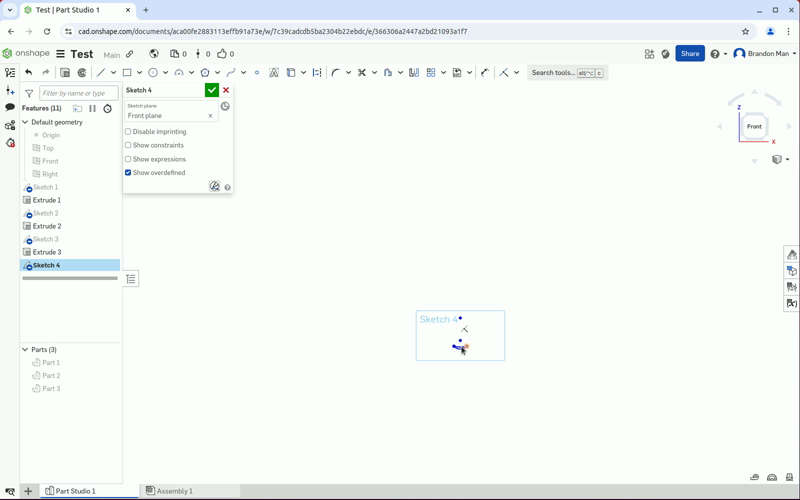
scroll(6)
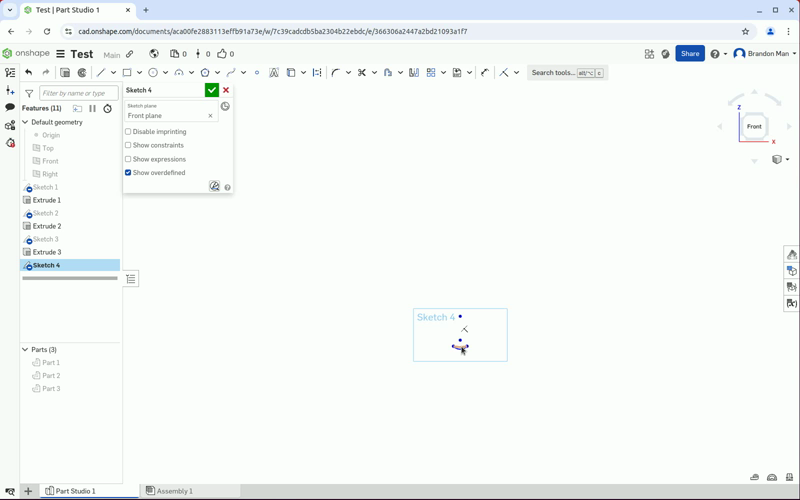
scroll(6)
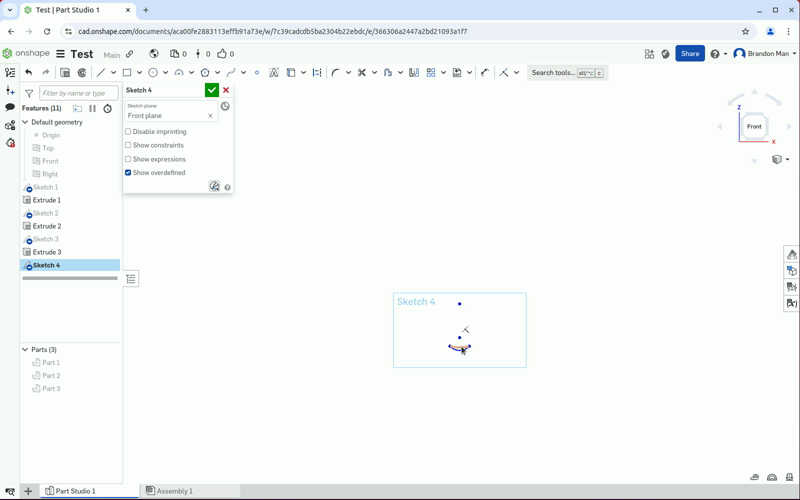
scroll(6)
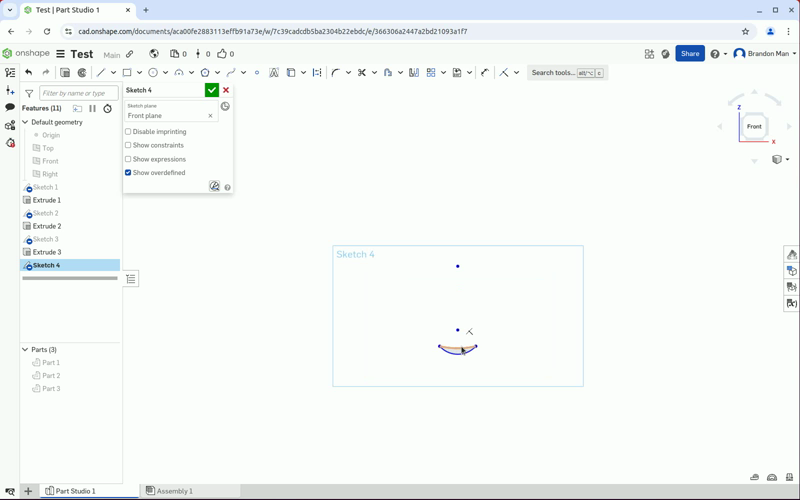
scroll(6)
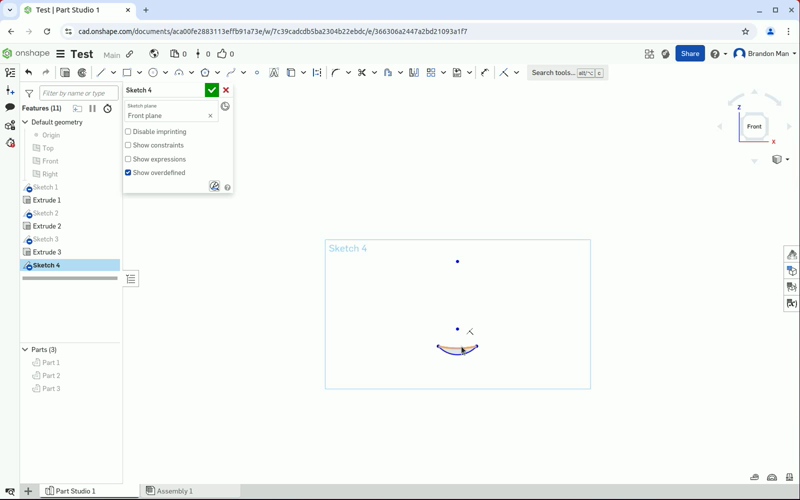
scroll(6)
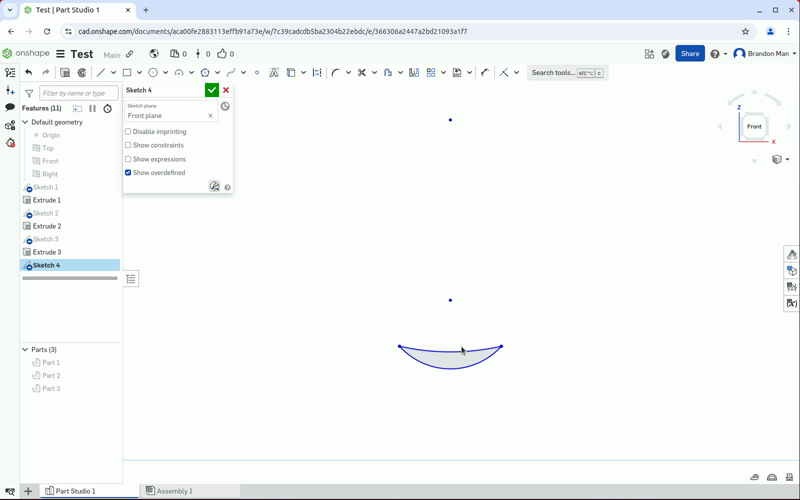
click(461, 346)
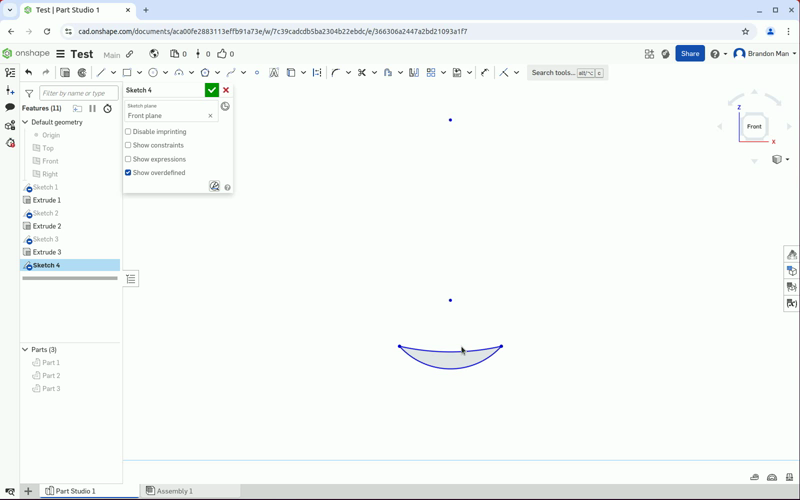
scroll(-6)
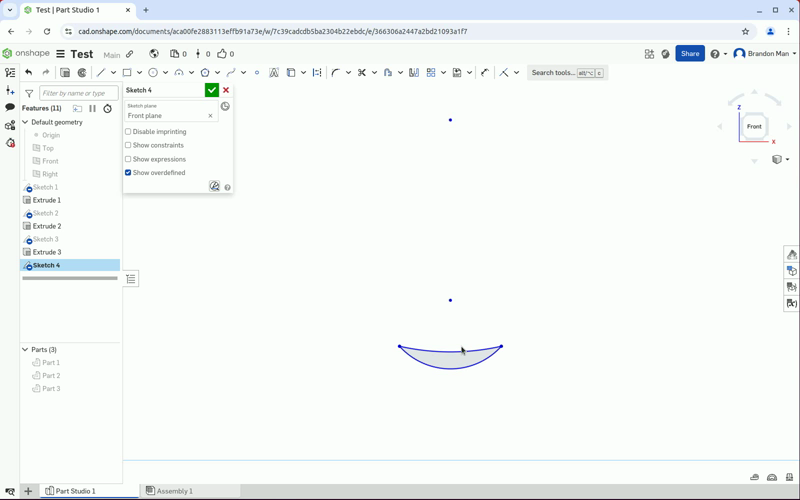
scroll(-6)
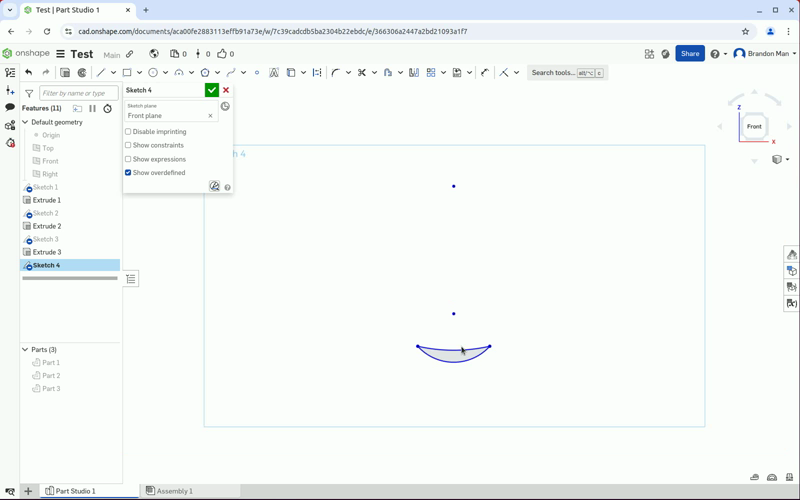
scroll(-6)
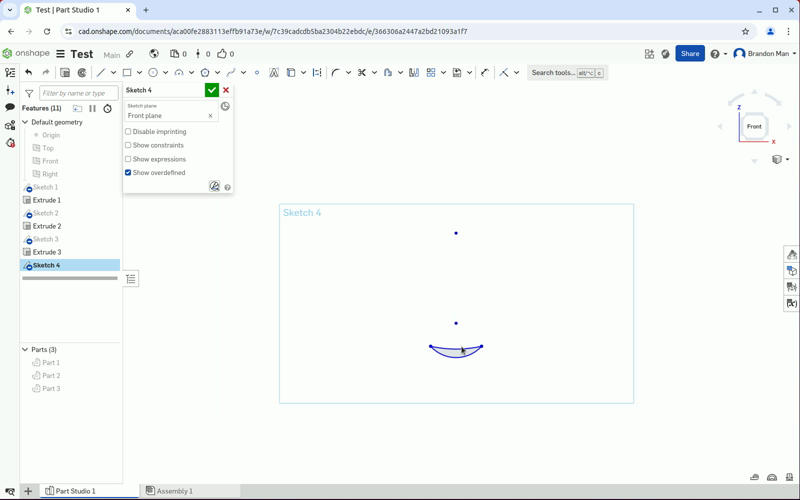
scroll(-6)
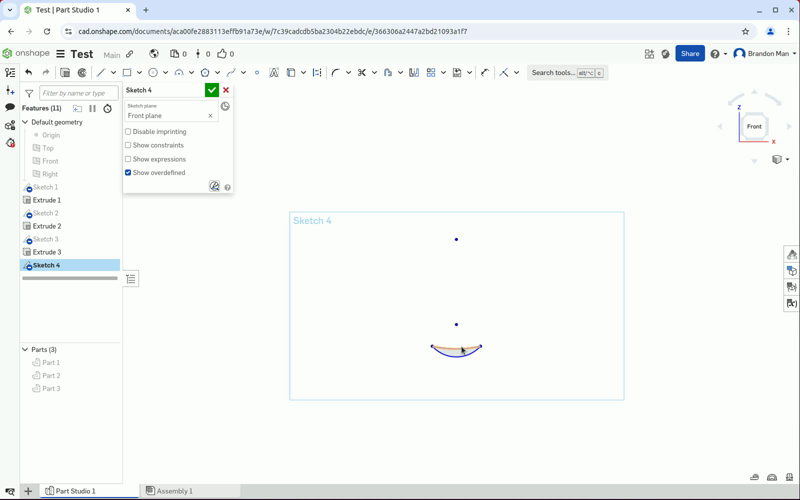
scroll(-6)
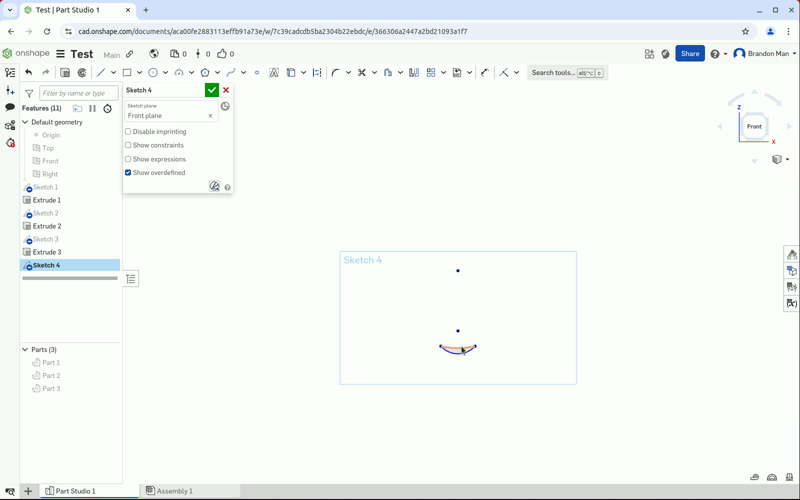
scroll(-6)
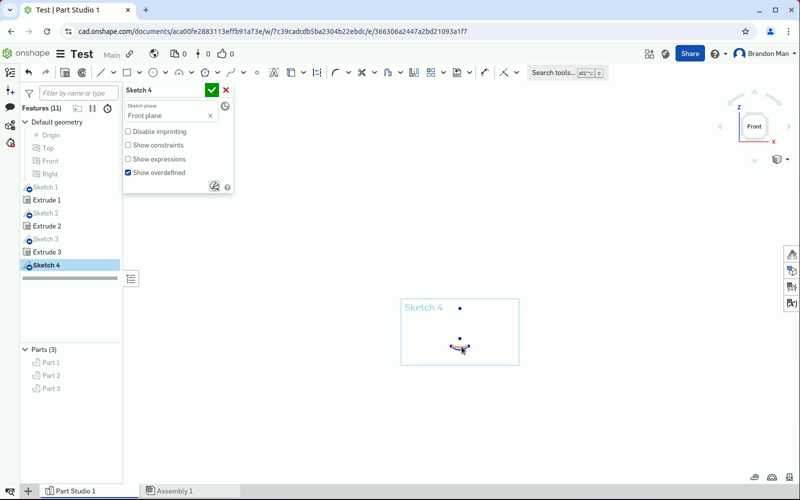
scroll(-6)
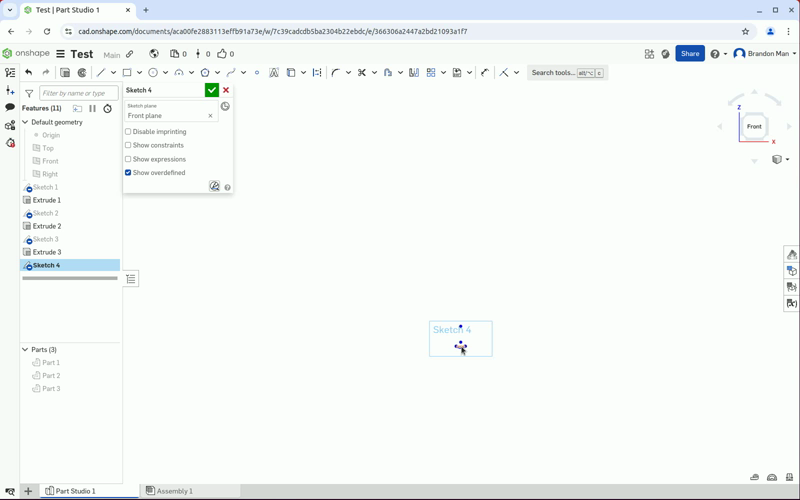
mouse_move(73, 352)
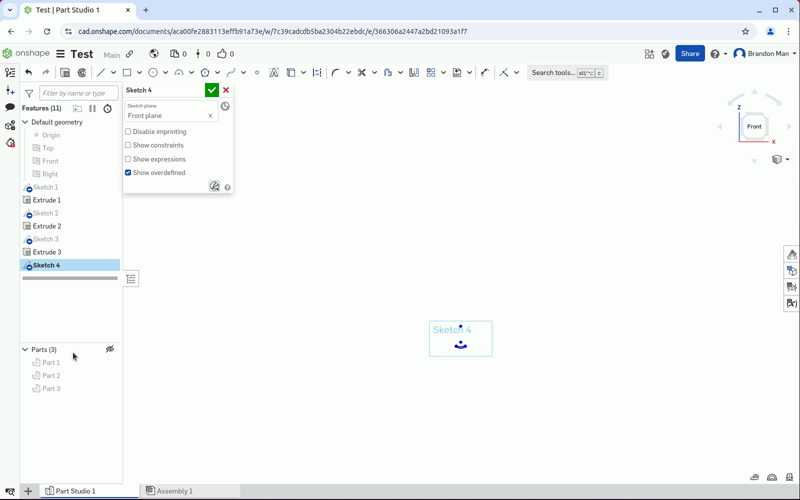
key(shift+y)
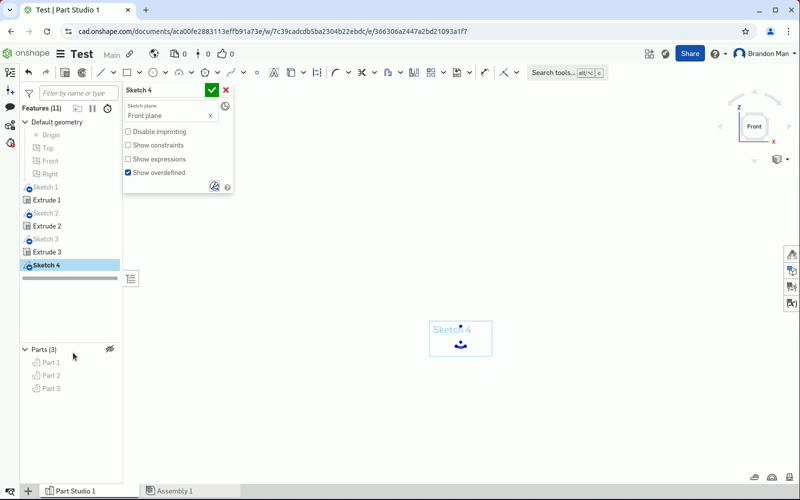
key(shift+e)
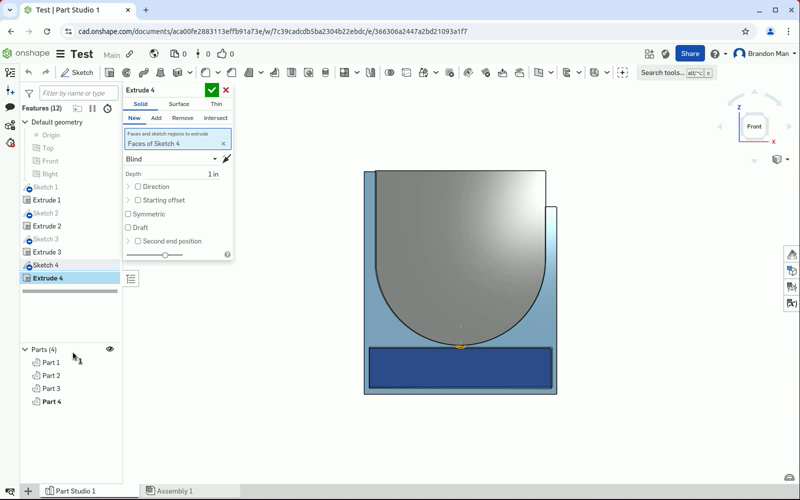
mouse_move(143, 106)
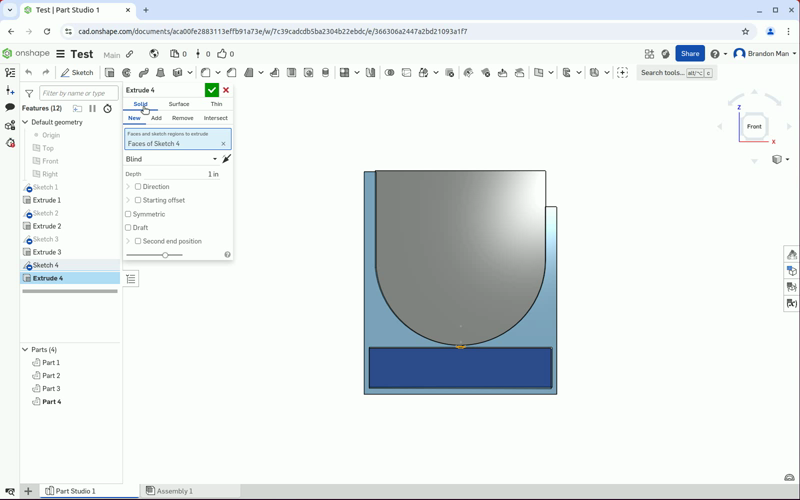
click(143, 106)
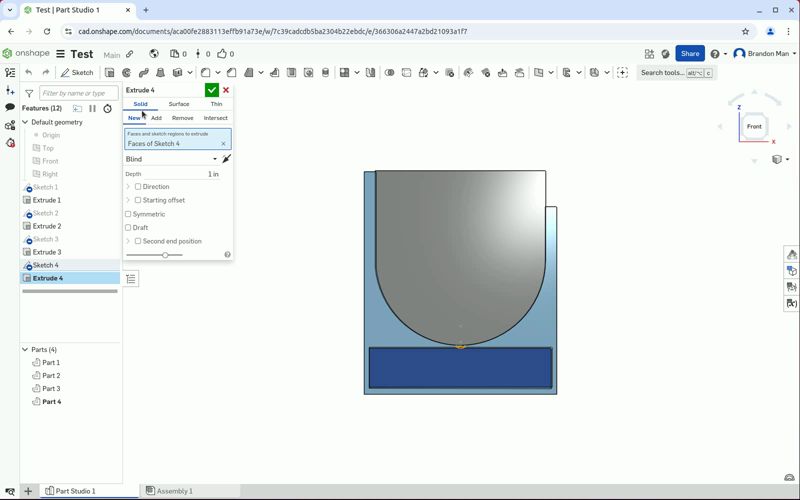
mouse_move(137, 120)
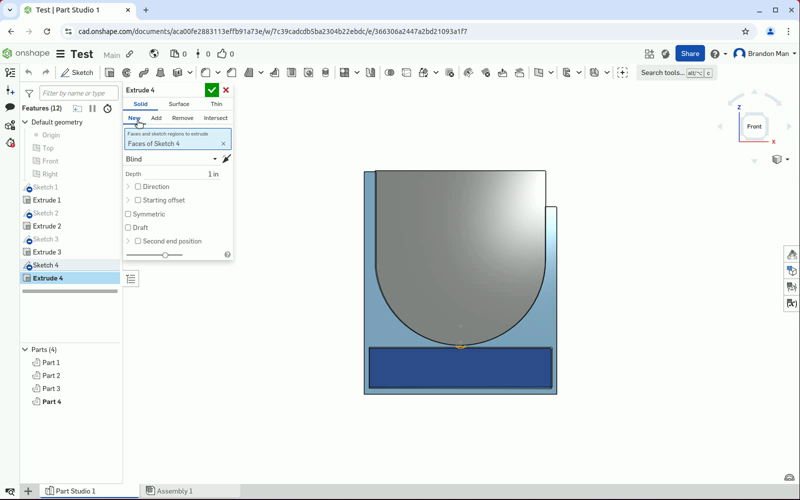
click(137, 120)
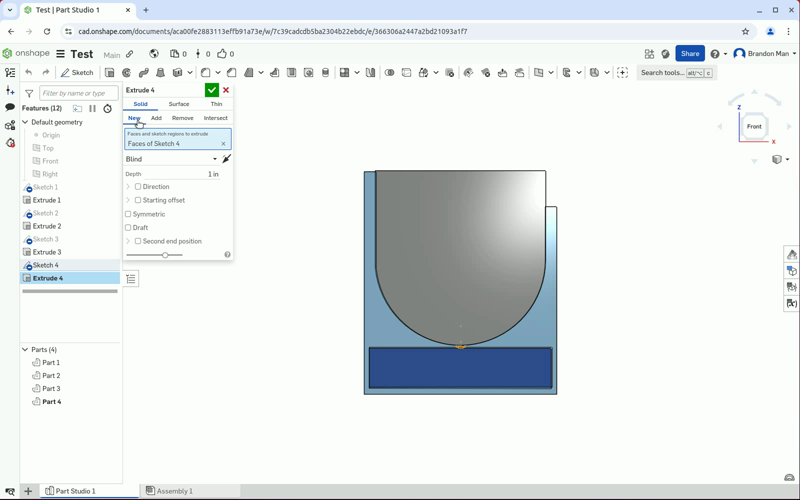
key(tab, 4)
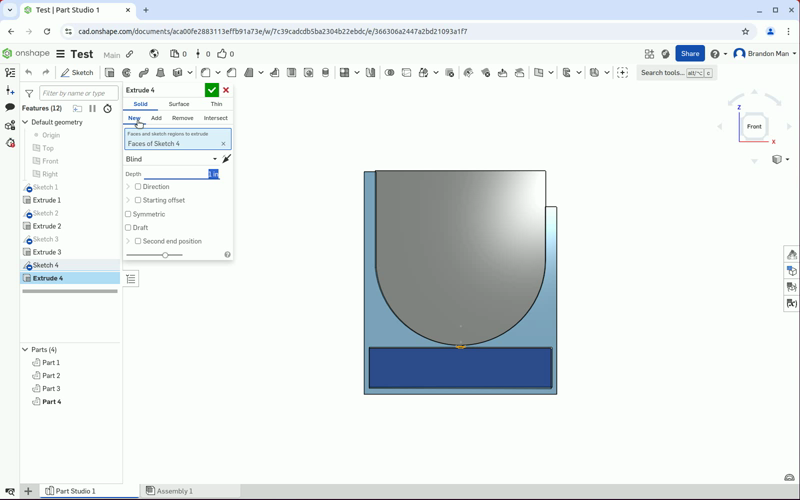
text(27.922)
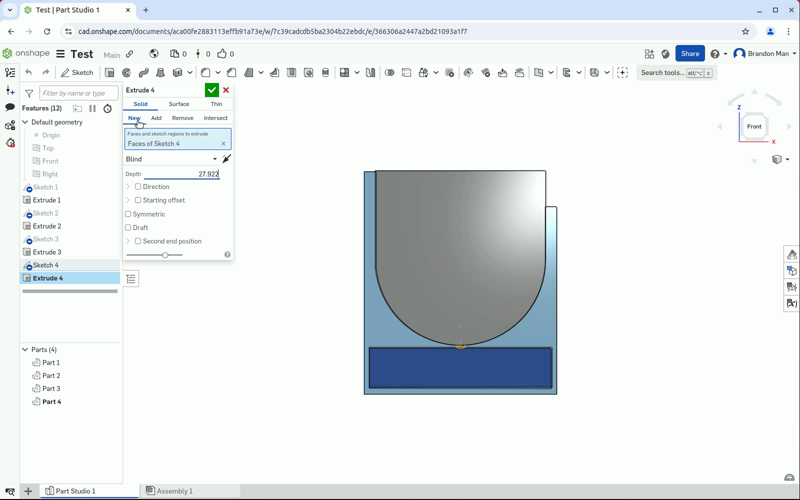
key(tab, 3)
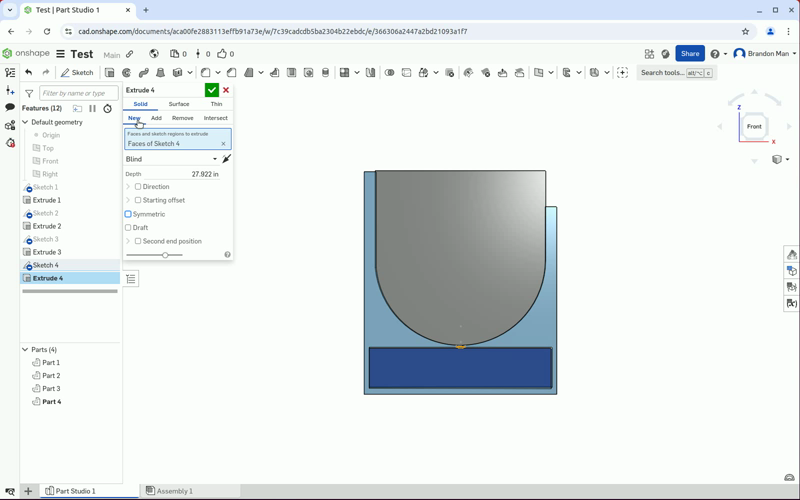
key(space)
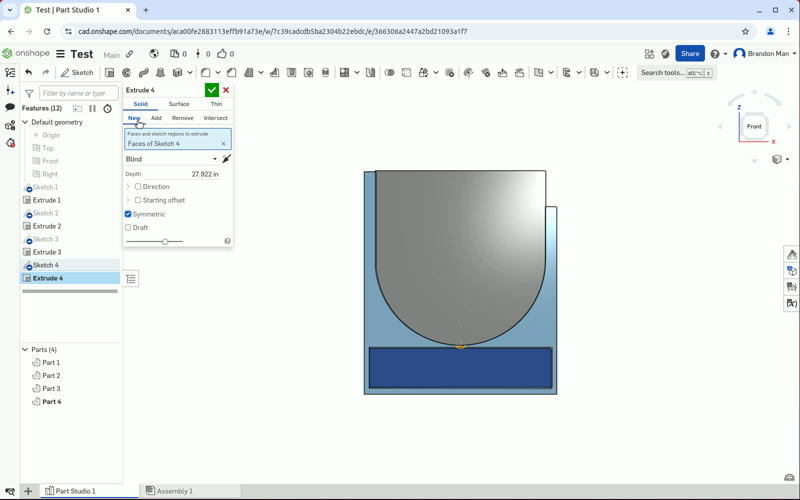
key(enter)
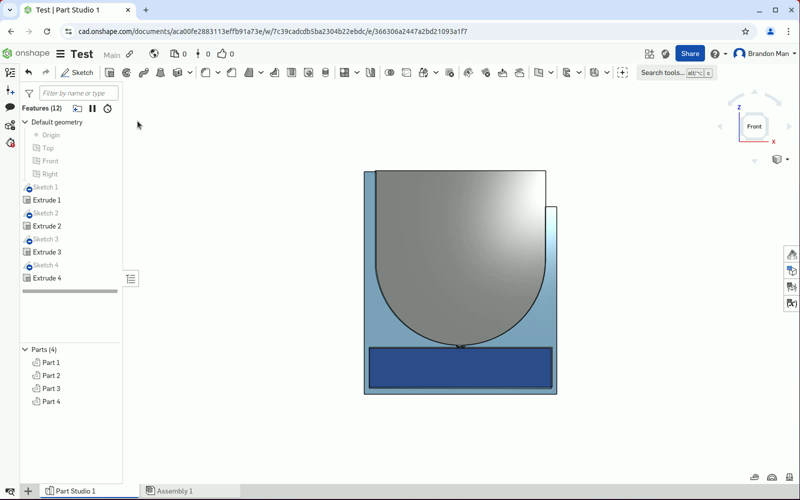
key(shift+h)
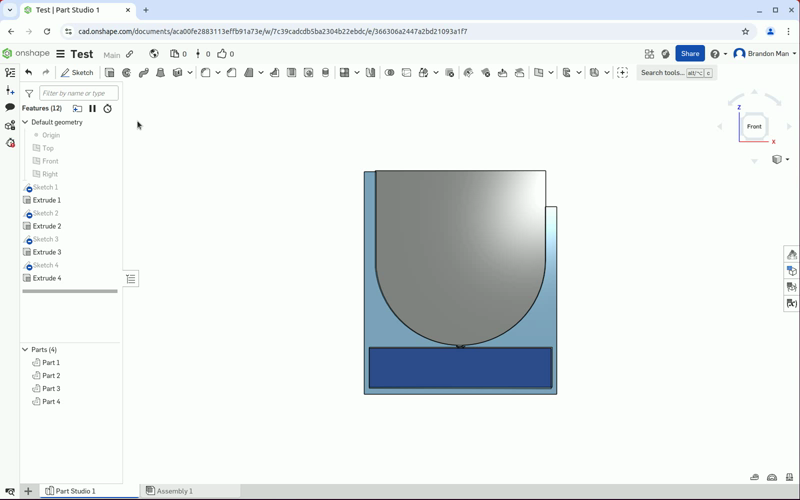
key(shift+h)
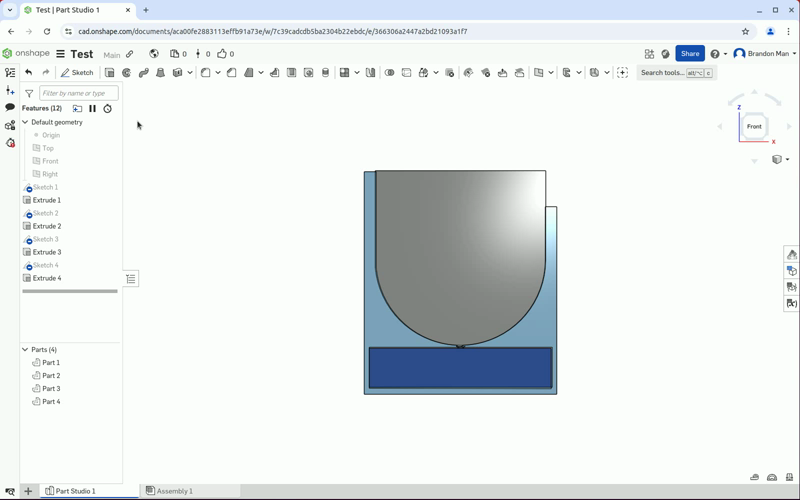
mouse_move(73, 189)
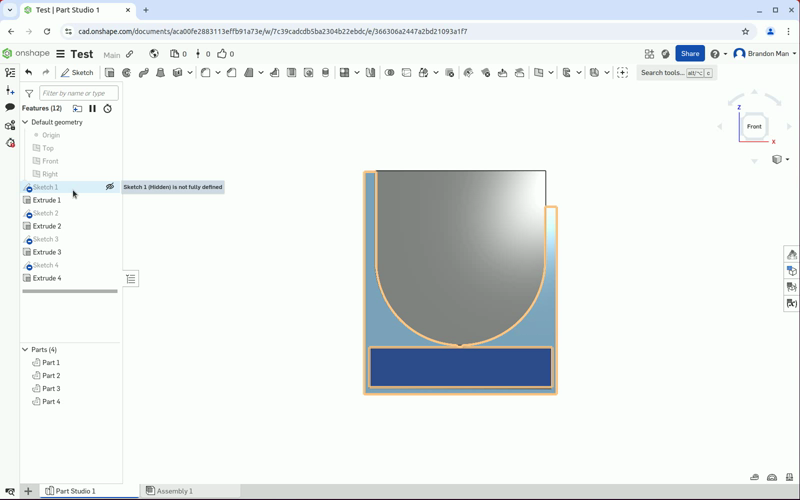
click(73, 189)
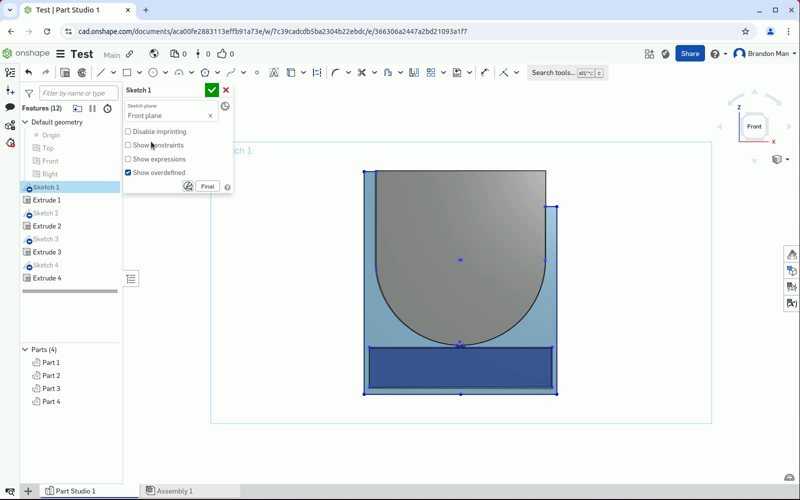
mouse_move(229, 92)
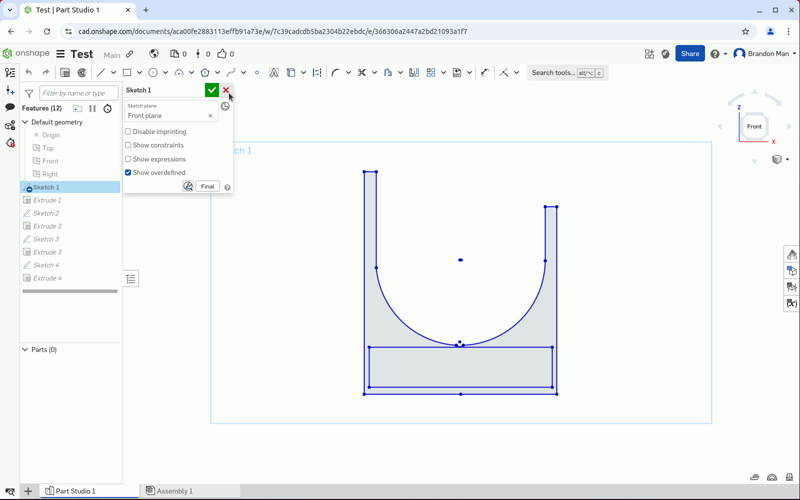
click(229, 92)
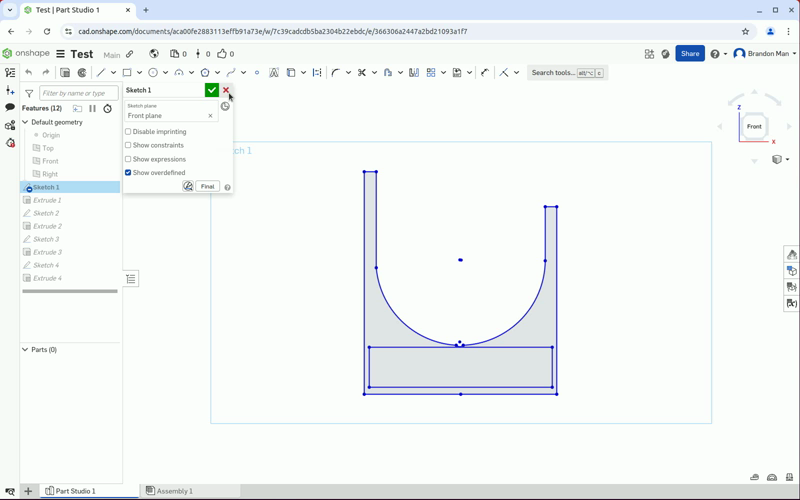
key(shift+s)
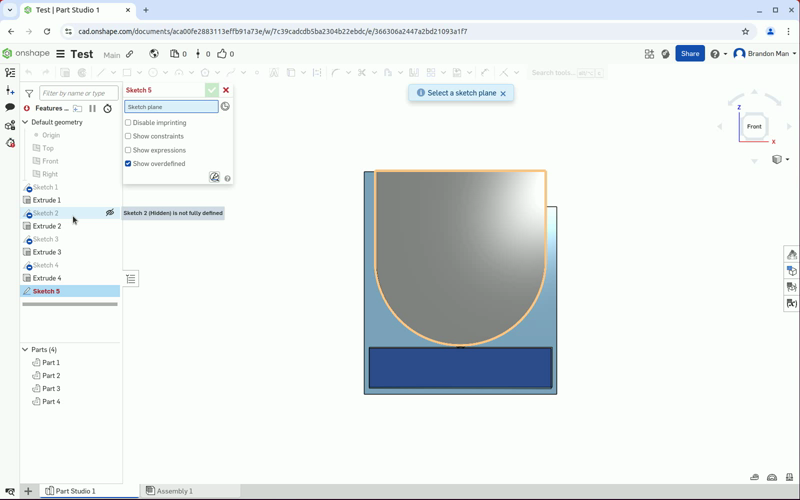
scroll(3)
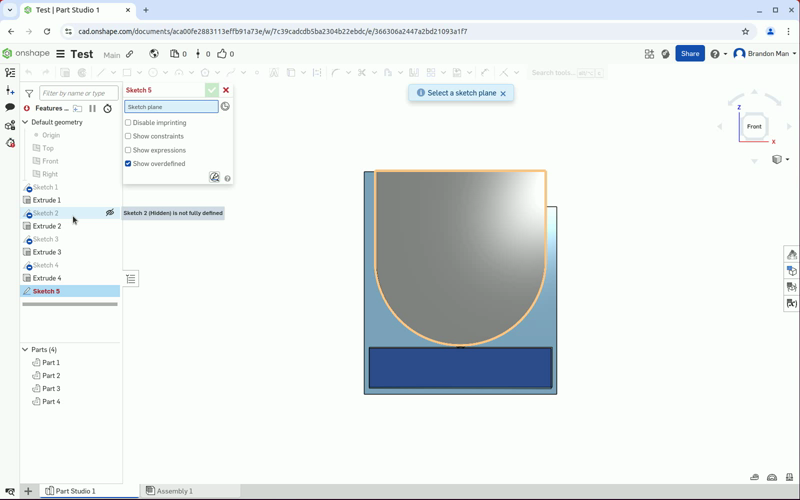
mouse_move(73, 163)
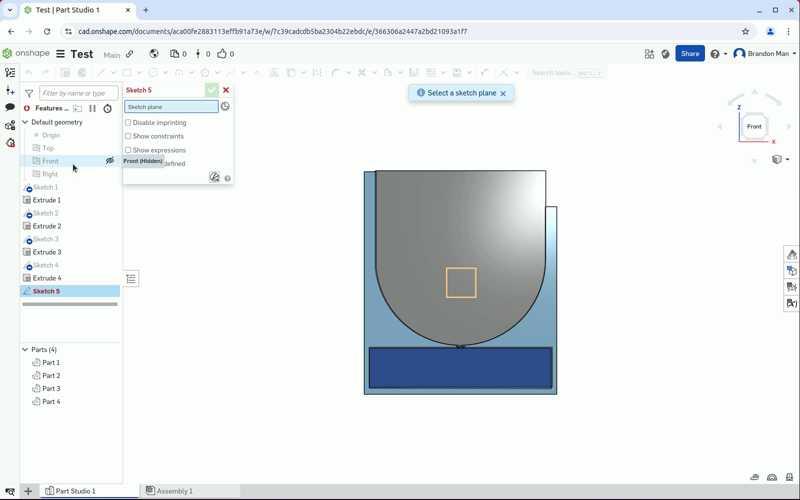
click(73, 163)
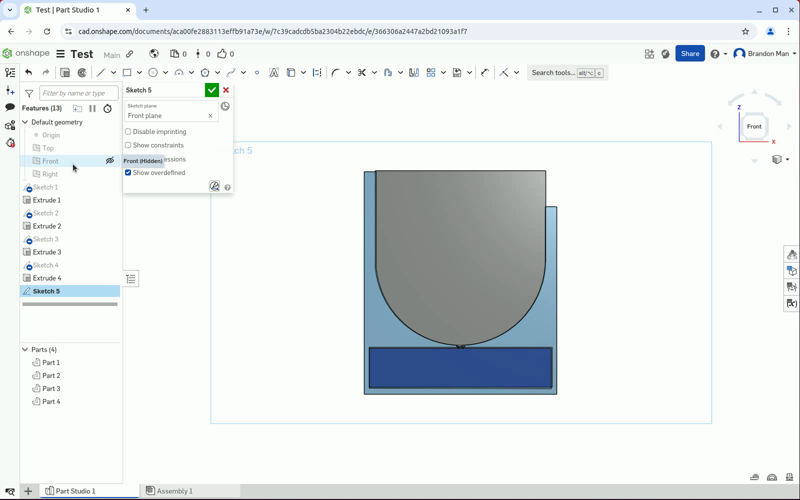
mouse_move(73, 352)
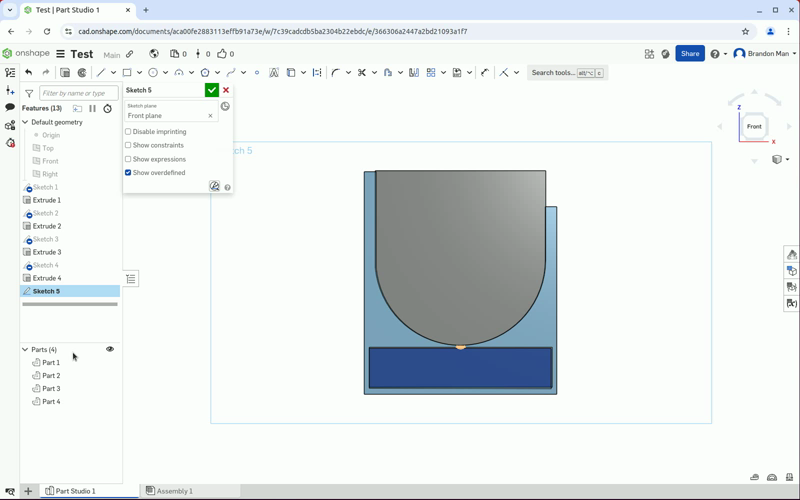
key(y)
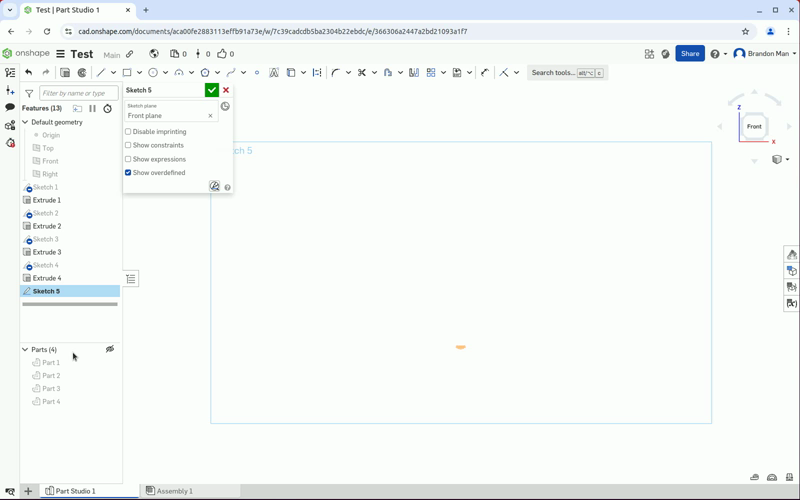
key(a)
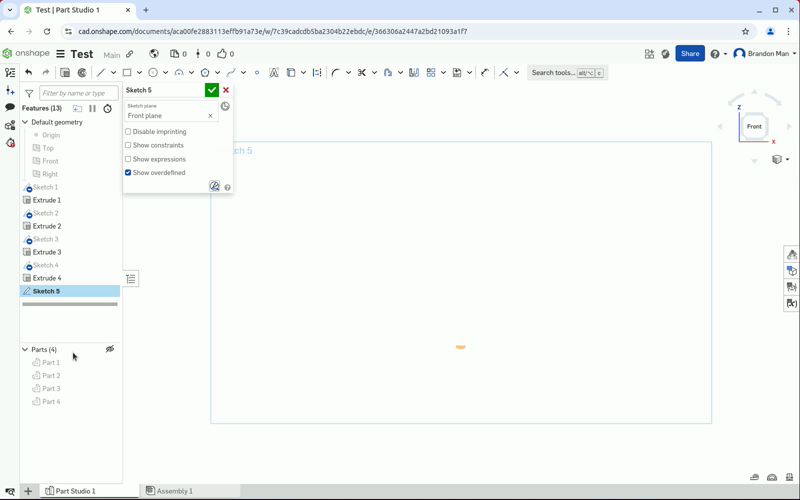
key_down(shift)
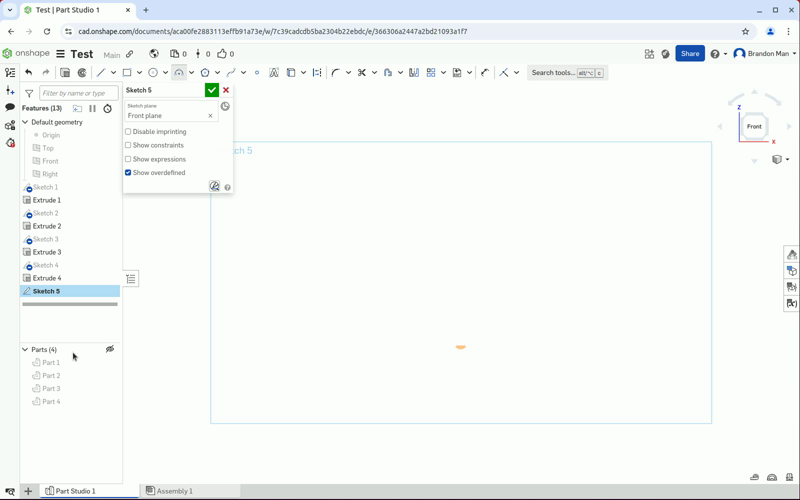
mouse_move(375, 267)
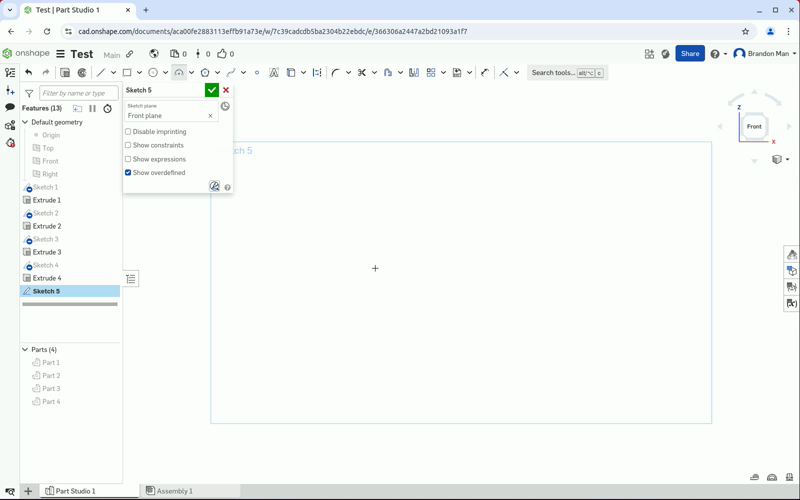
click(375, 267)
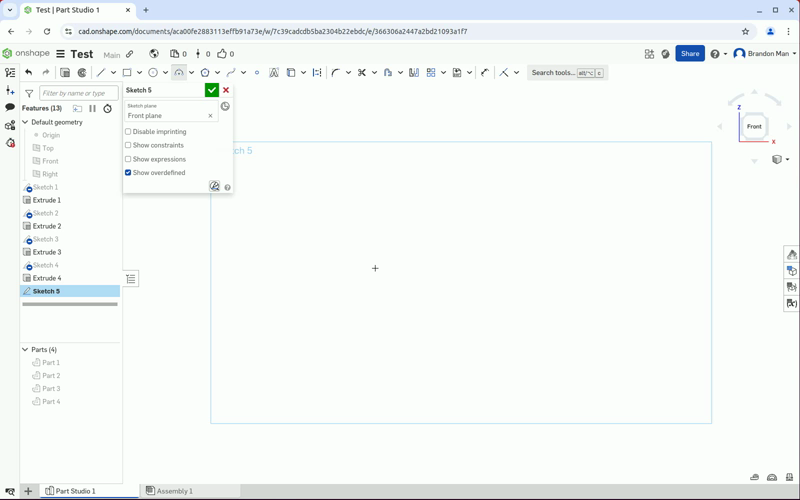
key_up(shift)
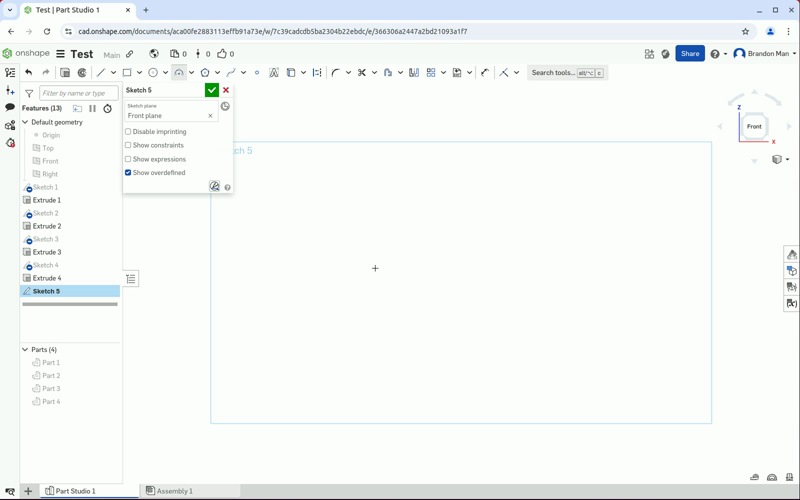
key_down(shift)
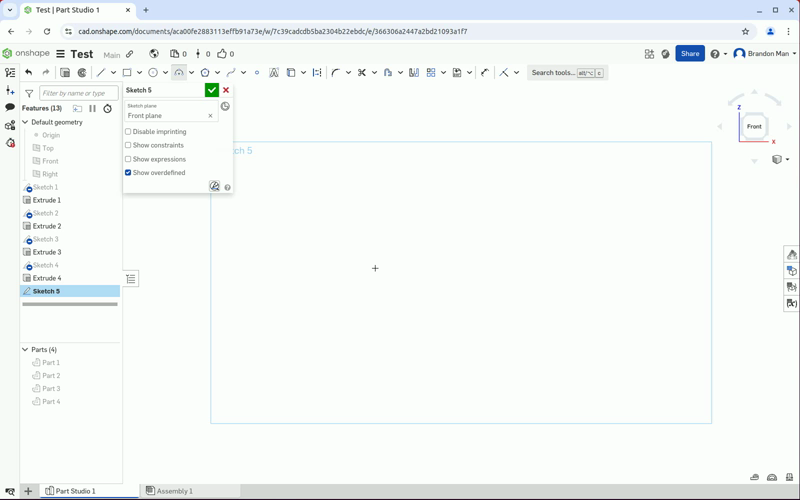
mouse_move(545, 260)
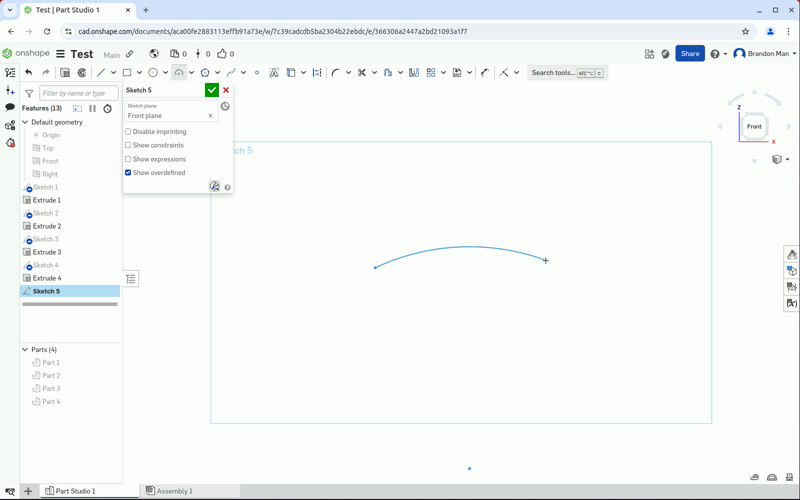
click(545, 260)
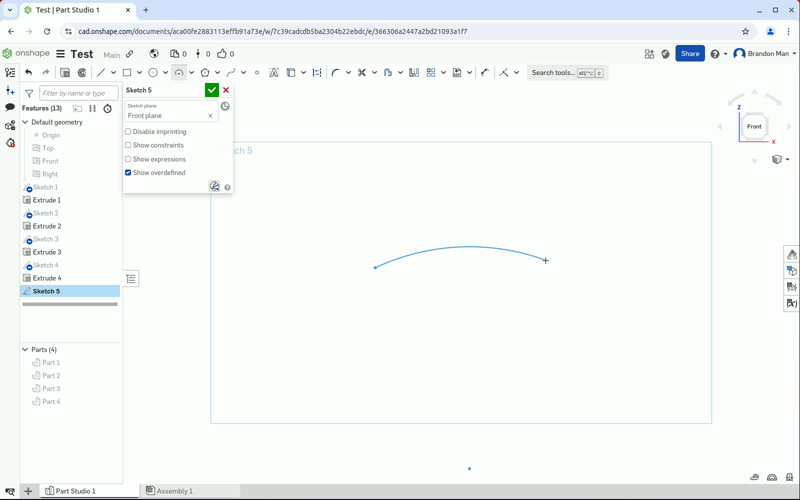
mouse_move(464, 345)
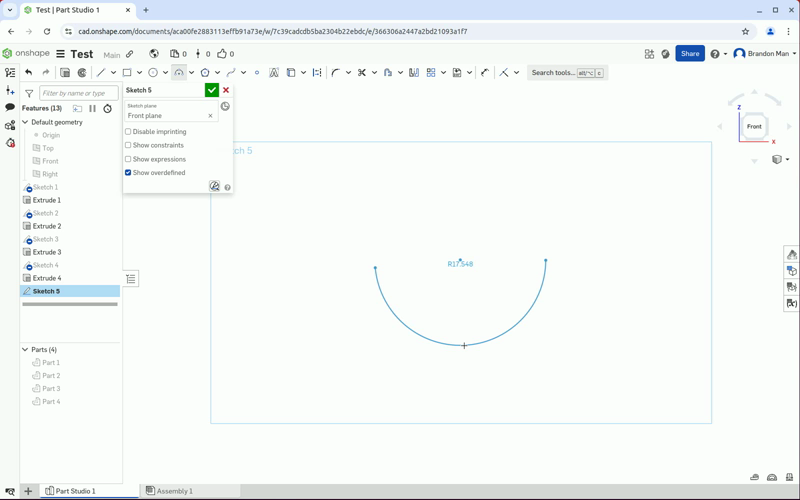
click(464, 345)
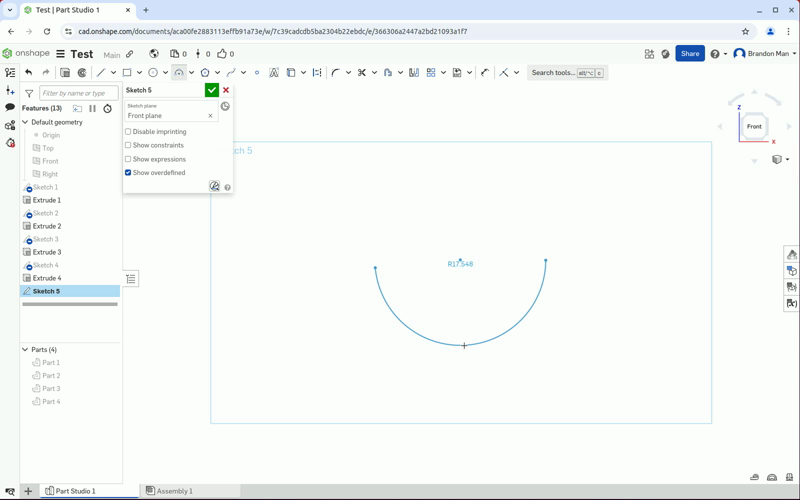
key_up(shift)
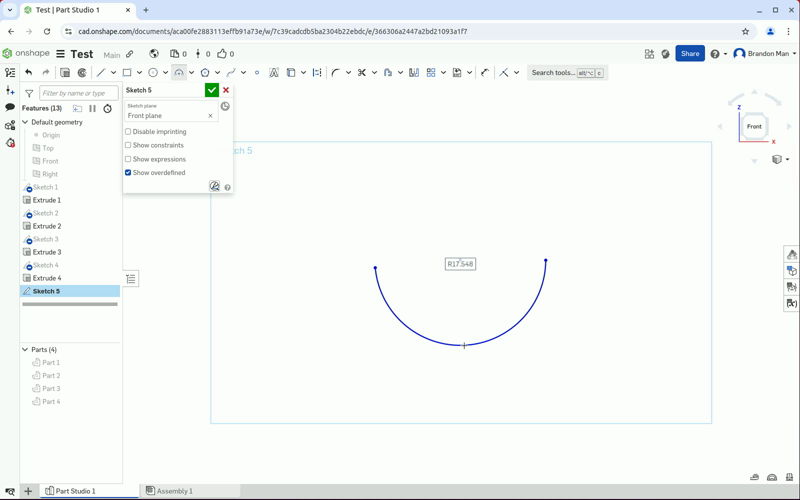
key(esc)
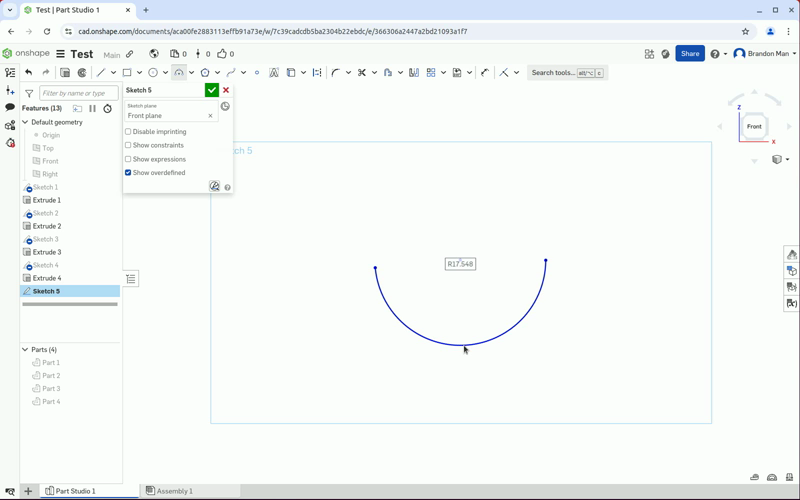
key(l)
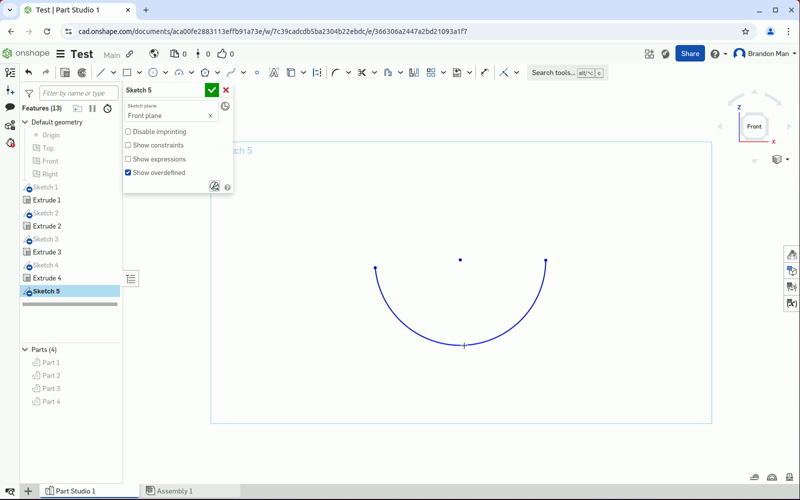
mouse_move(545, 260)
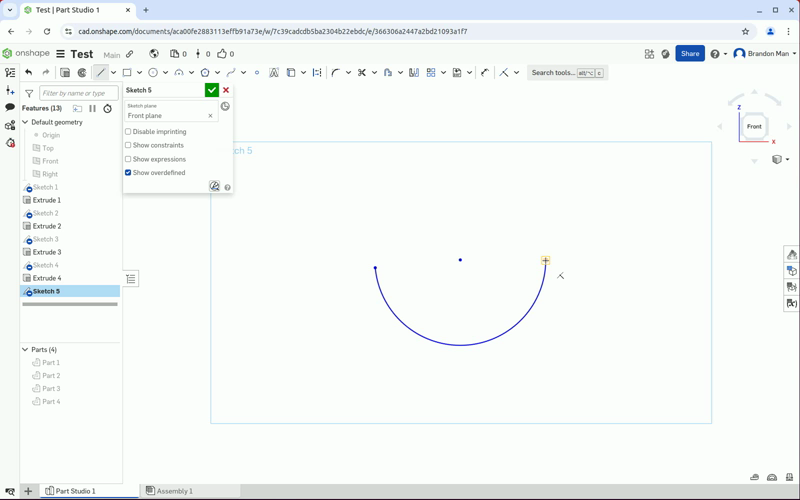
click(545, 260)
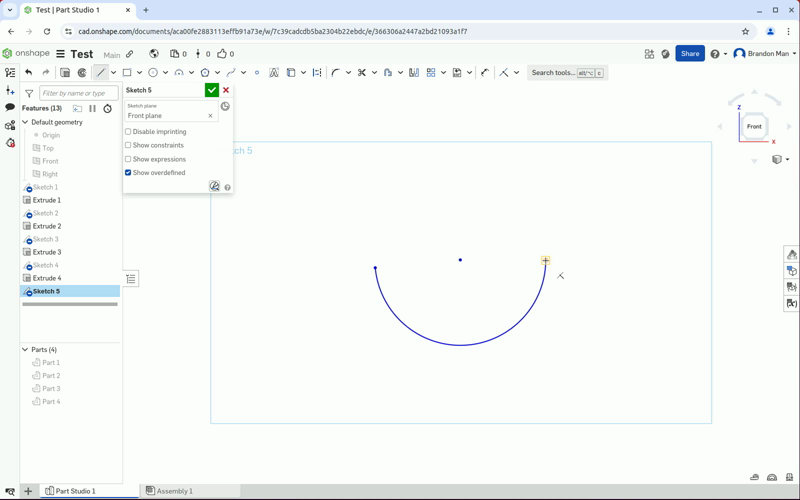
key_down(shift)
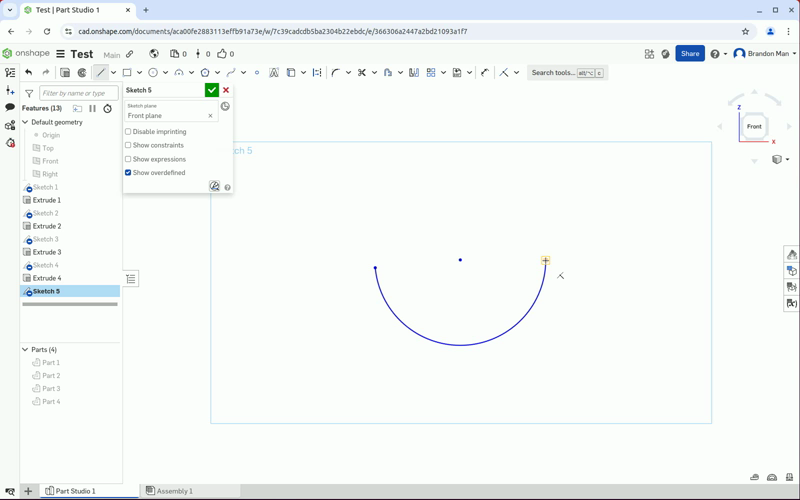
mouse_move(575, 260)
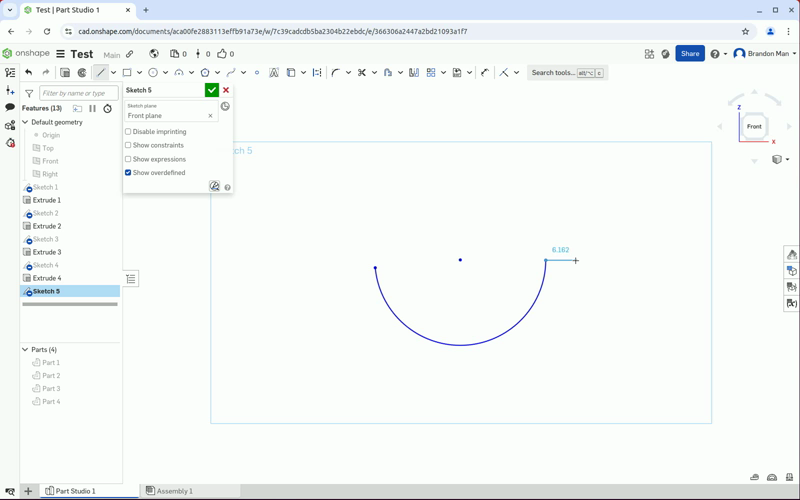
mouse_move(545, 204)
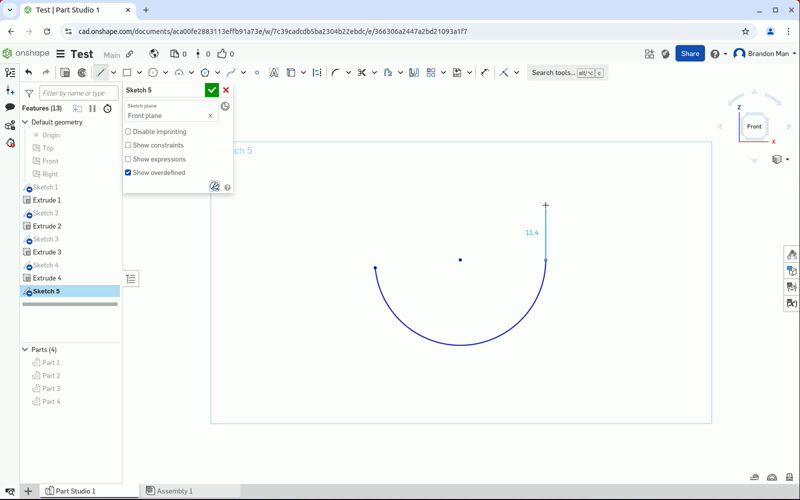
click(545, 204)
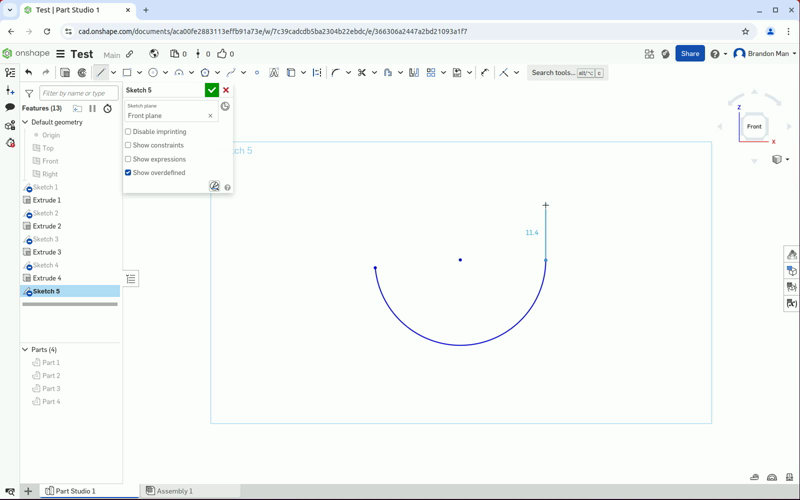
key_up(shift)
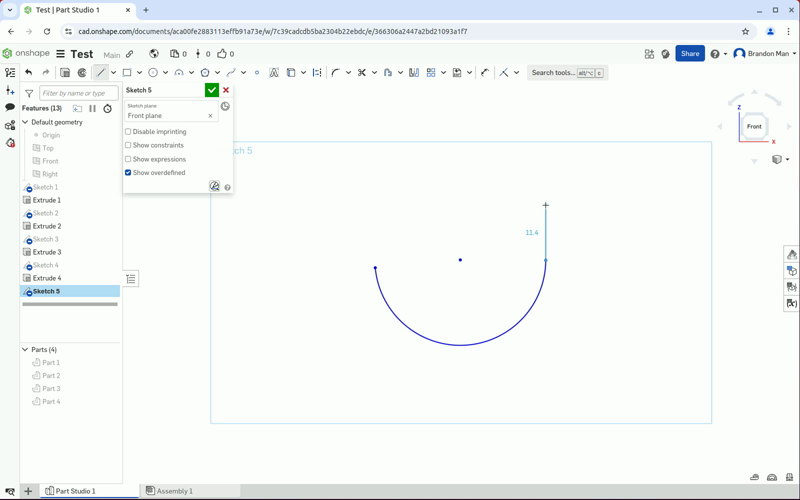
key_down(shift)
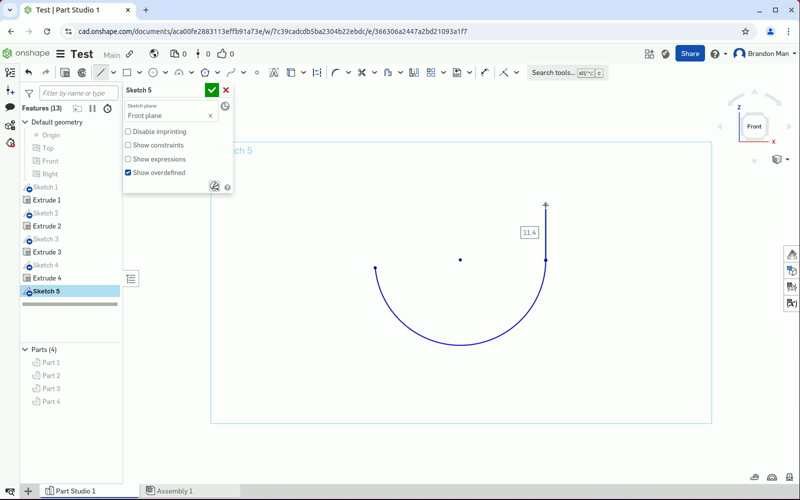
mouse_move(575, 204)
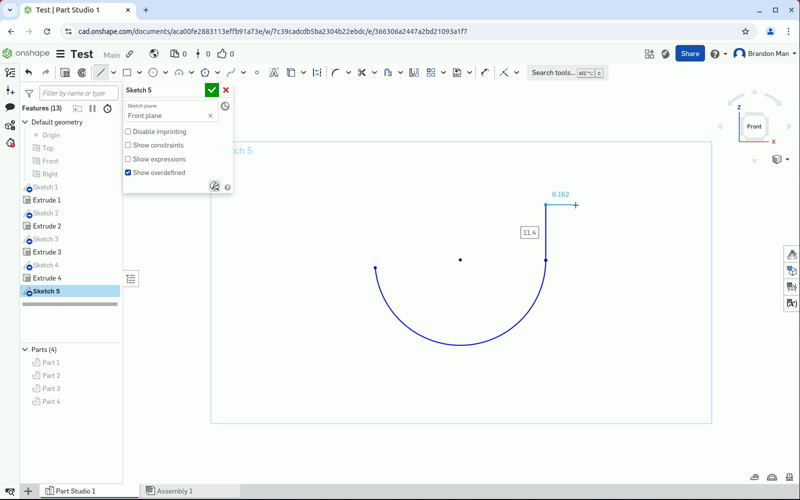
mouse_move(545, 170)
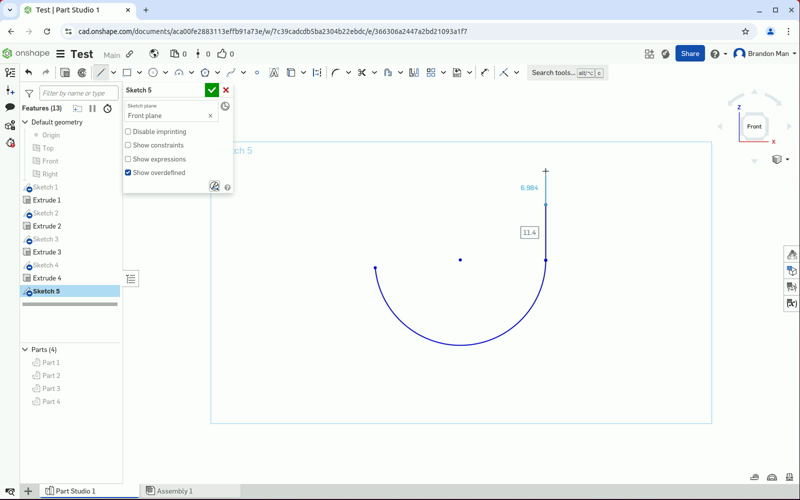
click(545, 170)
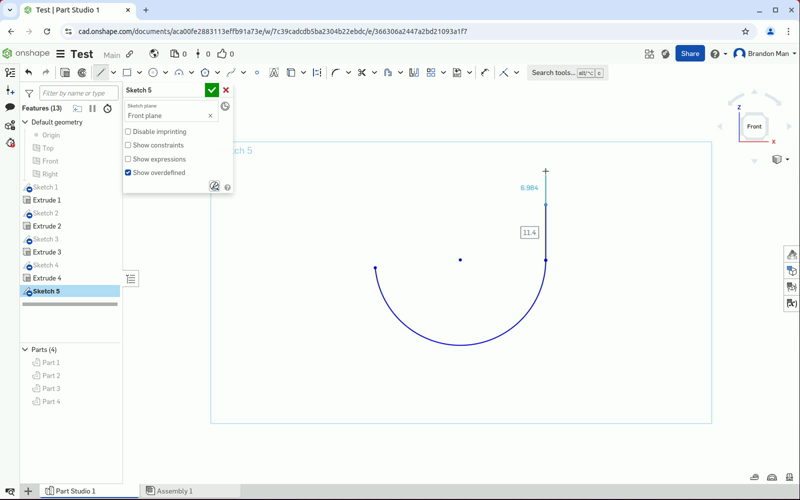
key_up(shift)
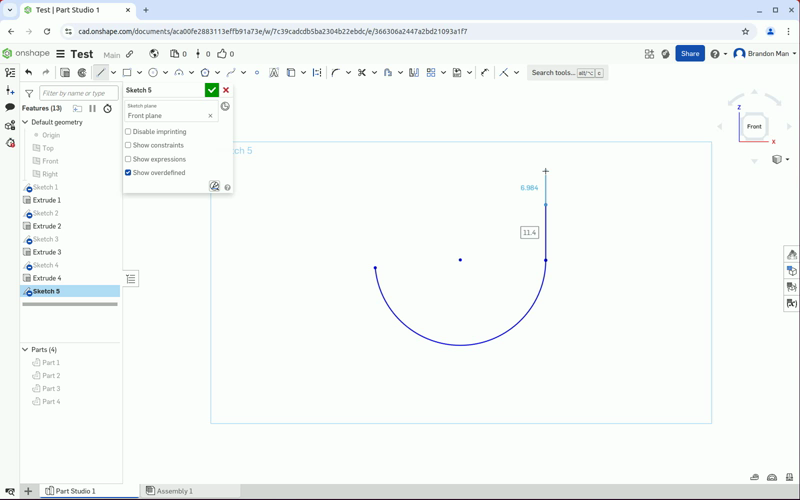
key_down(shift)
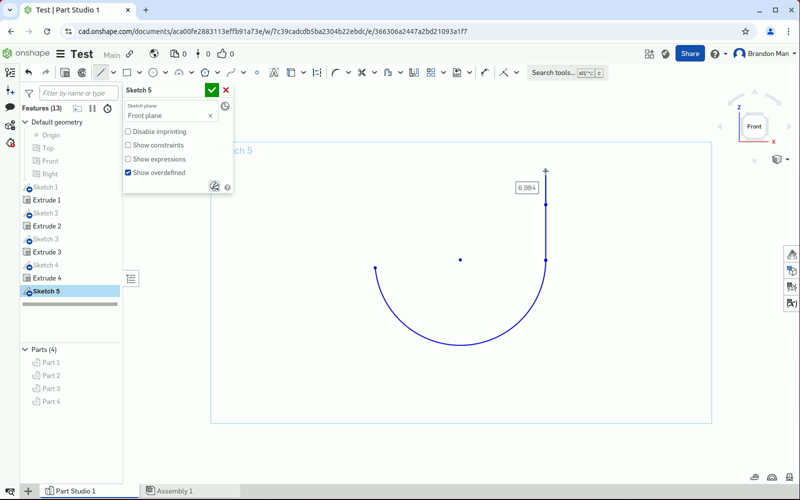
mouse_move(375, 170)
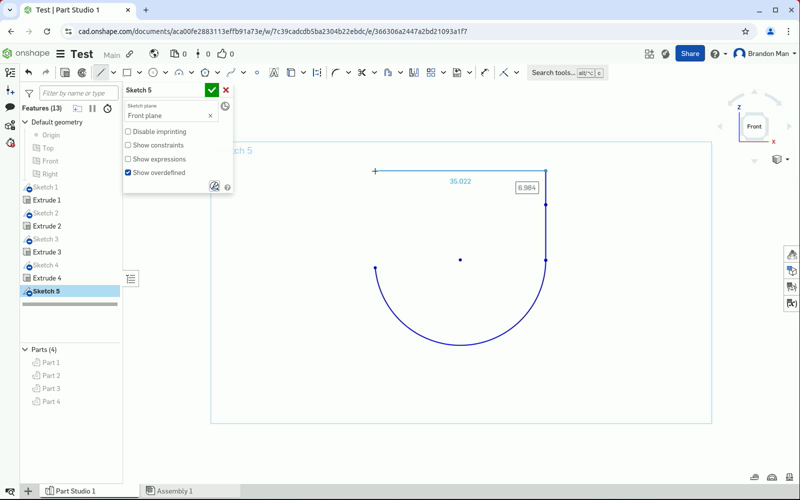
click(375, 170)
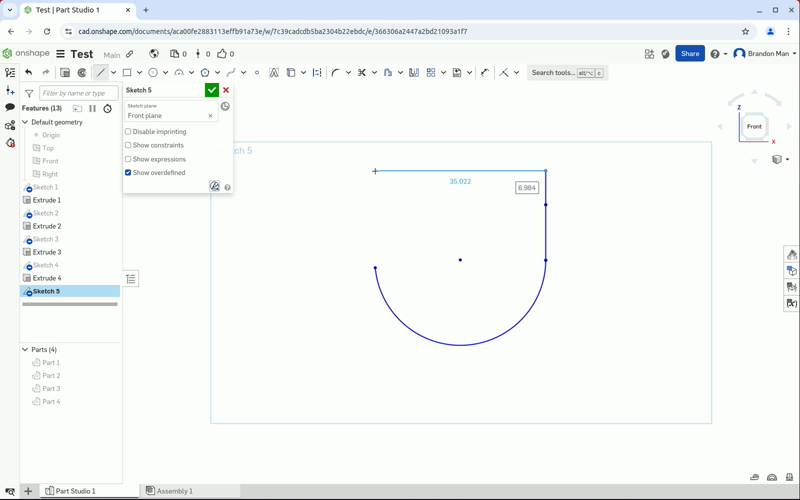
key_up(shift)
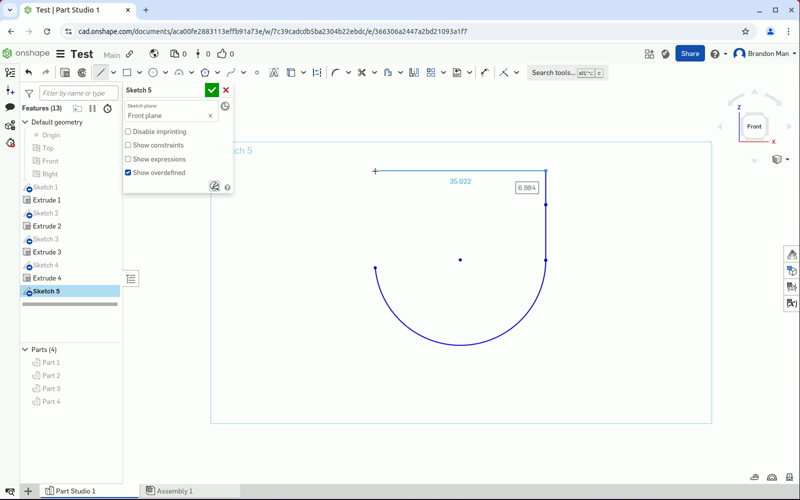
key_down(shift)
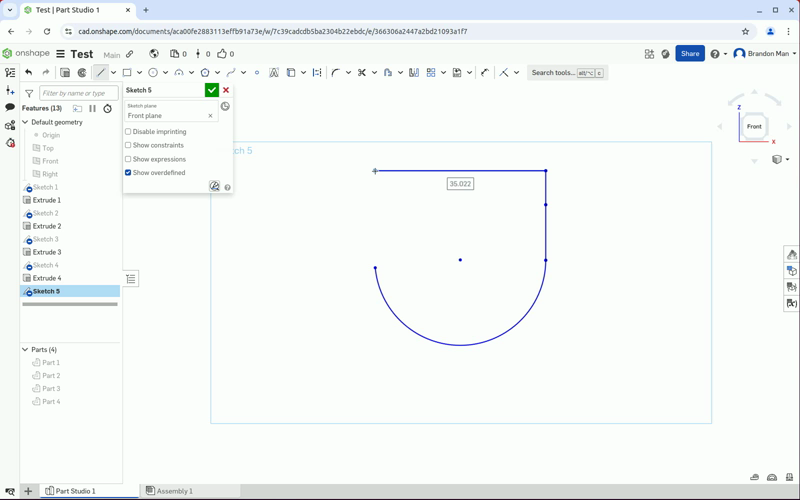
mouse_move(375, 267)
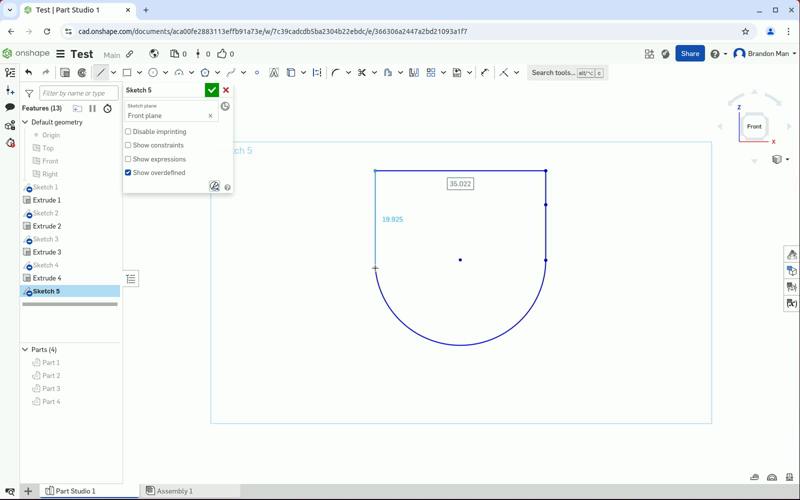
key_up(shift)
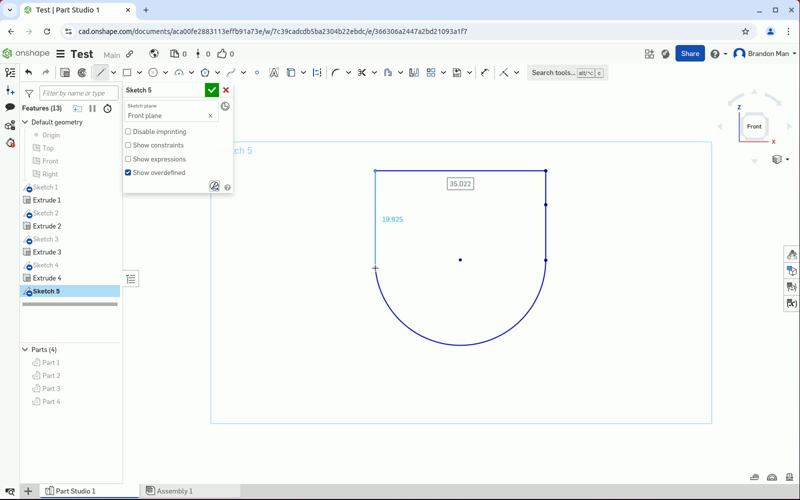
click(375, 267)
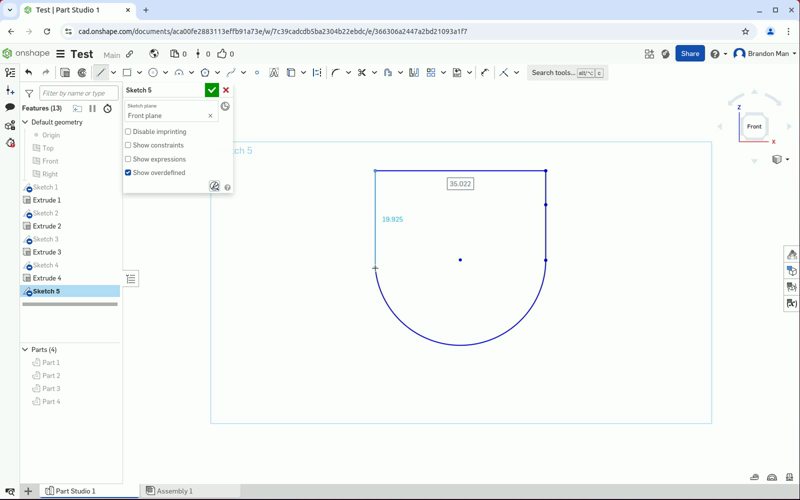
key(esc)
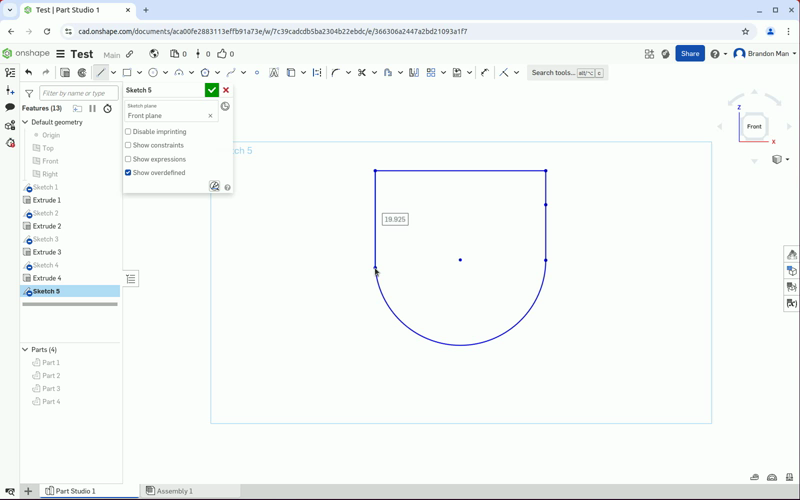
mouse_move(442, 256)
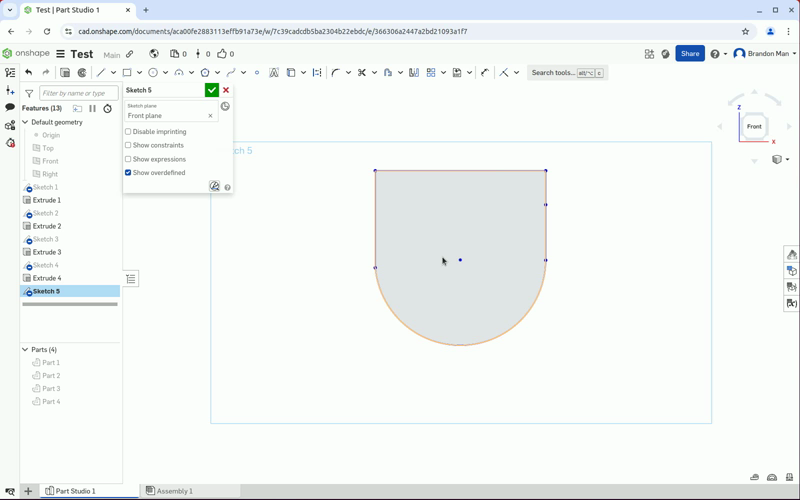
click(442, 256)
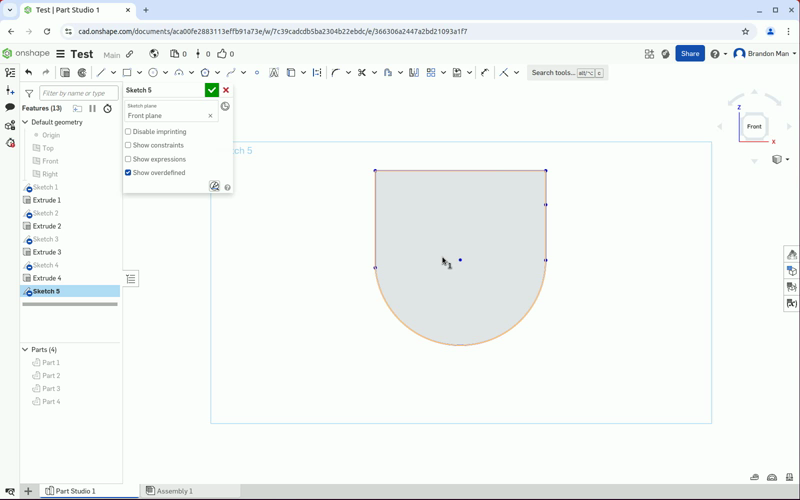
mouse_move(73, 352)
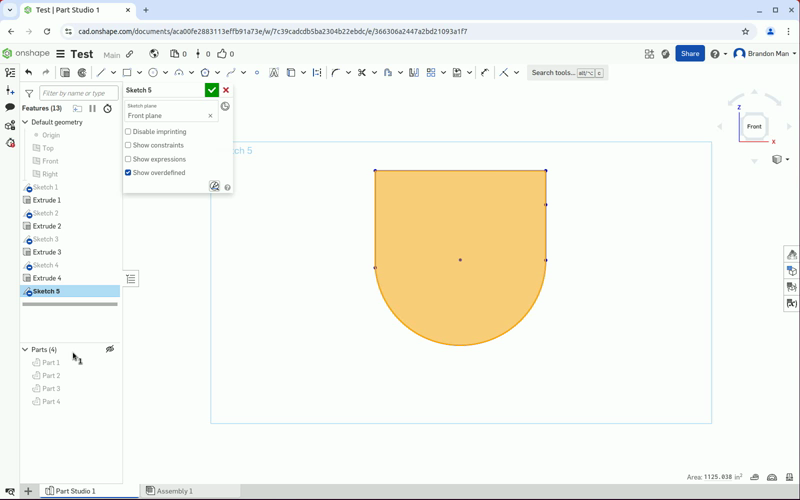
key(shift+y)
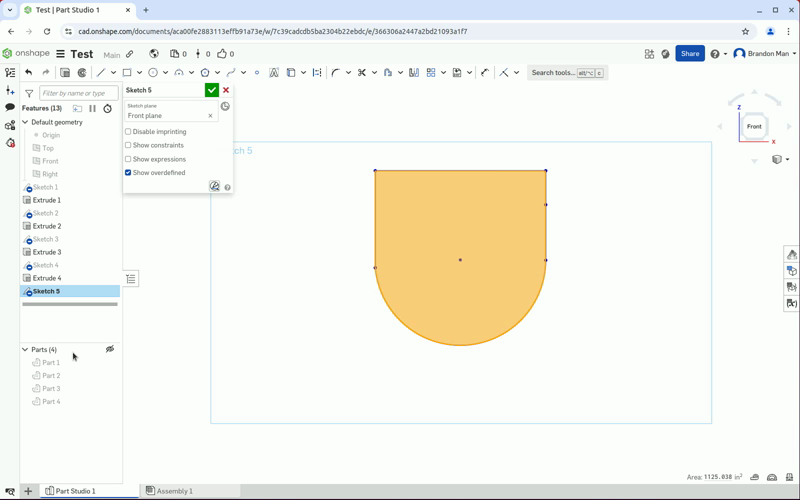
key(shift+e)
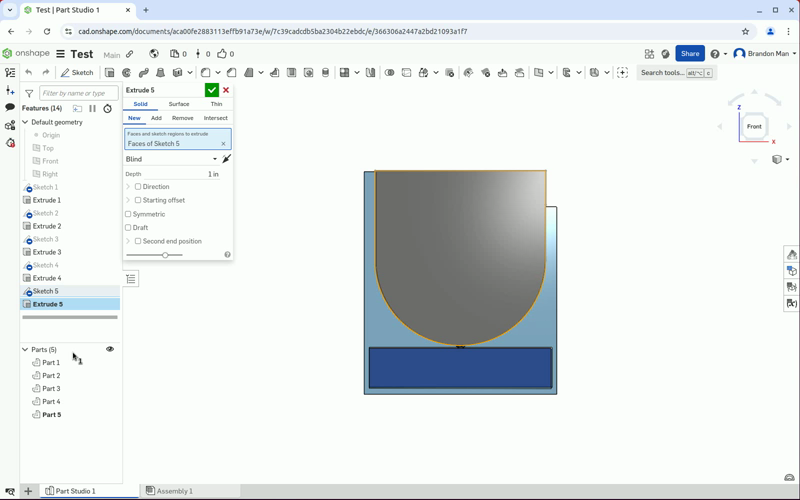
mouse_move(143, 106)
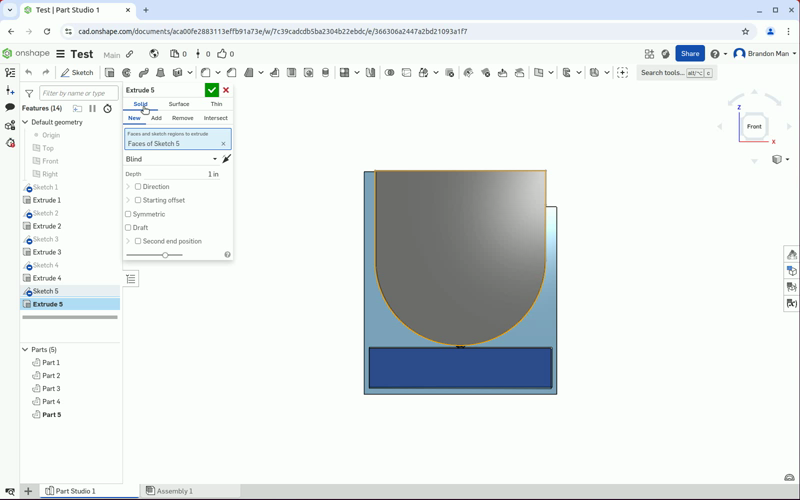
click(143, 106)
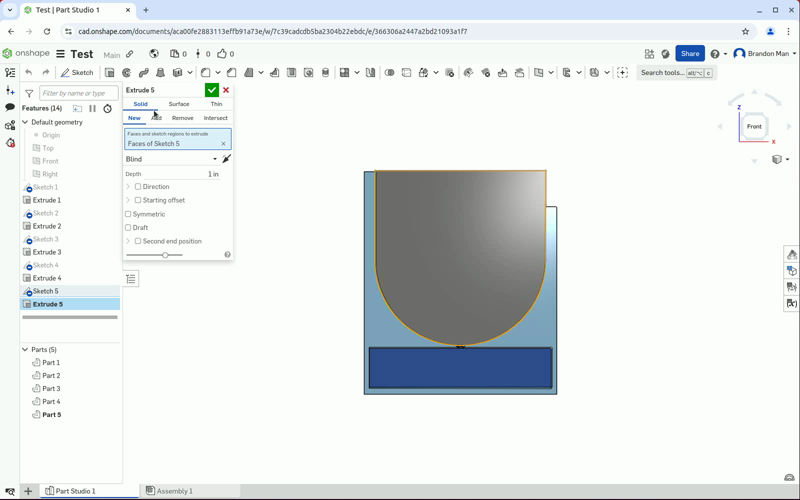
mouse_move(186, 120)
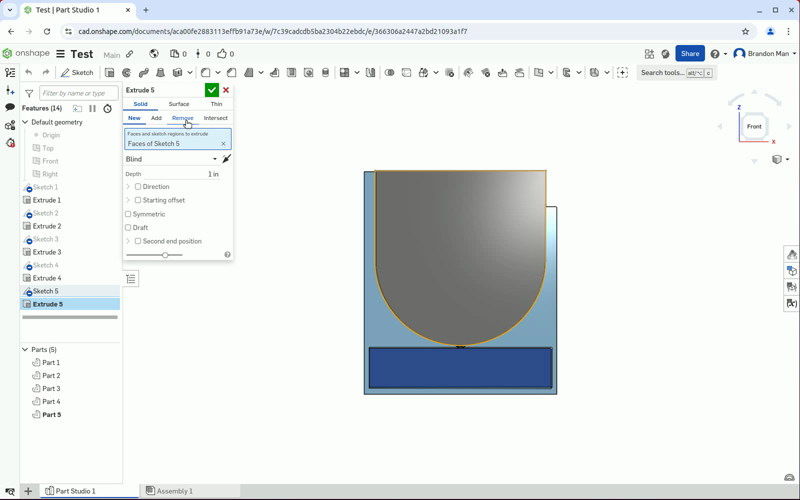
click(186, 120)
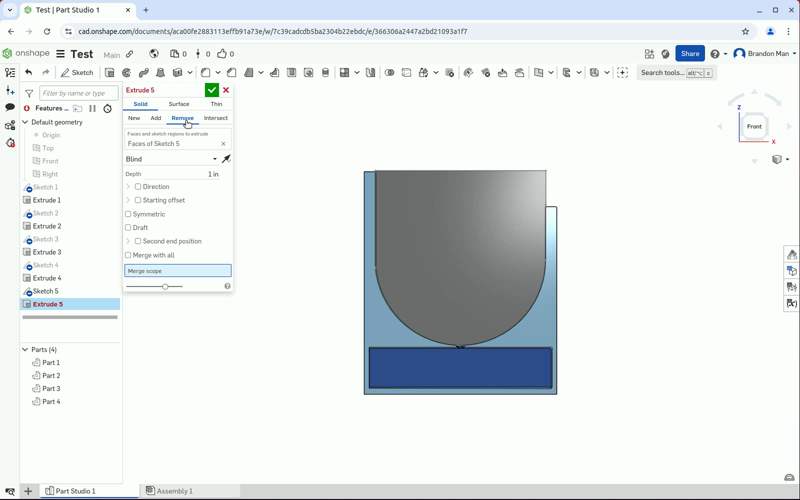
key(tab, 4)
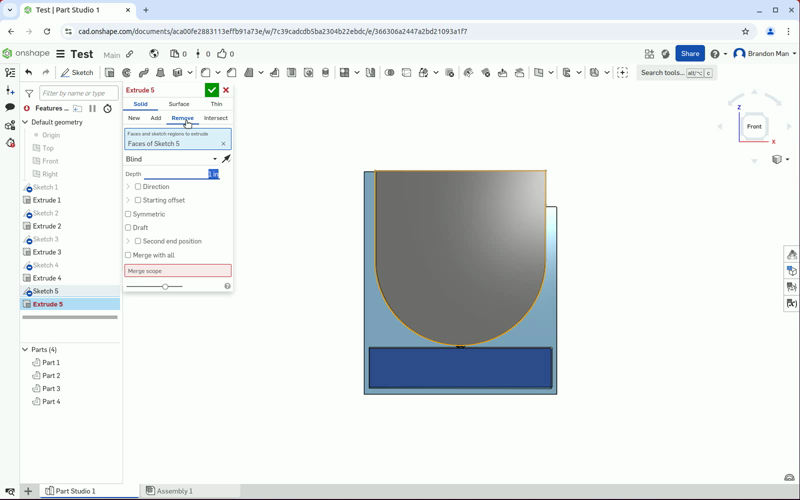
text(-24.552)
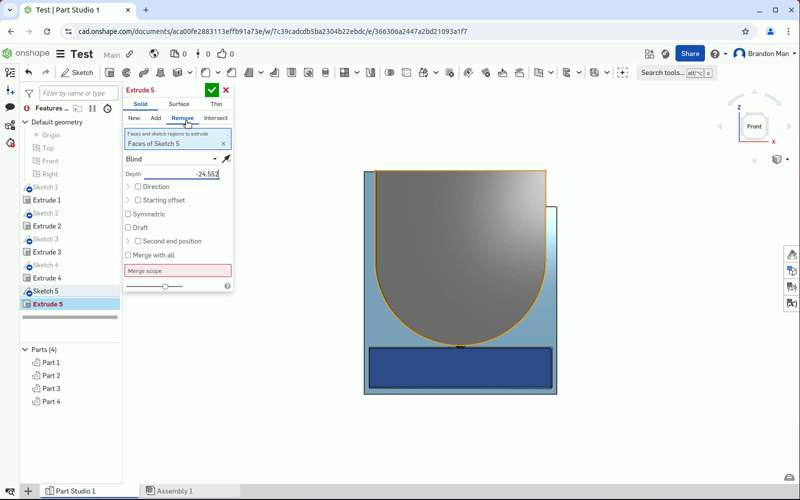
key(tab, 3)
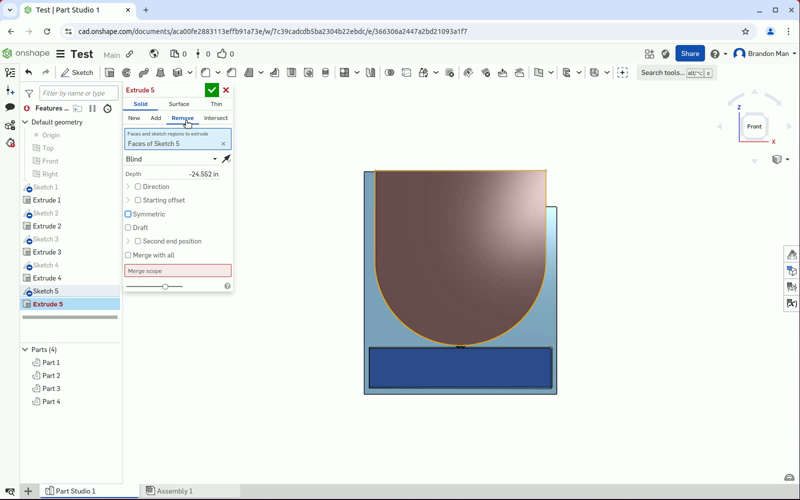
key(space)
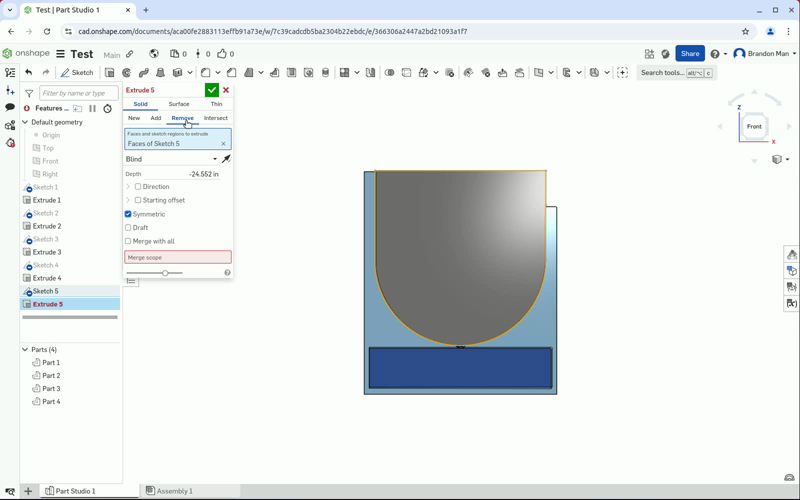
key(tab, 2)
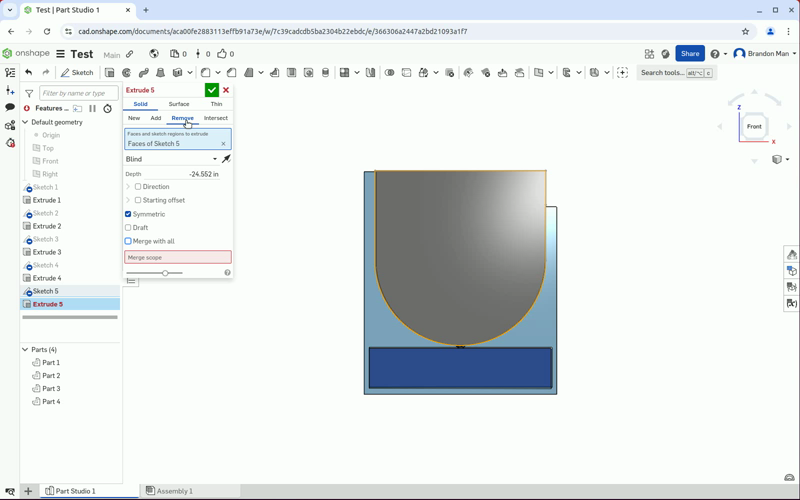
key(space)
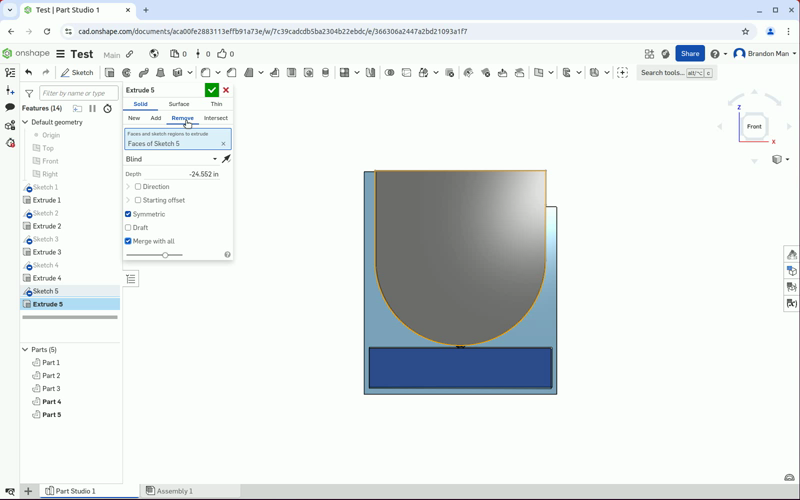
key(enter)
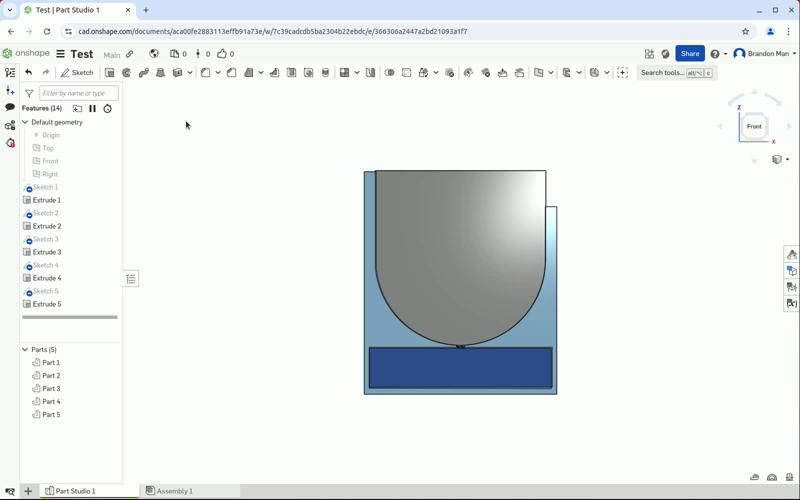
key(shift+h)
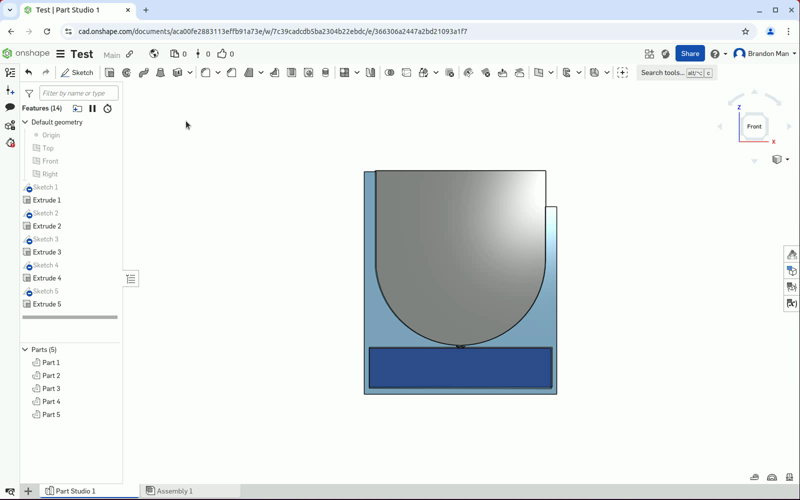
key(shift+h)
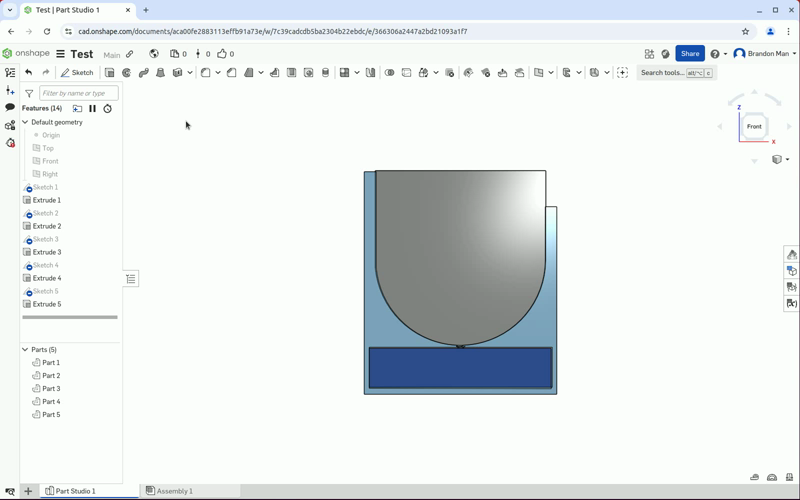
mouse_move(73, 189)
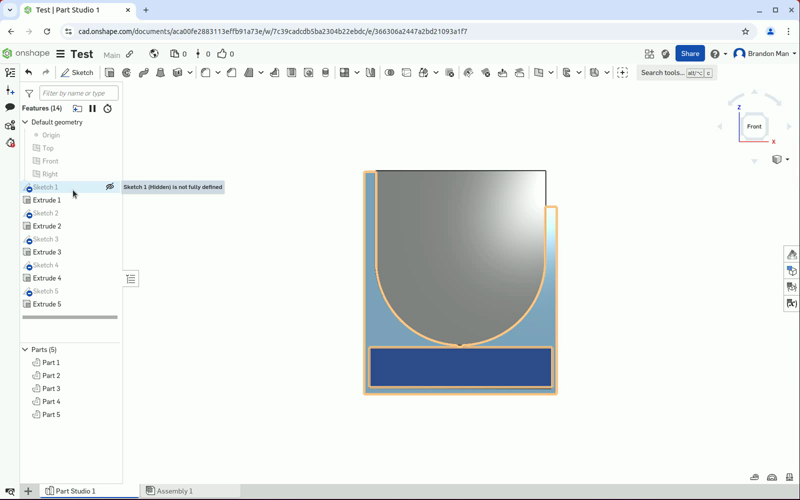
click(73, 189)
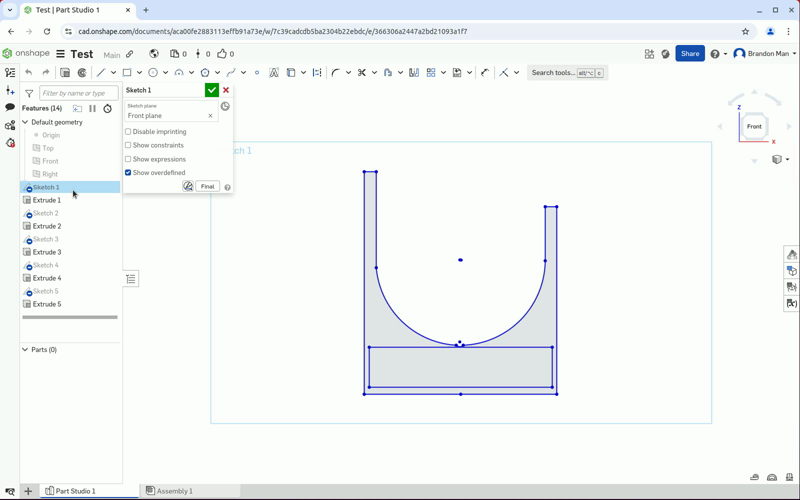
mouse_move(229, 92)
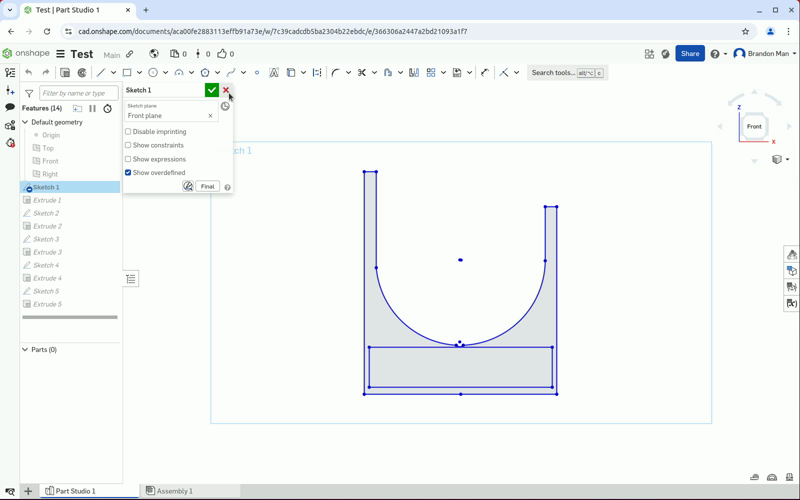
click(229, 92)
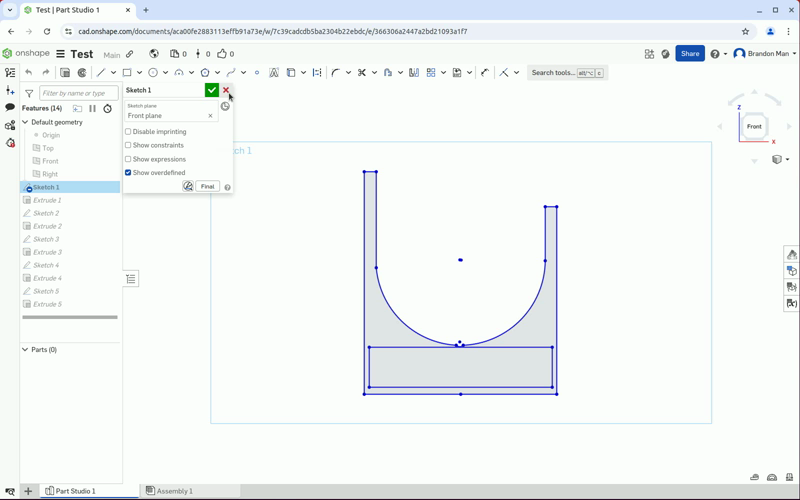
key(shift+s)
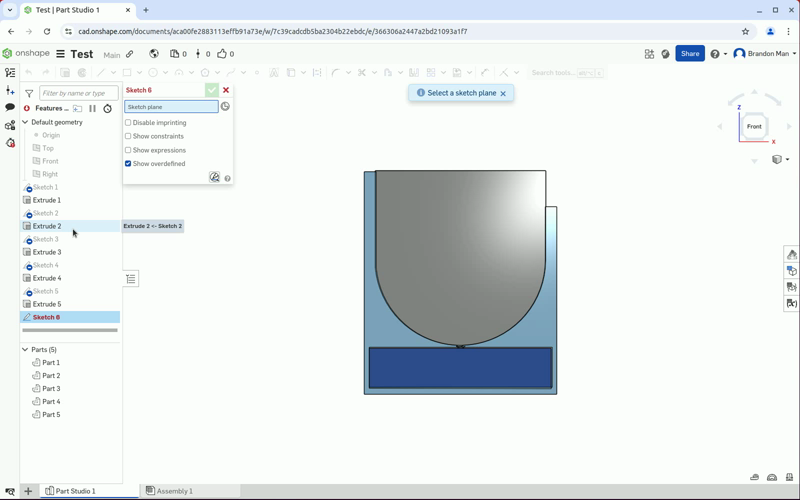
scroll(3)
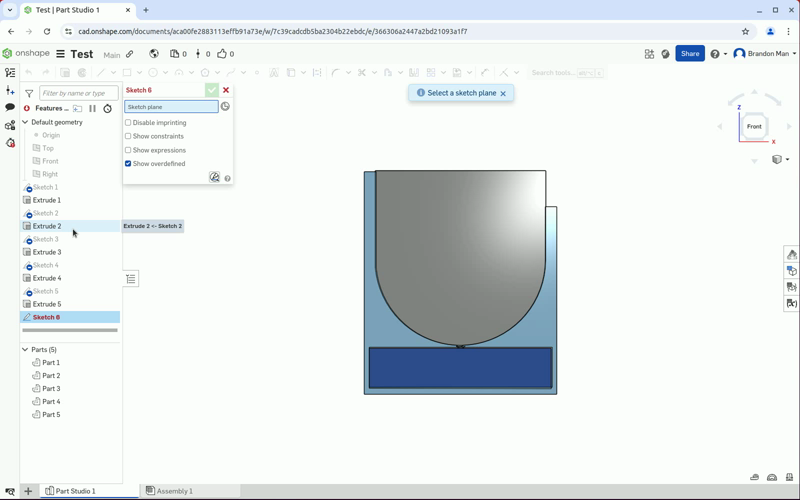
mouse_move(73, 163)
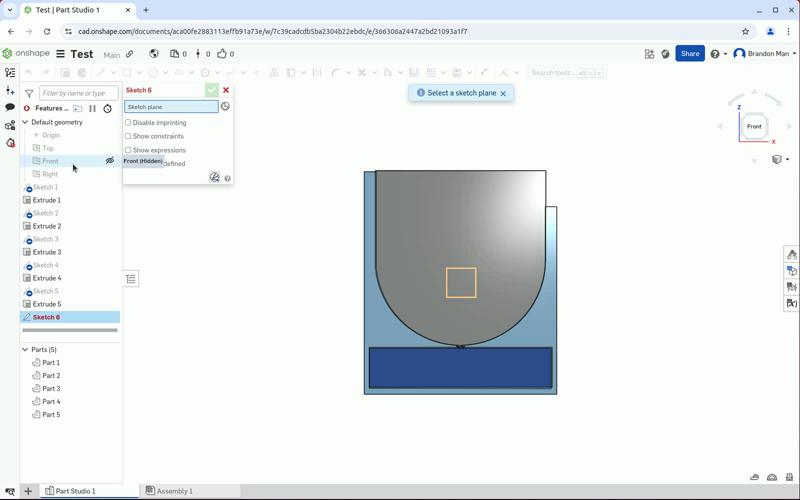
click(73, 163)
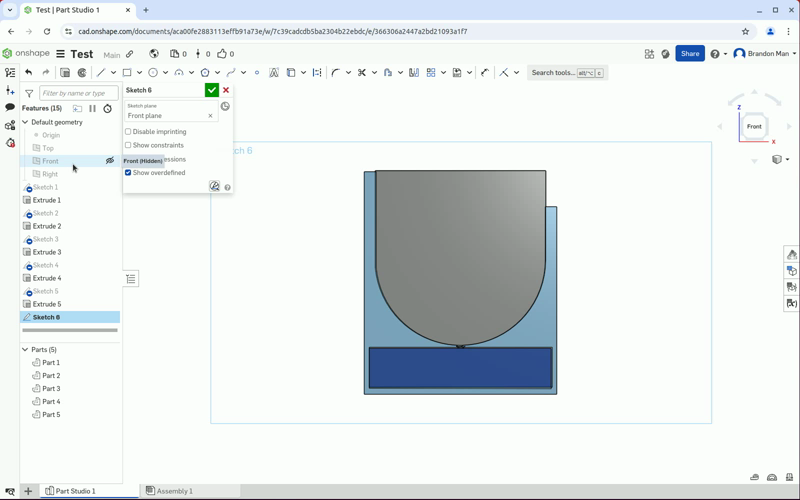
mouse_move(73, 352)
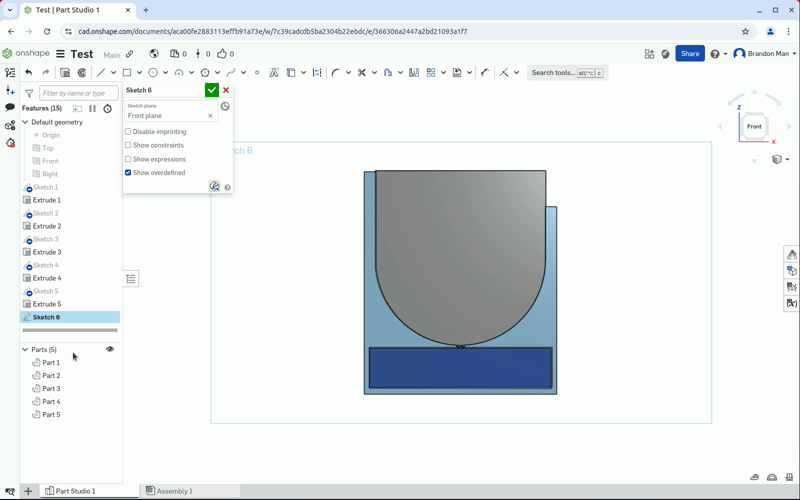
key(y)
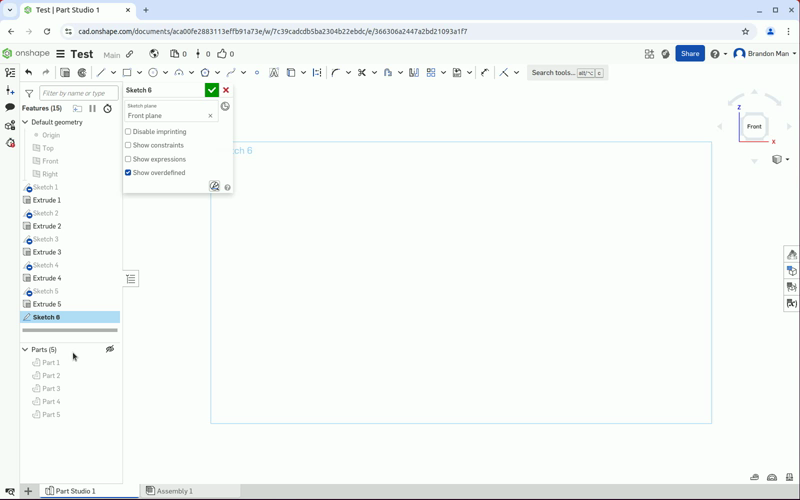
key(a)
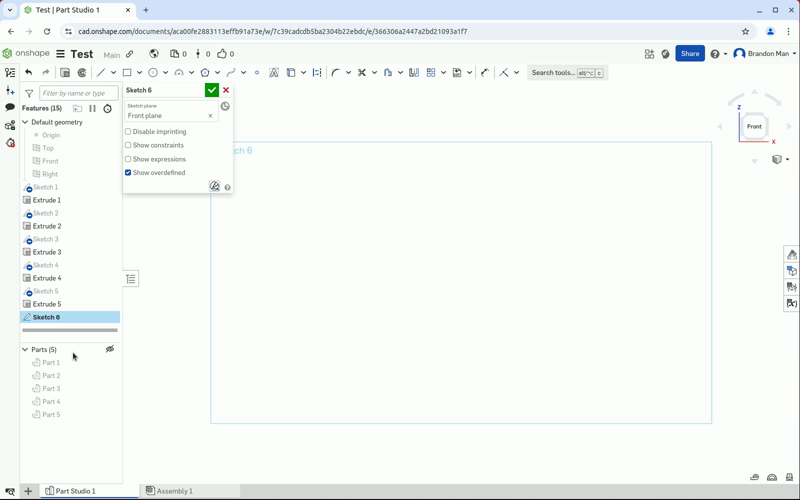
key_down(shift)
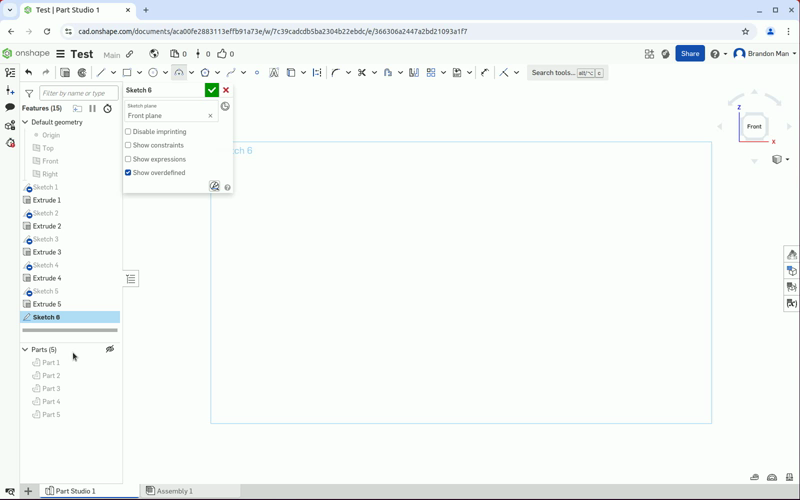
mouse_move(456, 346)
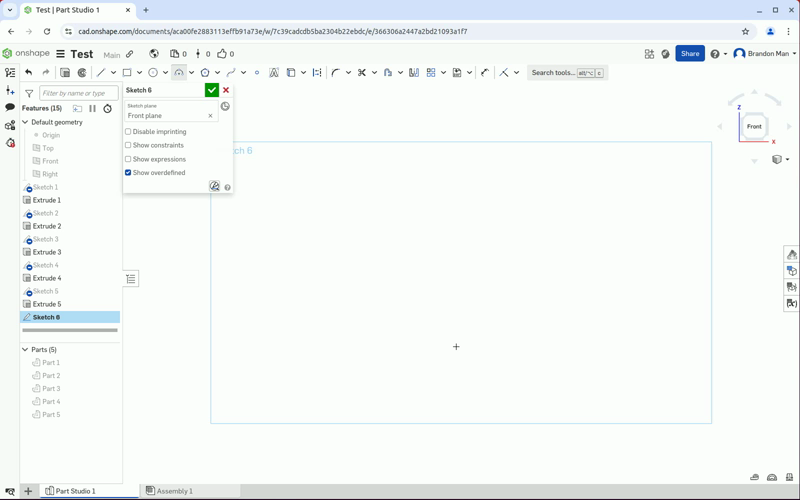
click(456, 346)
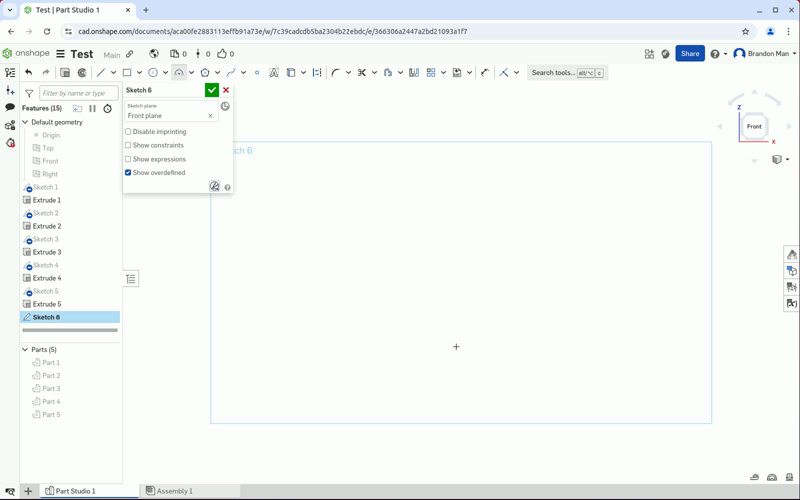
key_up(shift)
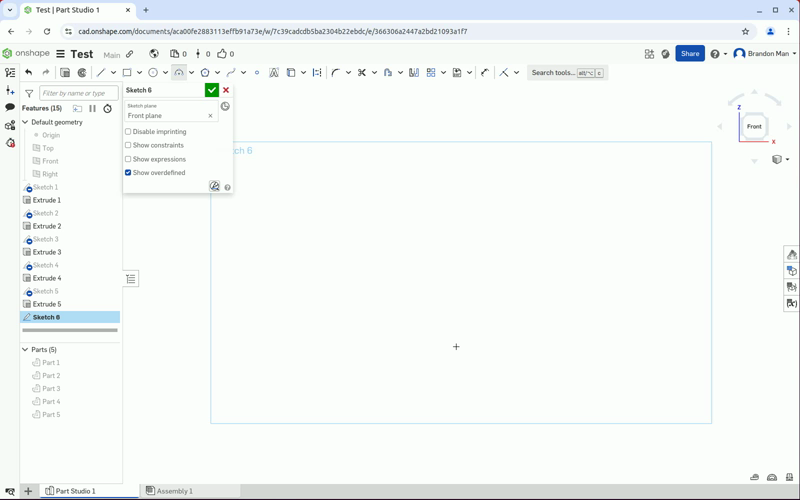
key_down(shift)
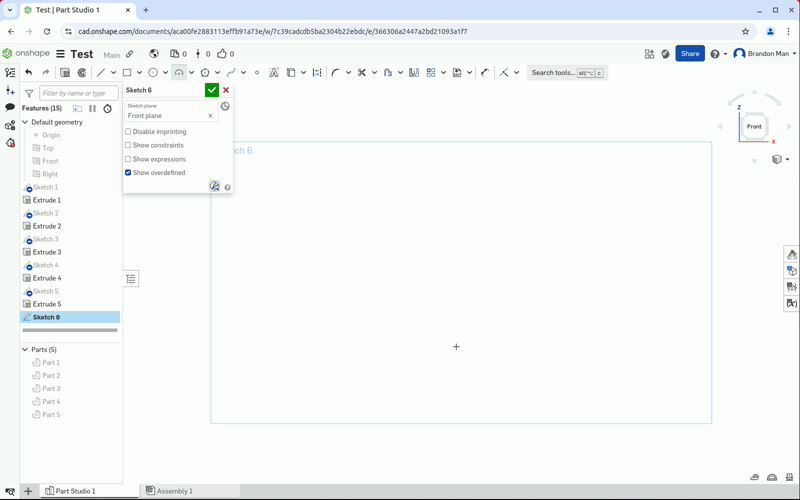
mouse_move(465, 346)
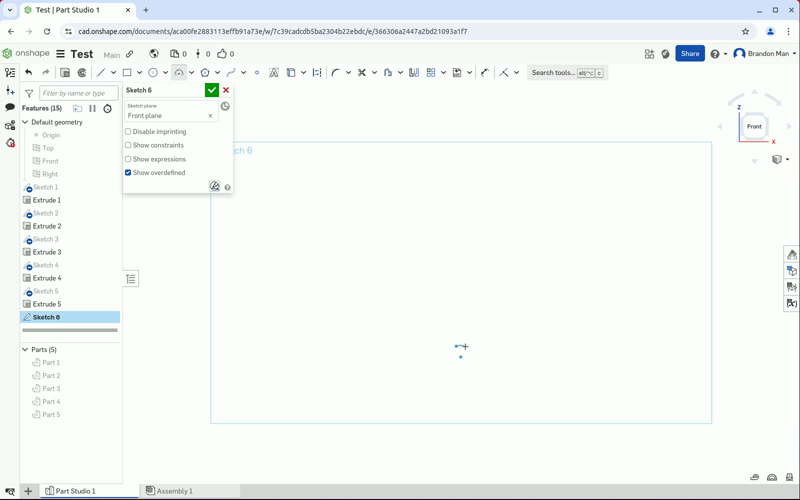
click(465, 346)
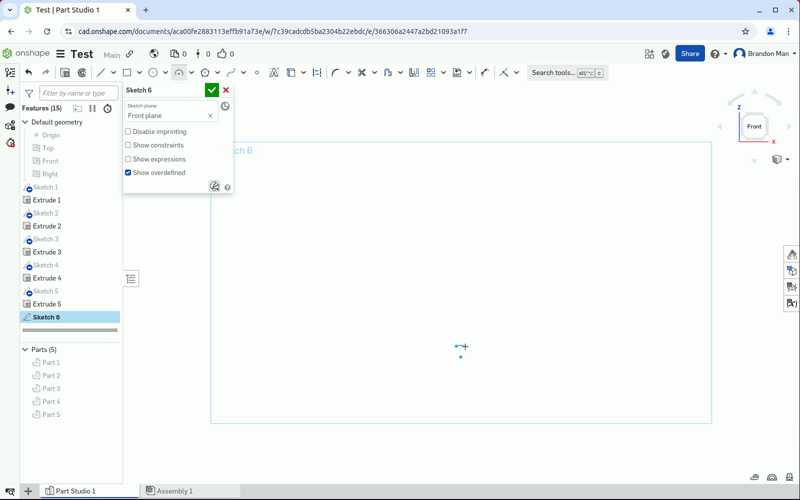
mouse_move(460, 348)
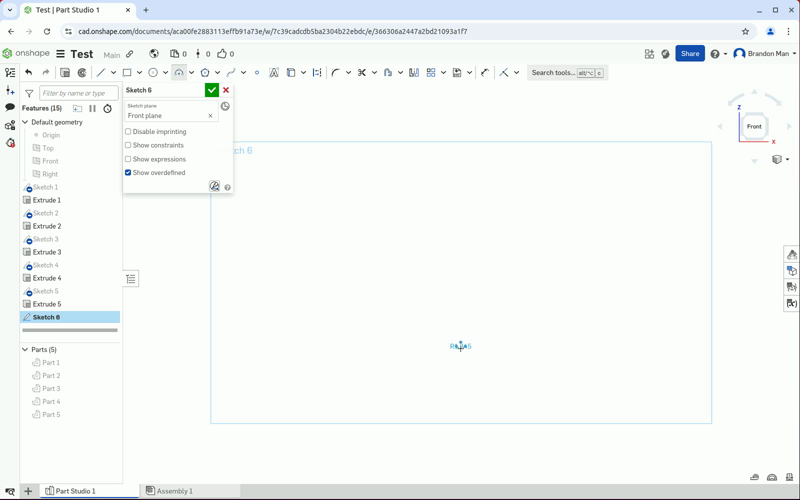
click(460, 348)
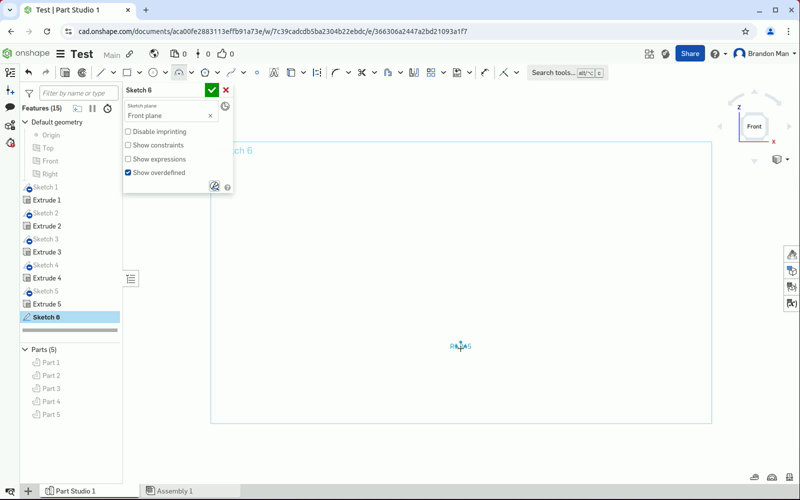
key_up(shift)
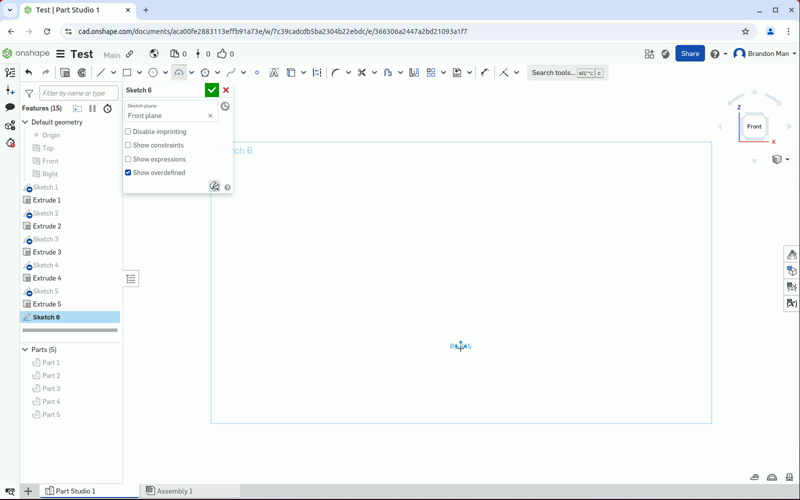
mouse_move(465, 346)
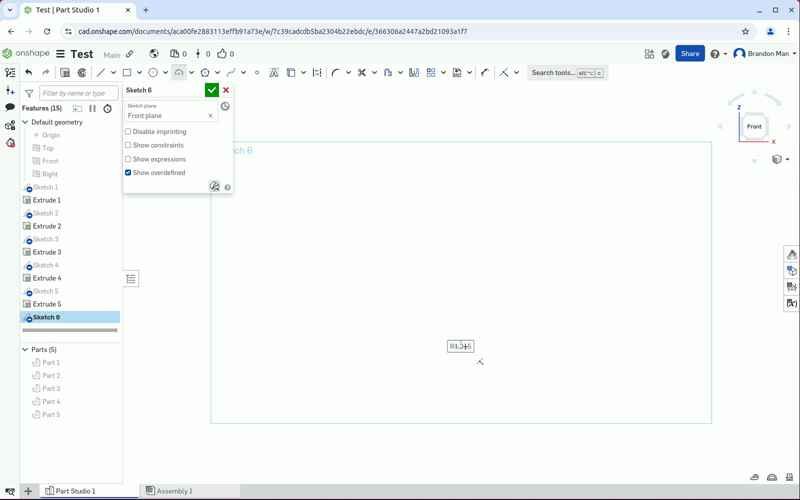
click(465, 346)
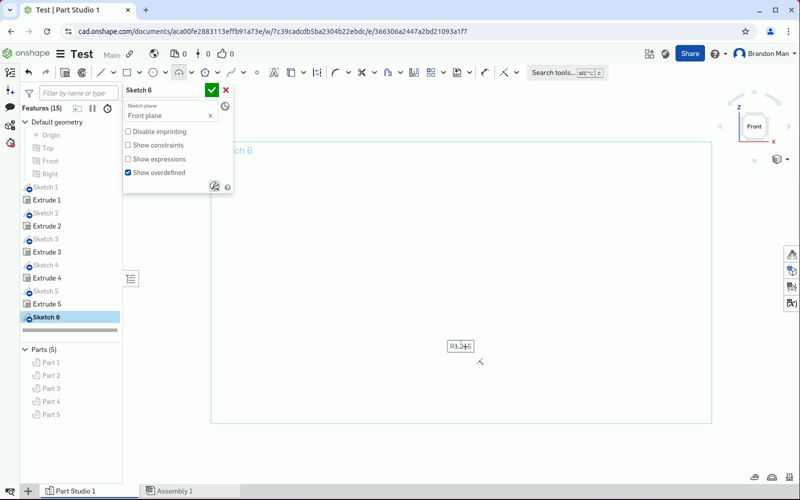
mouse_move(456, 346)
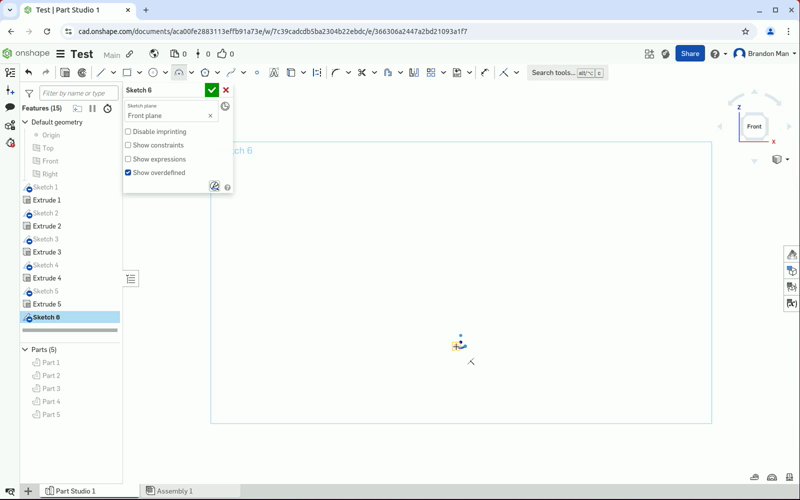
click(456, 346)
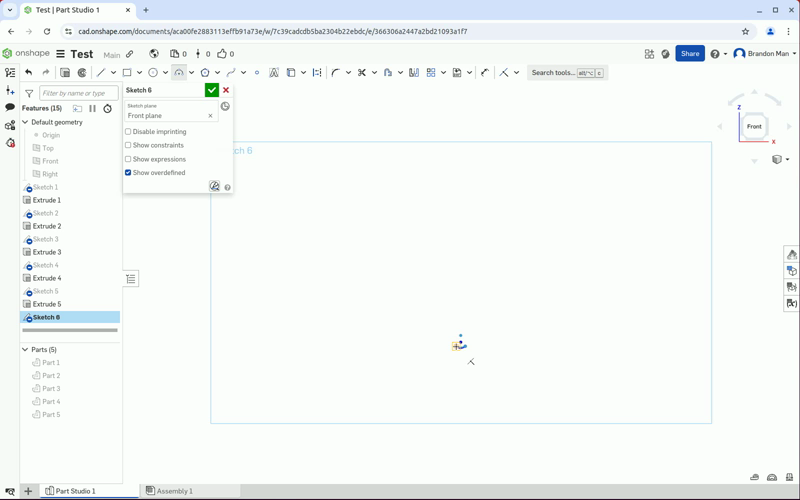
key_down(shift)
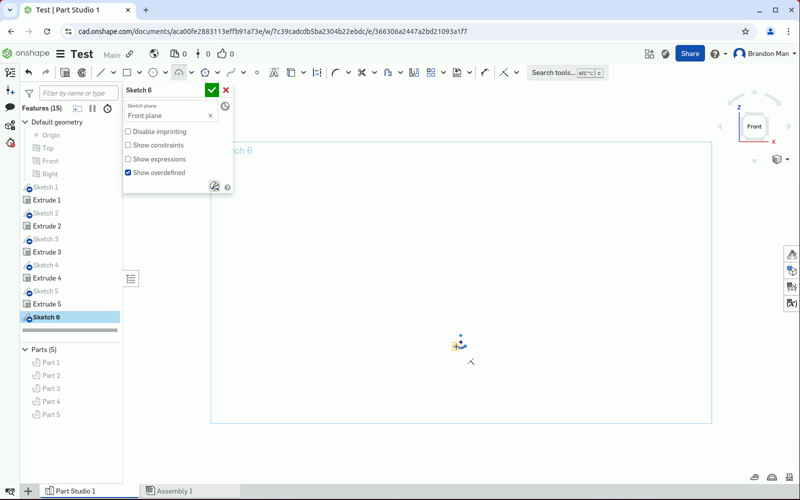
mouse_move(460, 346)
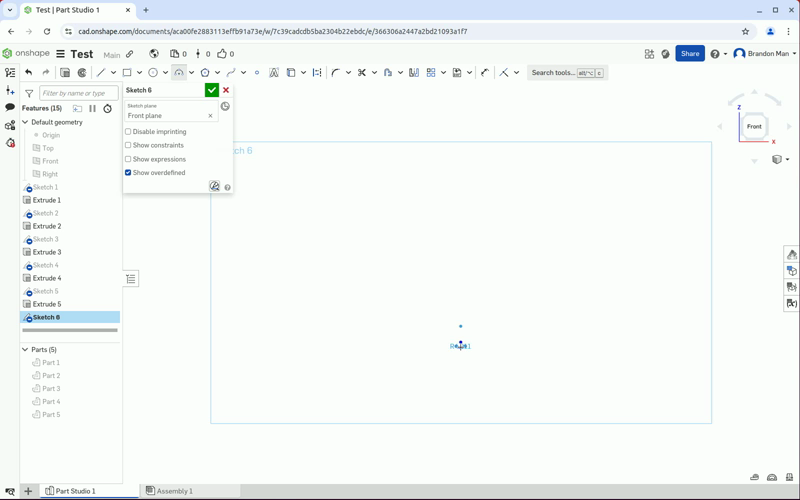
scroll(6)
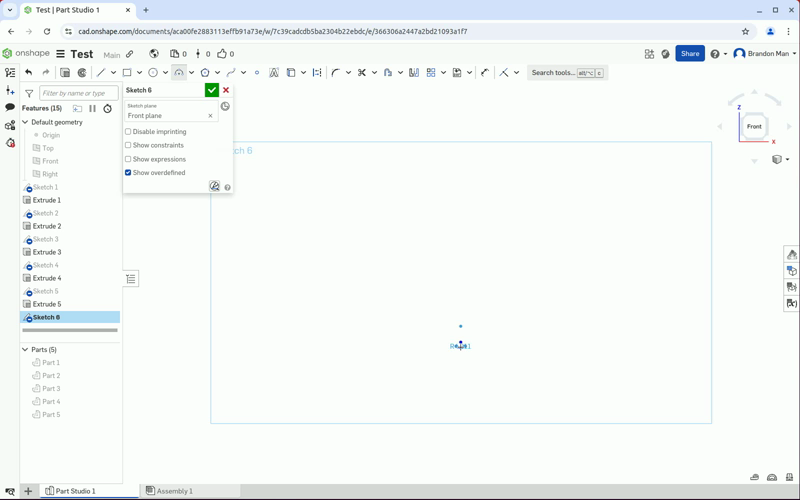
scroll(6)
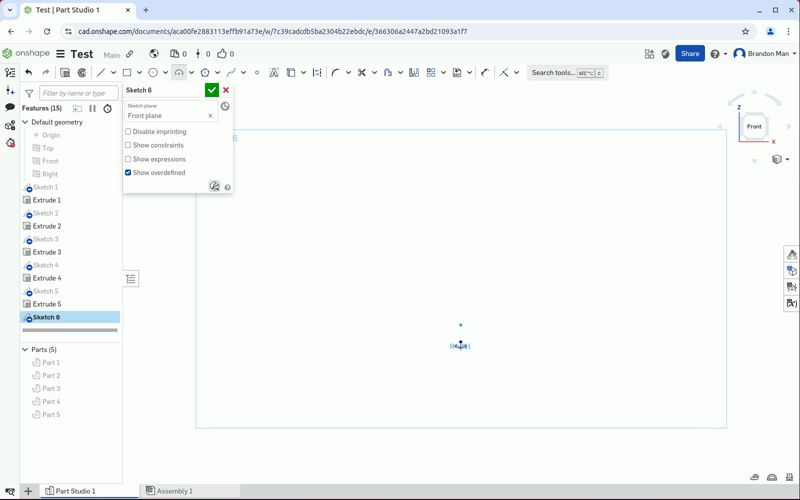
scroll(6)
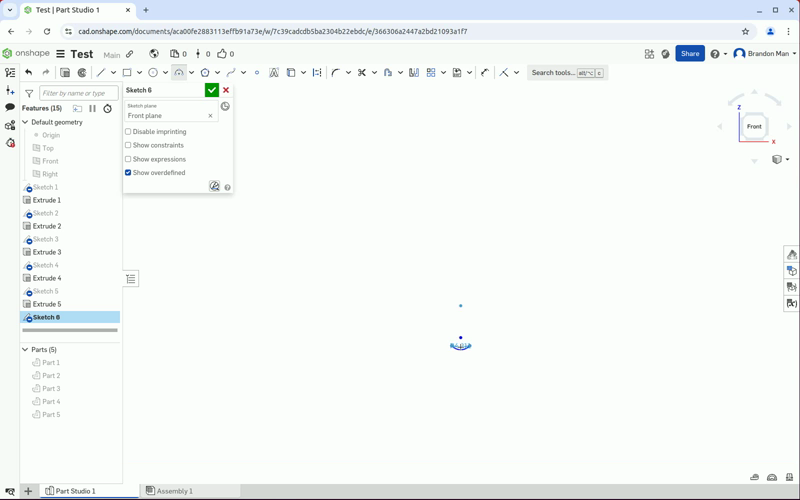
scroll(6)
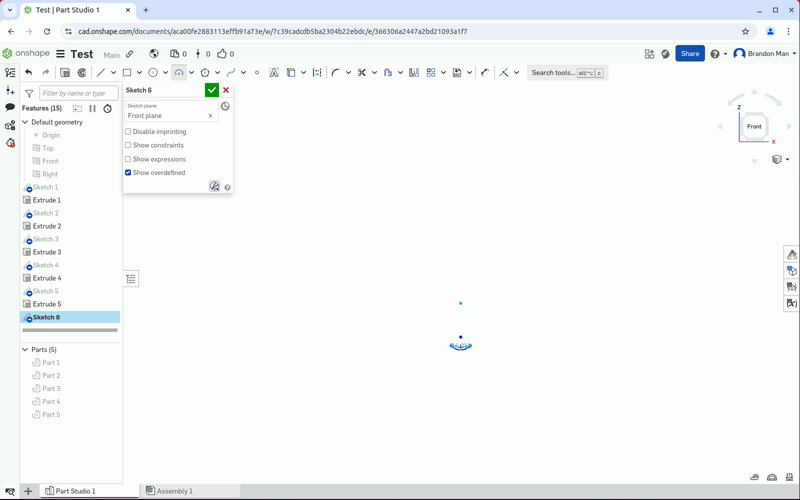
scroll(6)
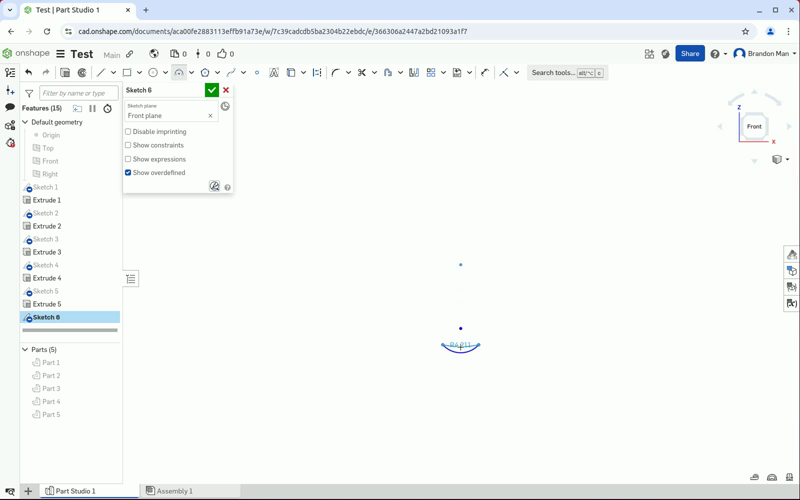
scroll(6)
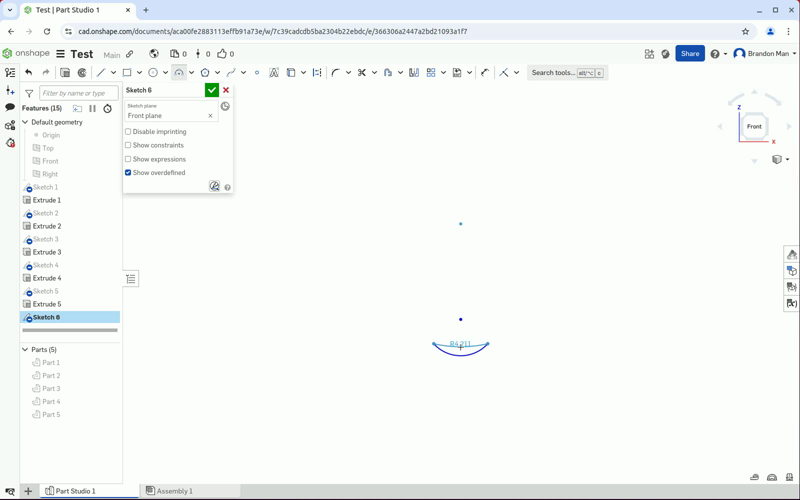
scroll(6)
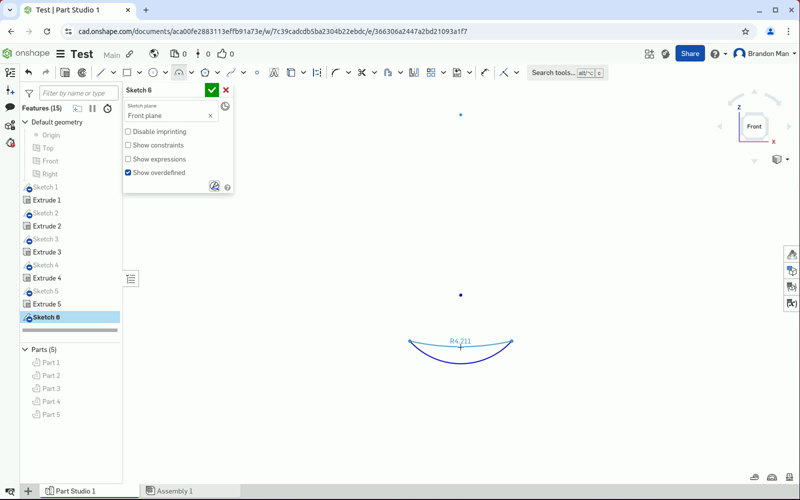
click(460, 346)
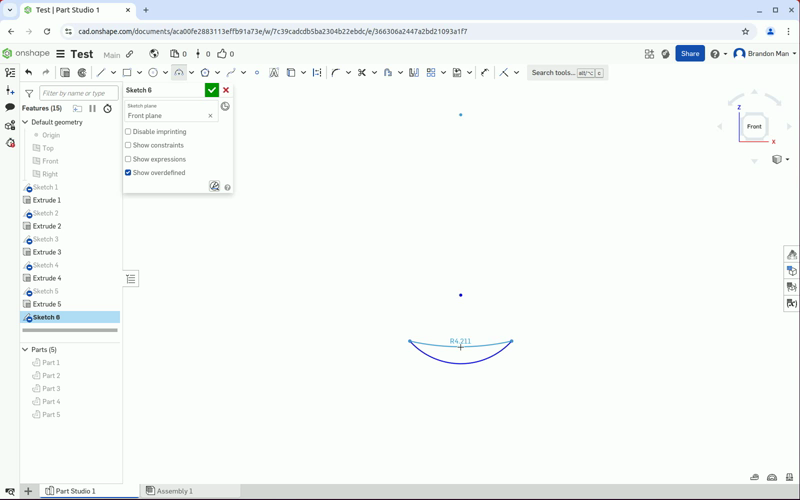
scroll(-6)
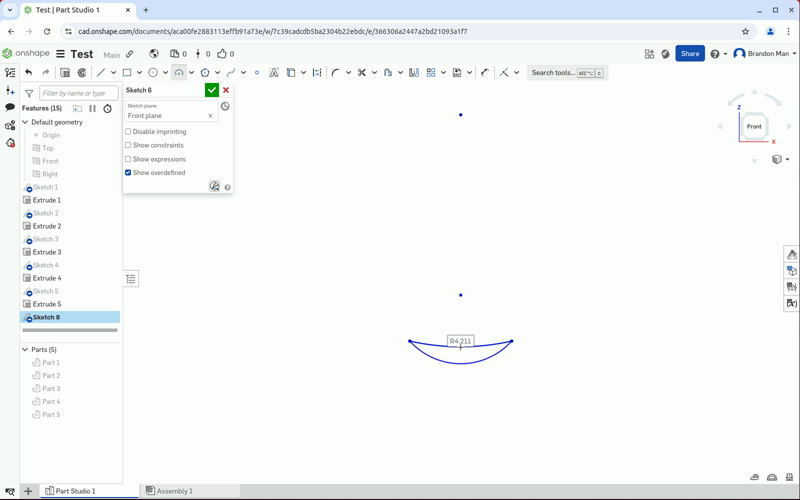
scroll(-6)
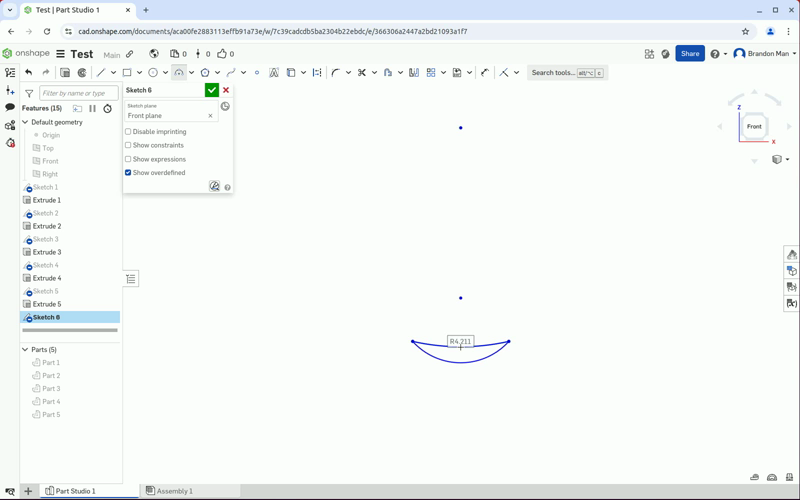
scroll(-6)
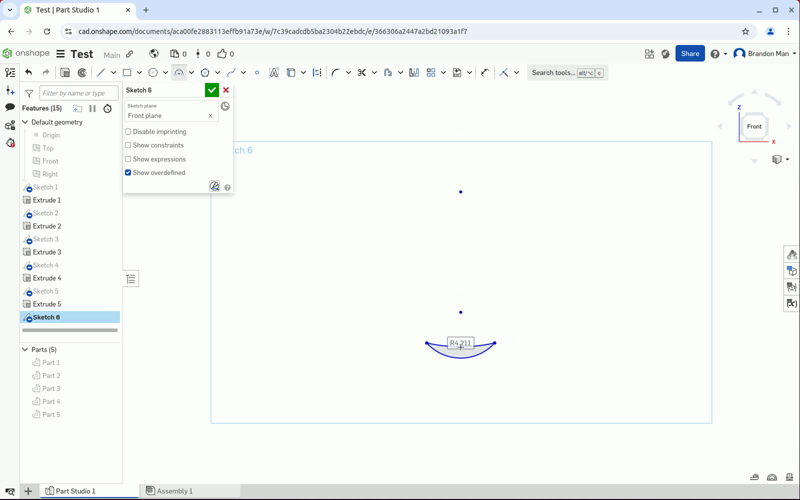
scroll(-6)
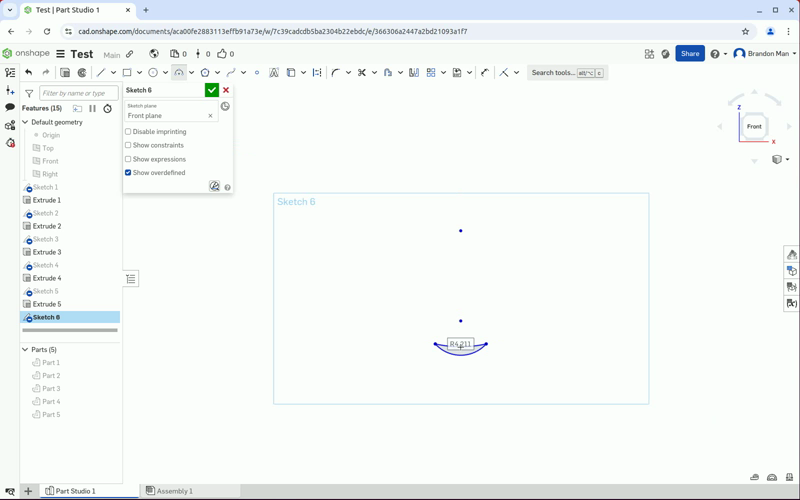
scroll(-6)
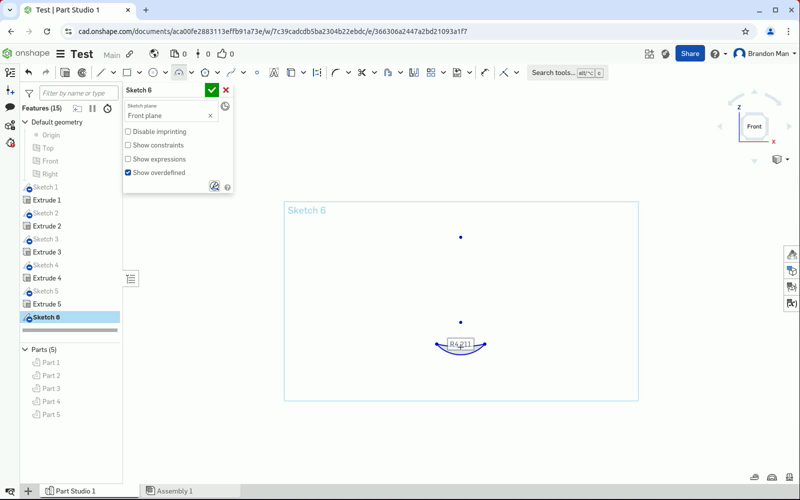
scroll(-6)
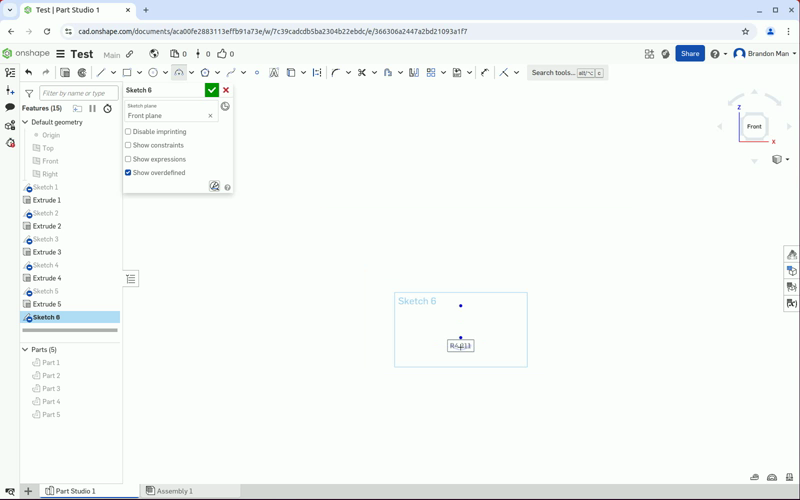
scroll(-6)
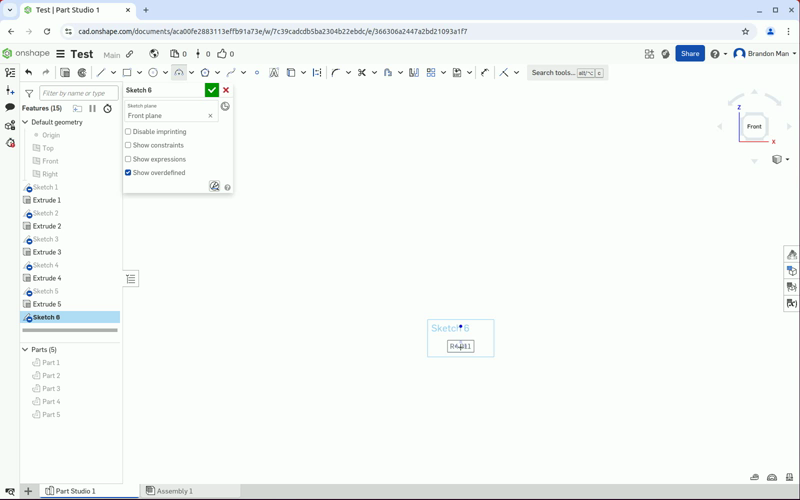
key_up(shift)
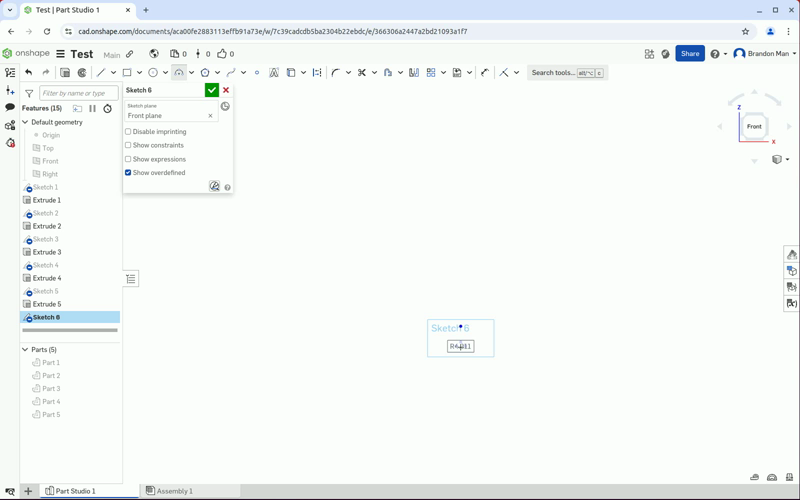
key(esc)
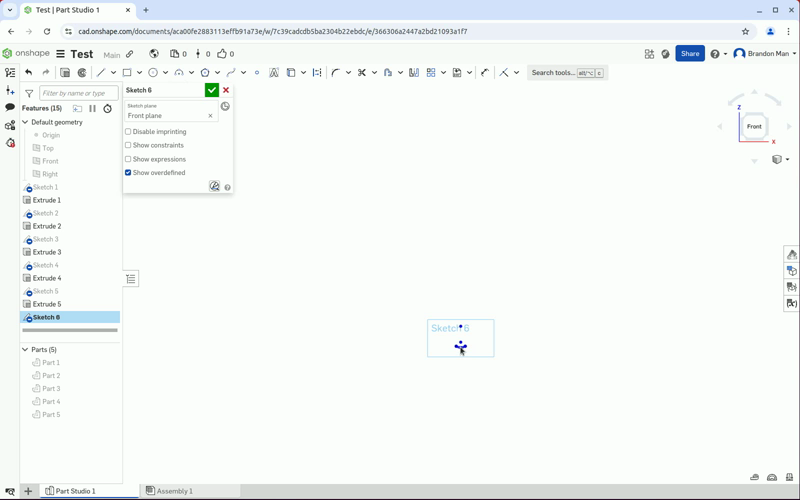
mouse_move(463, 347)
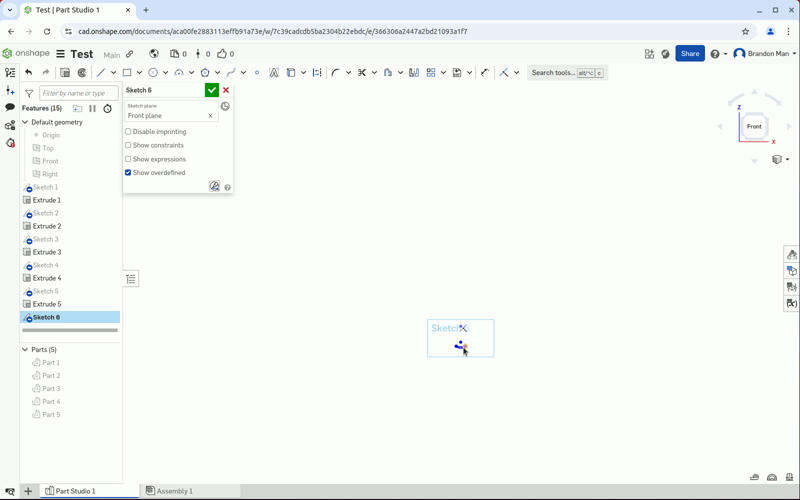
scroll(6)
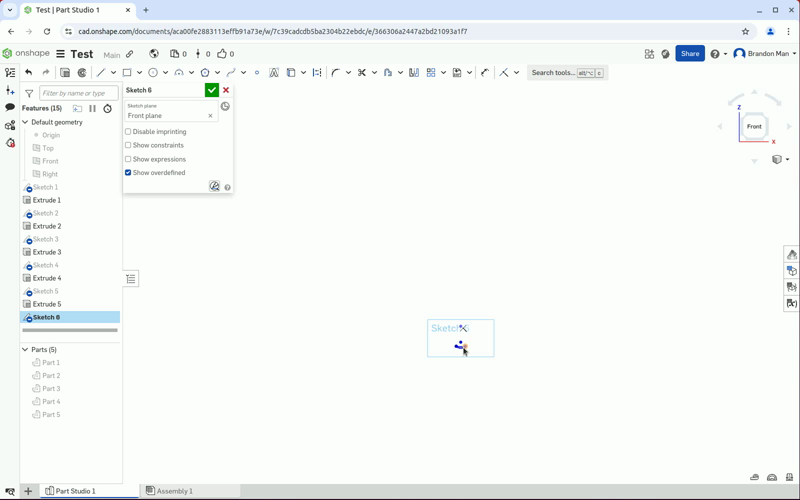
scroll(6)
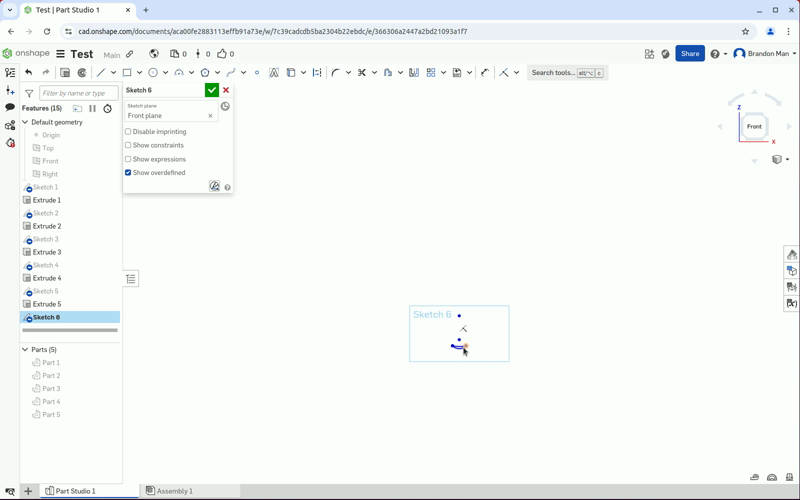
scroll(6)
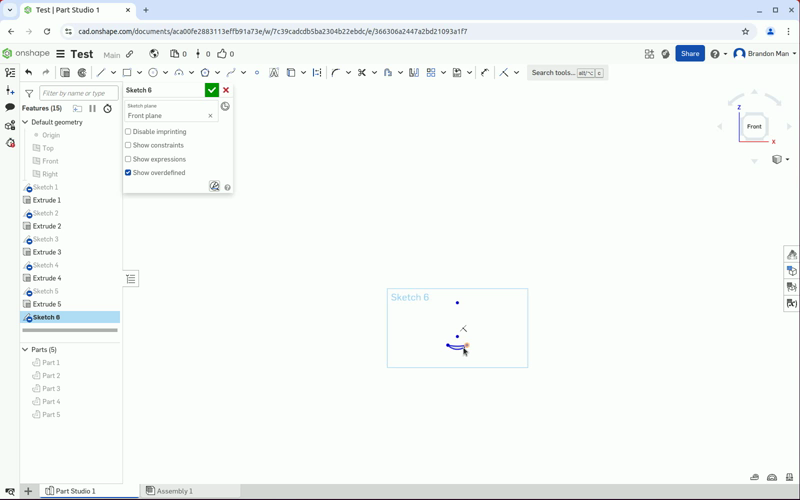
scroll(6)
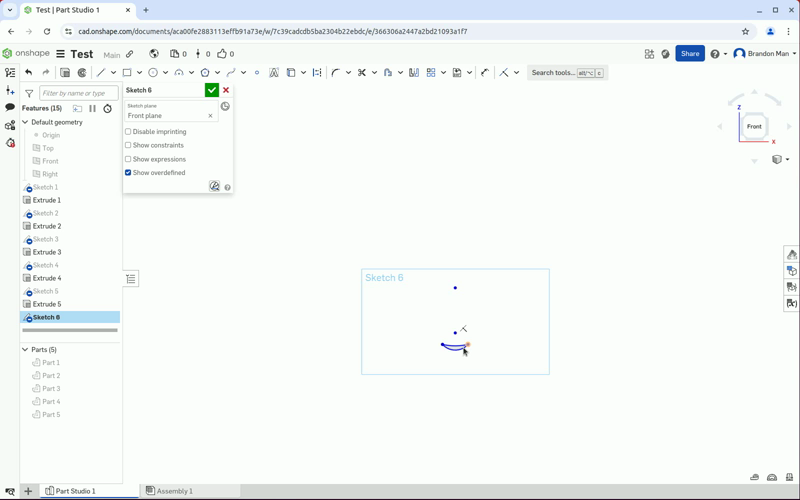
scroll(6)
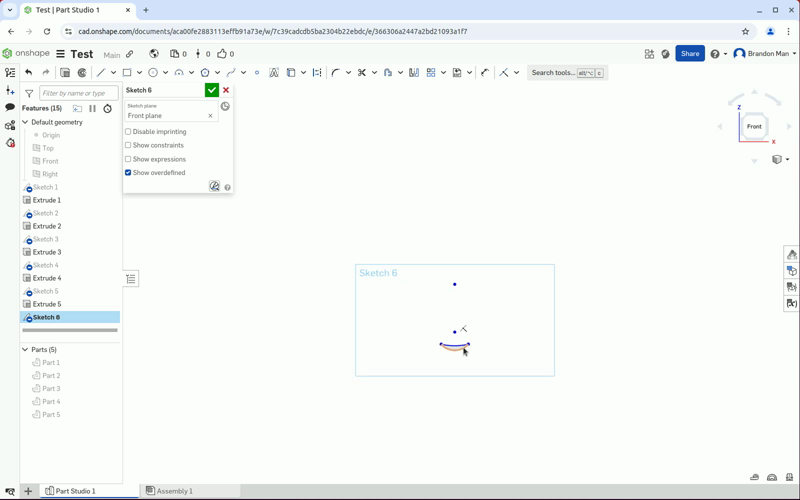
scroll(6)
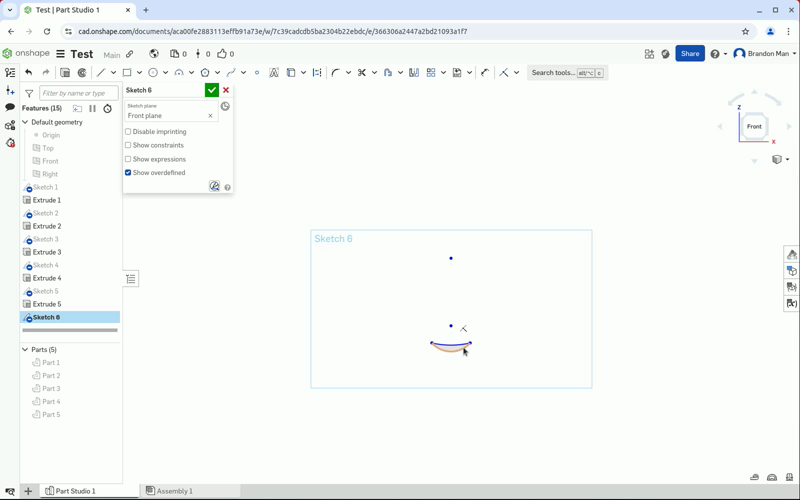
scroll(6)
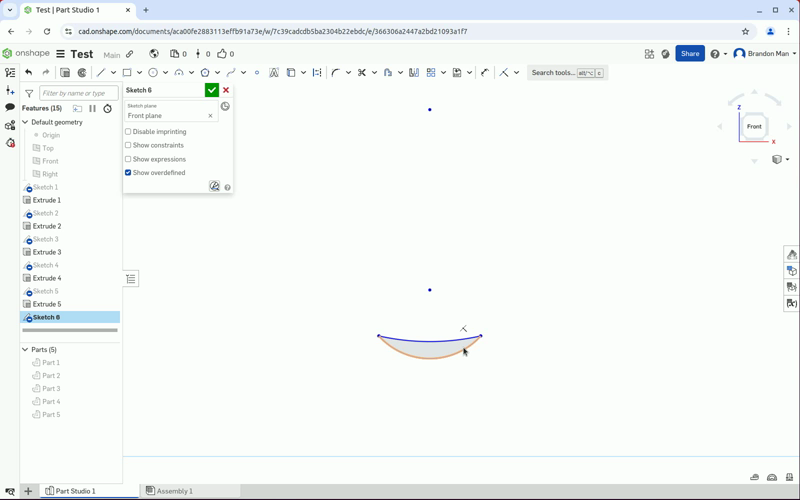
click(463, 347)
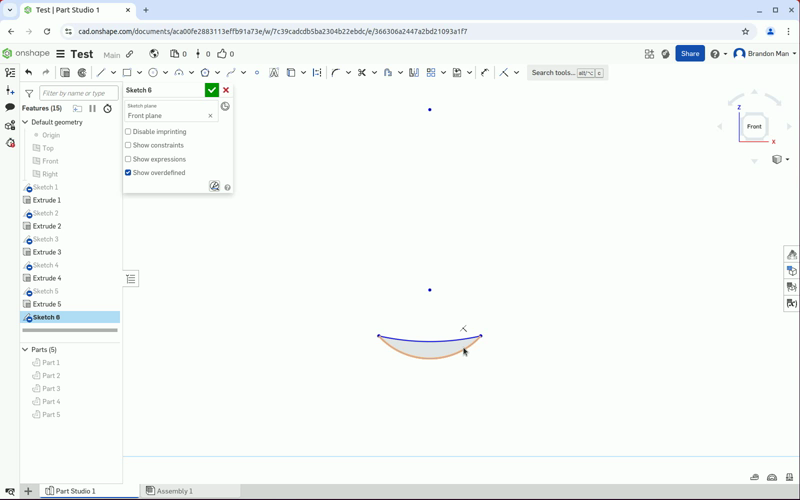
scroll(-6)
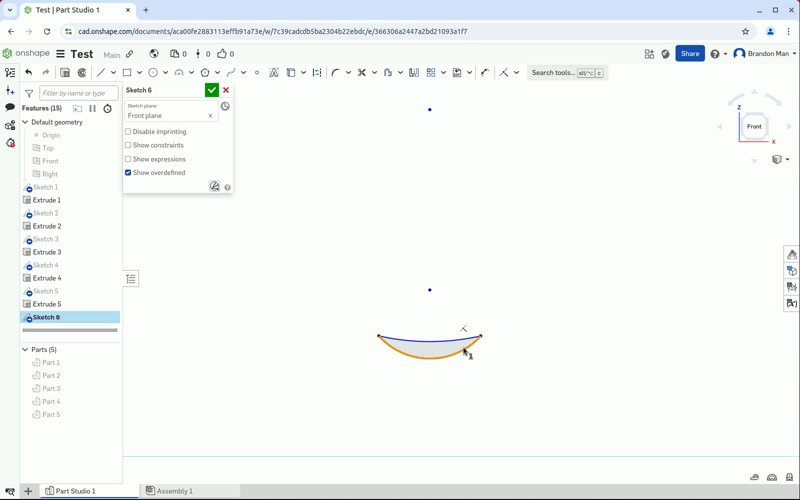
scroll(-6)
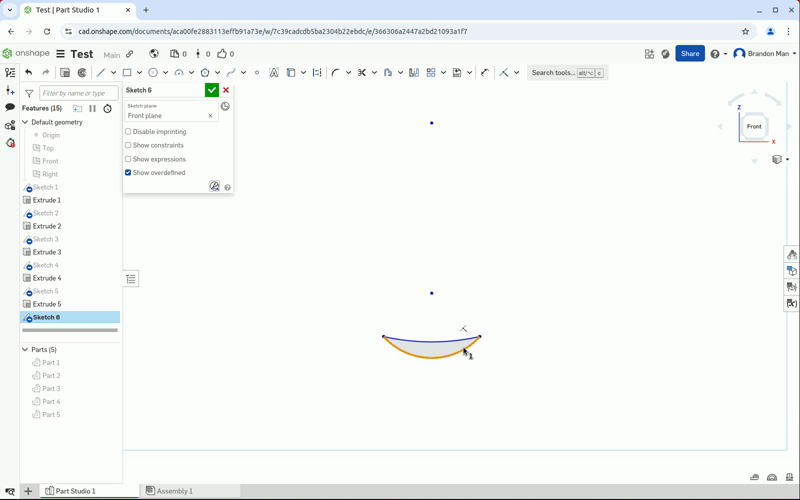
scroll(-6)
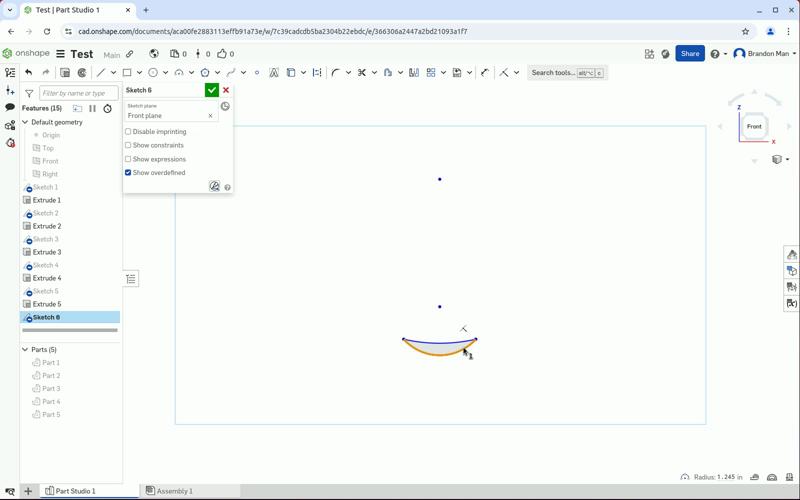
scroll(-6)
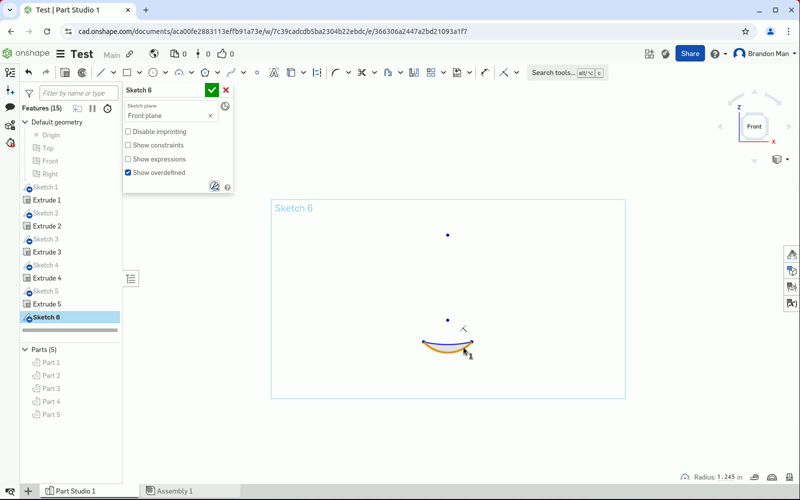
scroll(-6)
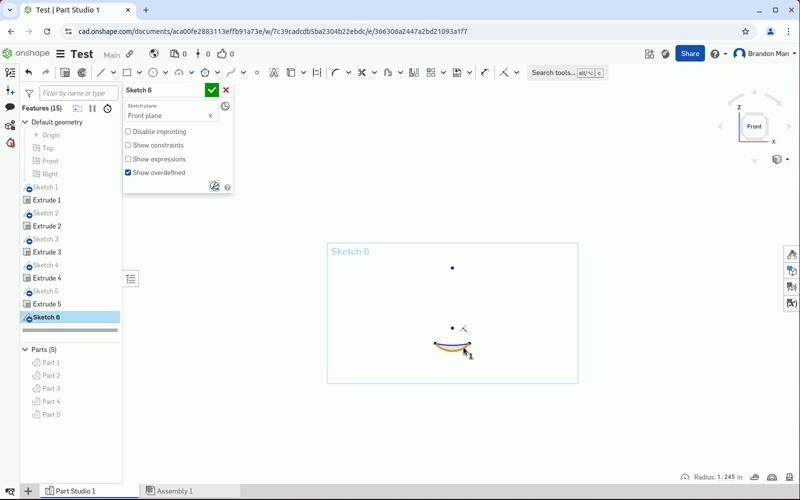
scroll(-6)
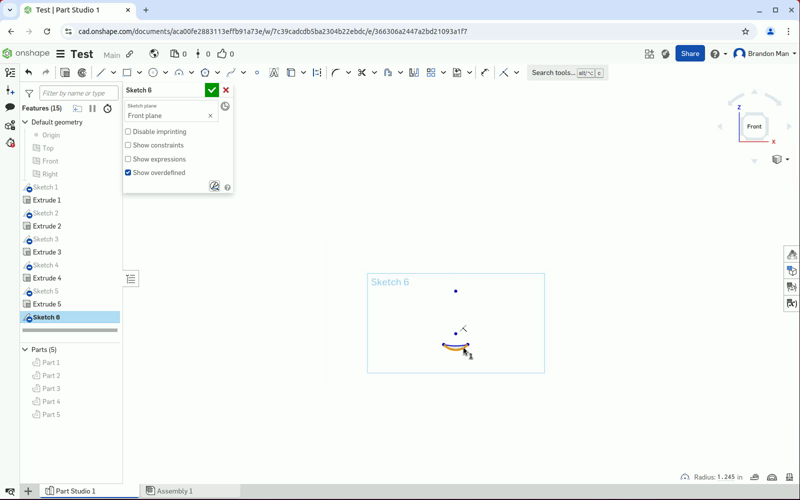
scroll(-6)
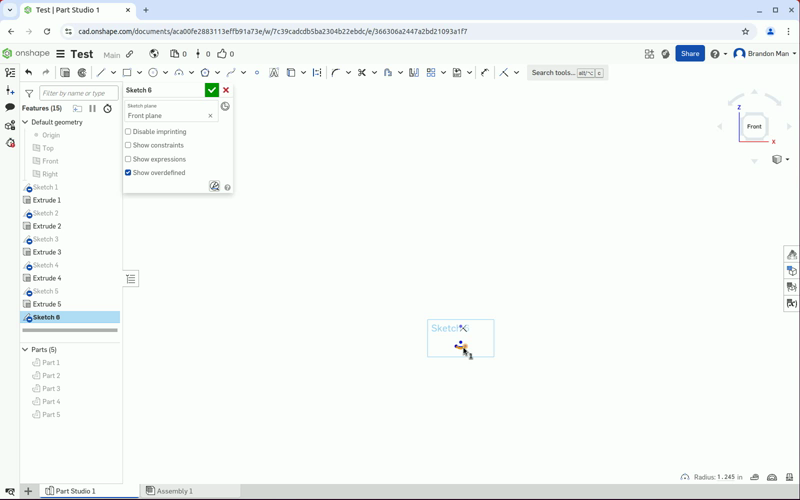
mouse_move(73, 352)
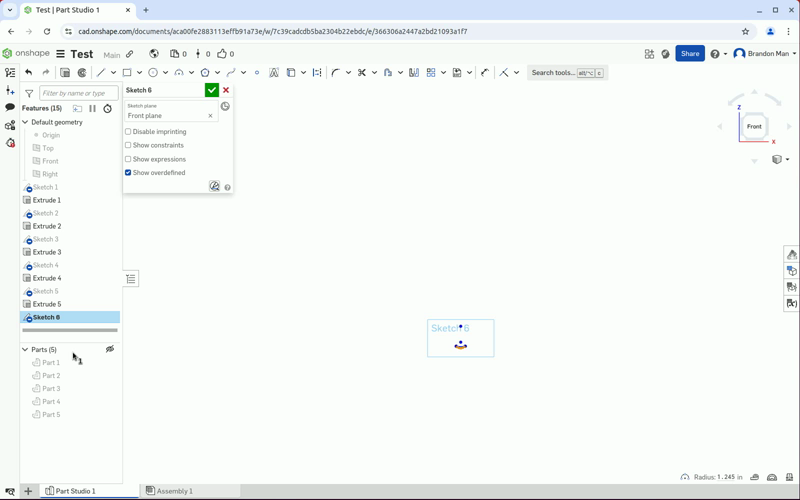
key(shift+y)
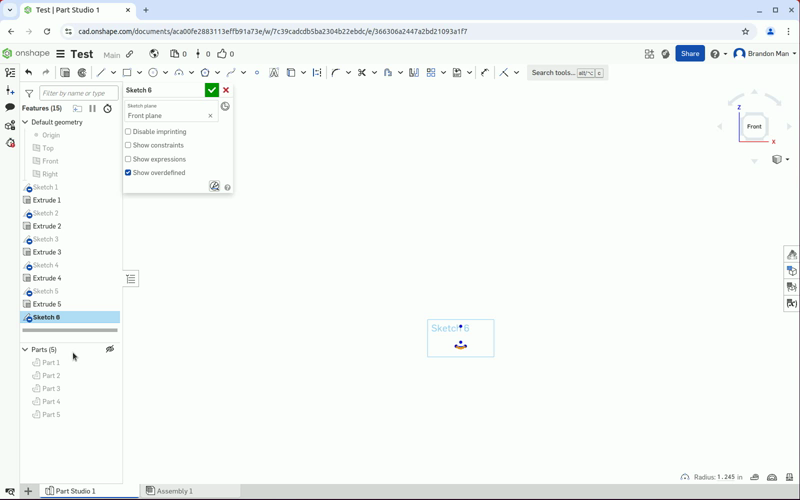
key(shift+e)
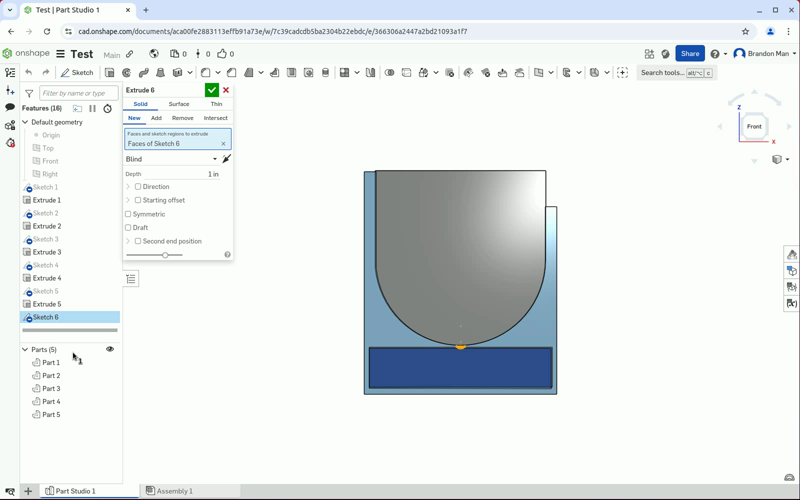
mouse_move(143, 106)
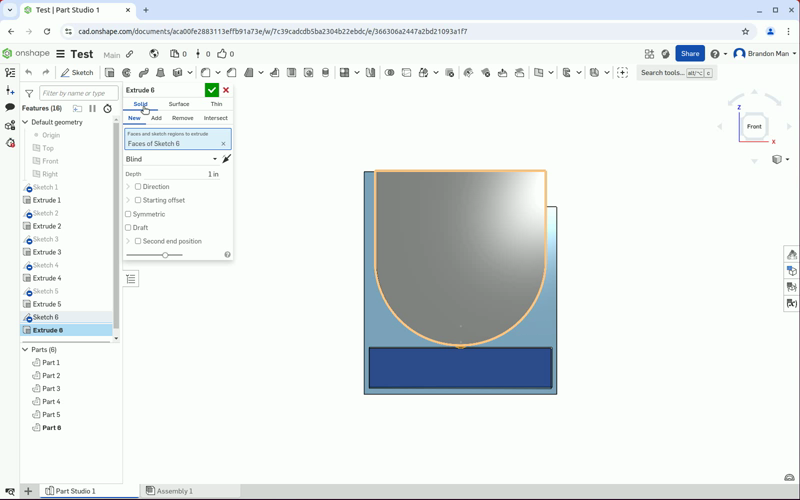
click(143, 106)
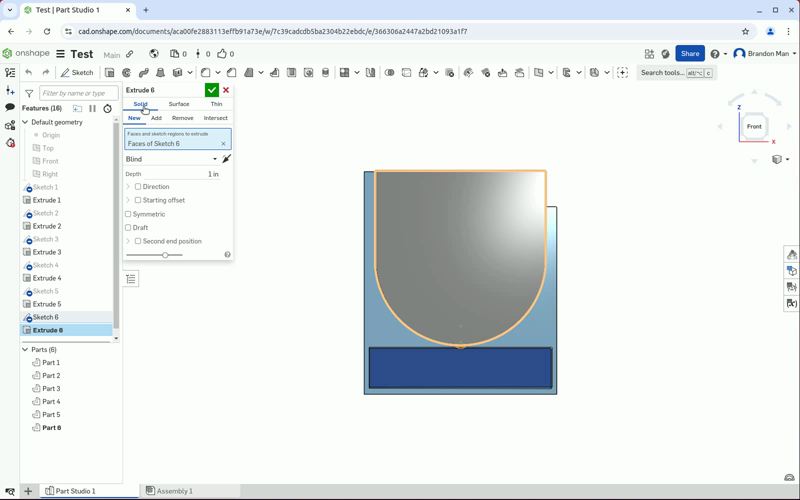
mouse_move(186, 120)
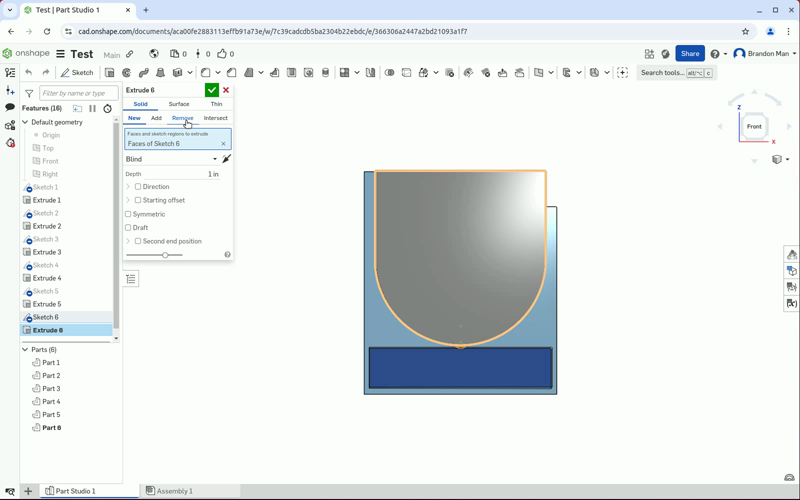
click(186, 120)
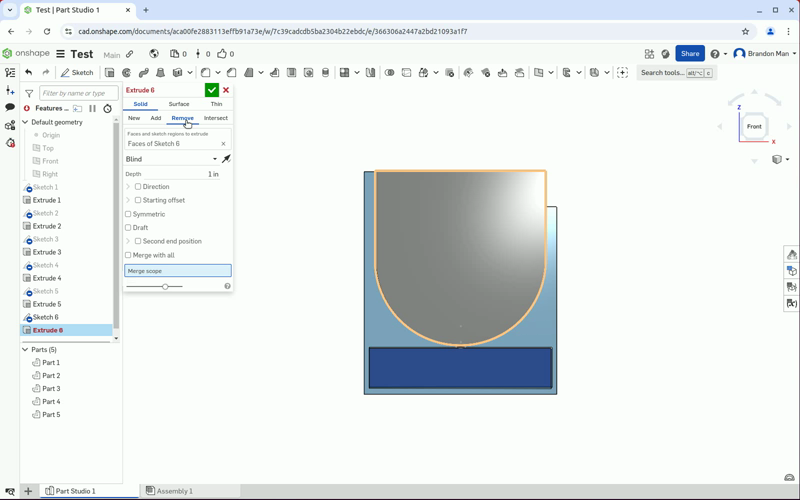
key(tab, 4)
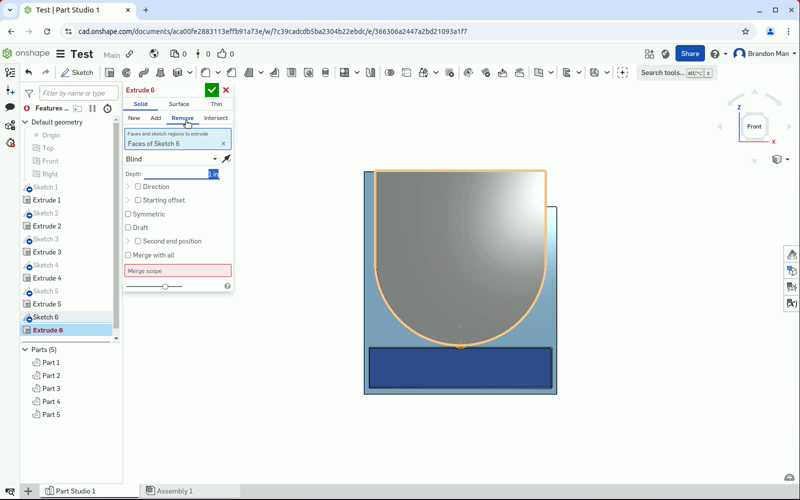
text(-24.552)
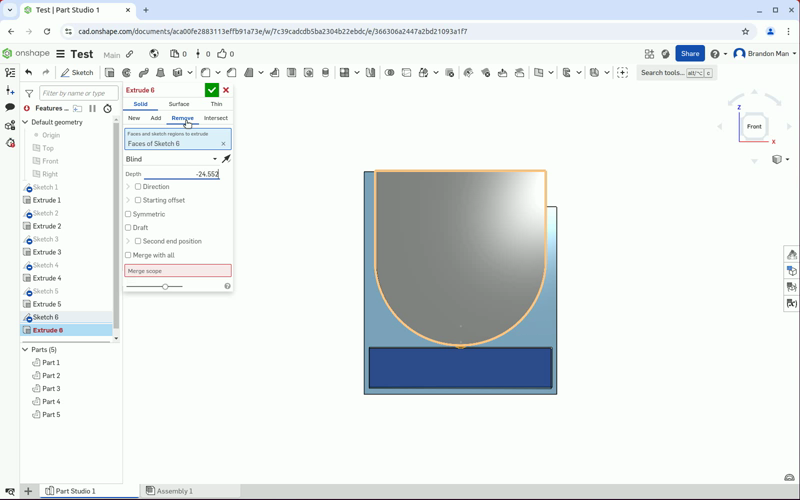
key(tab, 3)
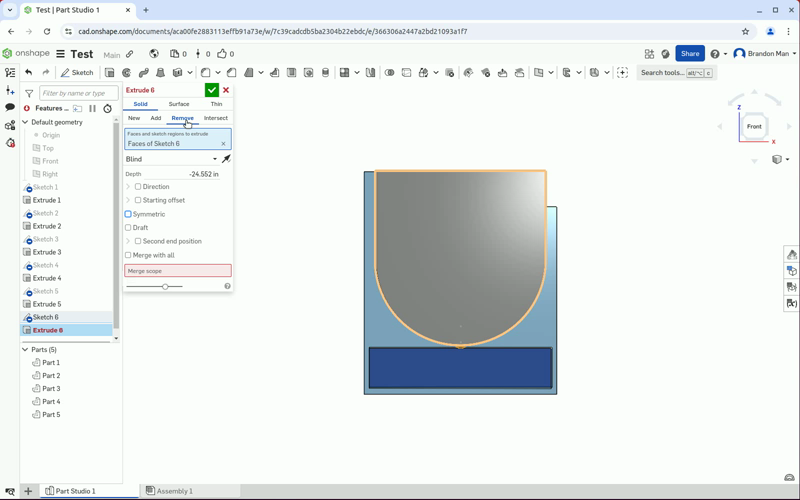
key(space)
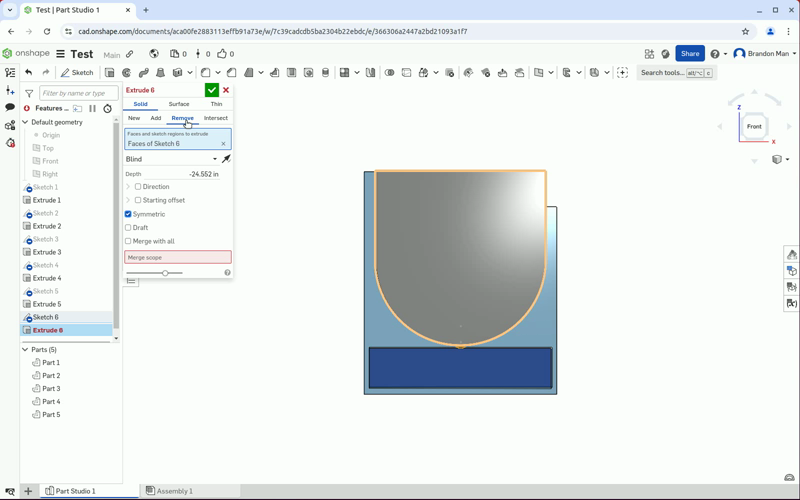
key(tab, 2)
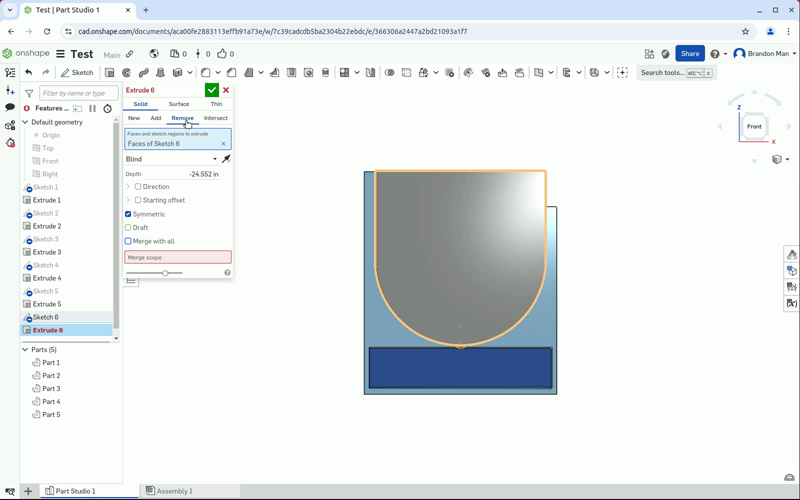
key(space)
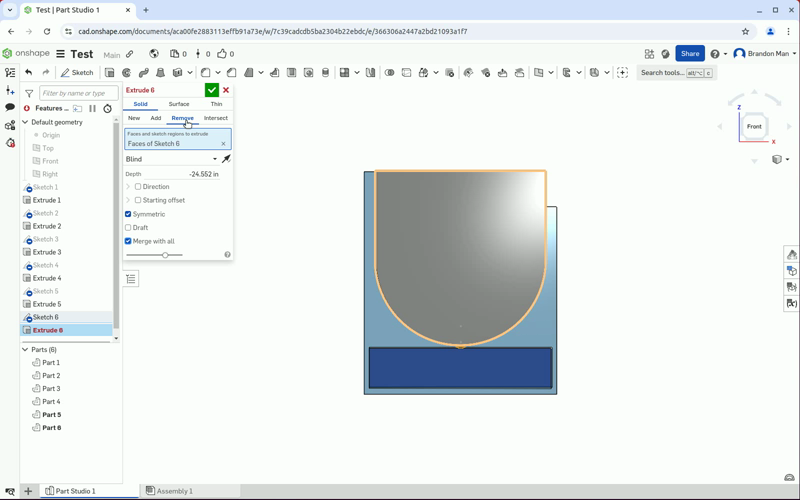
key(enter)
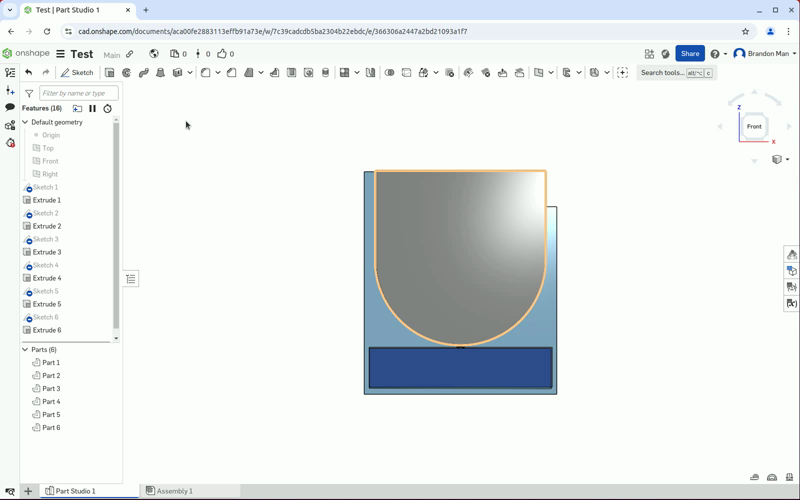
key(shift+h)
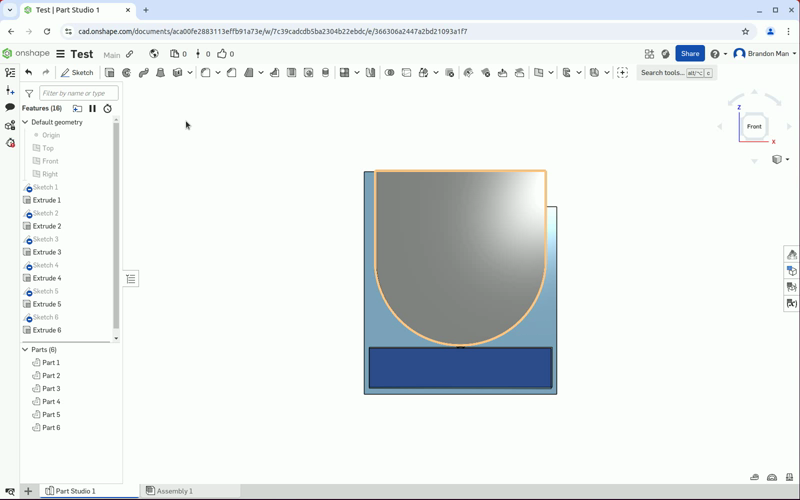
key(shift+h)
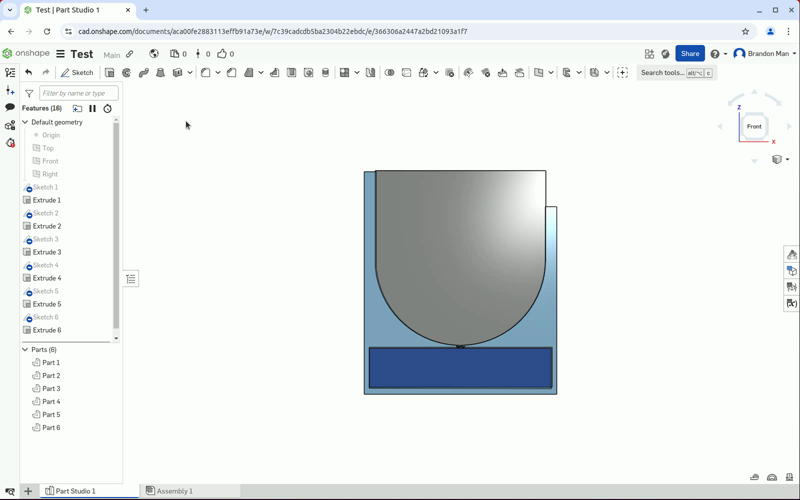
mouse_move(69, 189)
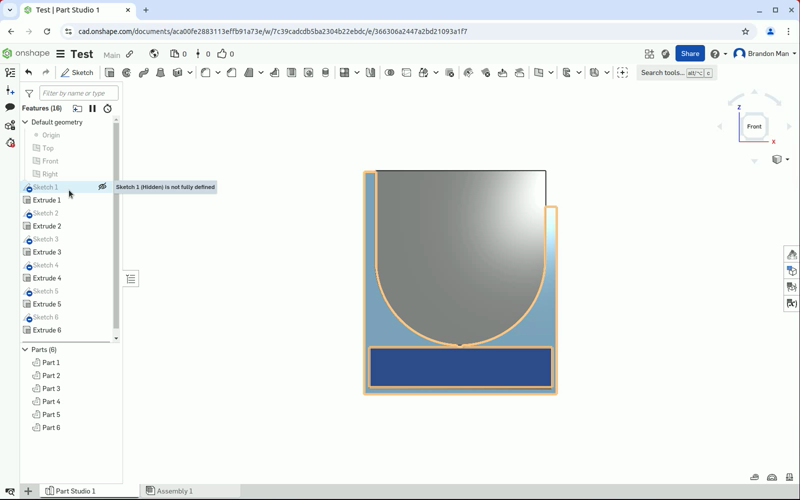
click(69, 189)
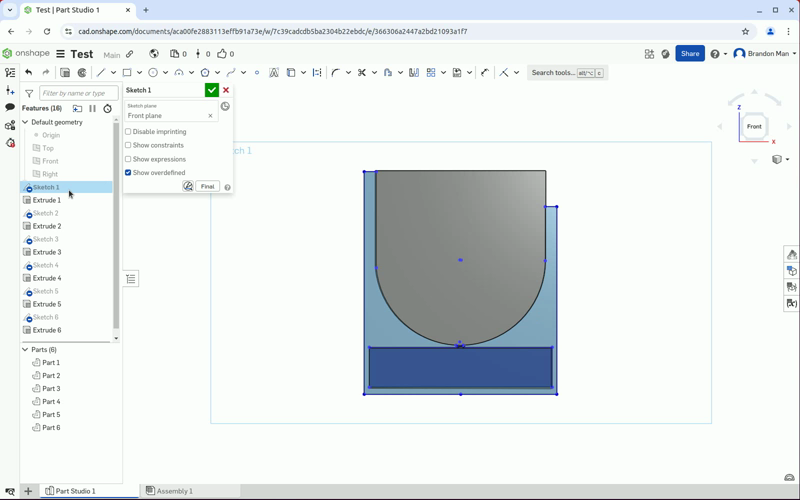
mouse_move(229, 92)
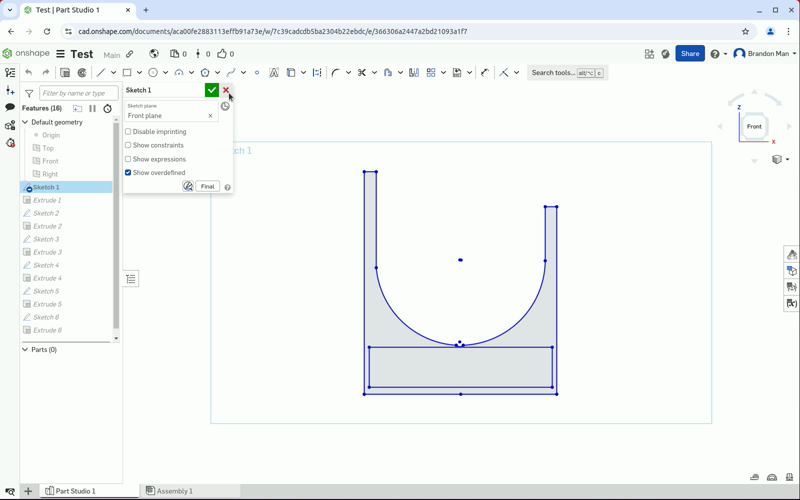
click(229, 92)
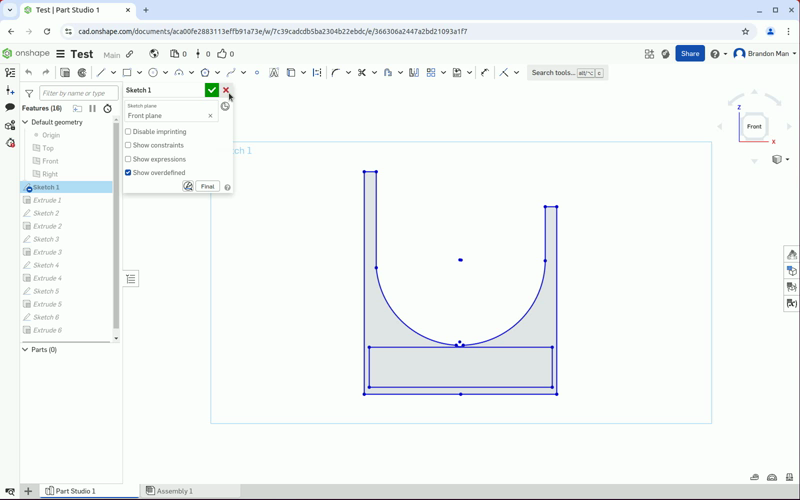
key(shift+s)
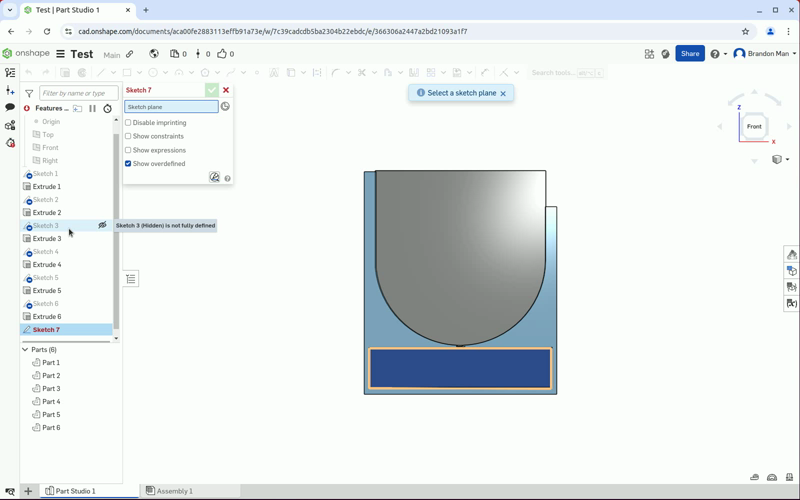
scroll(3)
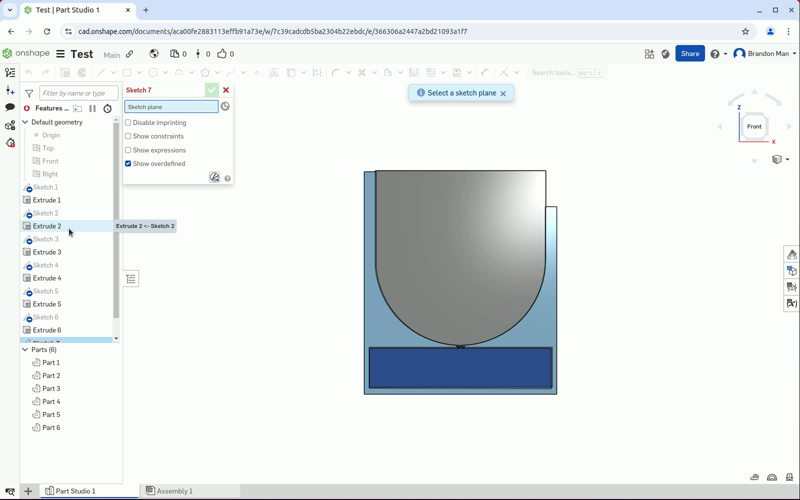
mouse_move(69, 163)
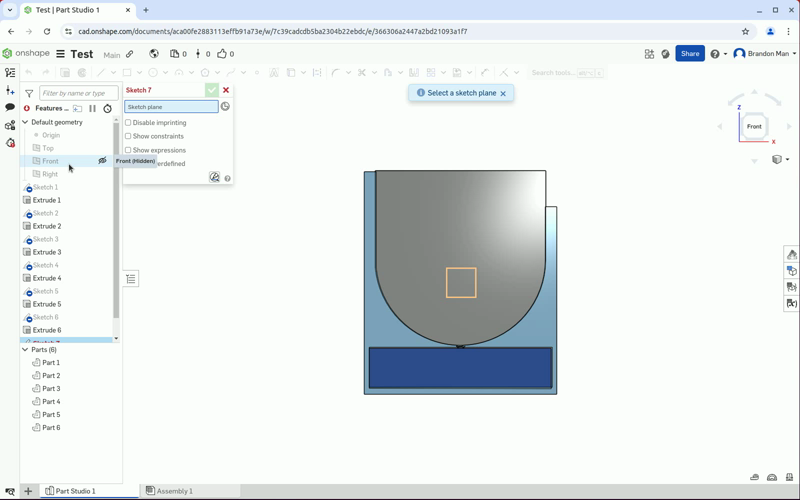
click(69, 163)
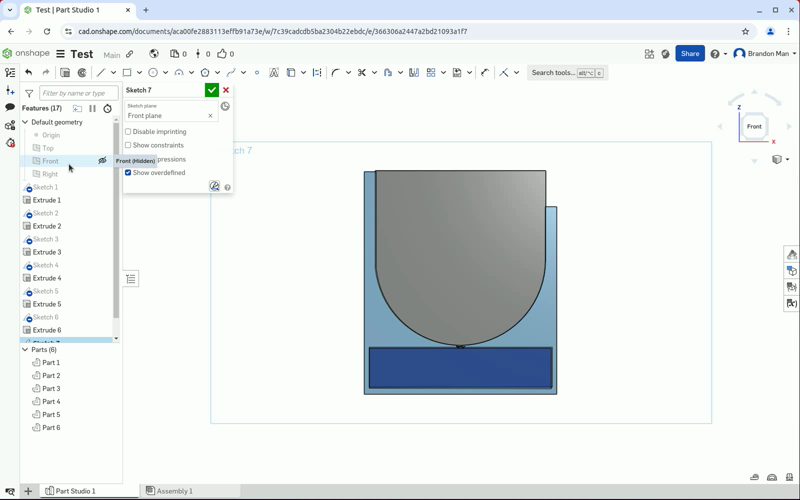
mouse_move(73, 352)
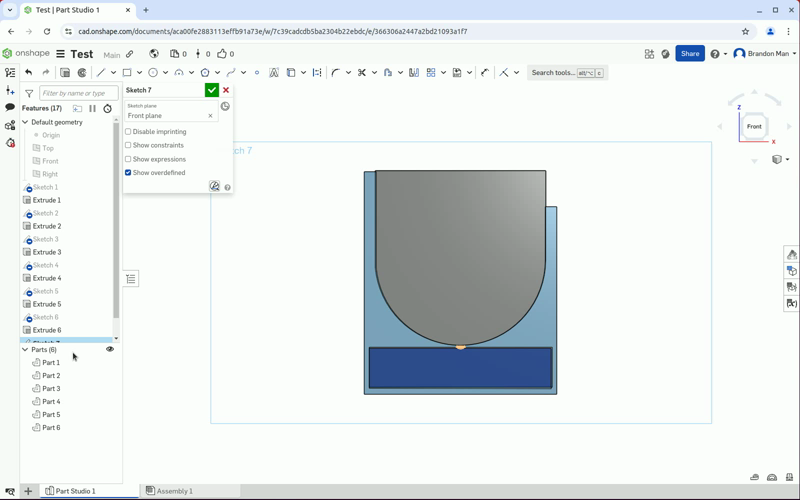
key(y)
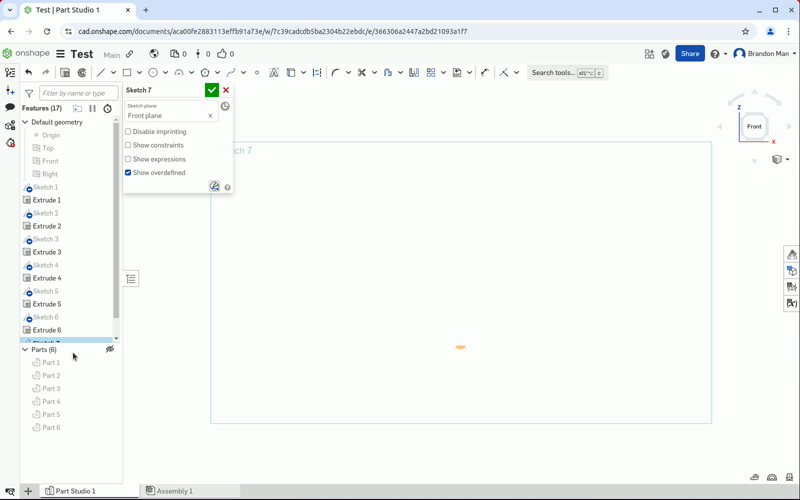
key(l)
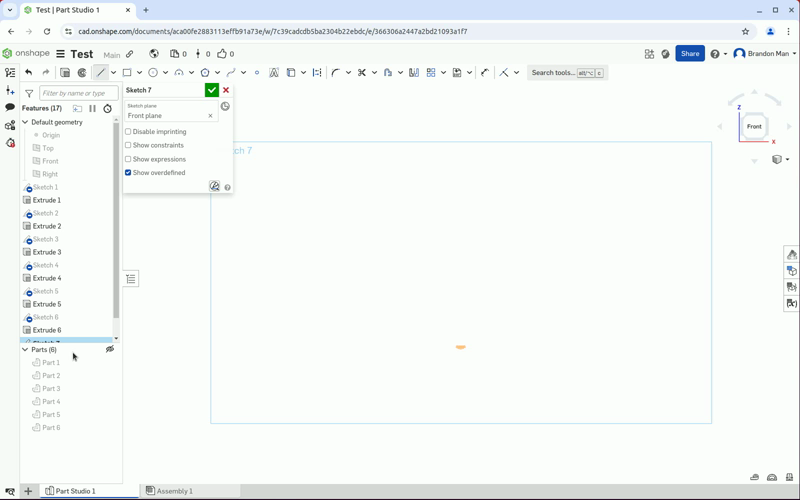
key_down(shift)
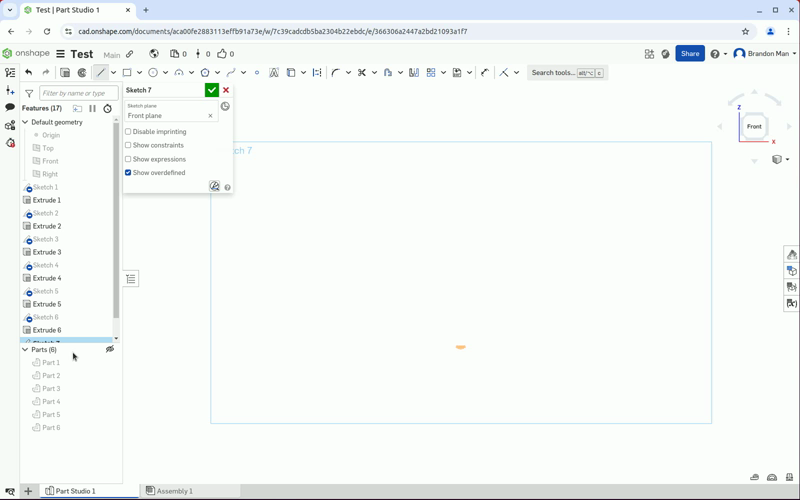
mouse_move(369, 388)
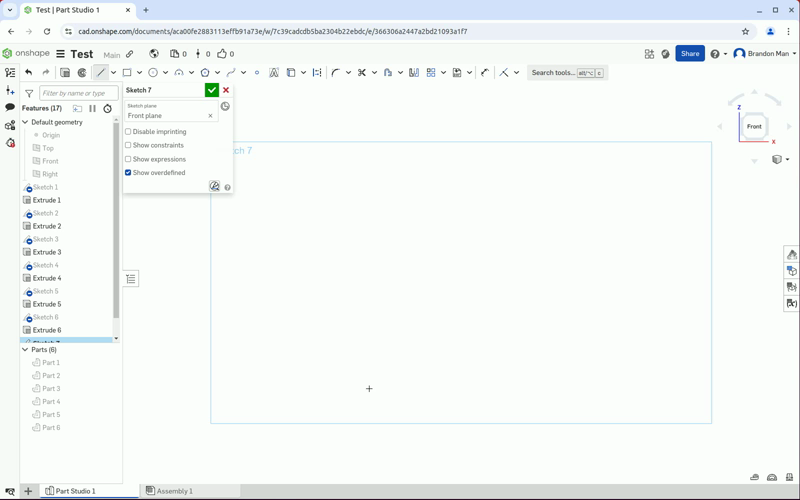
click(369, 388)
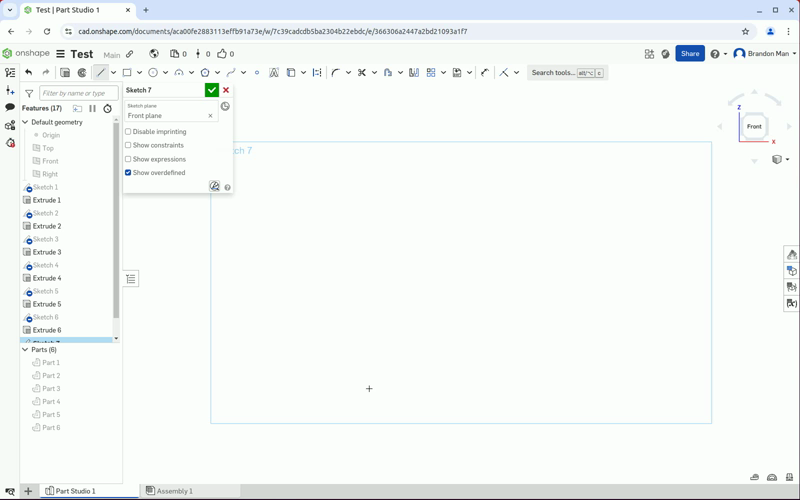
key_up(shift)
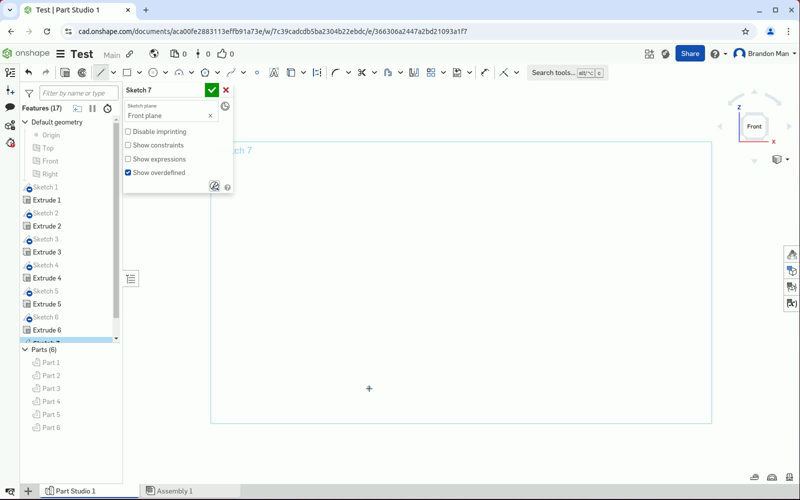
key_down(shift)
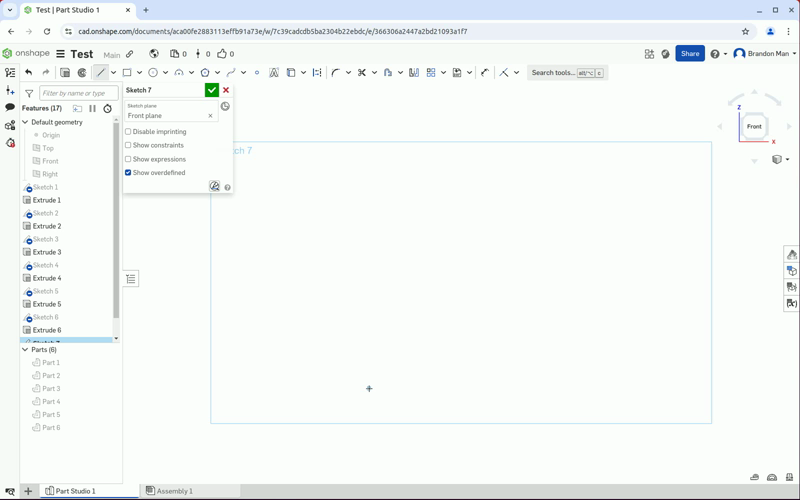
mouse_move(551, 388)
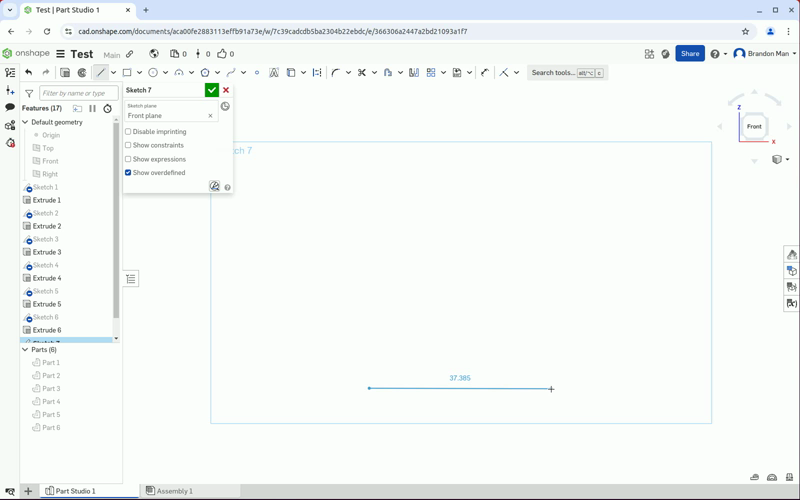
click(551, 388)
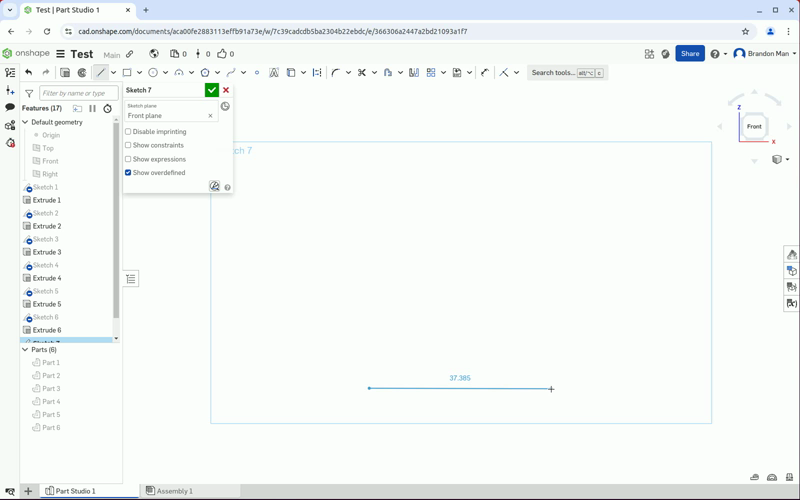
key_up(shift)
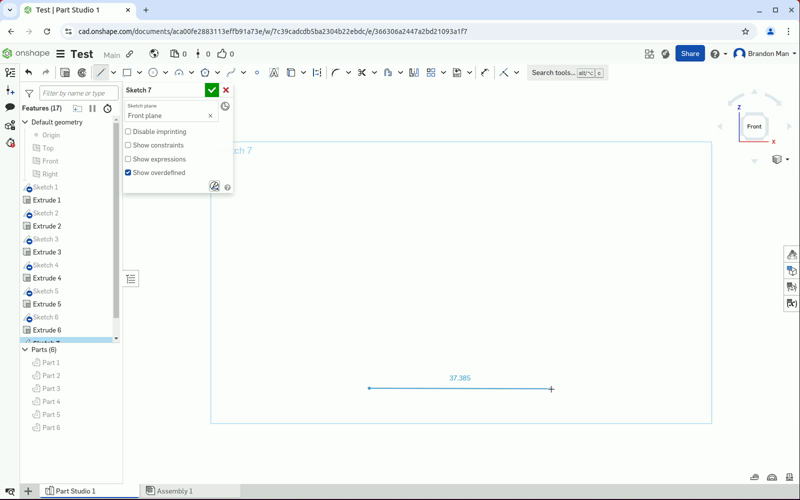
key_down(shift)
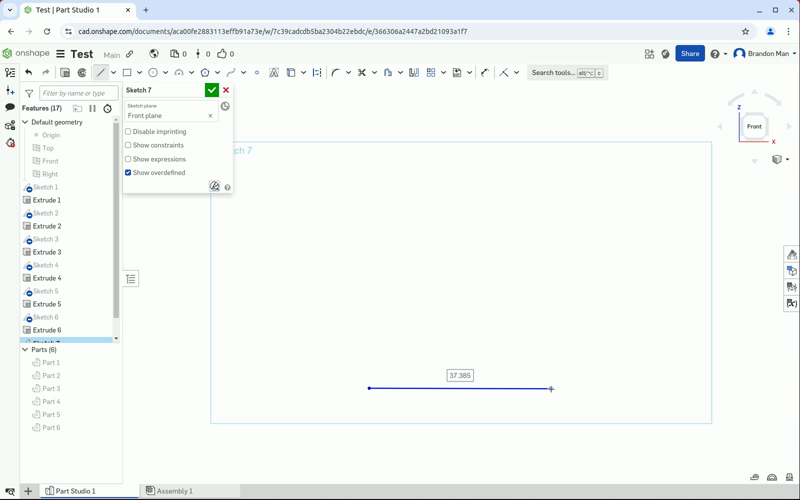
mouse_move(581, 388)
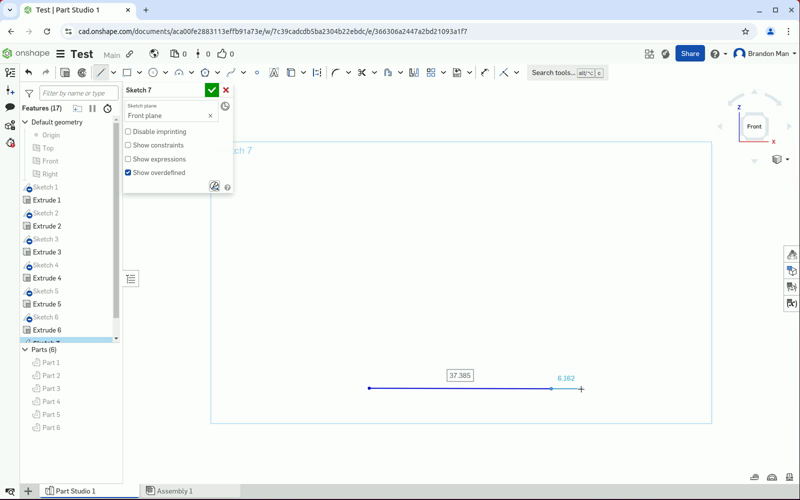
mouse_move(551, 348)
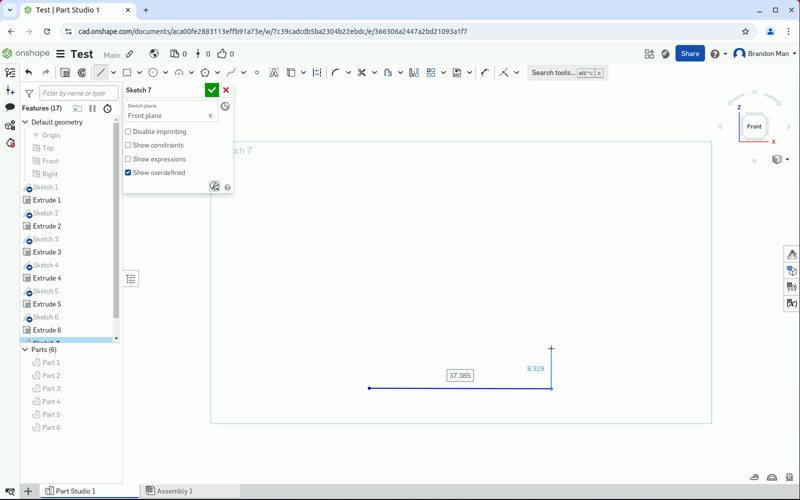
click(551, 348)
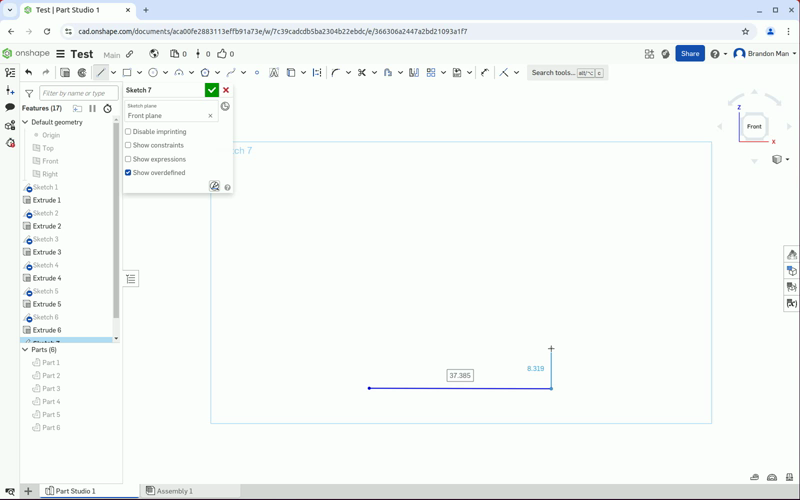
key_up(shift)
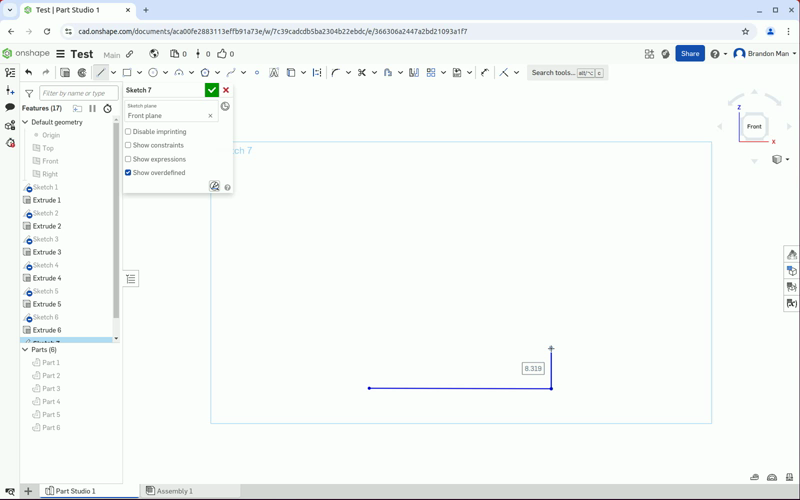
key_down(shift)
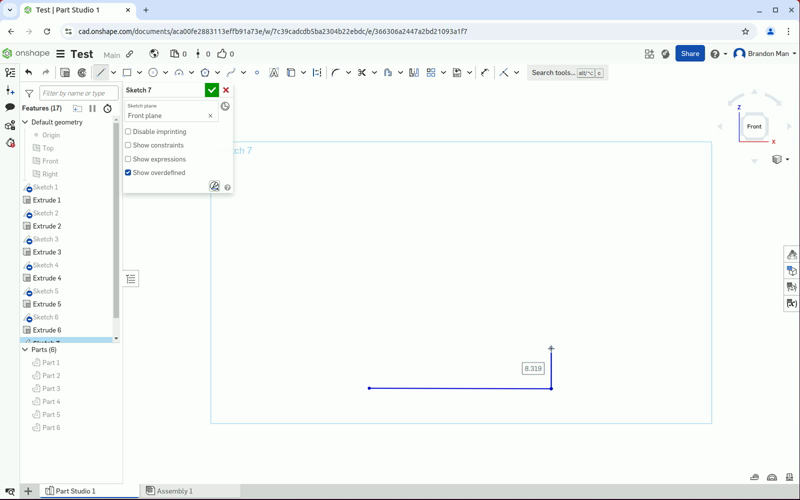
mouse_move(369, 348)
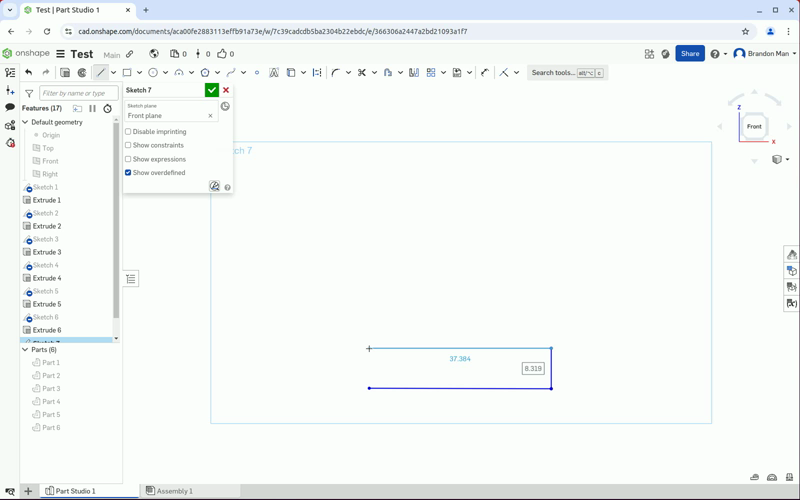
click(369, 348)
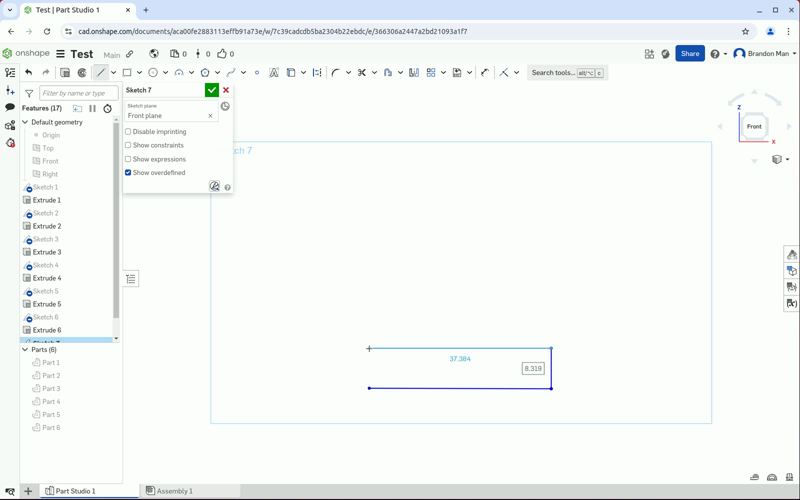
key_up(shift)
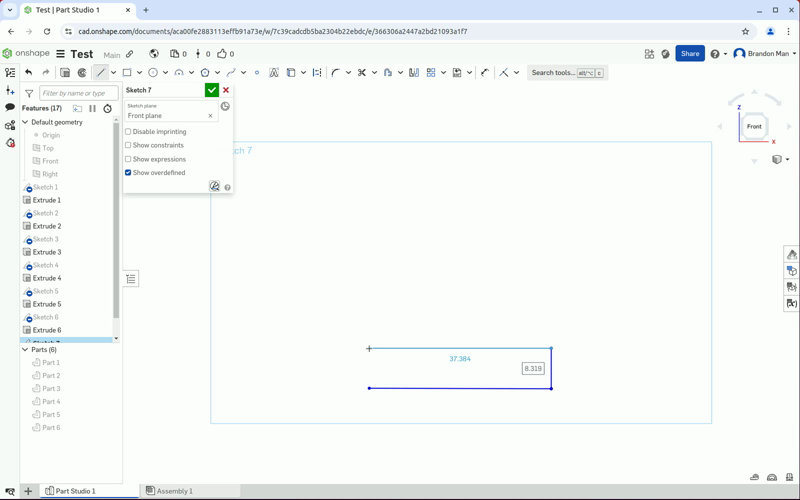
mouse_move(399, 348)
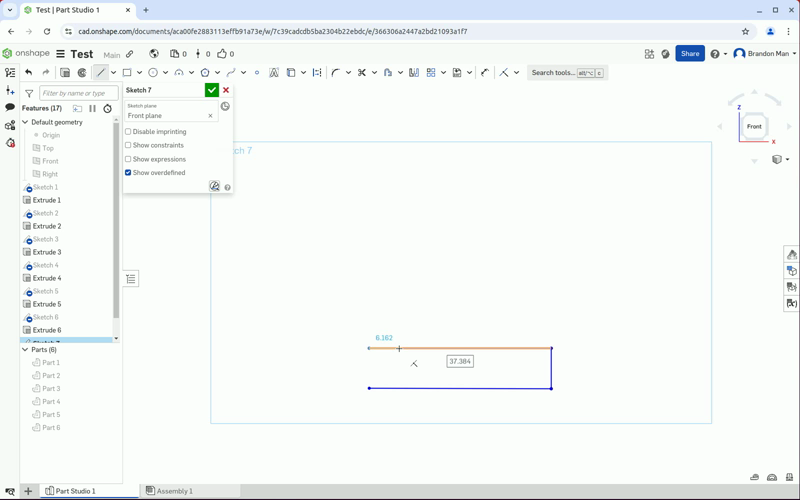
key_down(shift)
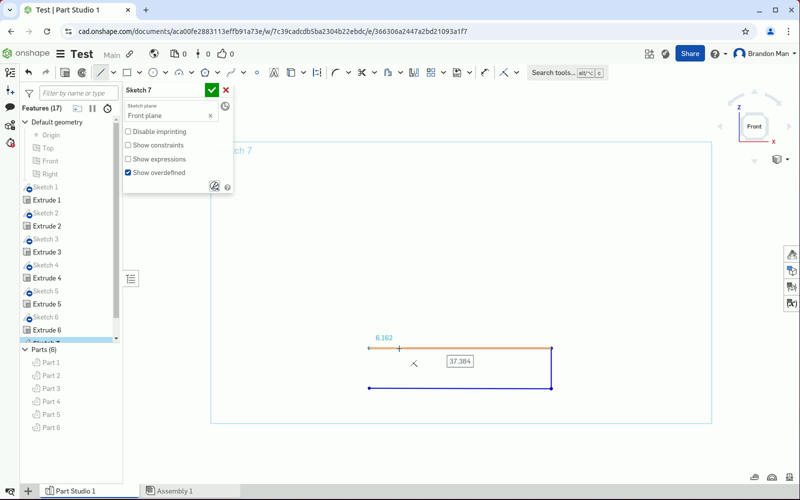
mouse_move(369, 388)
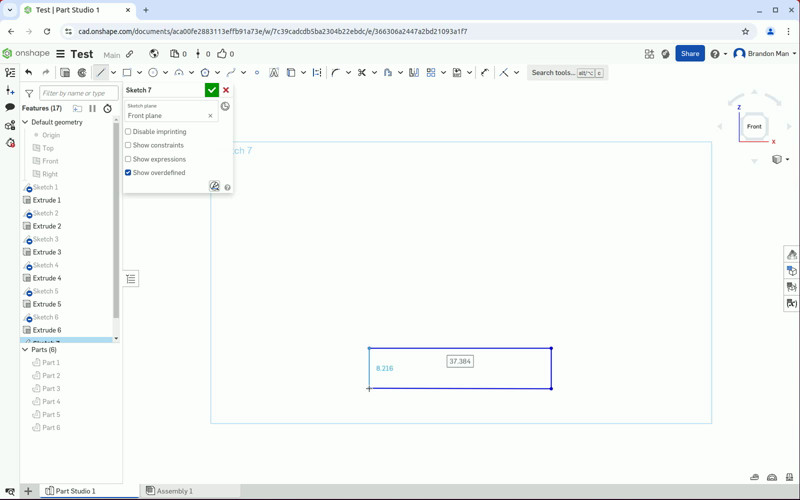
key_up(shift)
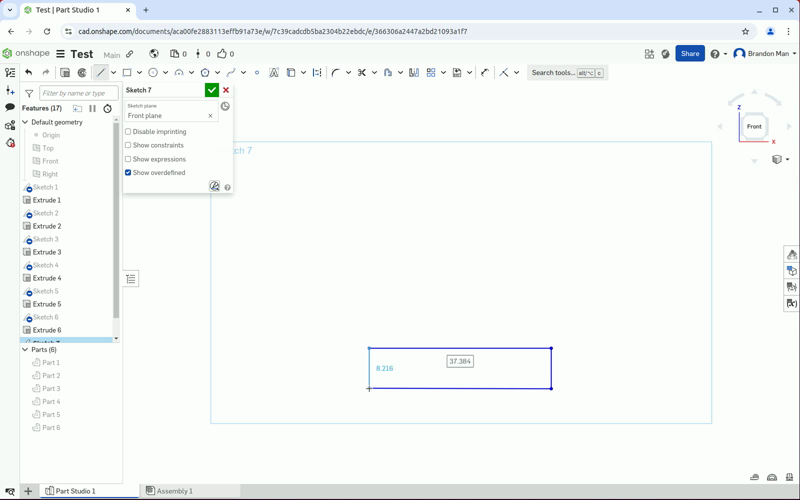
click(369, 388)
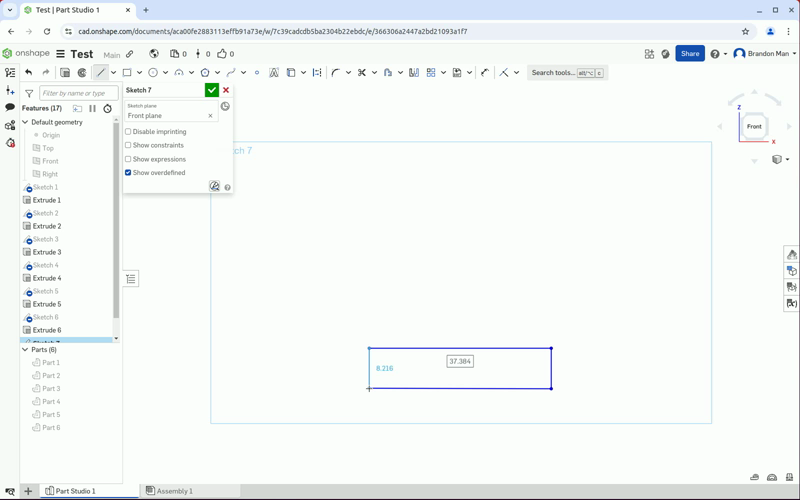
key(esc)
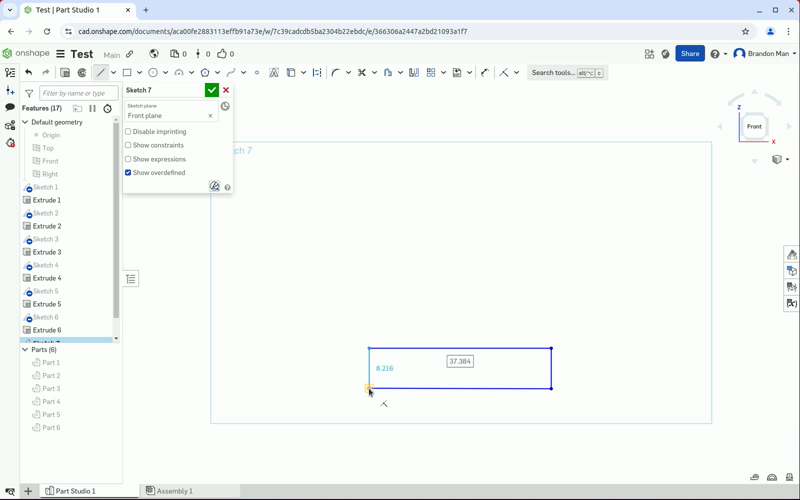
mouse_move(532, 357)
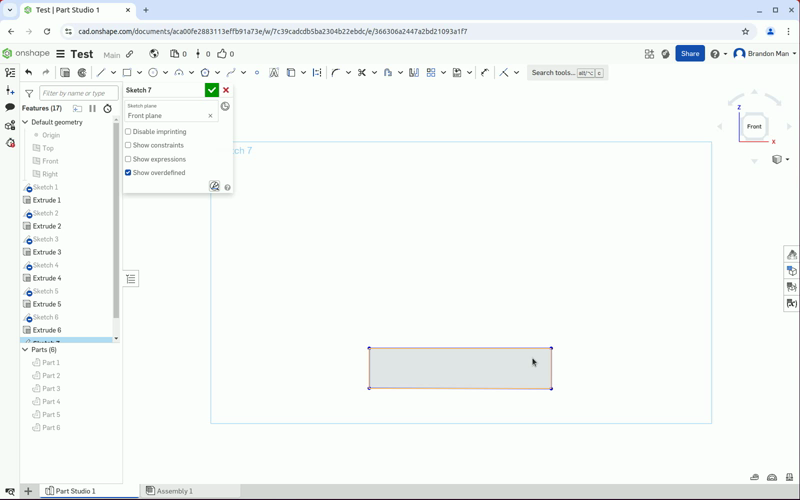
click(532, 357)
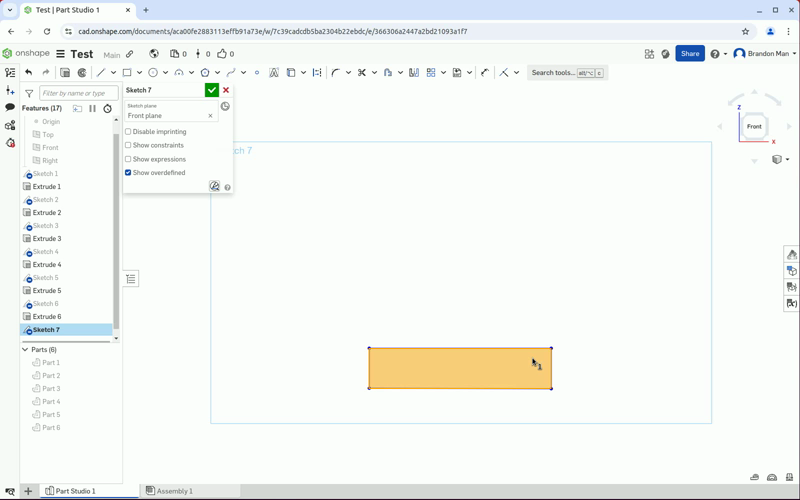
mouse_move(73, 352)
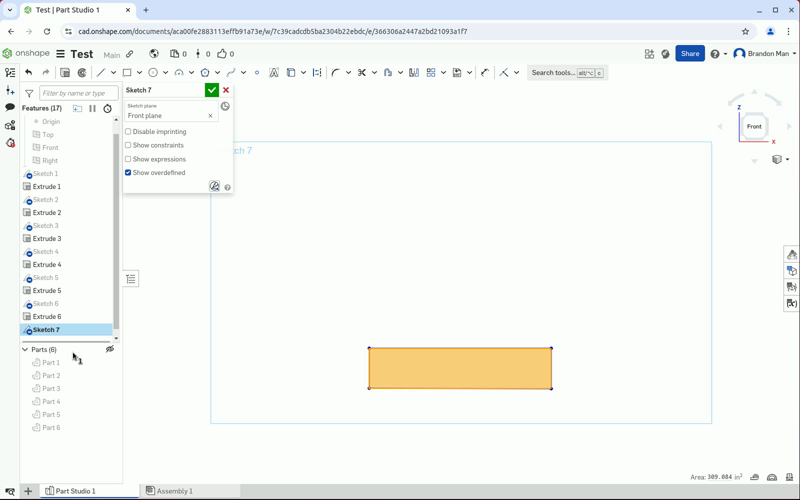
key(shift+y)
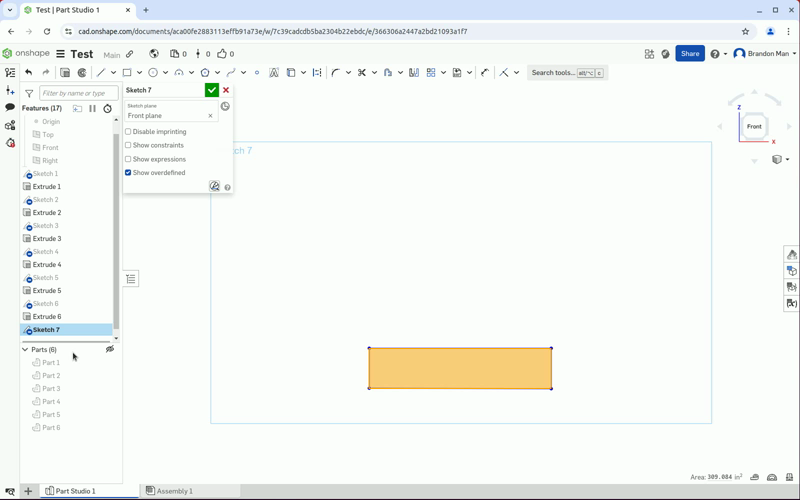
key(shift+e)
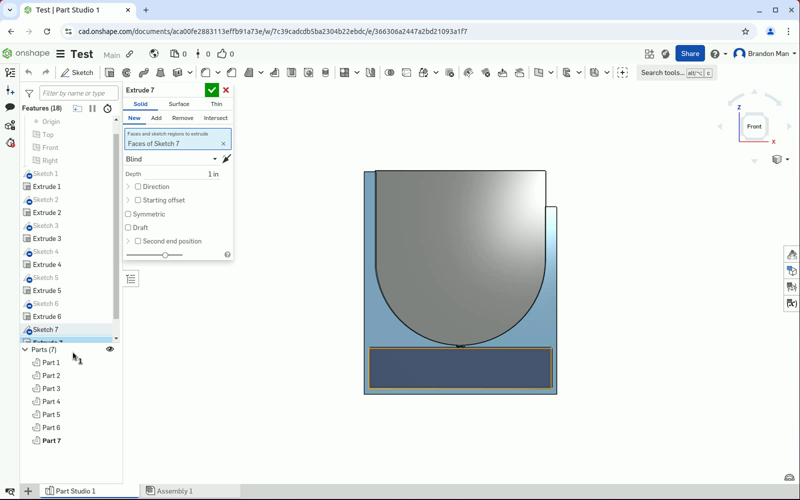
mouse_move(143, 106)
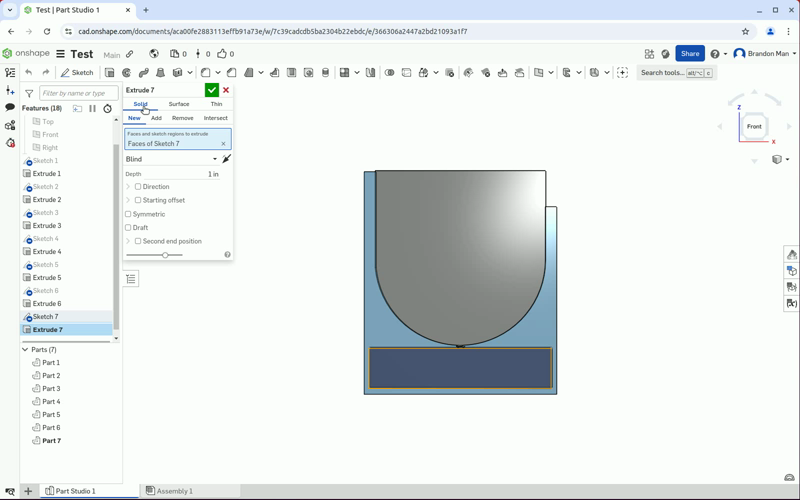
click(143, 106)
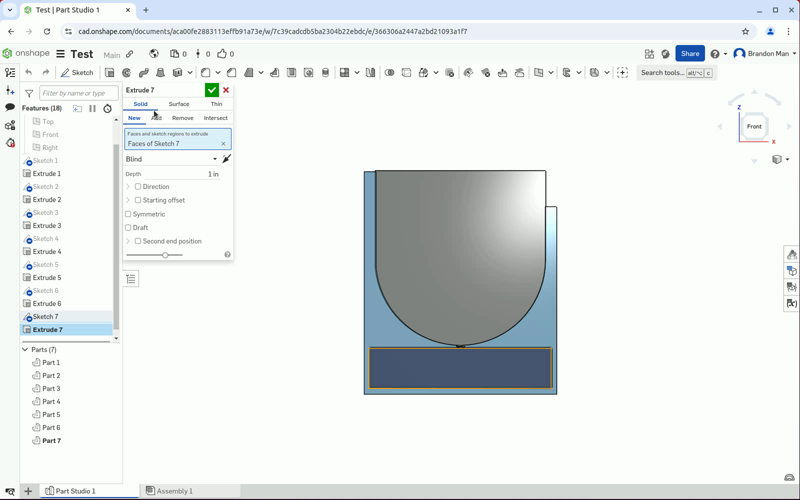
mouse_move(186, 120)
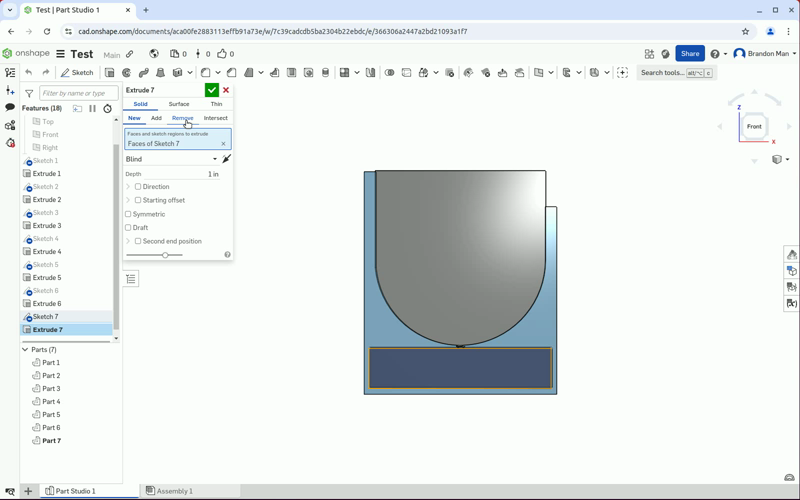
click(186, 120)
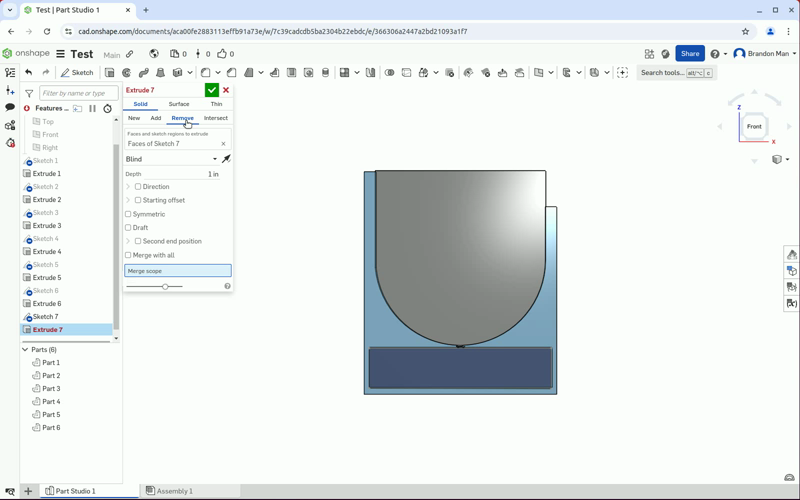
key(tab, 4)
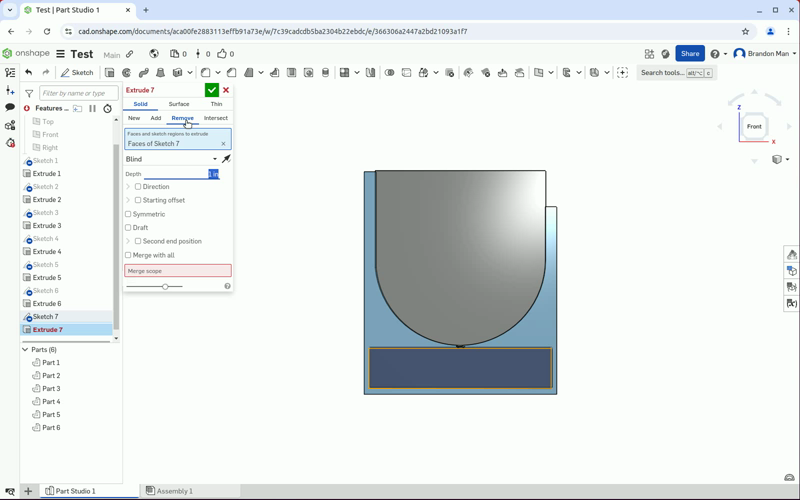
text(24.552)
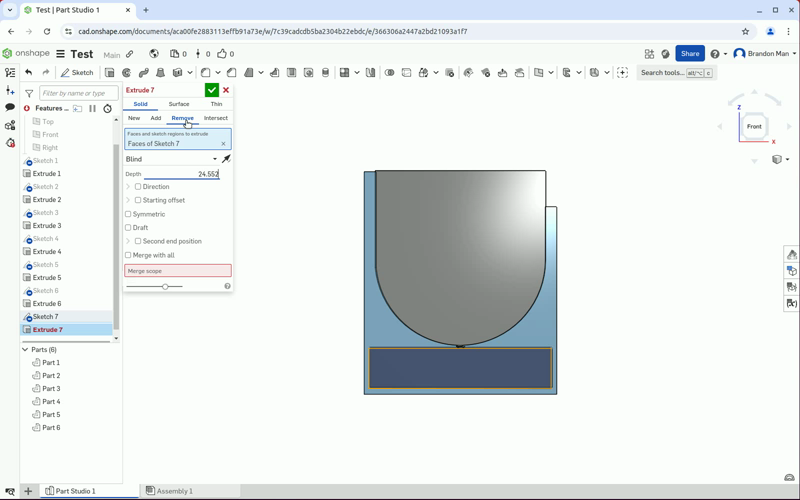
key(tab, 3)
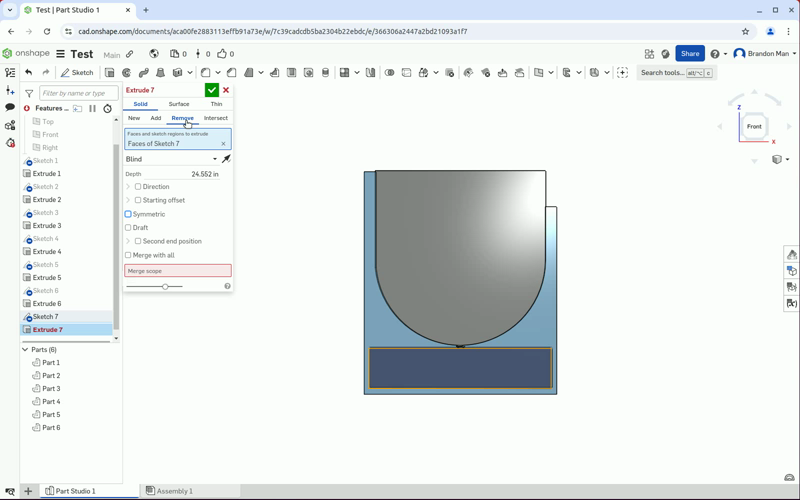
key(space)
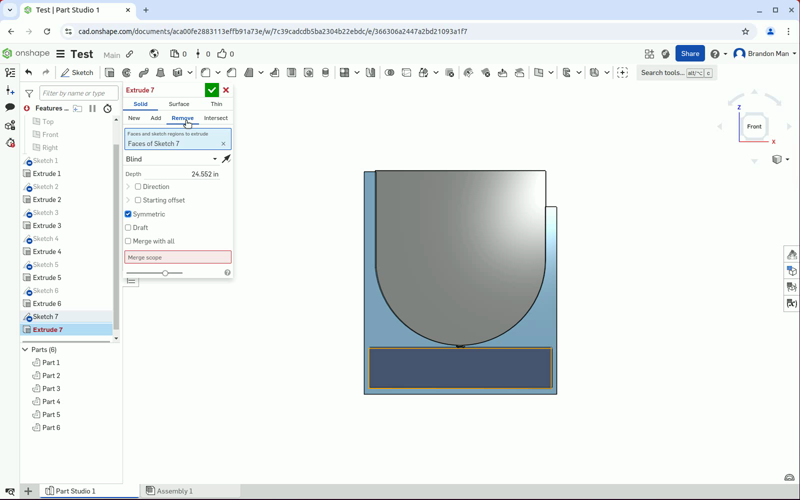
key(tab, 2)
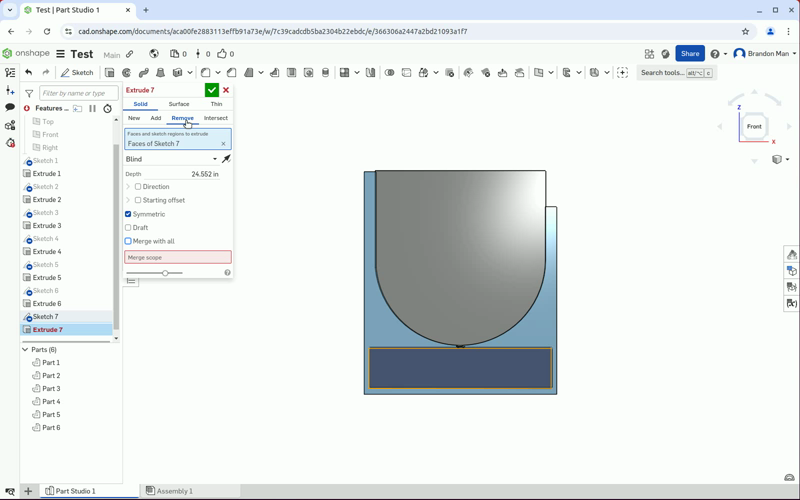
key(space)
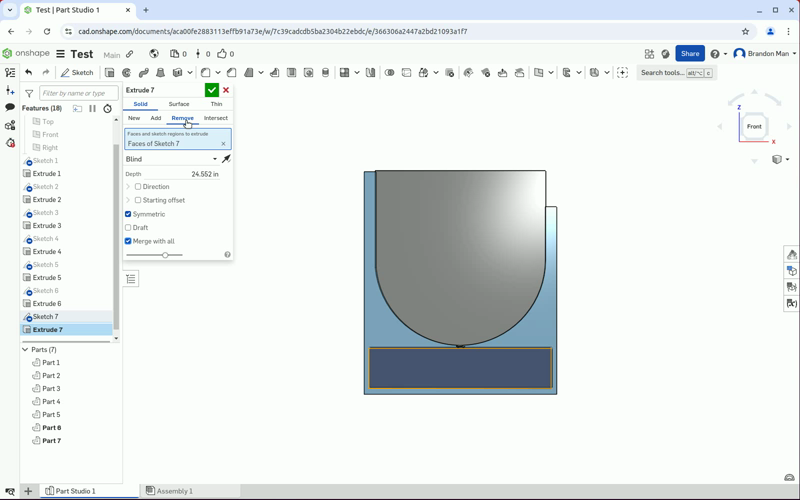
key(enter)
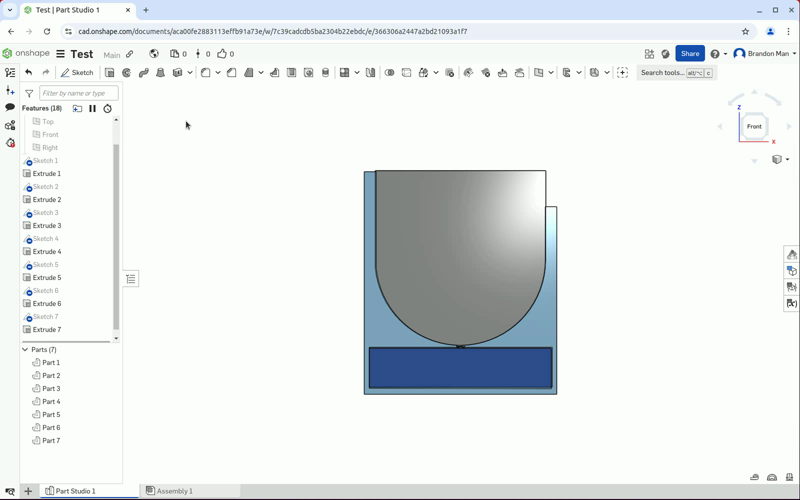
key(shift+h)
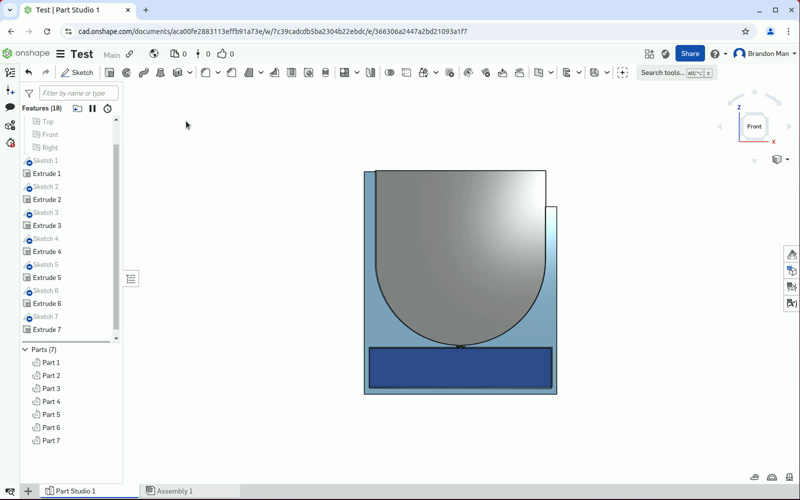
key(shift+h)
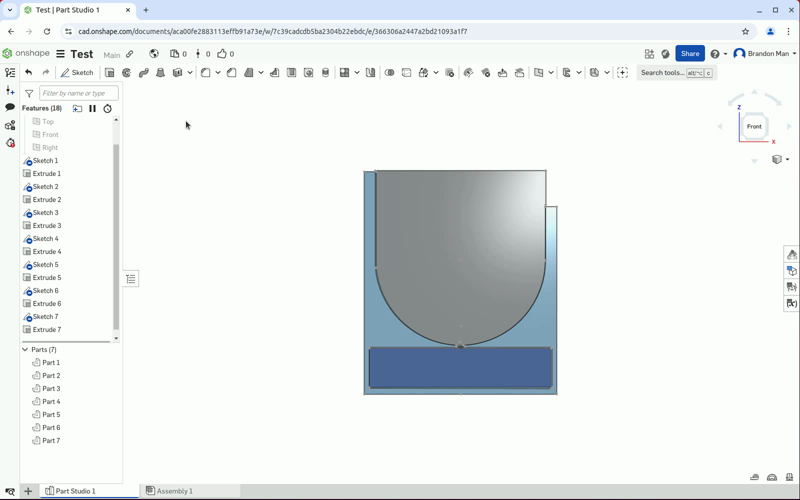
key(shift+7)
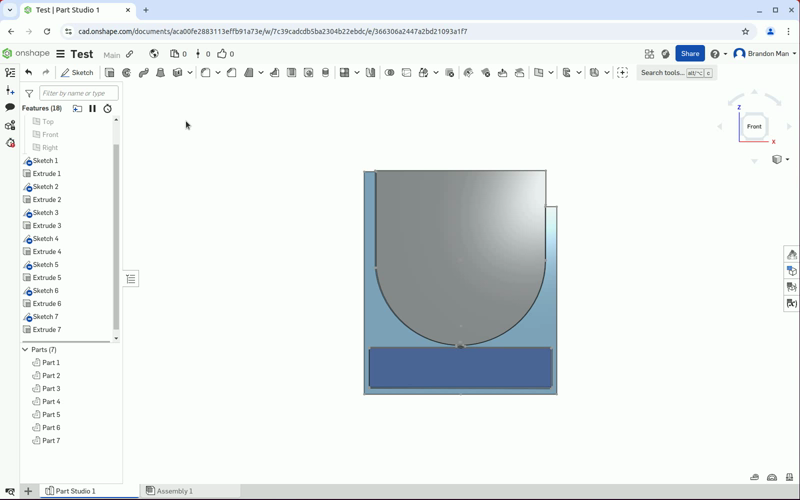
key(left, 2)
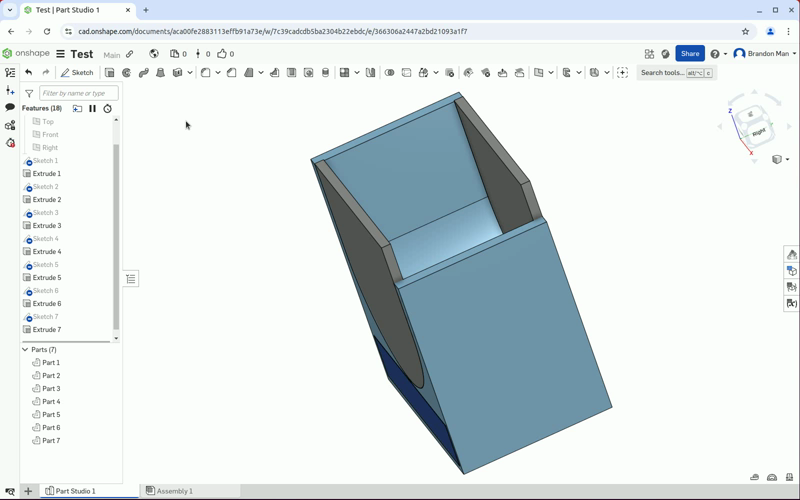
key(down, 2)
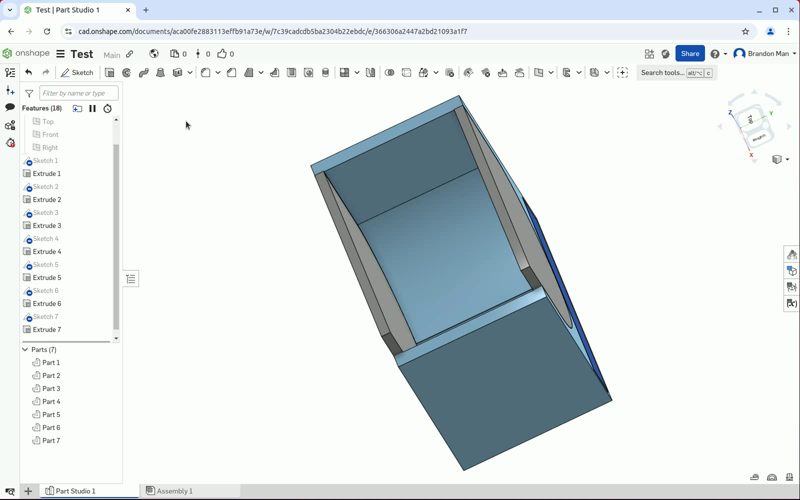
key(up, 2)
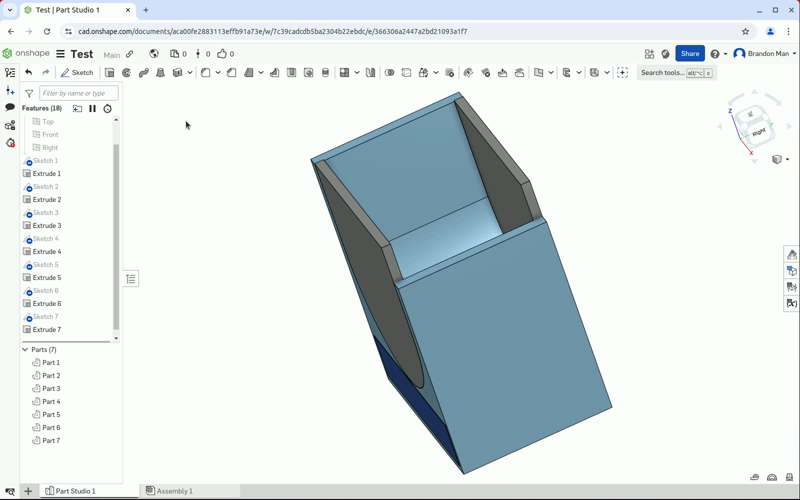
key(right, 2)
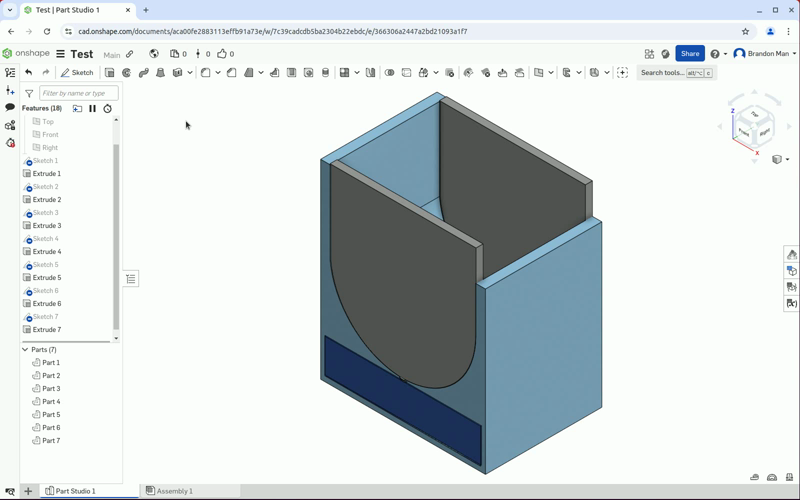
mouse_move(69, 163)
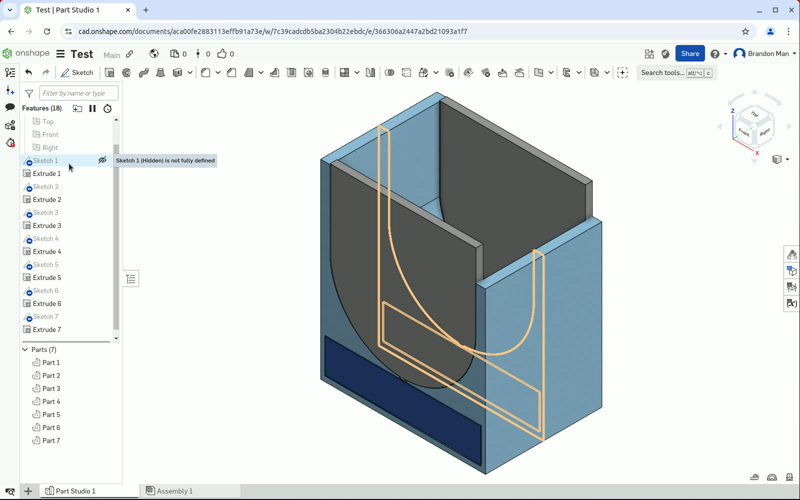
click(69, 163)